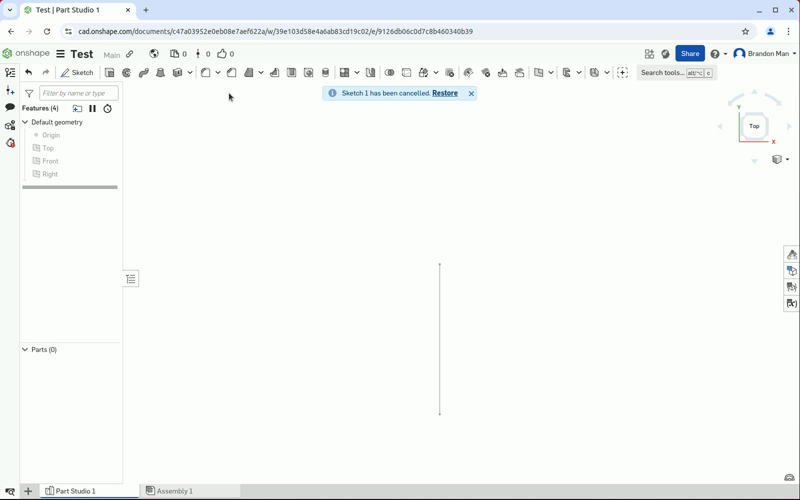
key(shift+h)
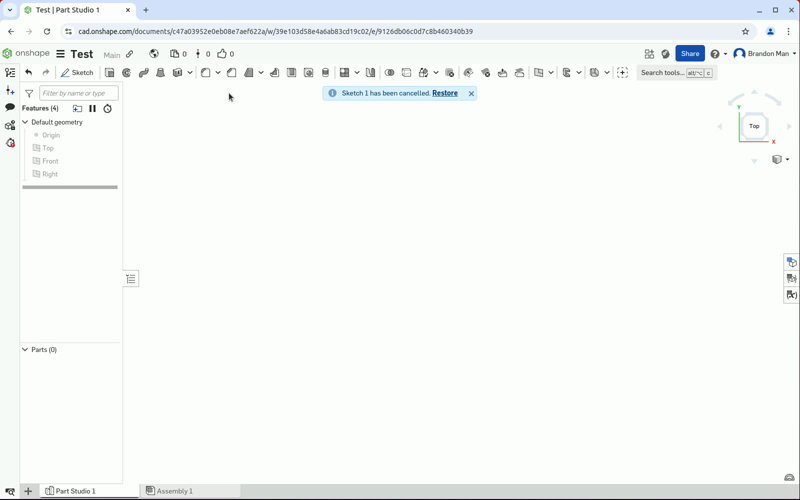
mouse_move(73, 352)
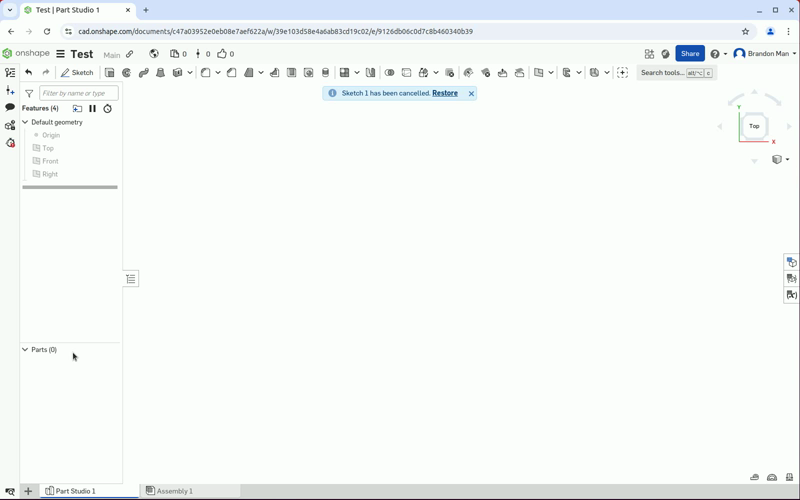
key(y)
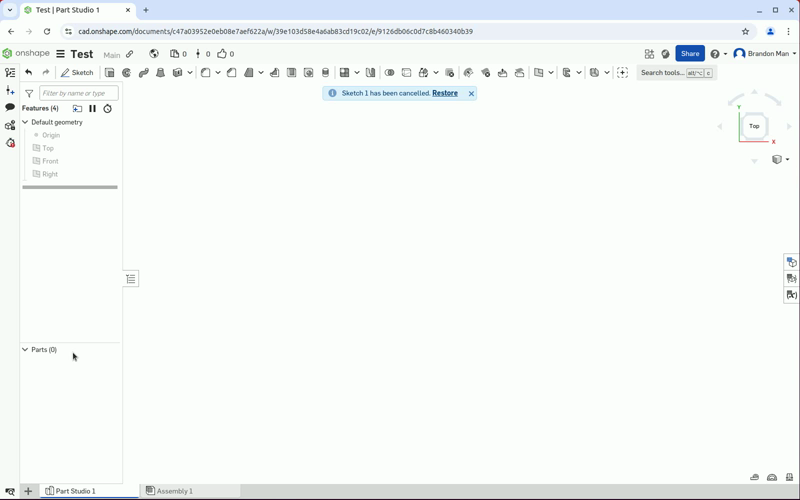
key(shift+p)
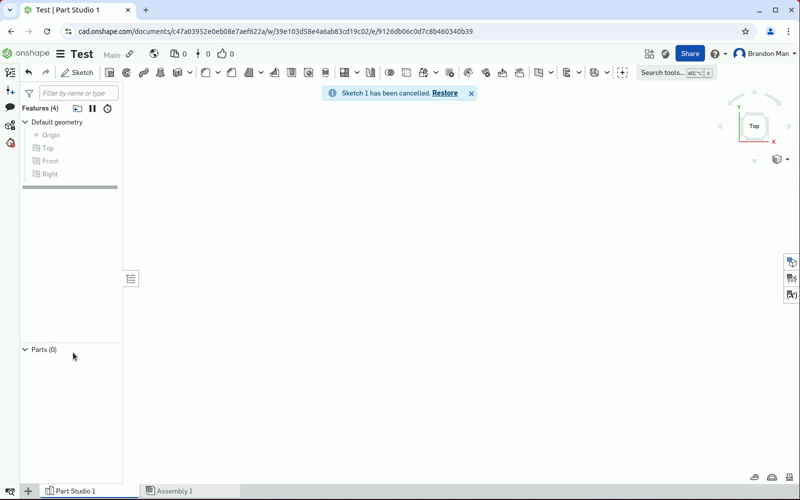
key(space)
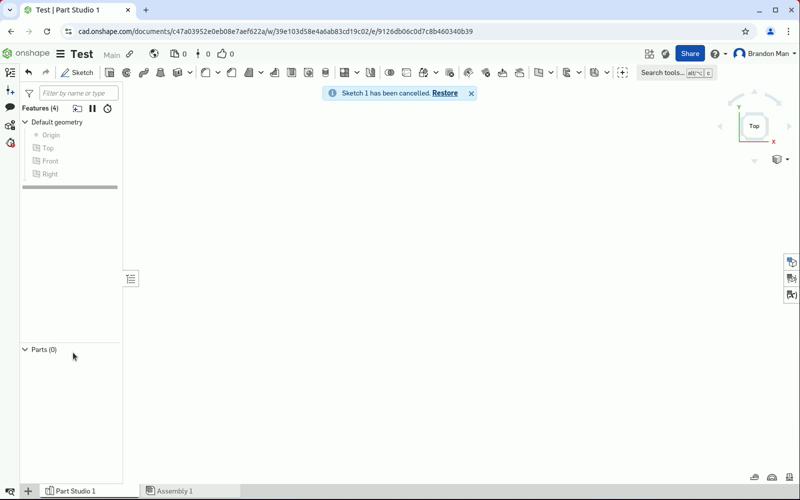
key_down(shift)
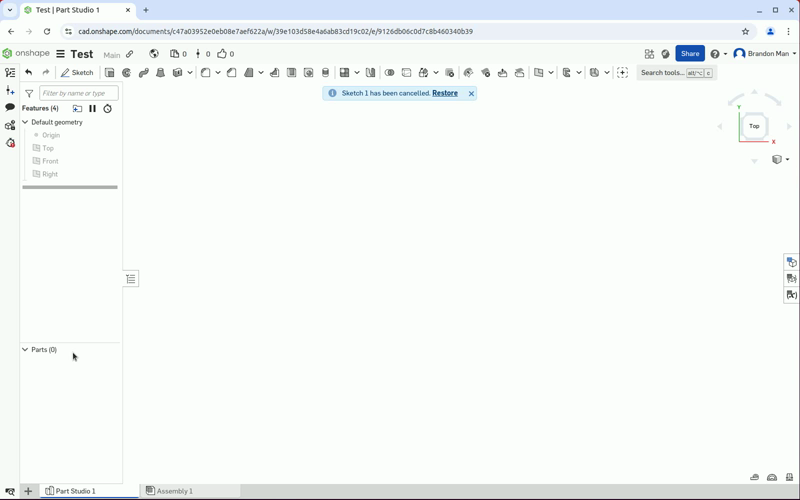
key(up)
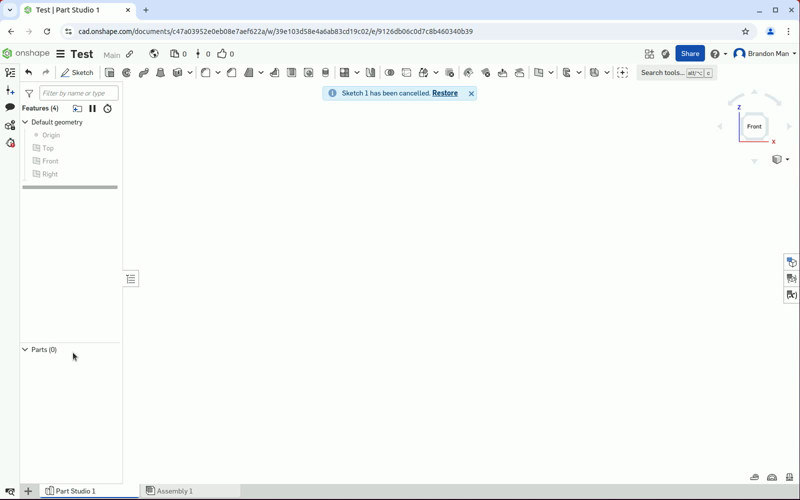
key_up(shift)
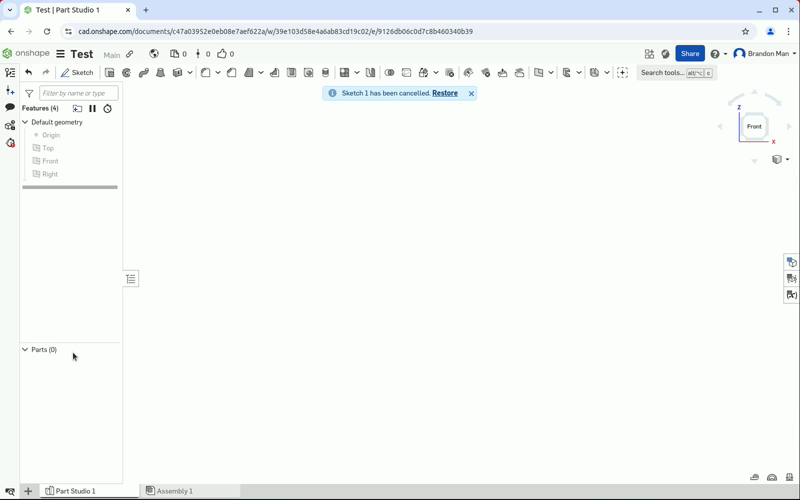
key(space)
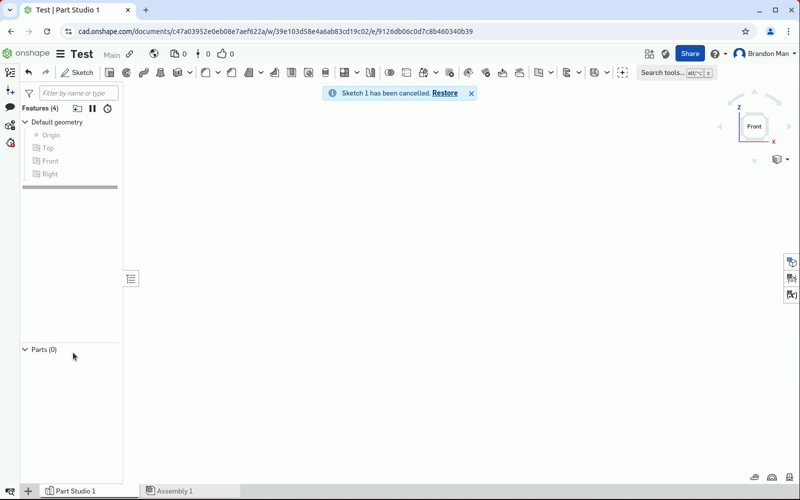
key_down(shift)
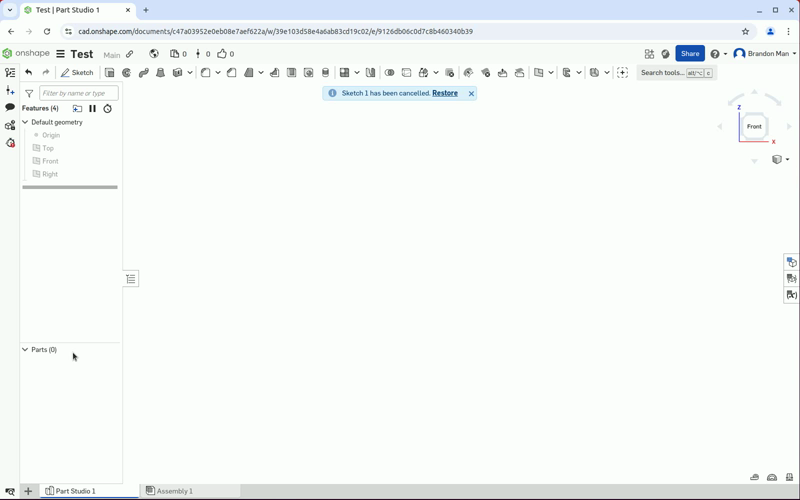
key(left)
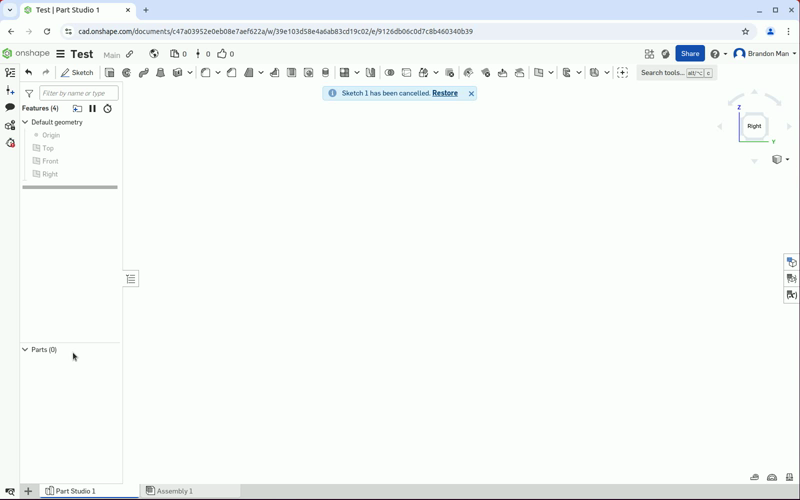
key_up(shift)
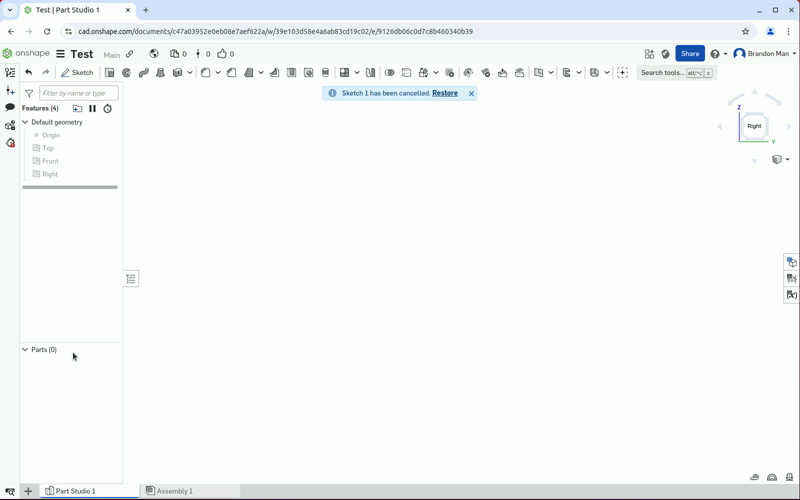
mouse_move(73, 352)
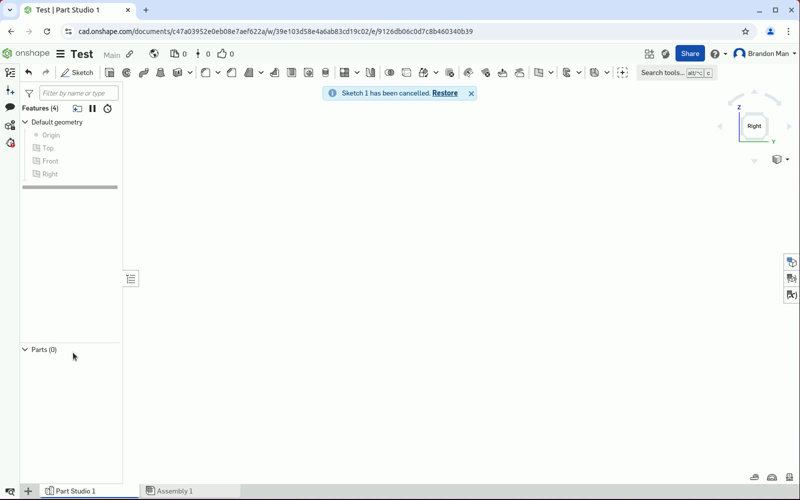
key(shift+y)
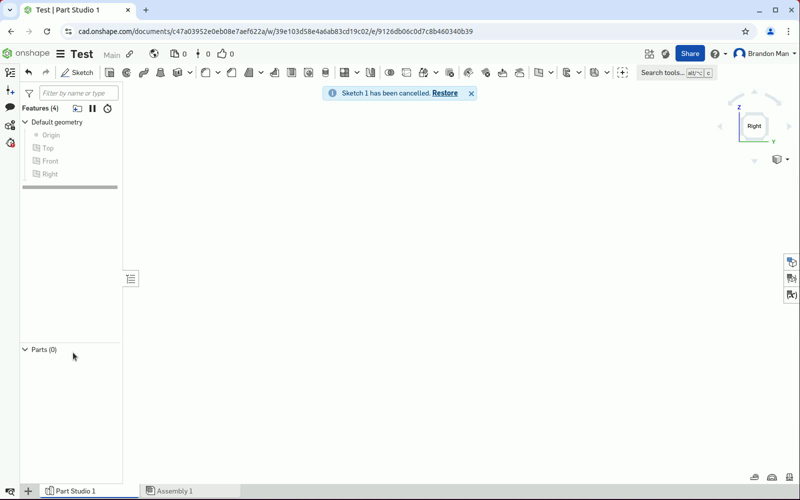
key(shift+s)
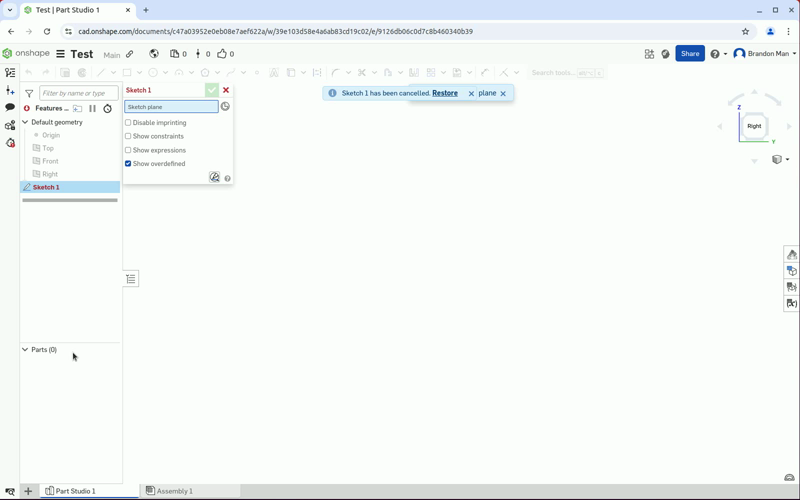
mouse_move(73, 176)
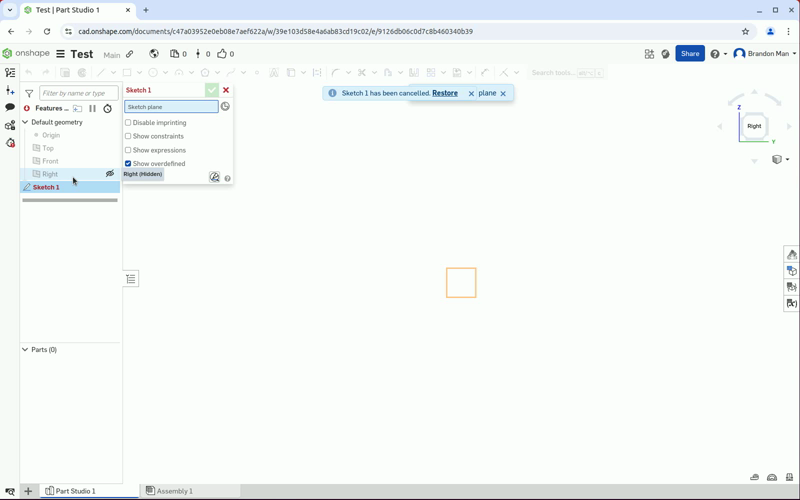
click(73, 176)
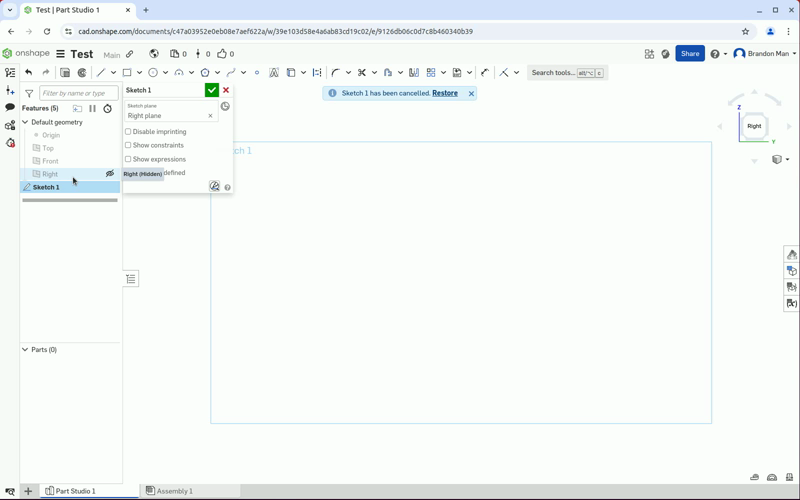
mouse_move(73, 352)
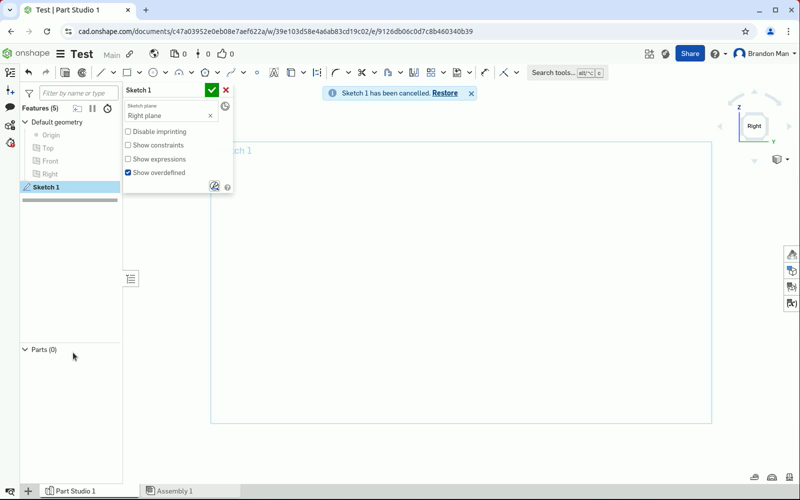
key(y)
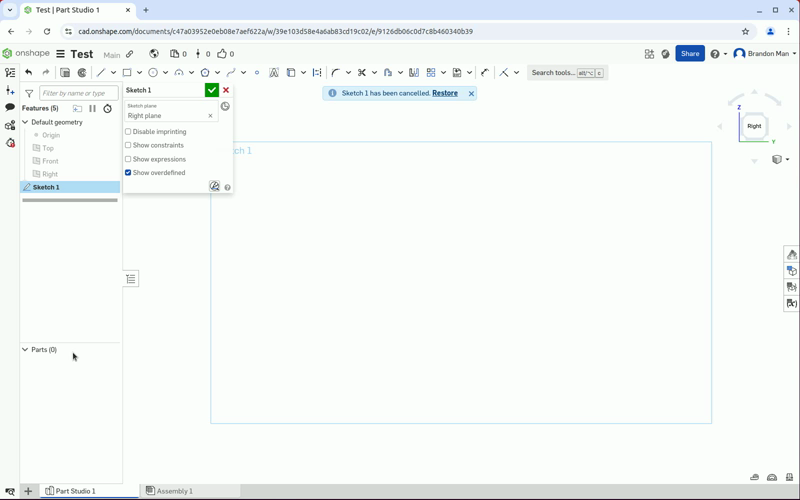
key(l)
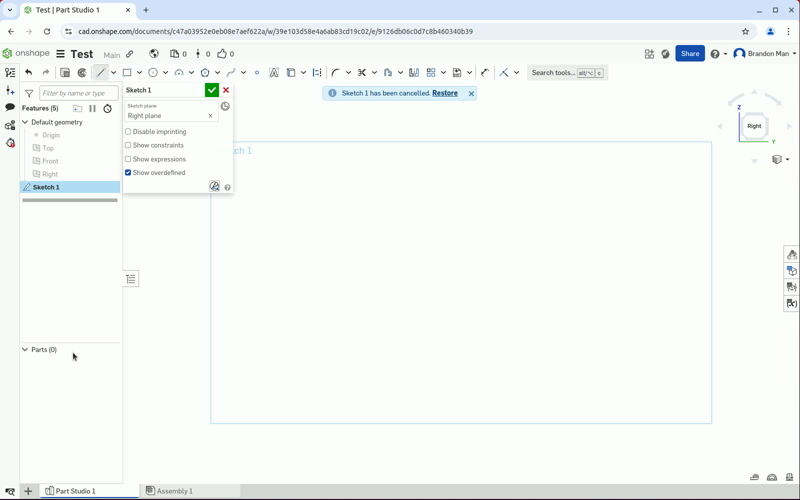
key_down(shift)
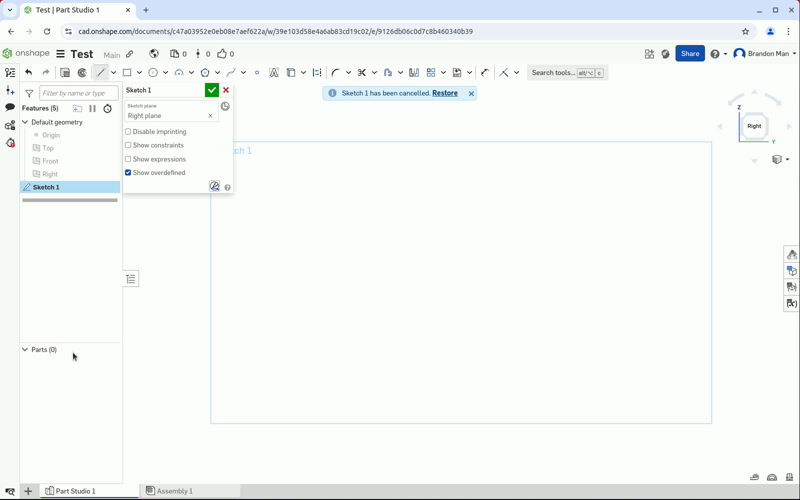
mouse_move(349, 354)
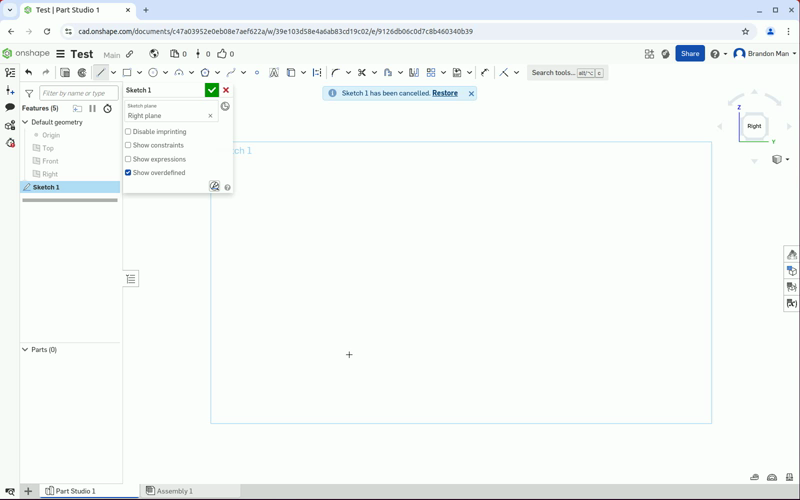
click(349, 354)
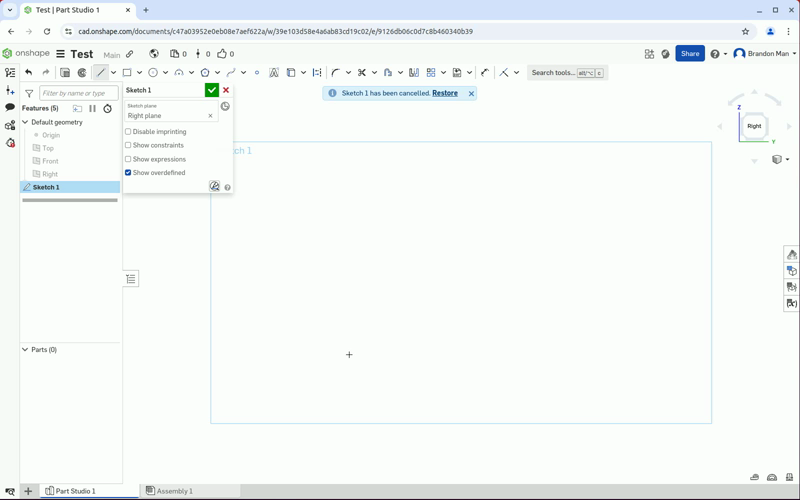
key_up(shift)
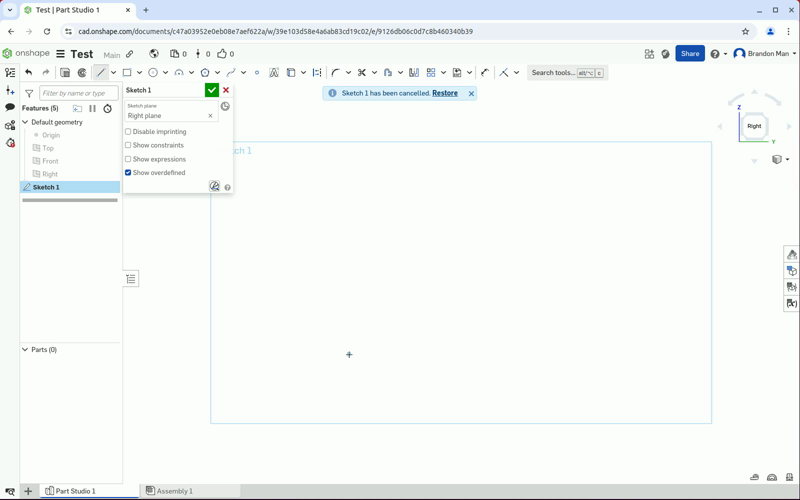
key_down(shift)
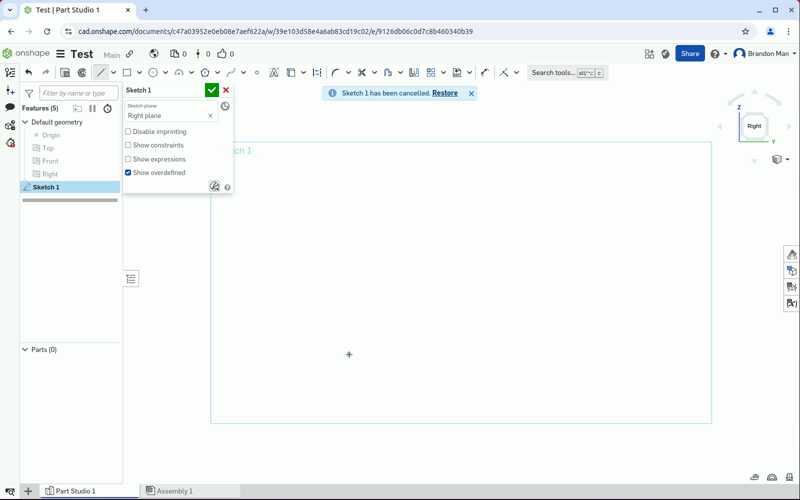
mouse_move(502, 354)
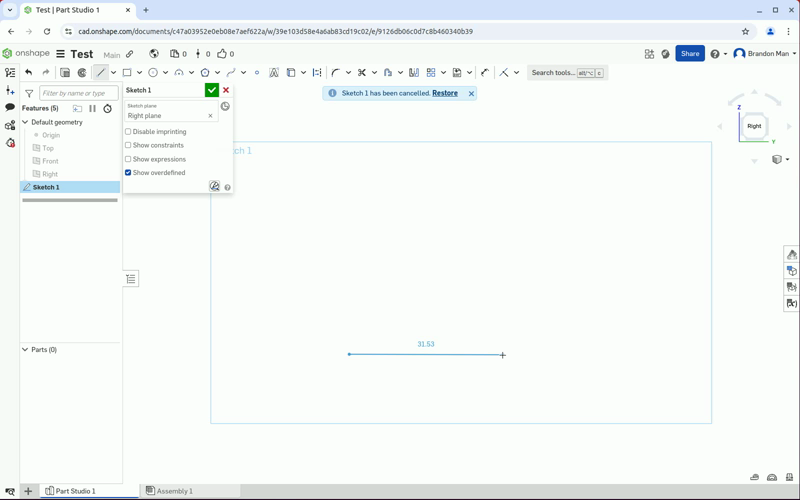
click(502, 354)
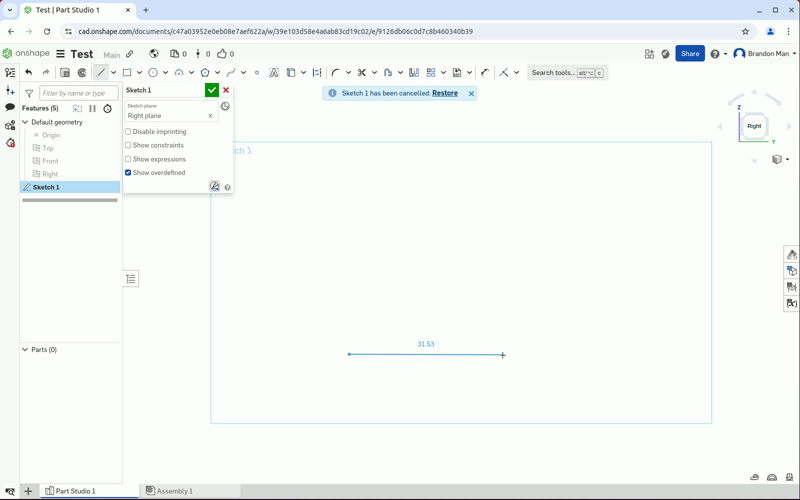
key_up(shift)
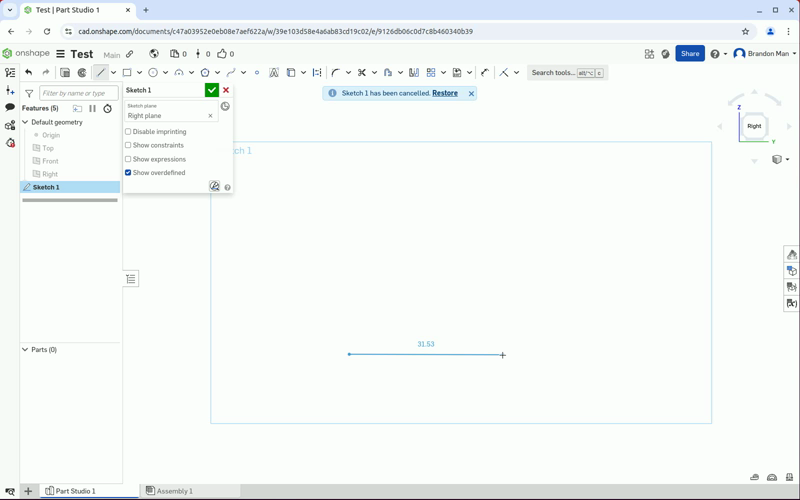
key_down(shift)
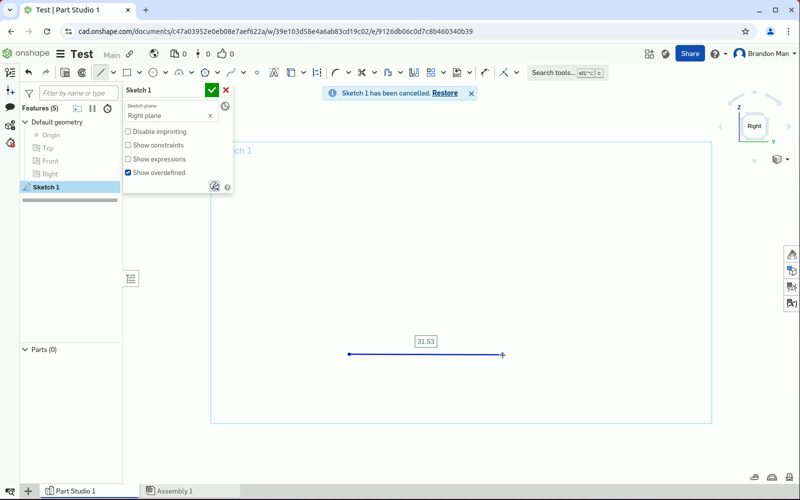
mouse_move(502, 262)
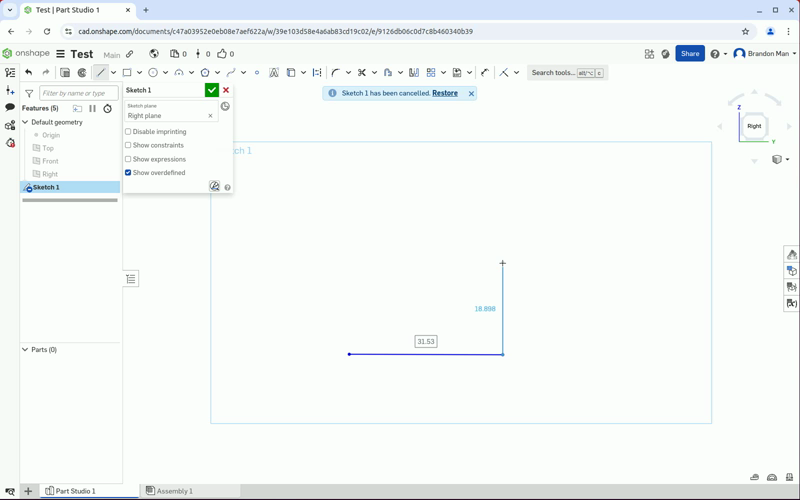
click(502, 262)
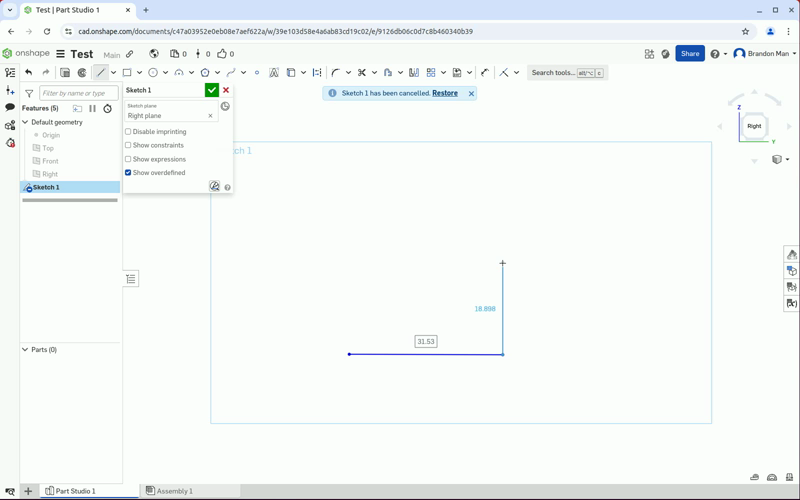
key_up(shift)
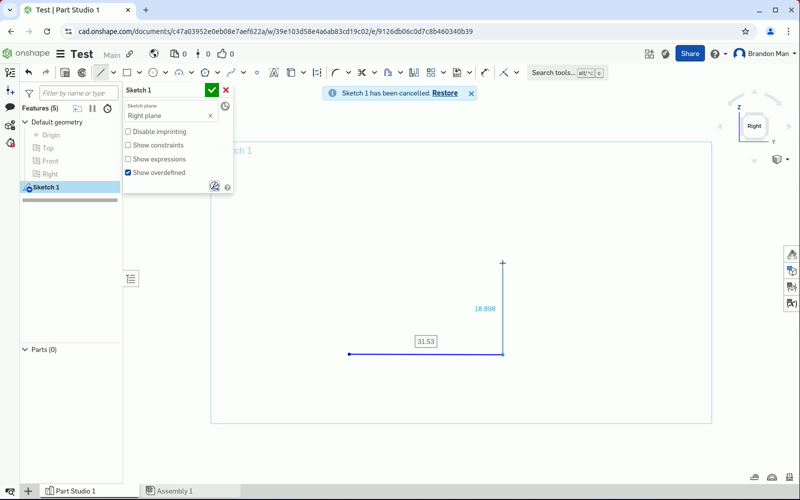
key_down(shift)
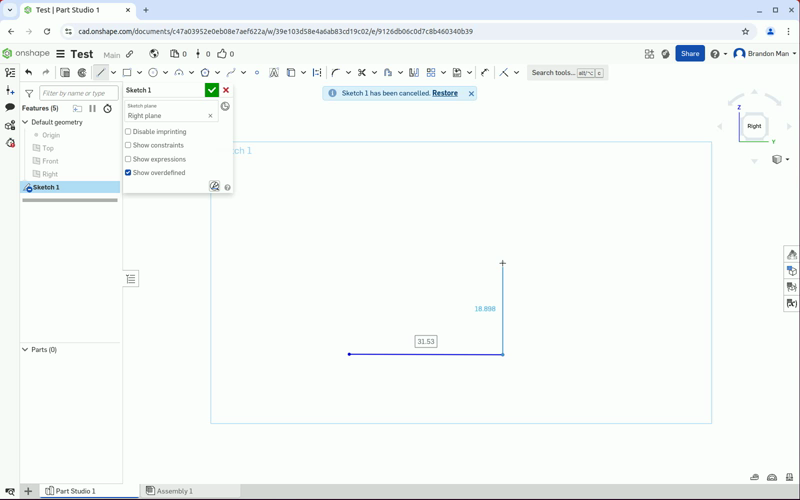
mouse_move(349, 262)
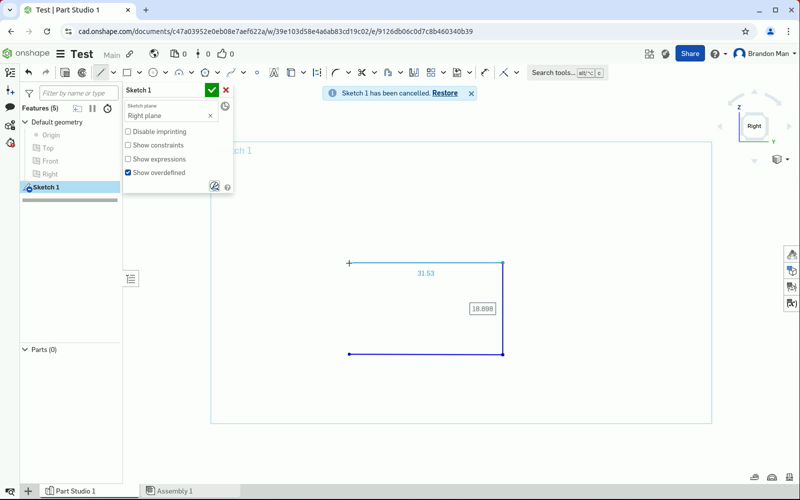
click(349, 262)
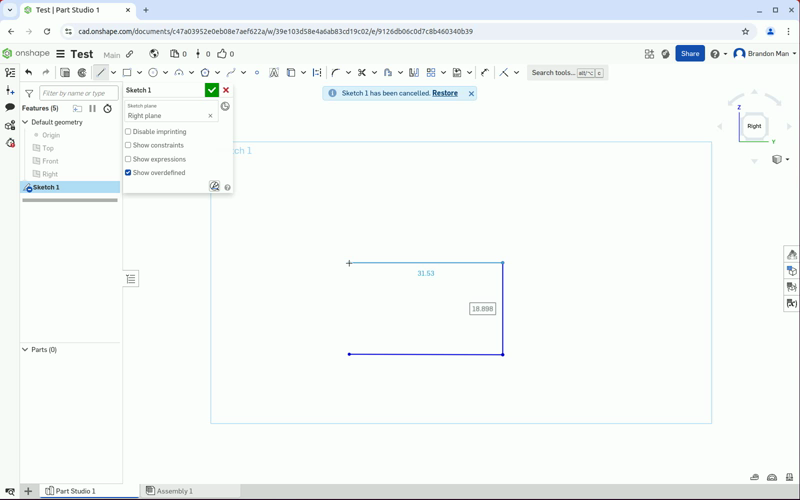
key_up(shift)
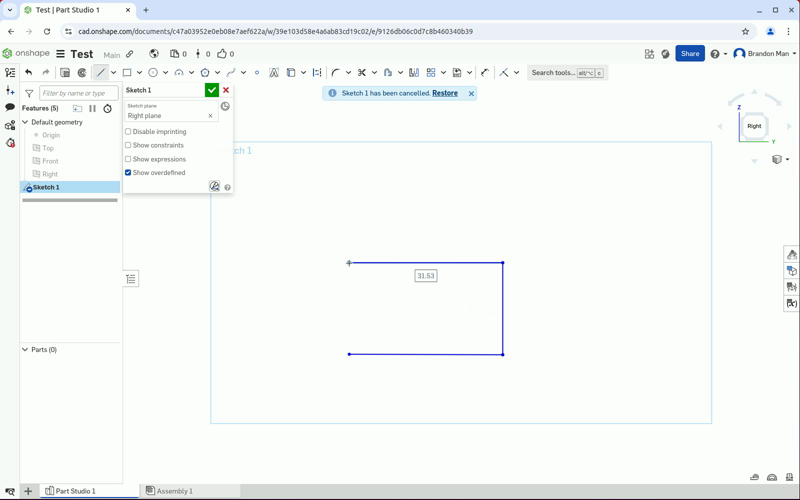
key_down(shift)
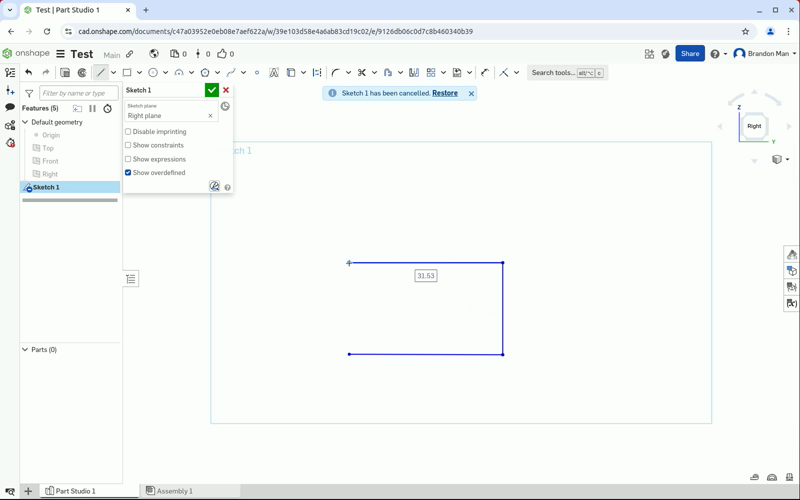
mouse_move(349, 354)
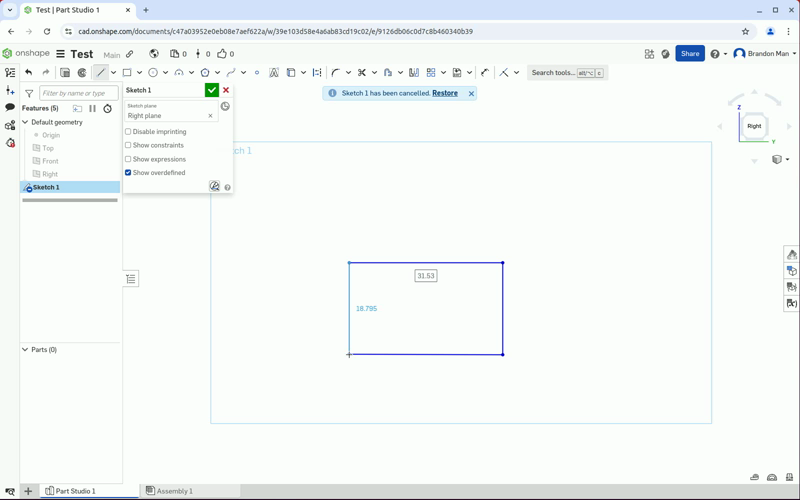
key_up(shift)
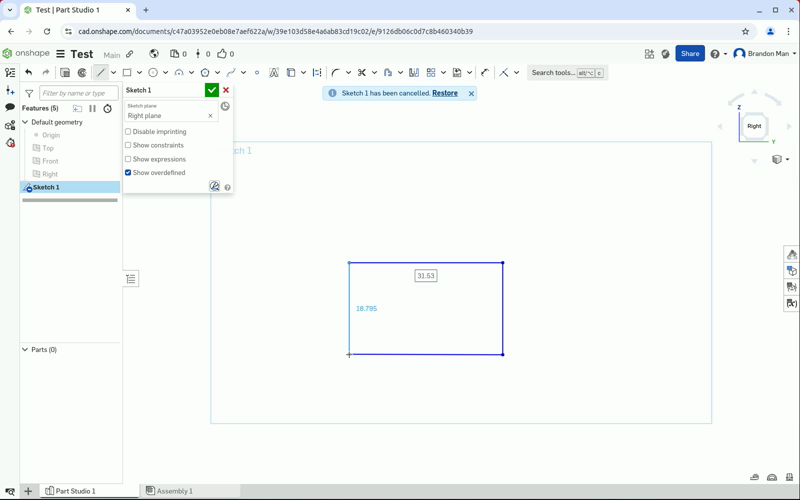
click(349, 354)
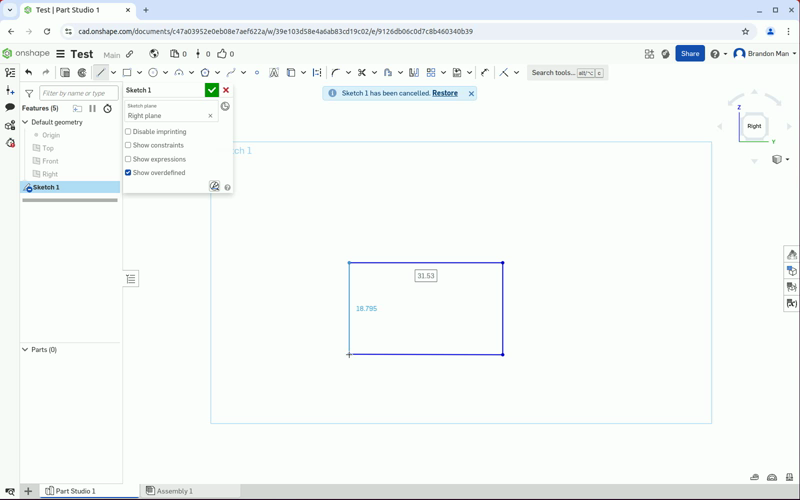
key(esc)
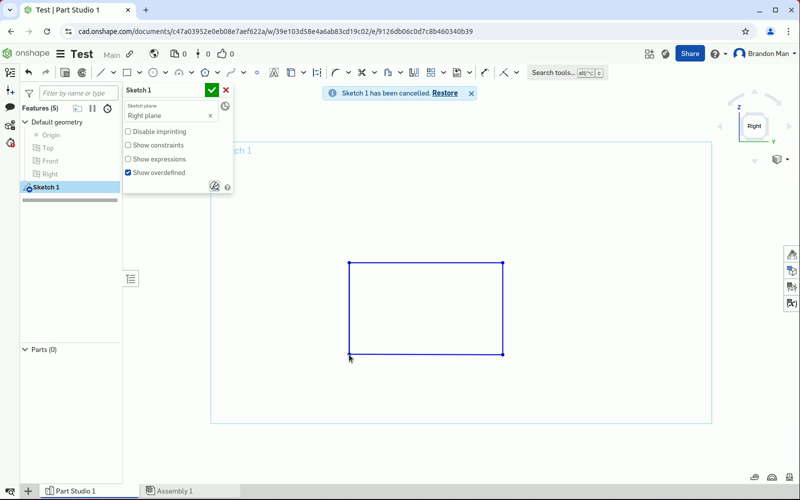
mouse_move(395, 328)
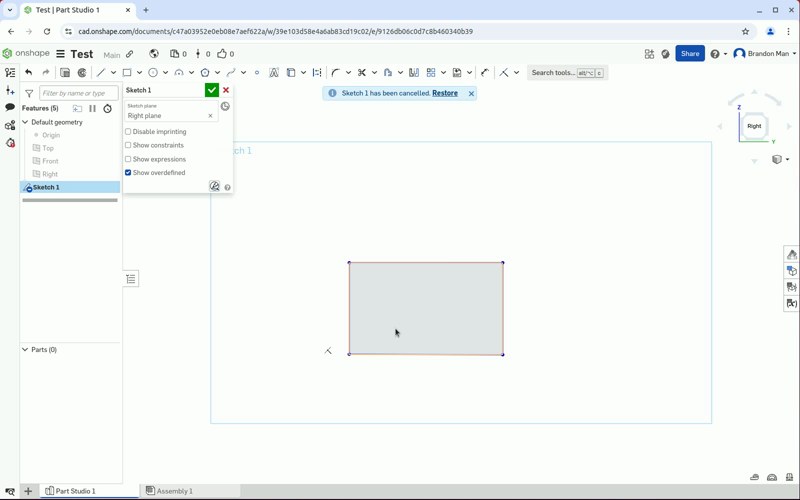
click(395, 328)
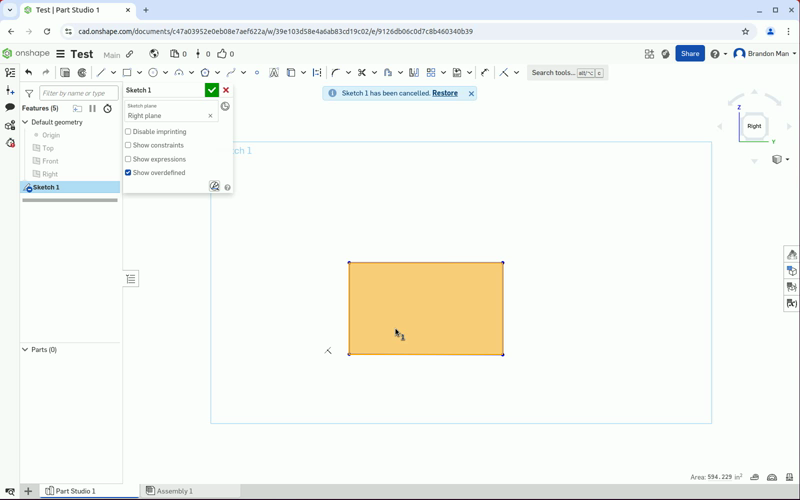
mouse_move(73, 352)
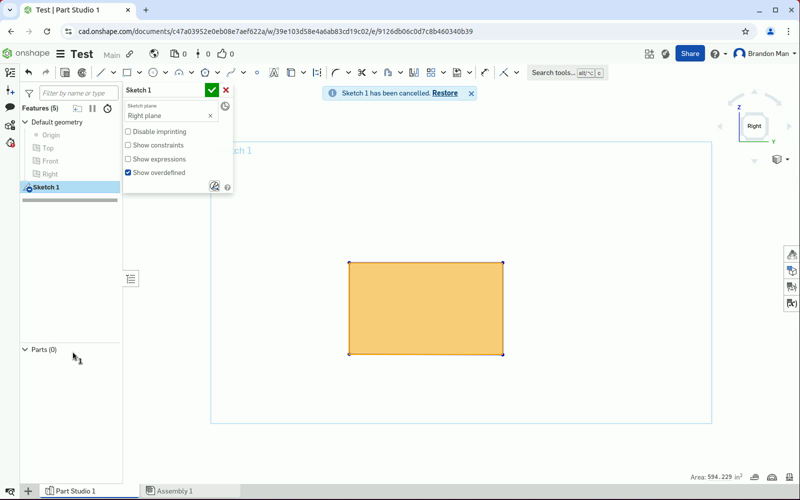
key(shift+y)
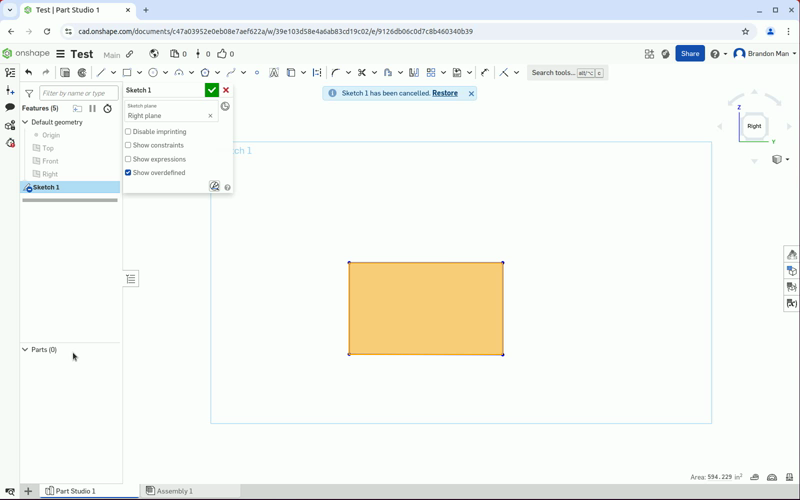
key(shift+e)
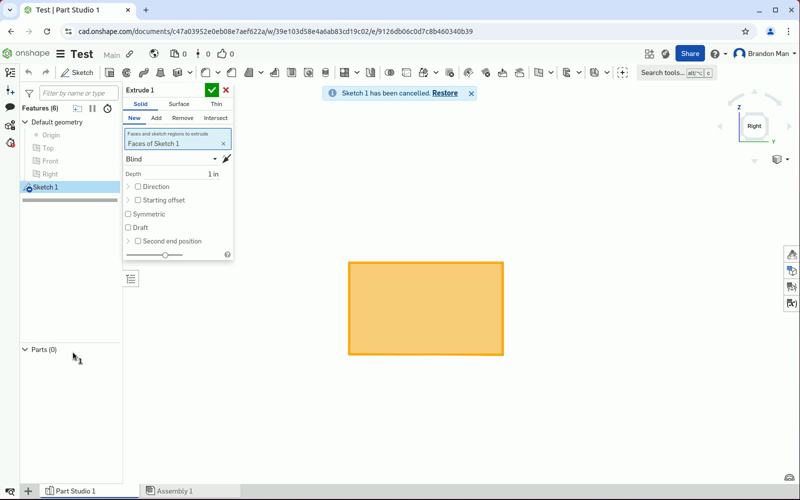
mouse_move(143, 106)
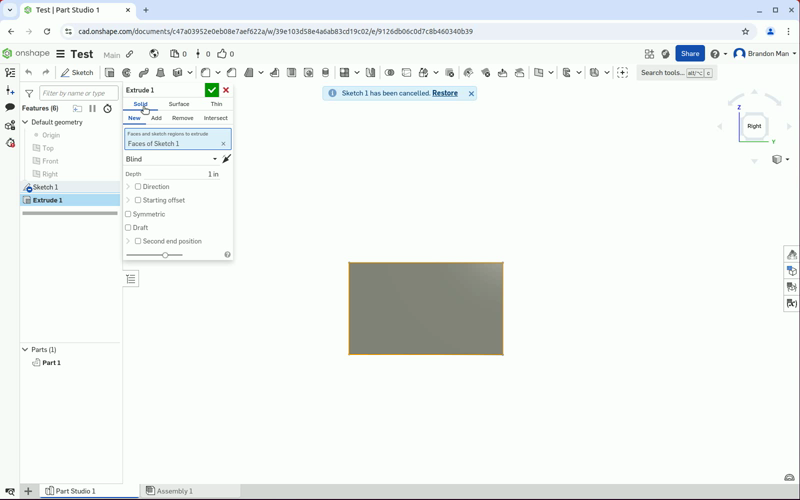
click(143, 106)
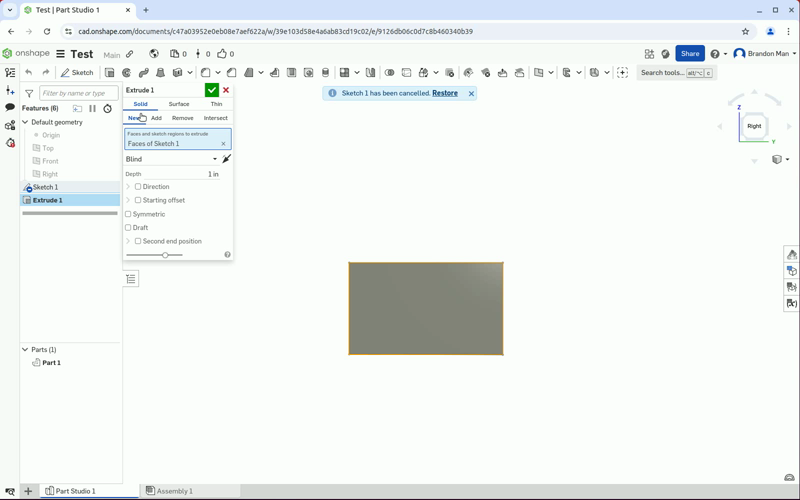
mouse_move(137, 120)
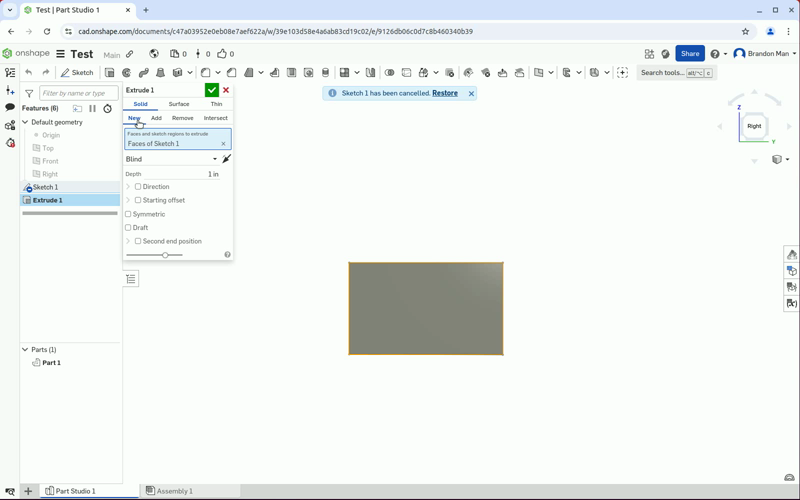
click(137, 120)
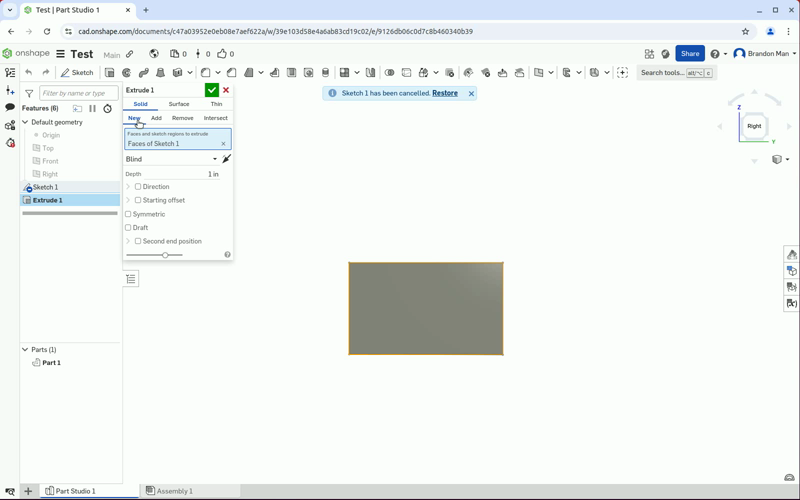
key(tab, 4)
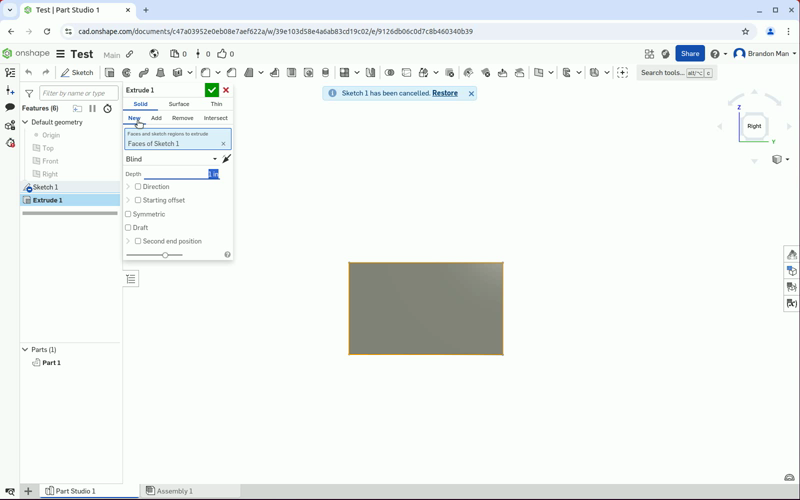
text(14.924)
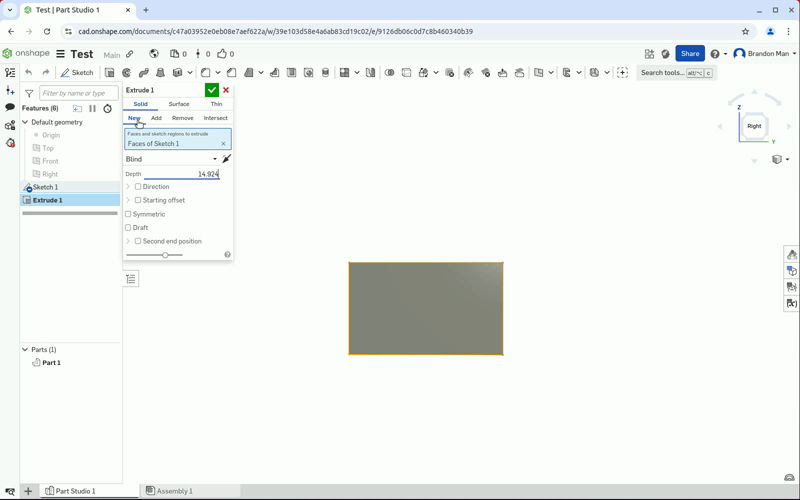
key(enter)
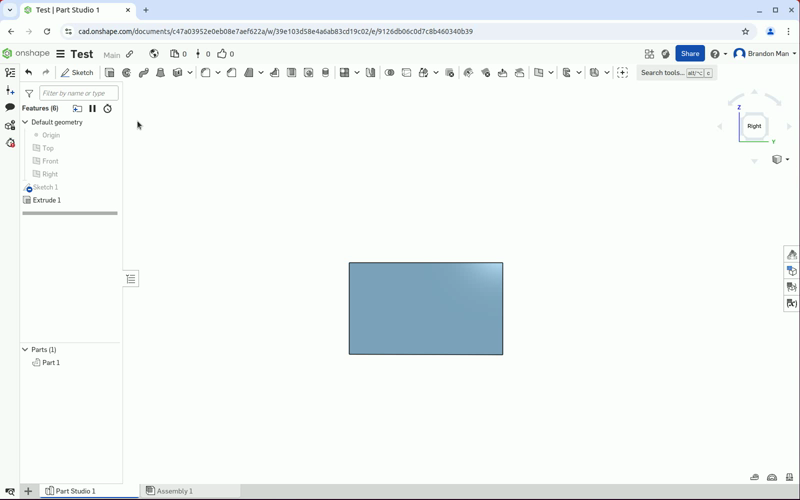
key(shift+h)
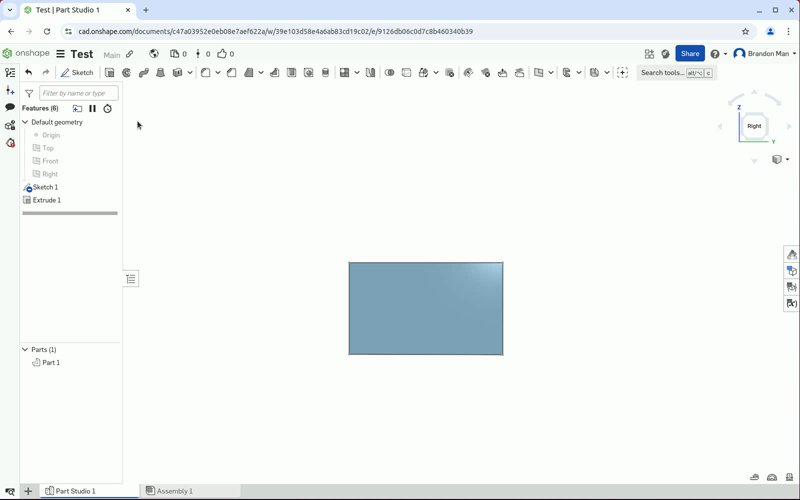
key(shift+h)
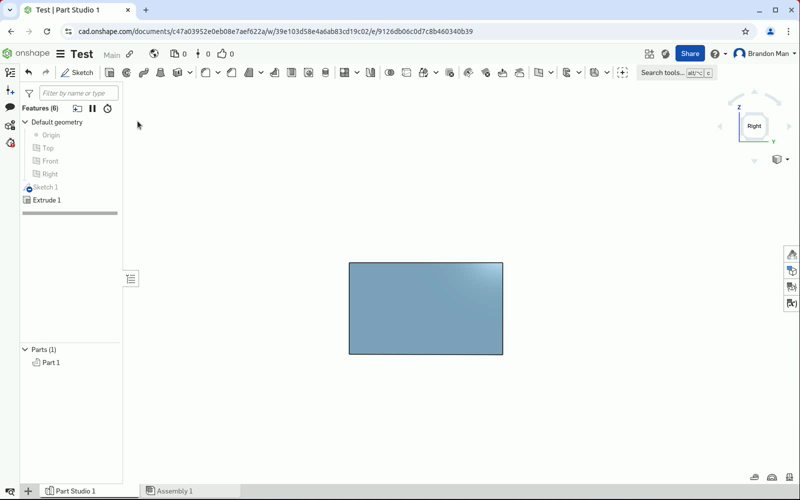
mouse_move(73, 189)
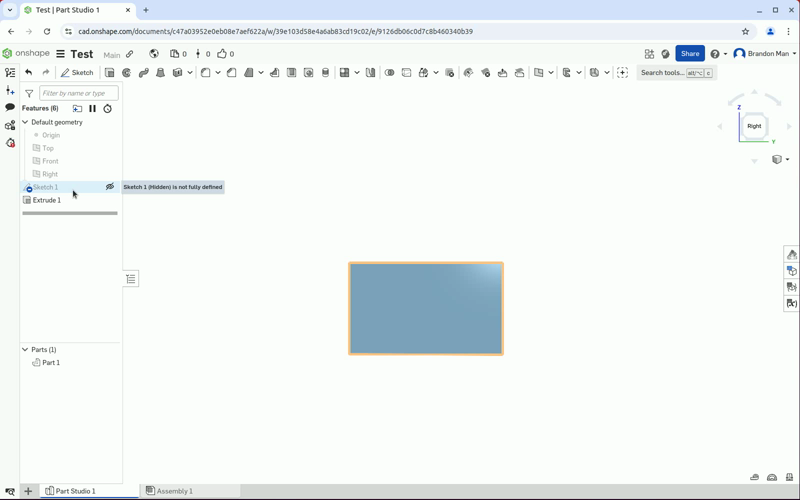
click(73, 189)
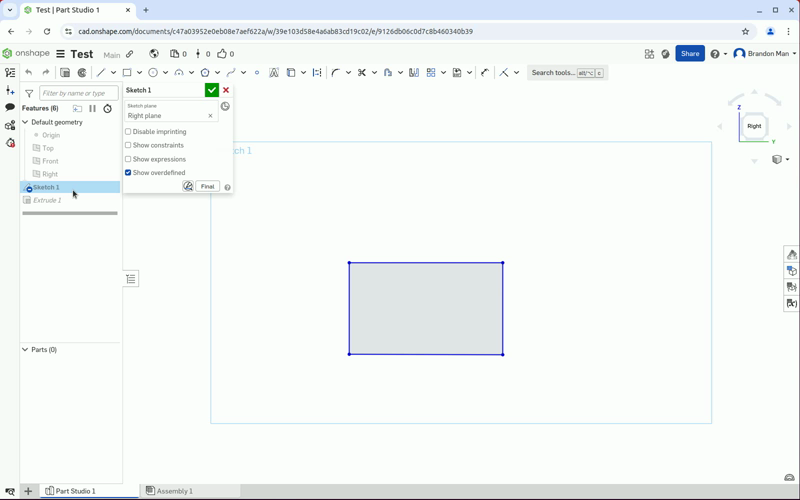
mouse_move(229, 92)
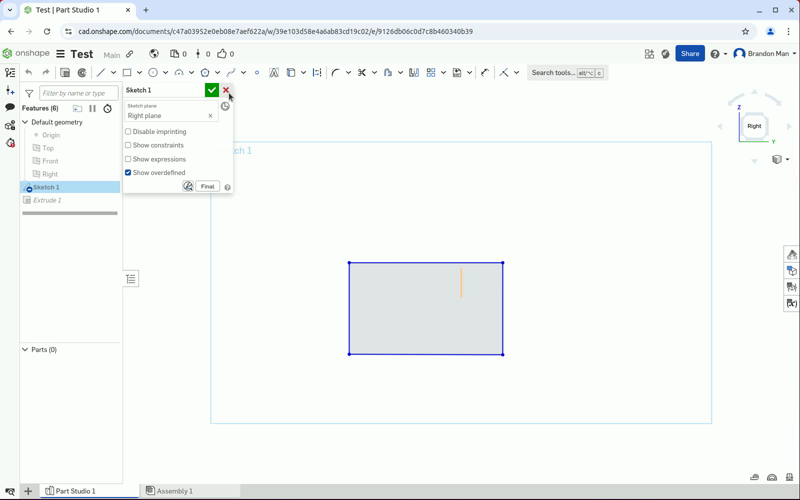
click(229, 92)
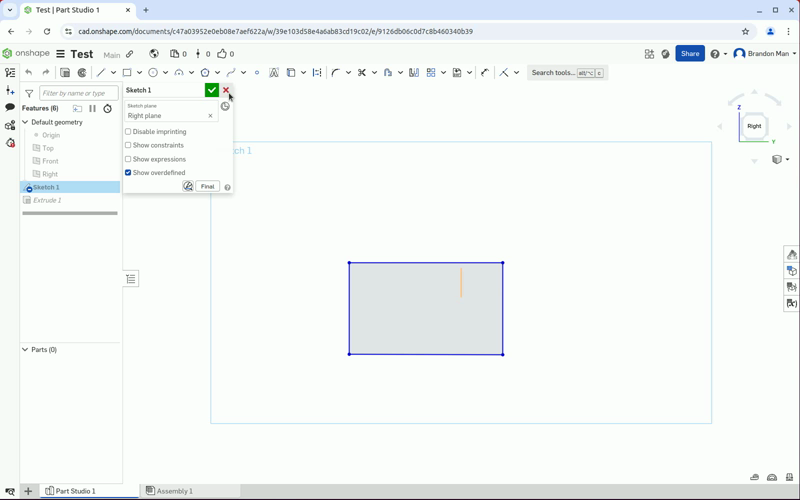
key(shift+s)
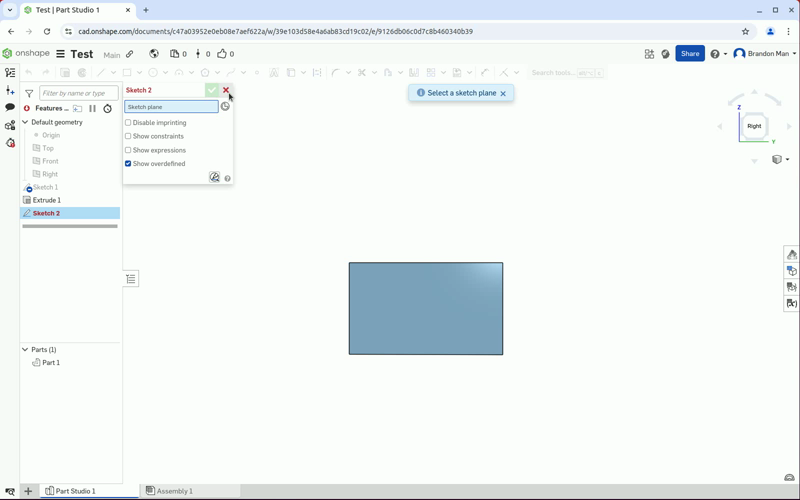
mouse_move(73, 176)
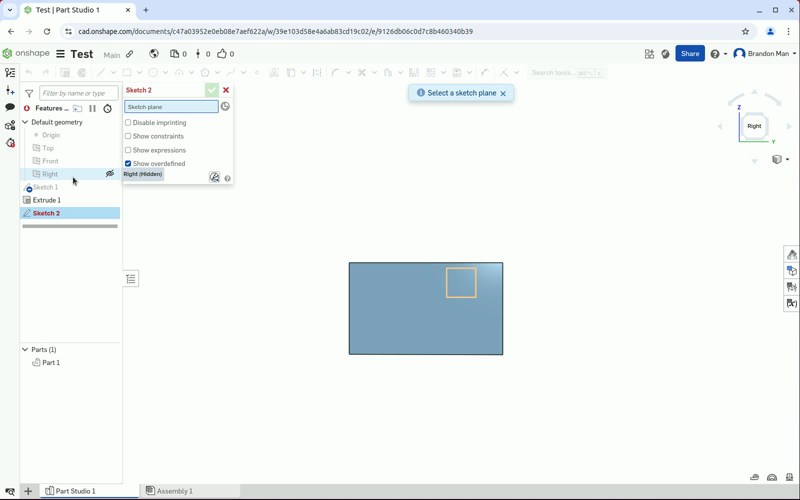
click(73, 176)
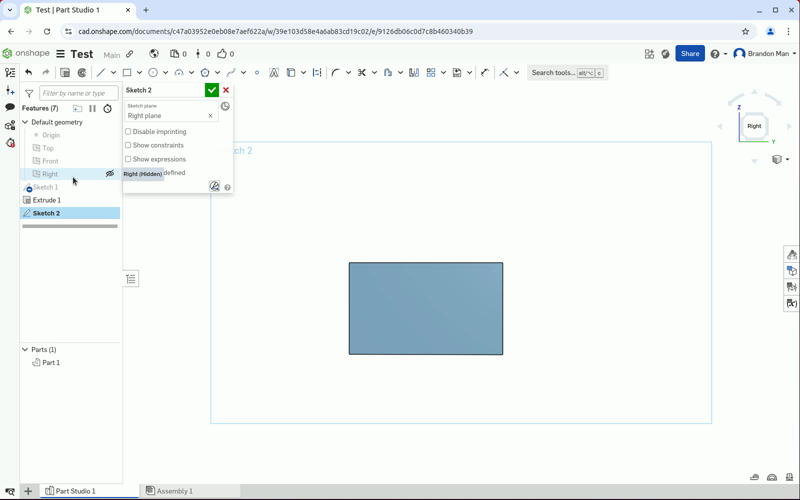
mouse_move(73, 352)
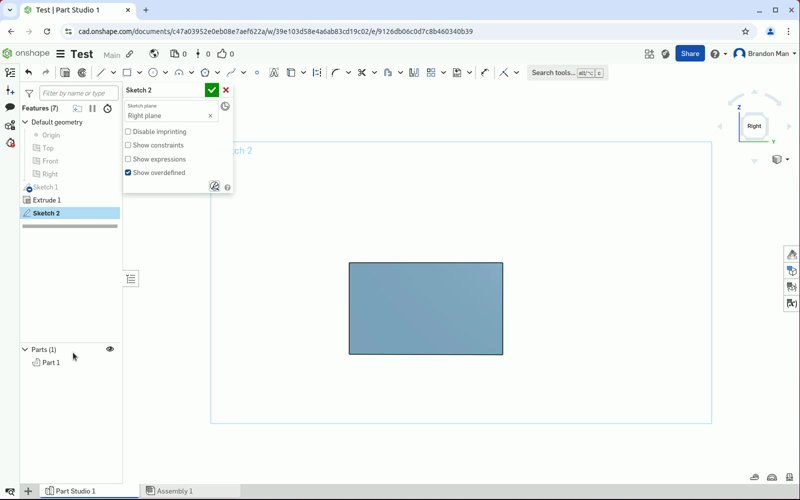
key(y)
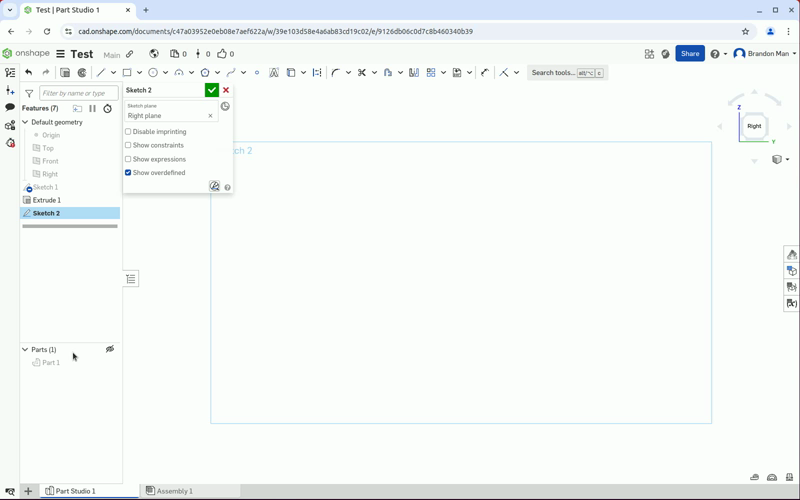
key(l)
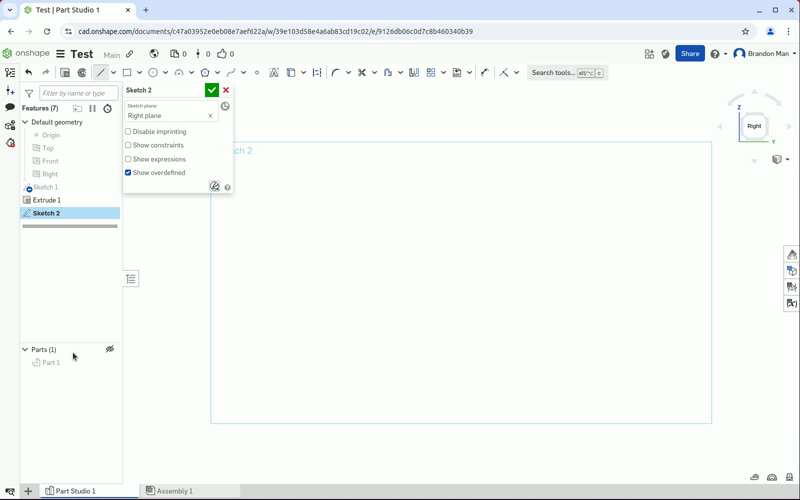
key_down(shift)
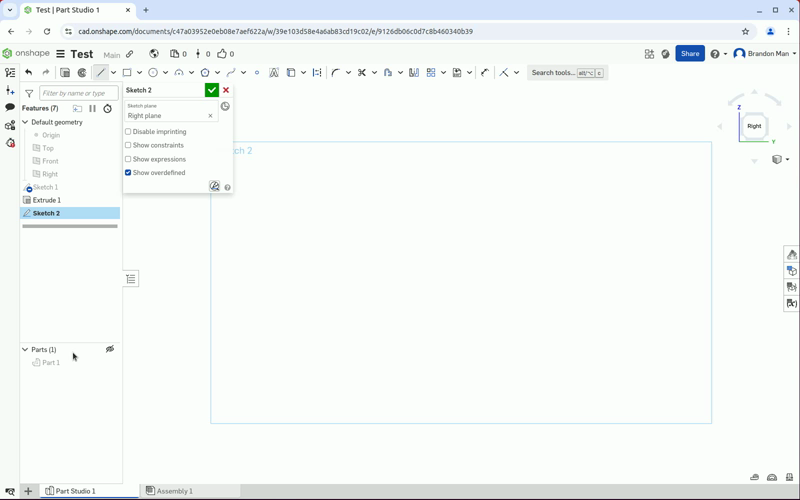
mouse_move(348, 354)
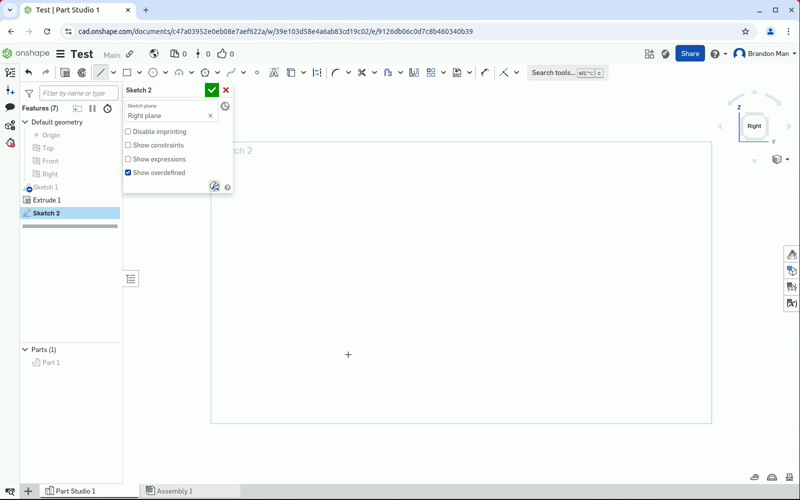
click(348, 354)
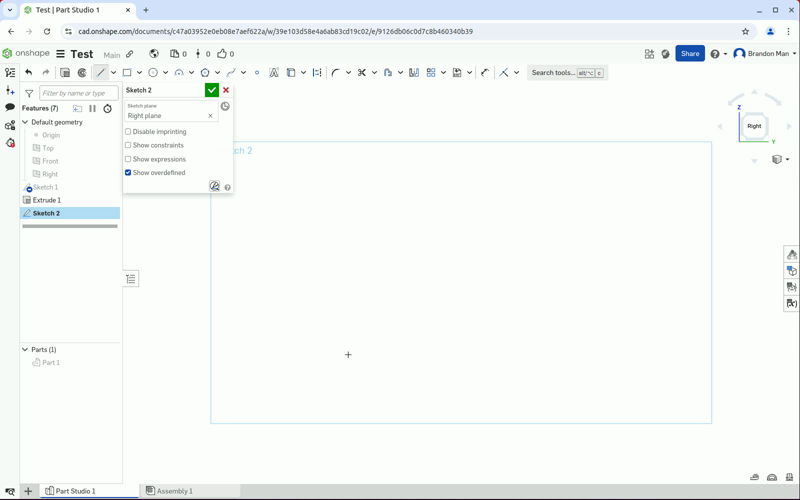
key_up(shift)
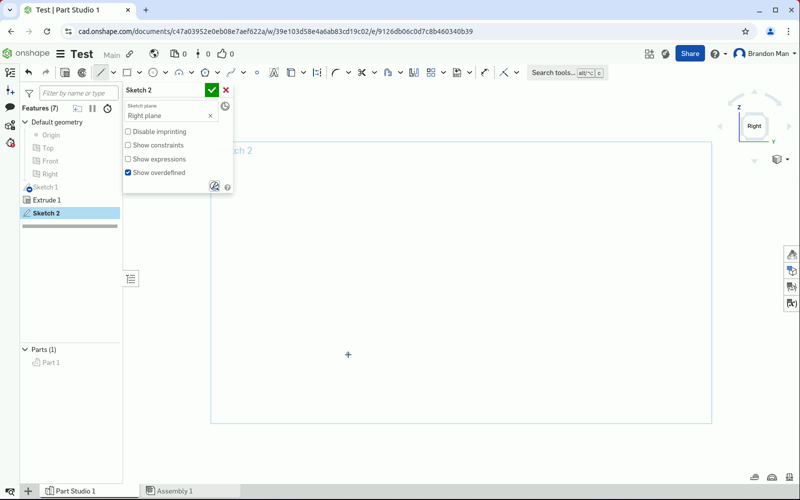
key_down(shift)
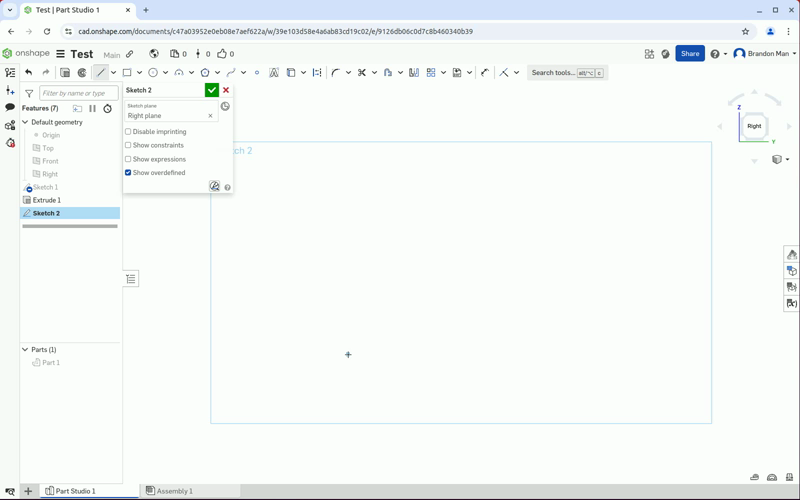
mouse_move(378, 354)
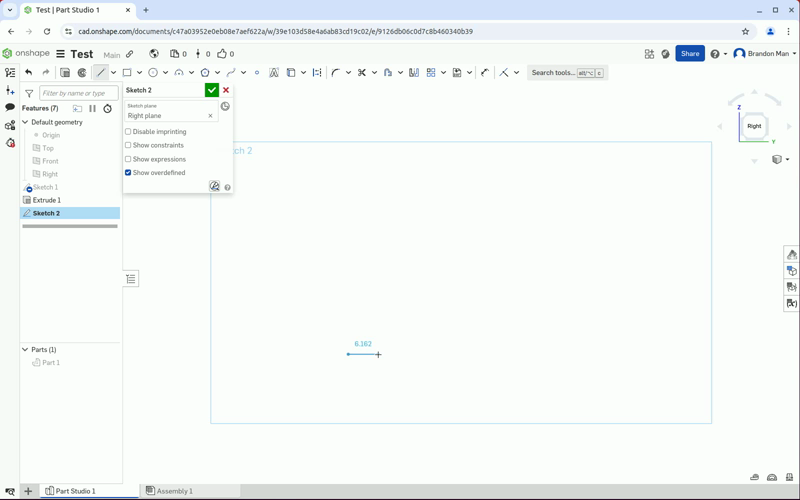
mouse_move(400, 354)
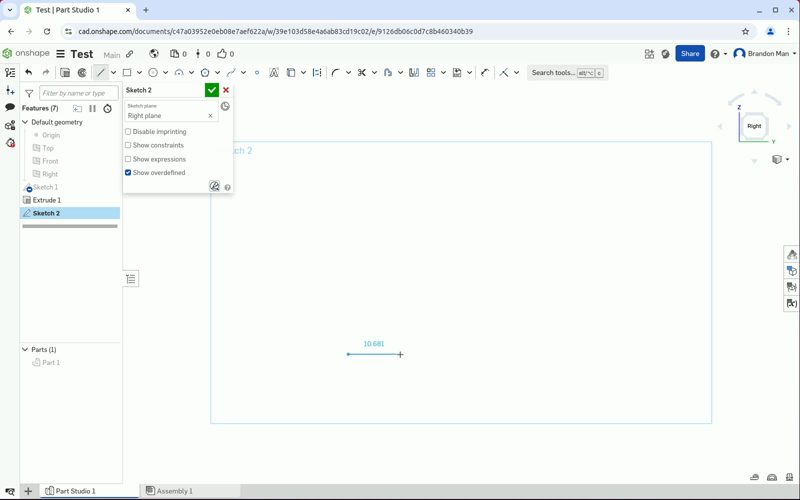
click(400, 354)
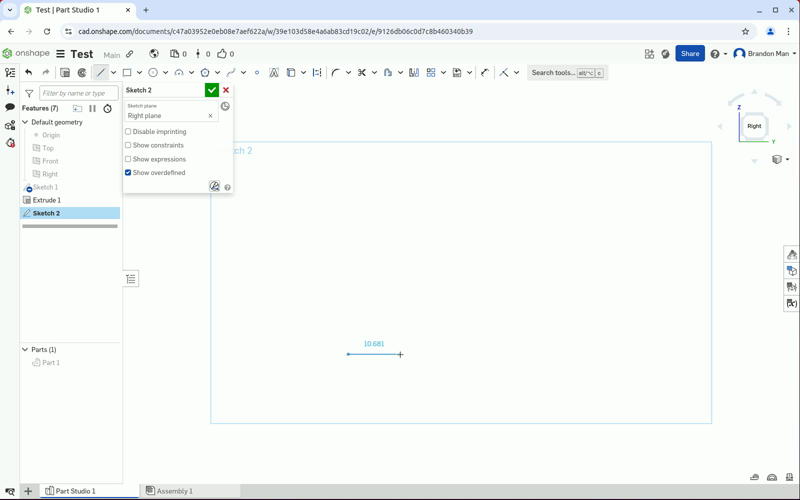
key_up(shift)
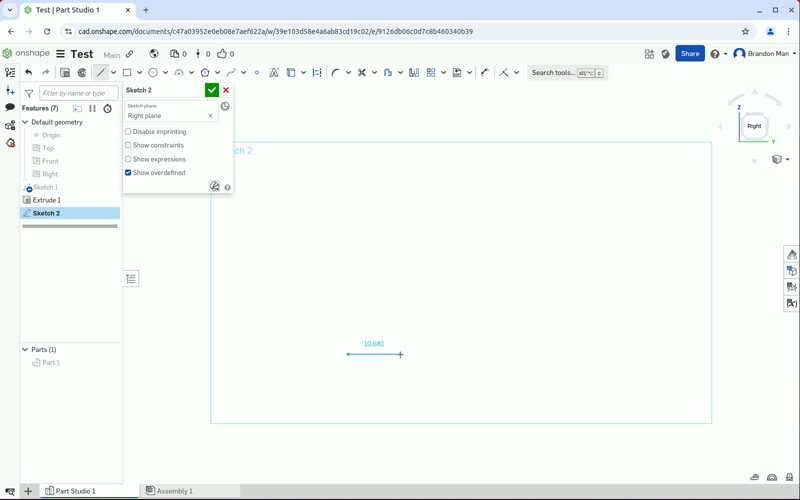
key_down(shift)
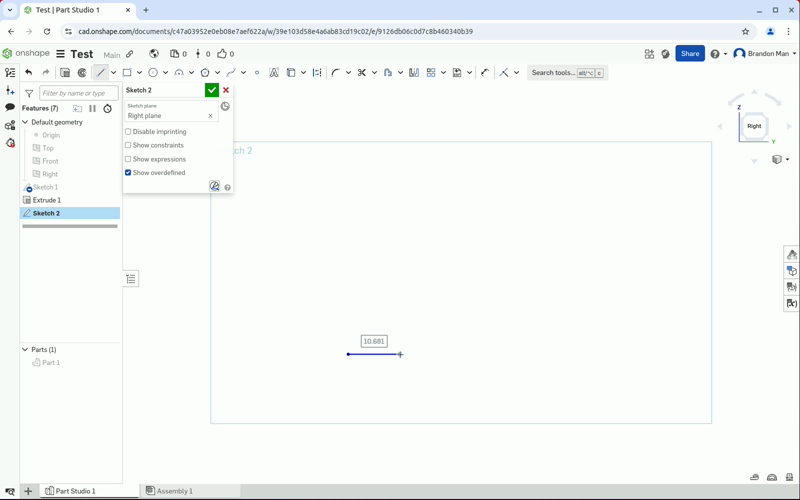
mouse_move(400, 262)
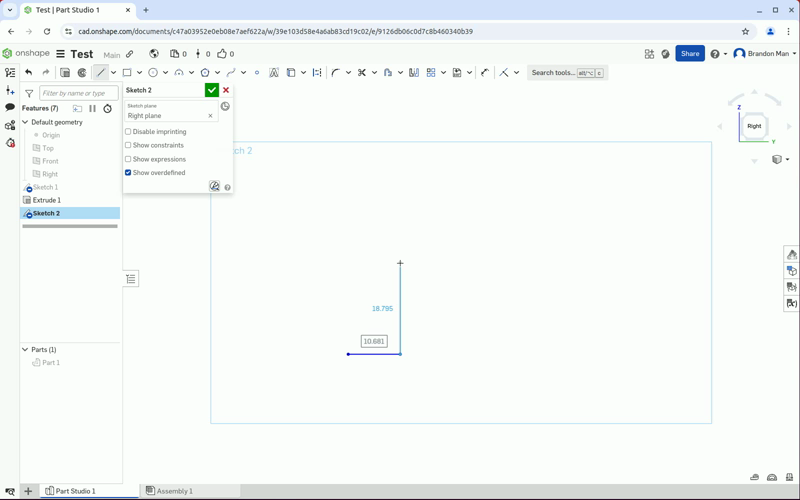
click(400, 262)
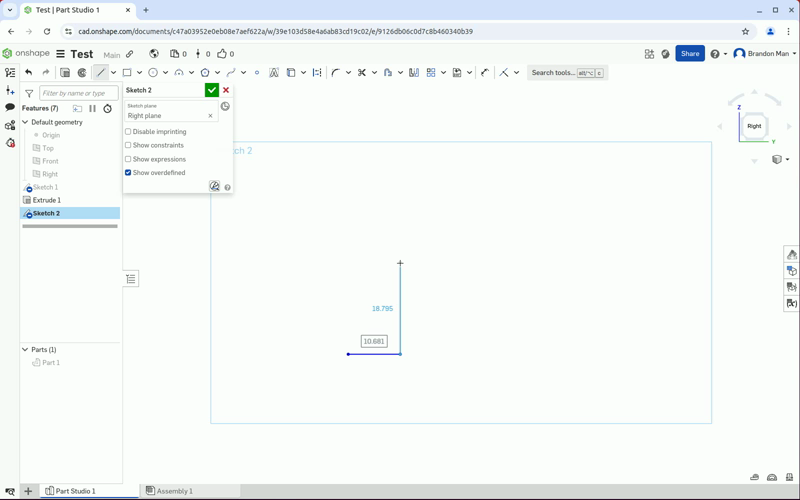
key_up(shift)
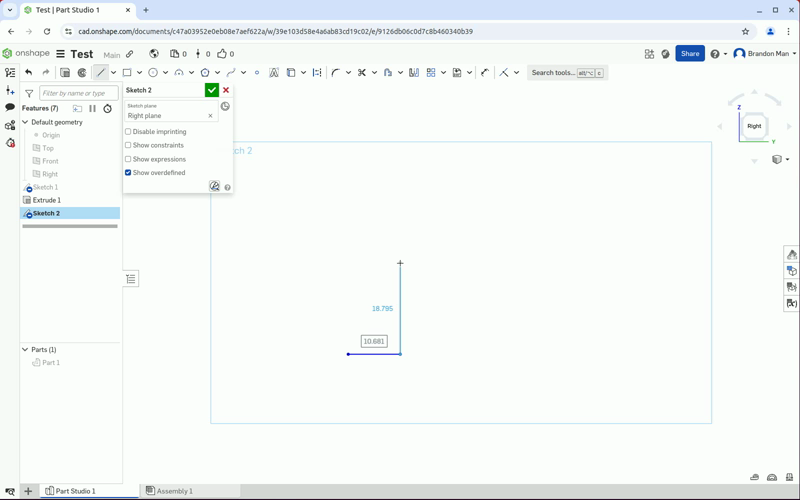
key_down(shift)
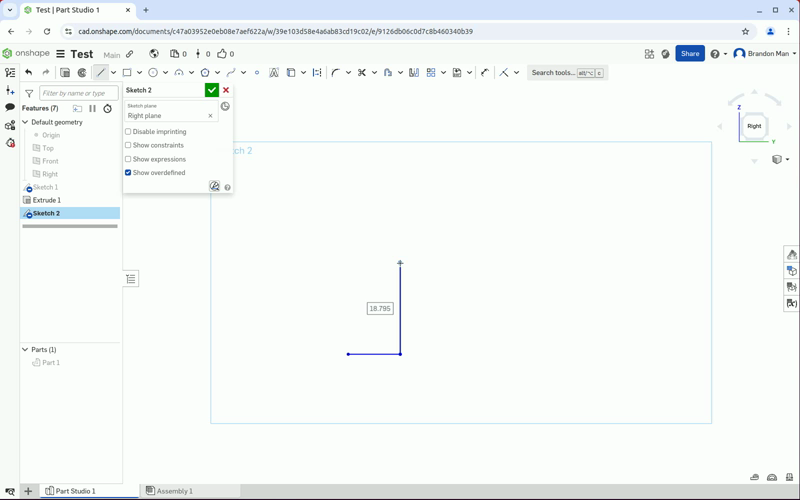
mouse_move(430, 262)
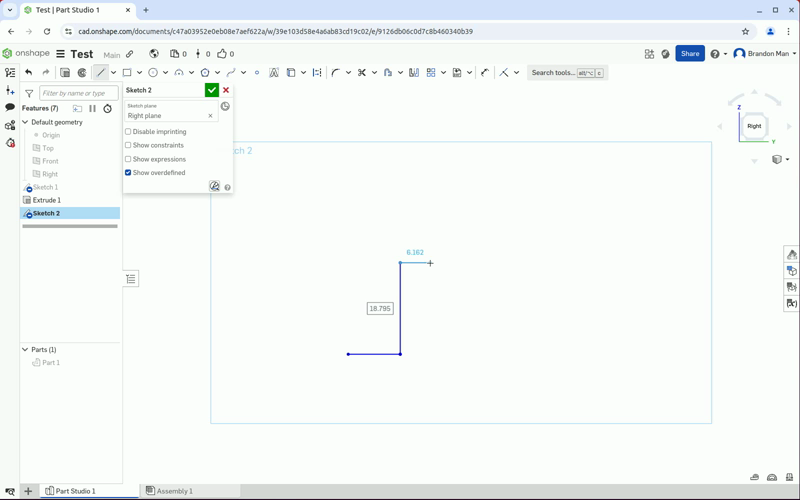
mouse_move(348, 262)
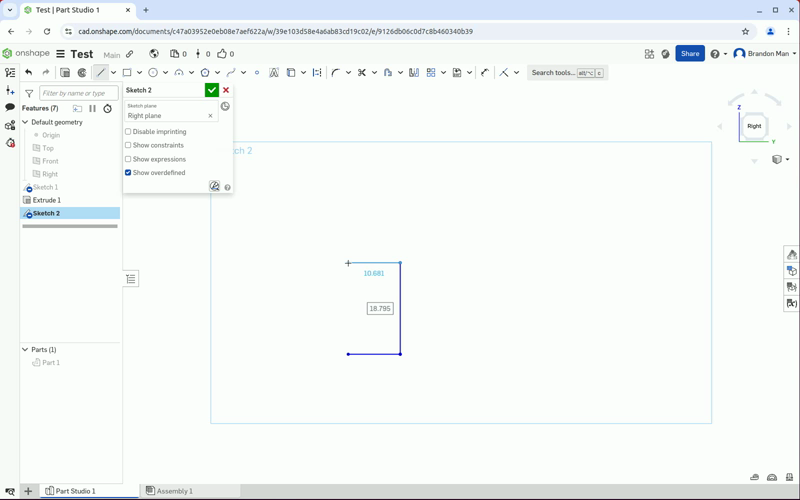
click(348, 262)
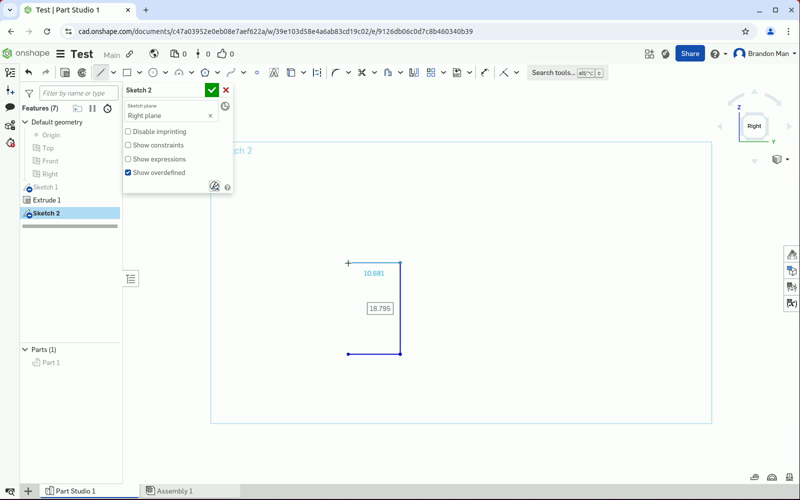
key_up(shift)
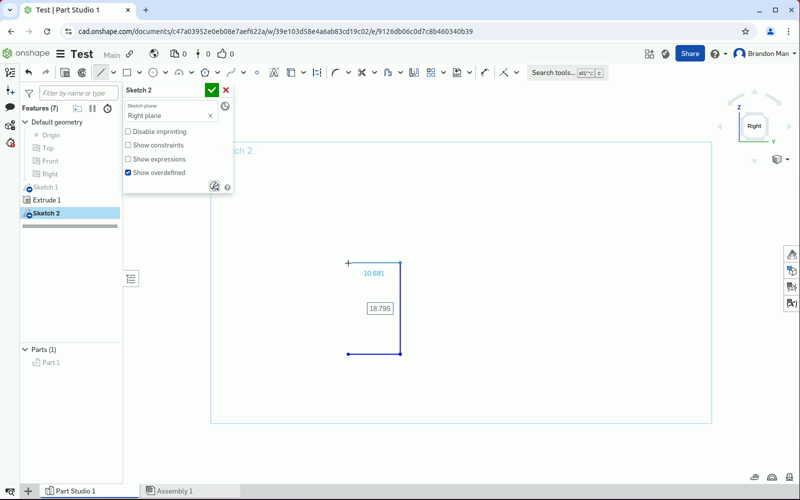
key_down(shift)
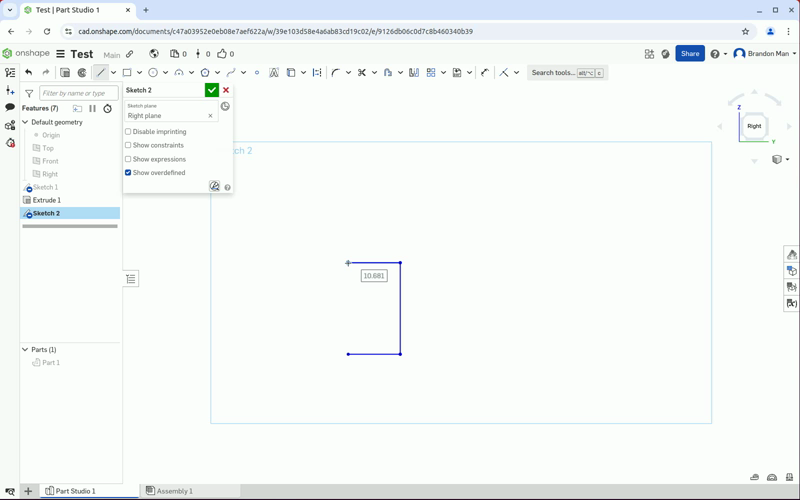
mouse_move(348, 354)
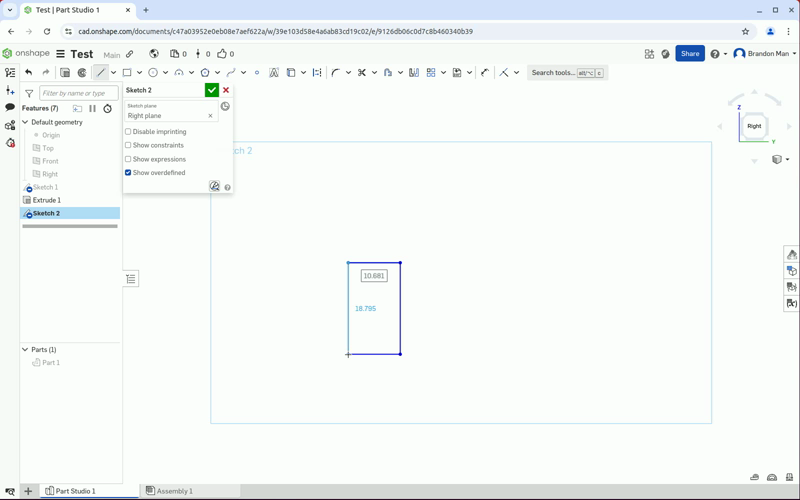
key_up(shift)
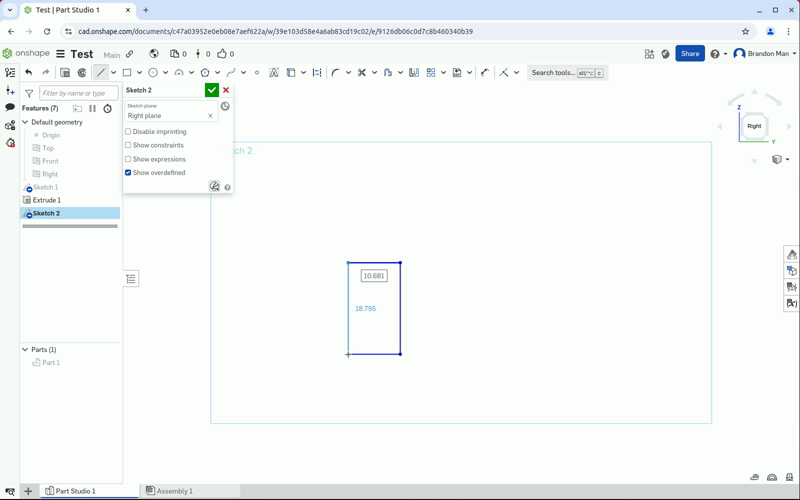
click(348, 354)
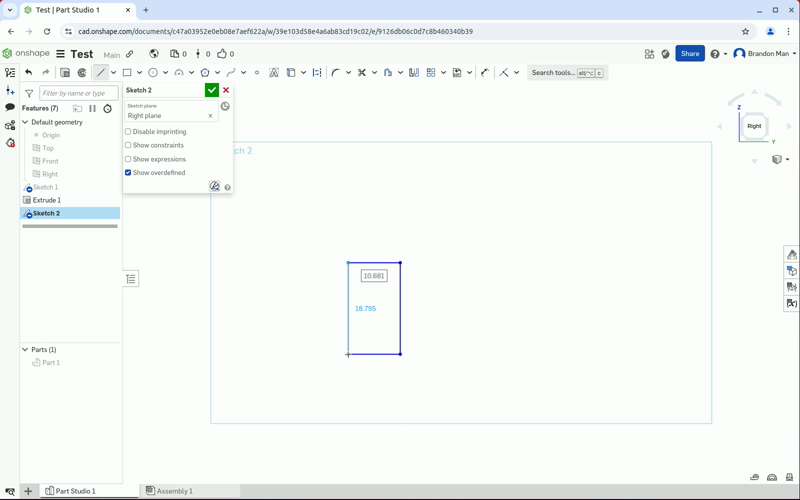
key(esc)
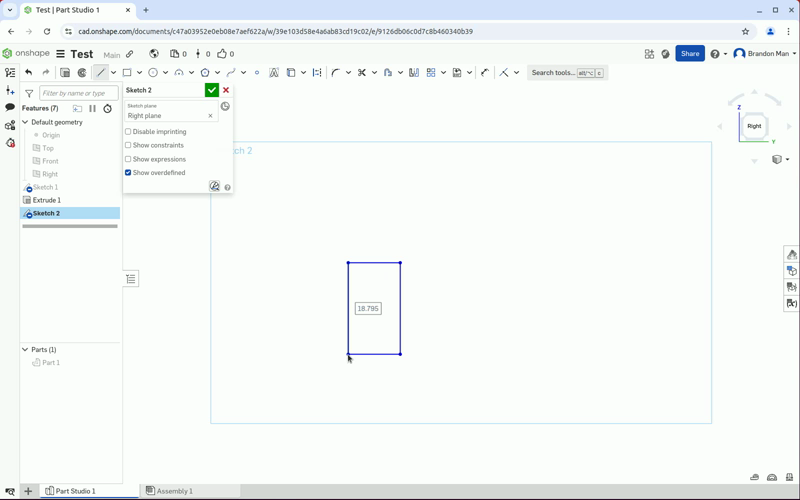
mouse_move(378, 307)
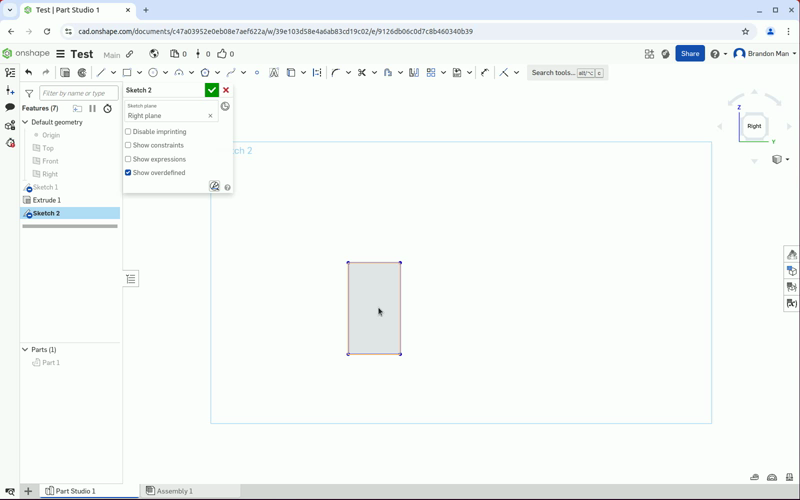
click(378, 307)
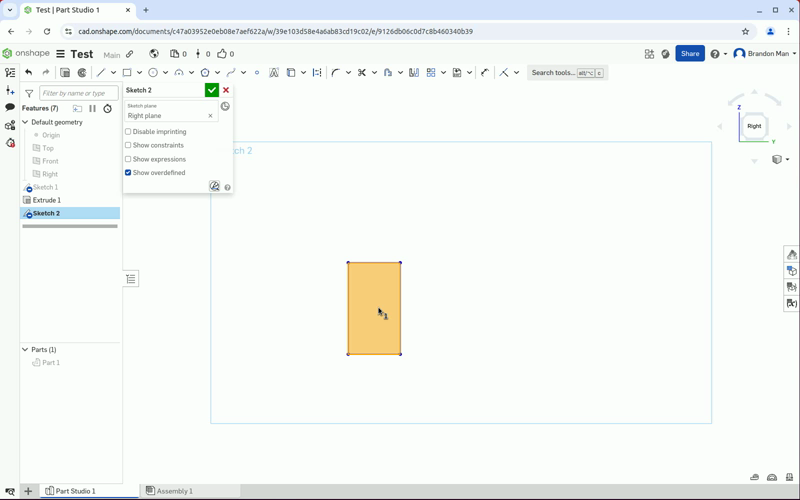
mouse_move(73, 352)
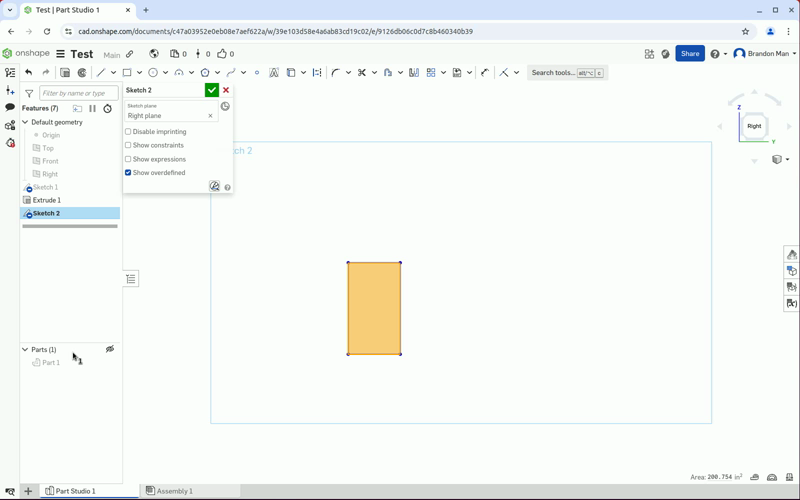
key(shift+y)
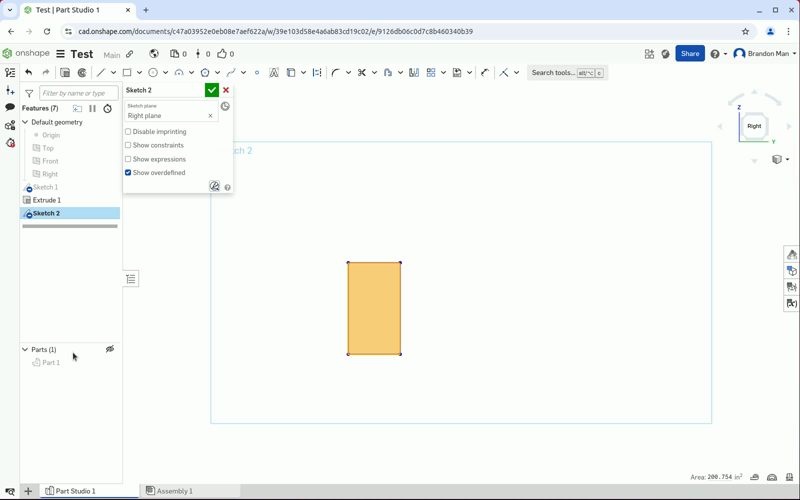
key(shift+e)
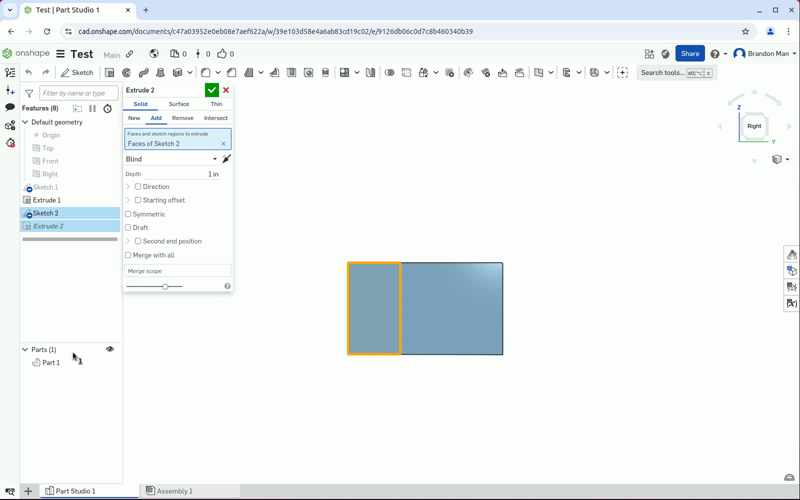
mouse_move(143, 106)
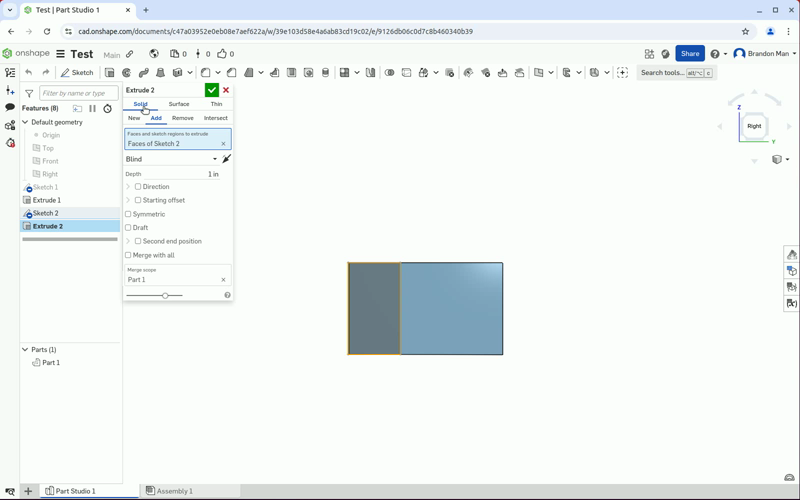
click(143, 106)
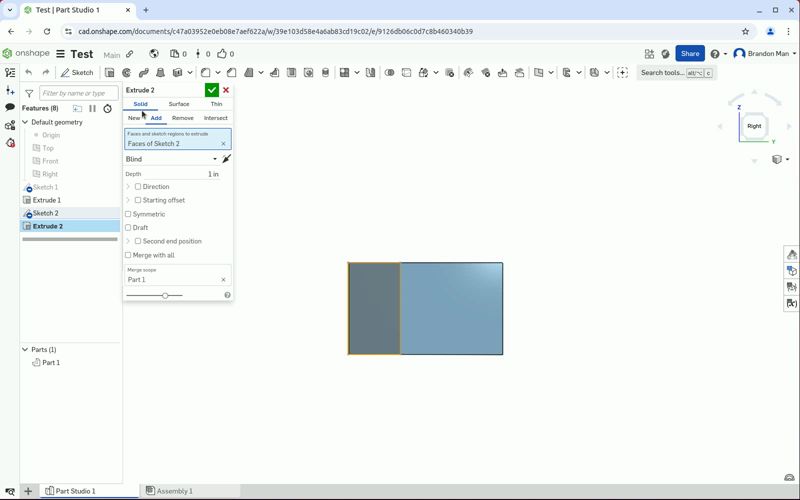
mouse_move(137, 120)
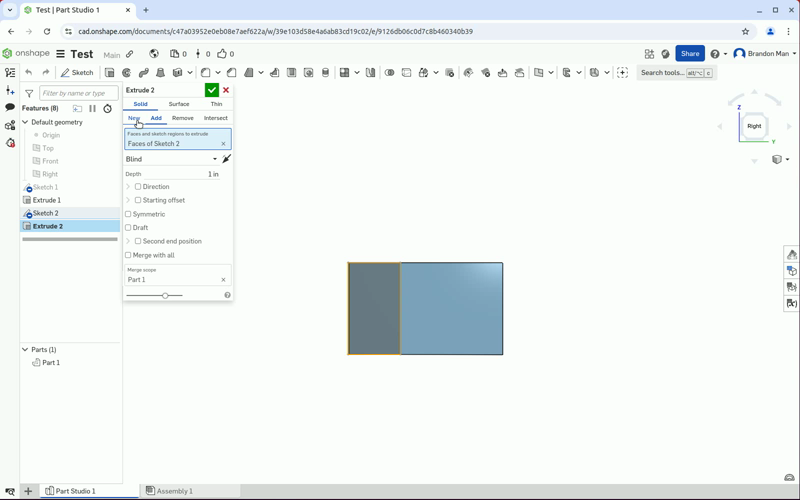
click(137, 120)
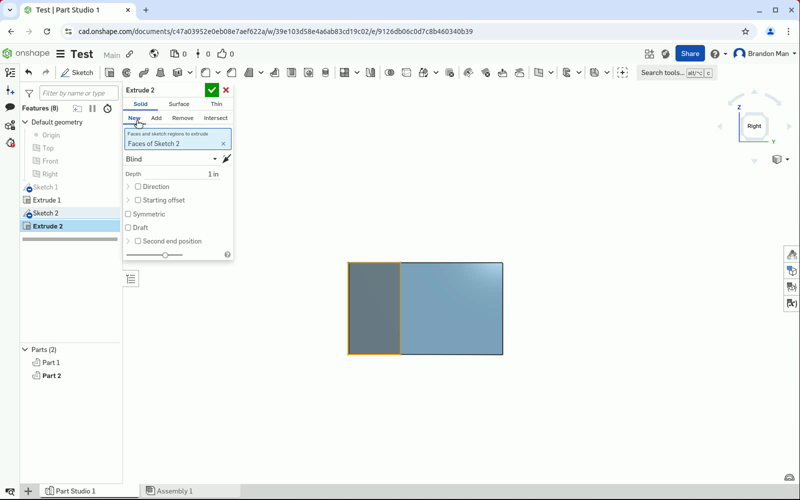
key(tab, 4)
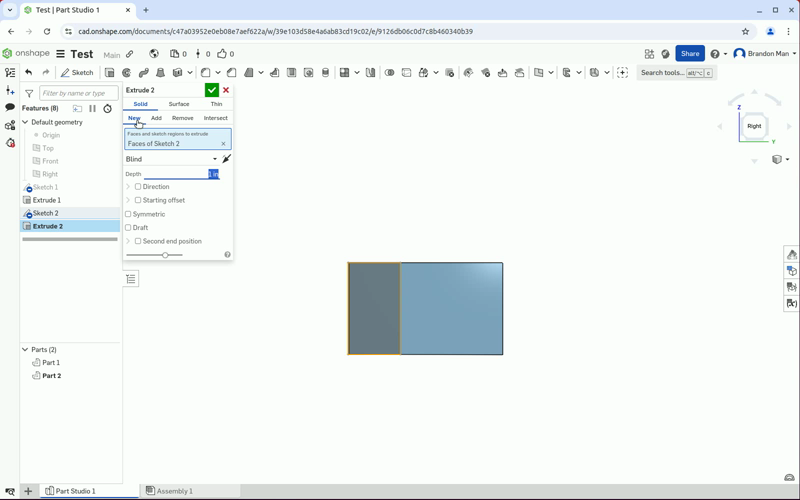
text(23.108)
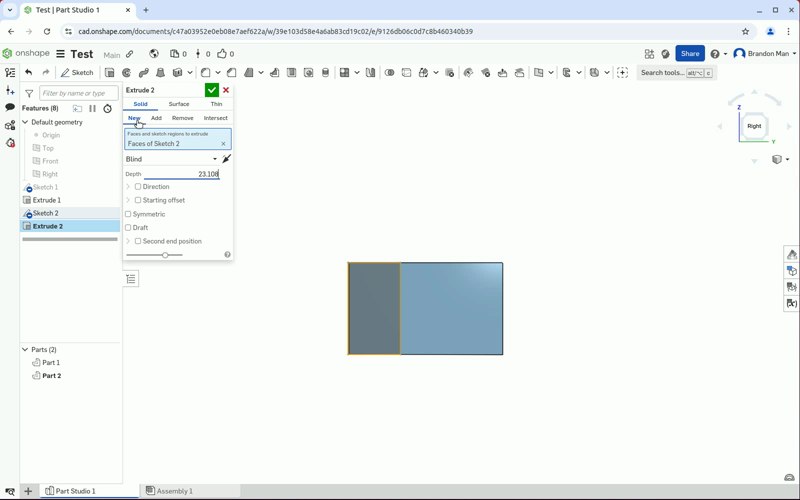
key(enter)
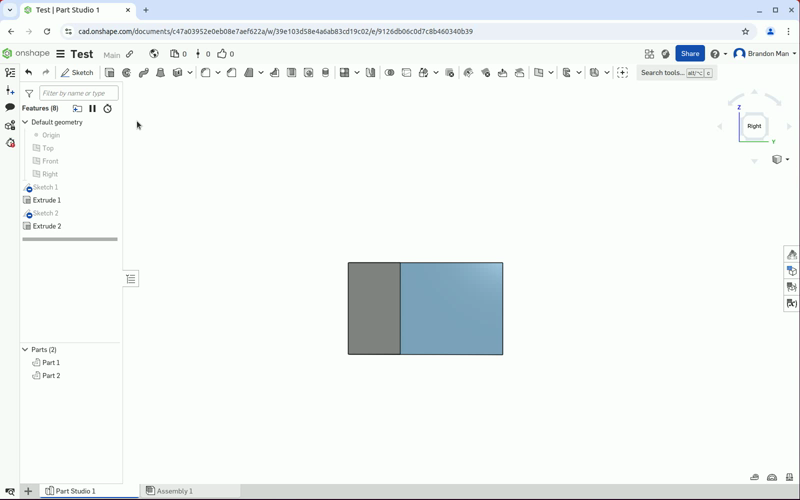
key(shift+h)
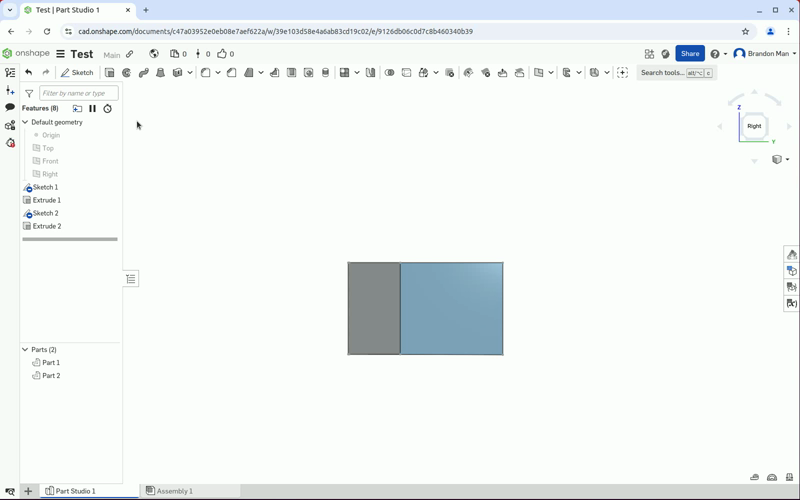
key(shift+h)
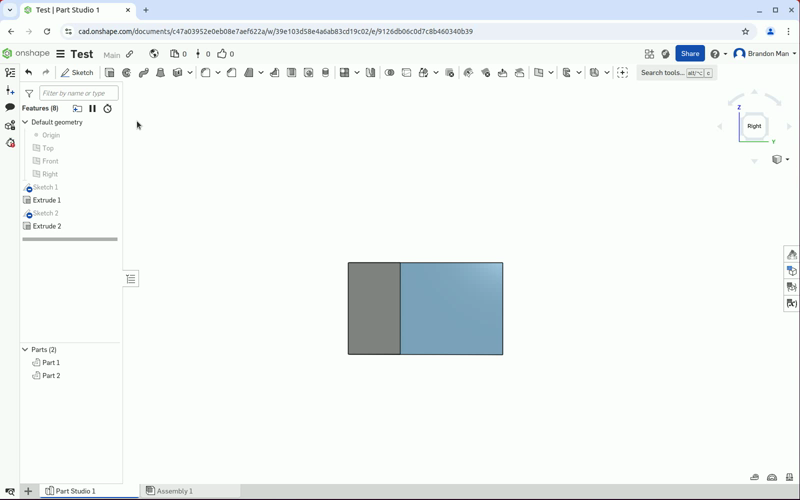
mouse_move(73, 189)
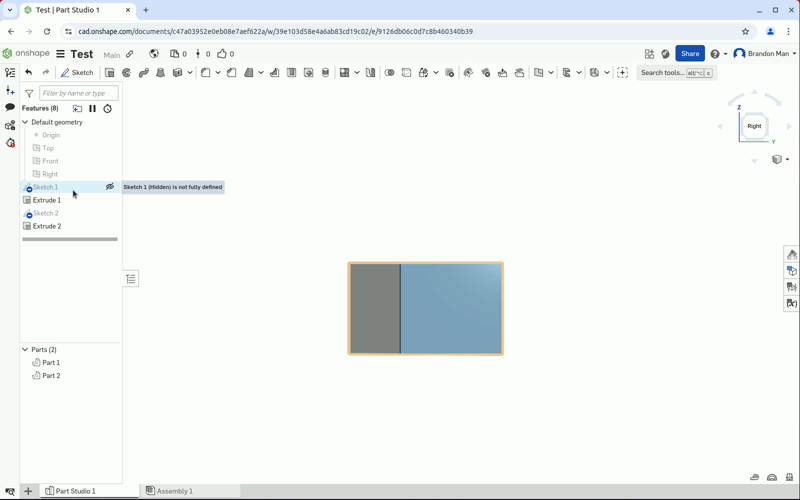
click(73, 189)
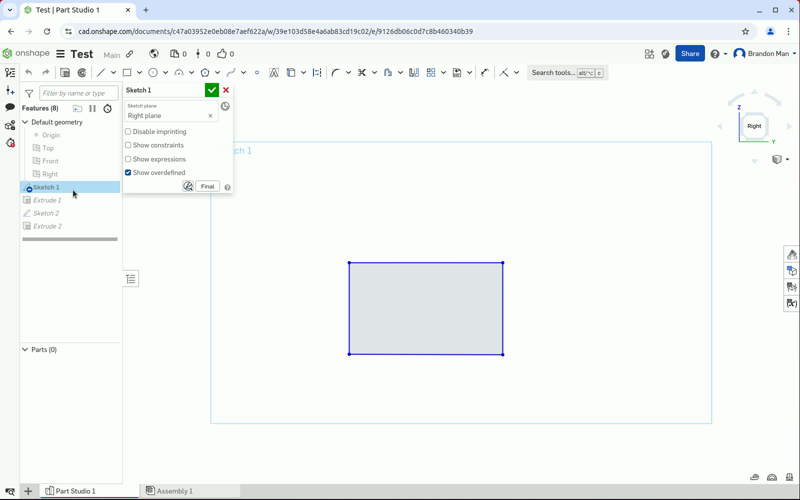
mouse_move(229, 92)
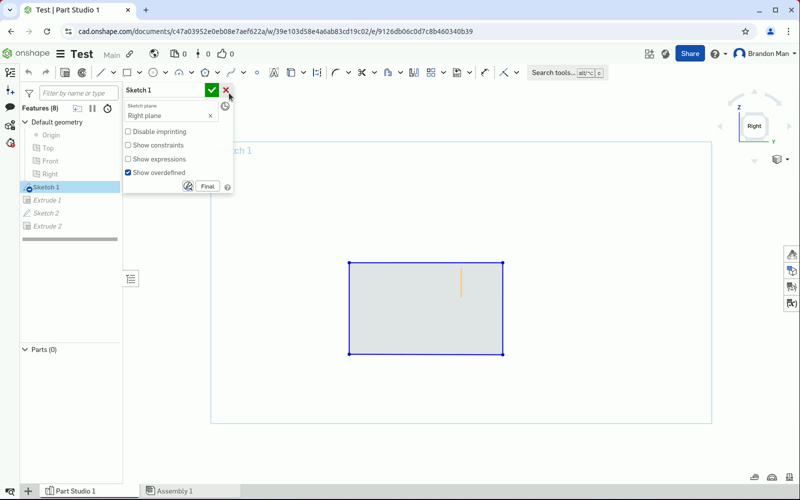
click(229, 92)
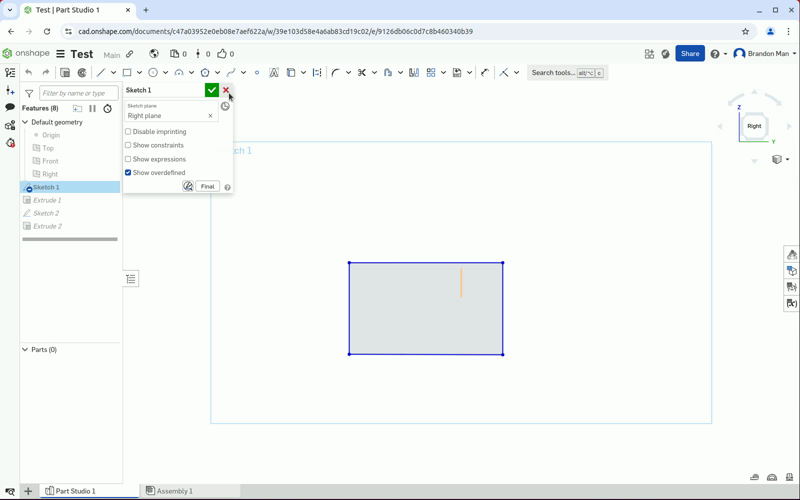
key(shift+s)
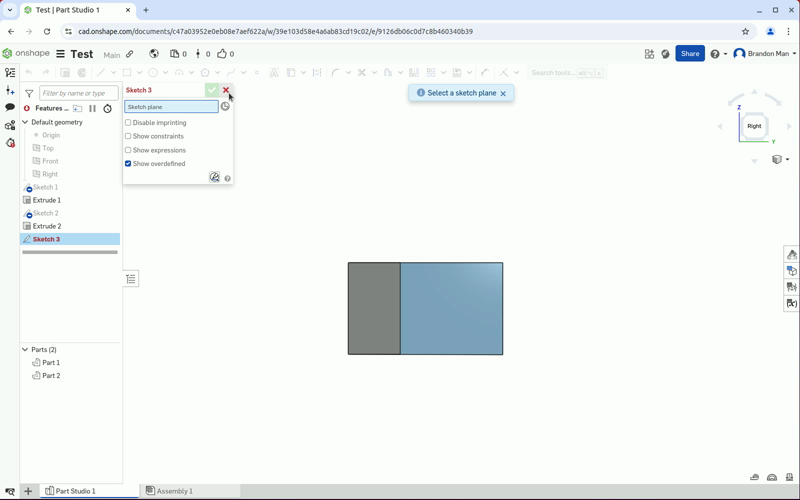
mouse_move(73, 176)
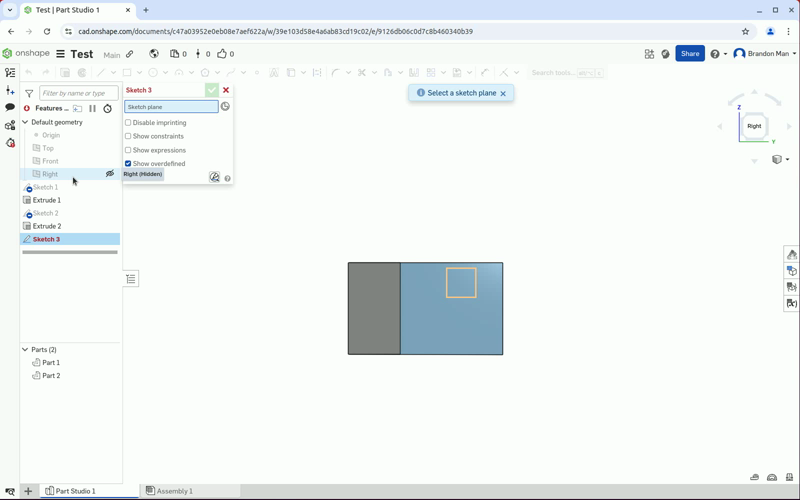
click(73, 176)
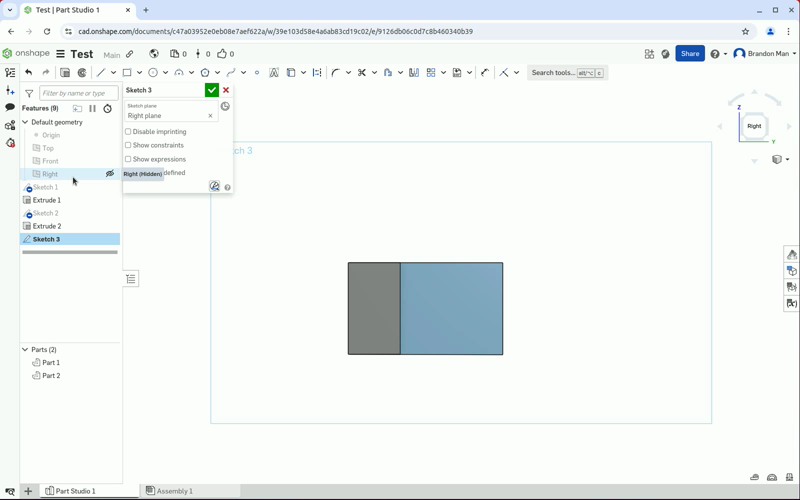
mouse_move(73, 352)
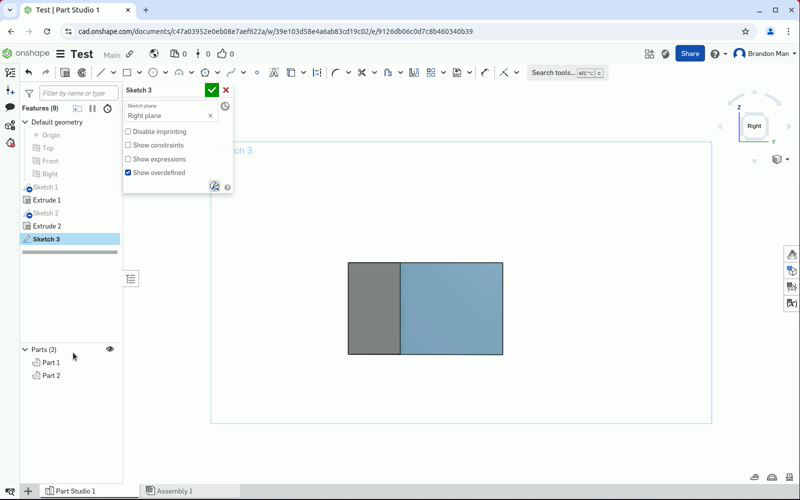
key(y)
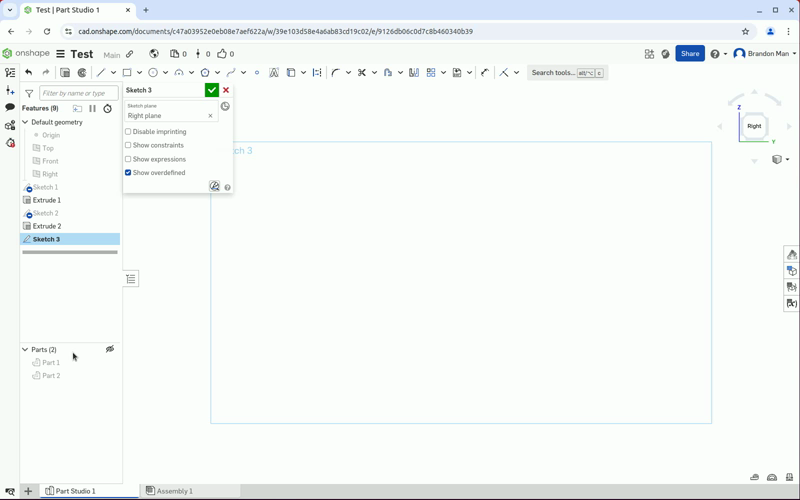
key(l)
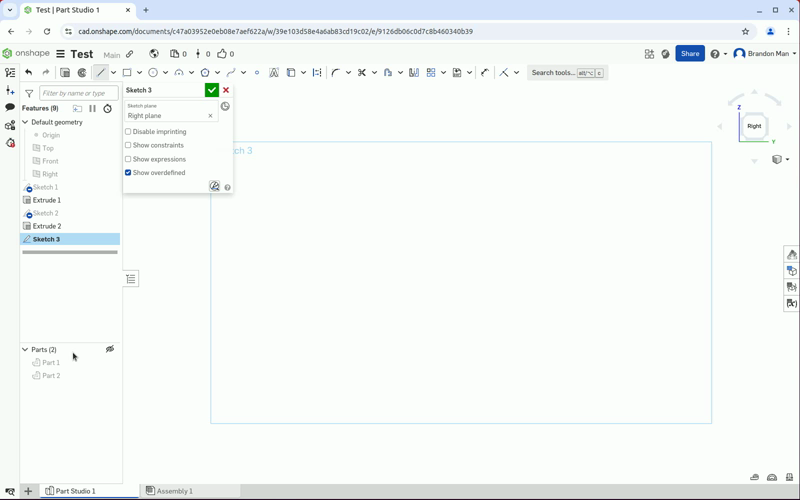
key_down(shift)
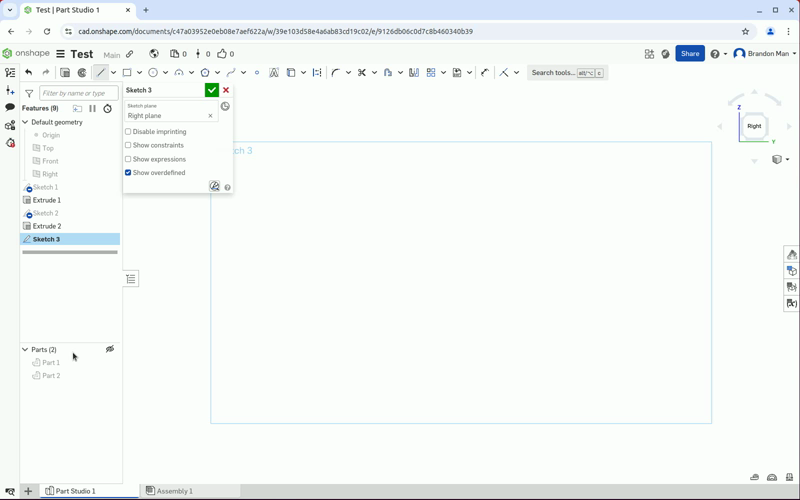
mouse_move(501, 266)
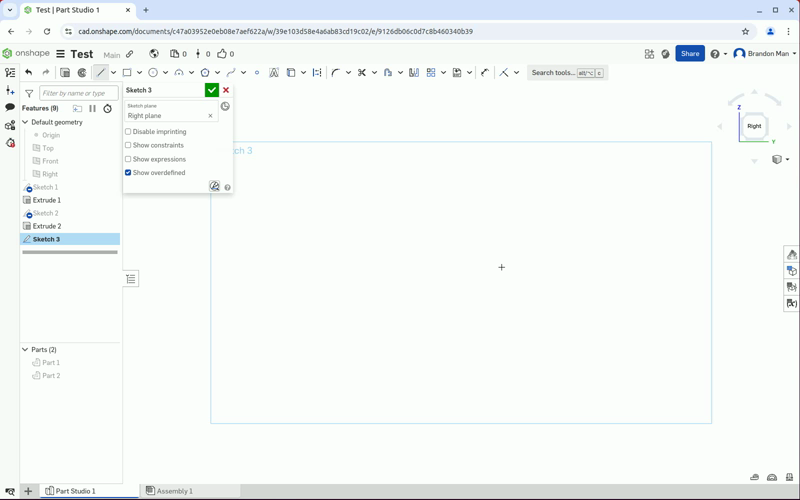
click(501, 266)
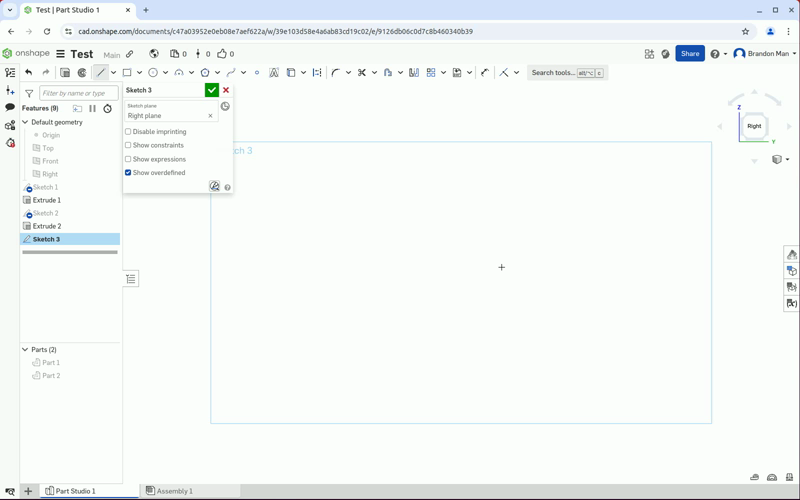
key_up(shift)
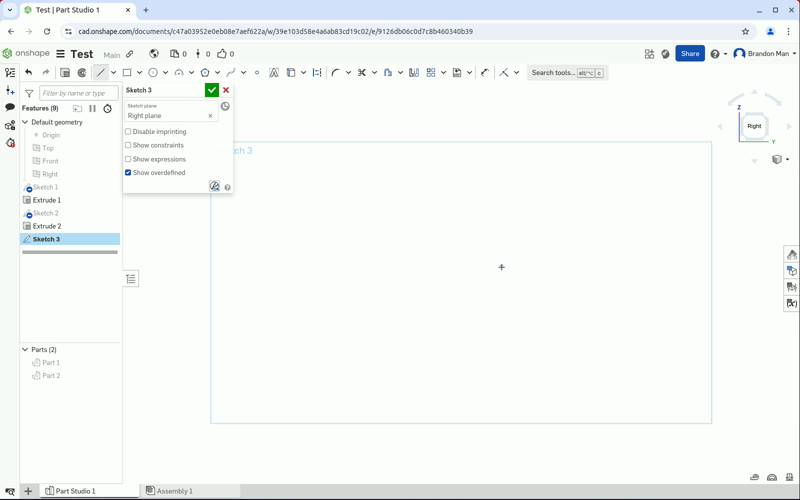
key_down(shift)
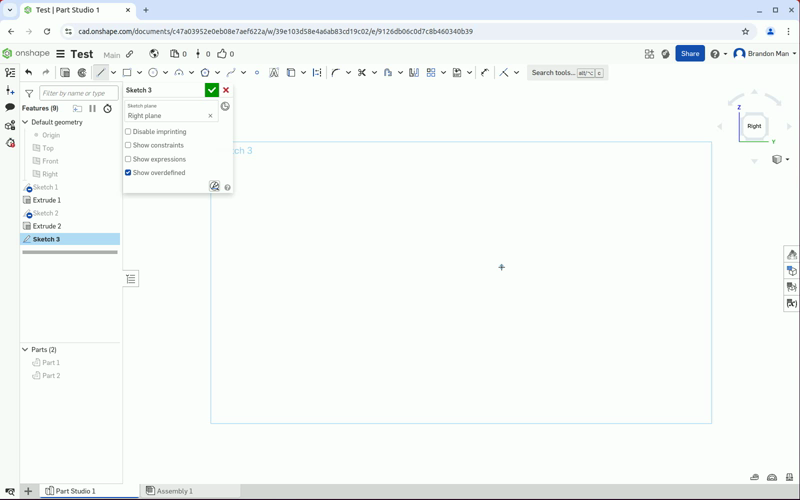
mouse_move(531, 266)
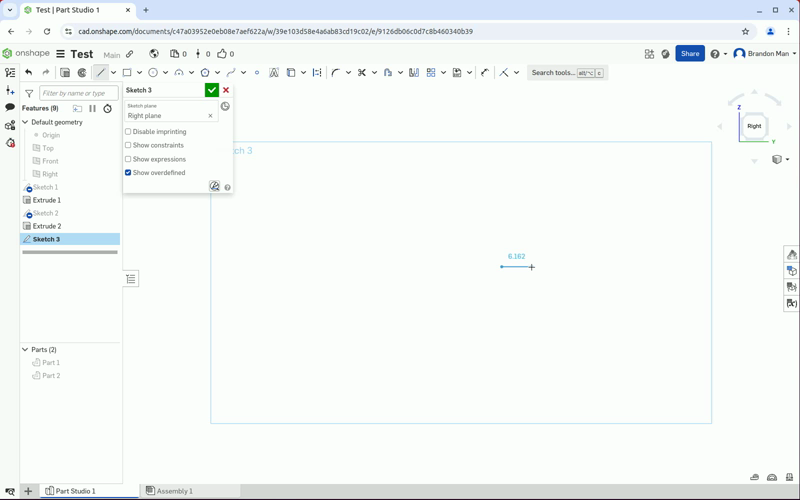
mouse_move(502, 266)
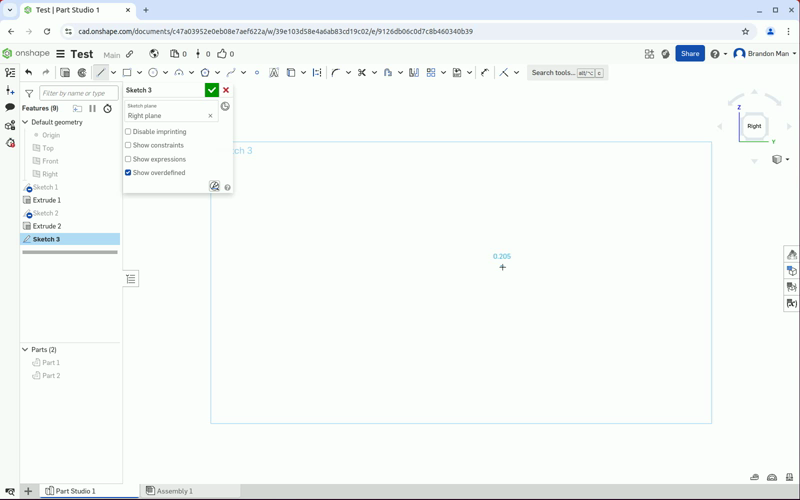
scroll(6)
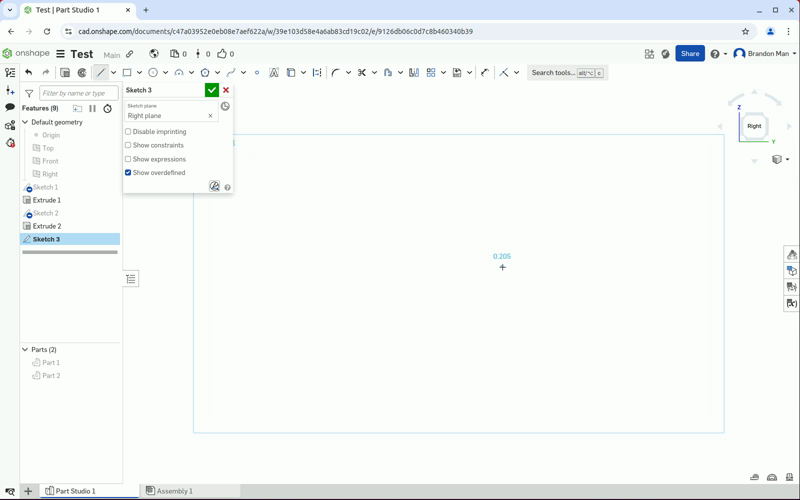
scroll(6)
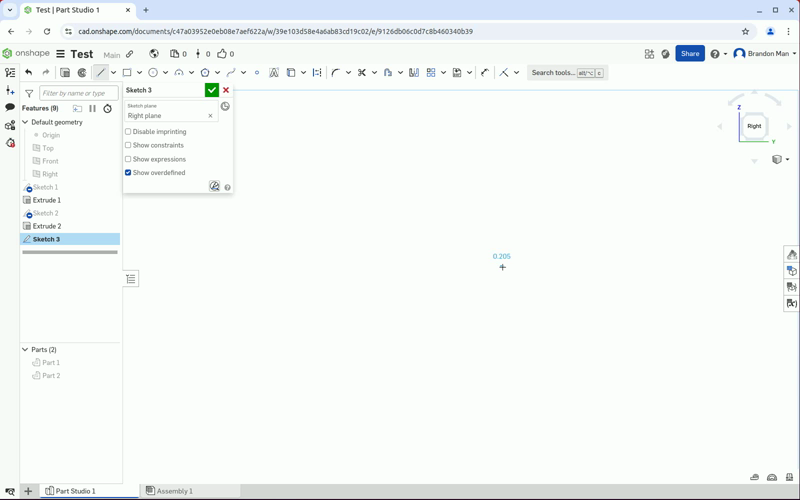
scroll(6)
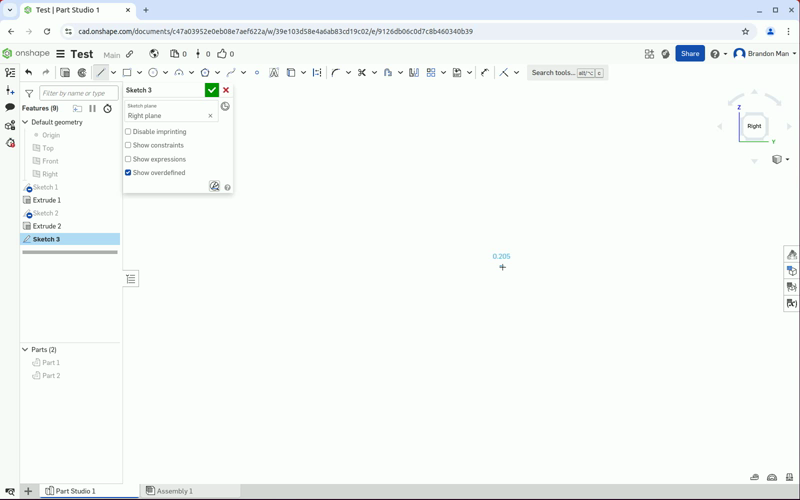
scroll(6)
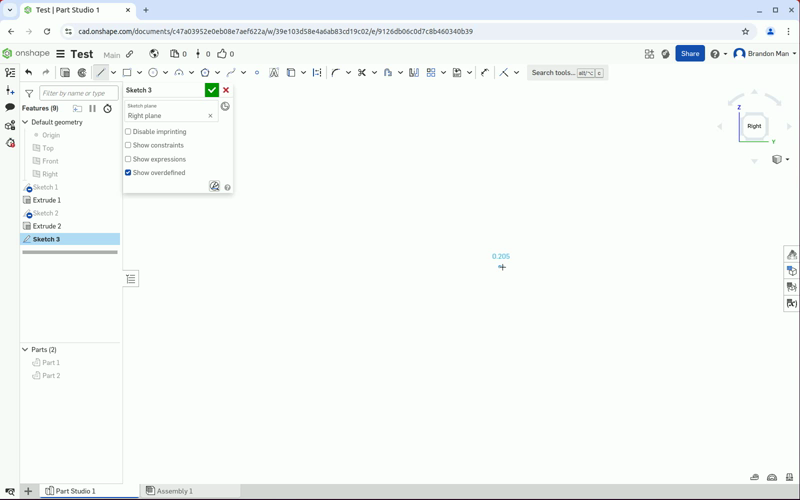
scroll(6)
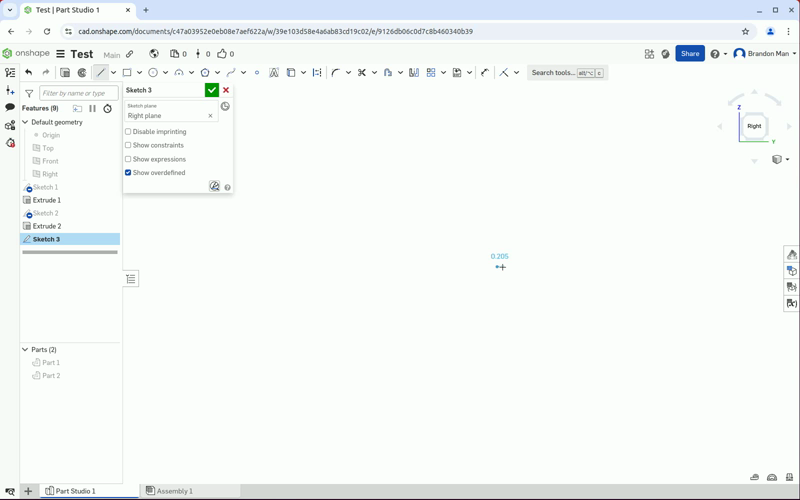
scroll(6)
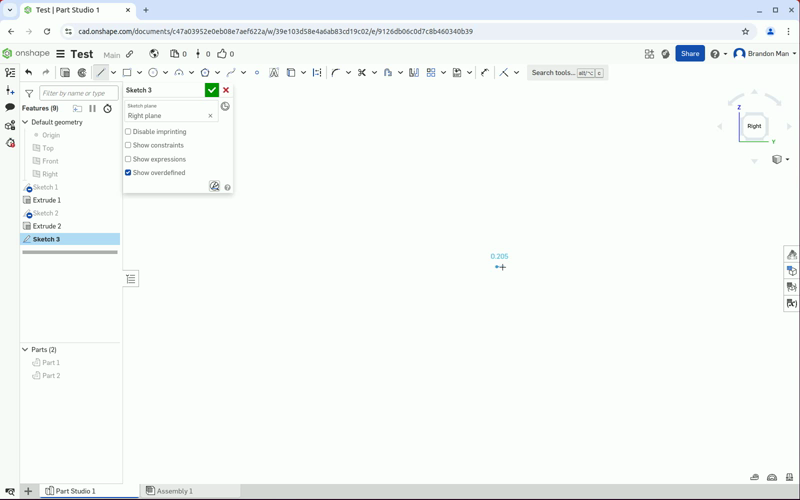
scroll(6)
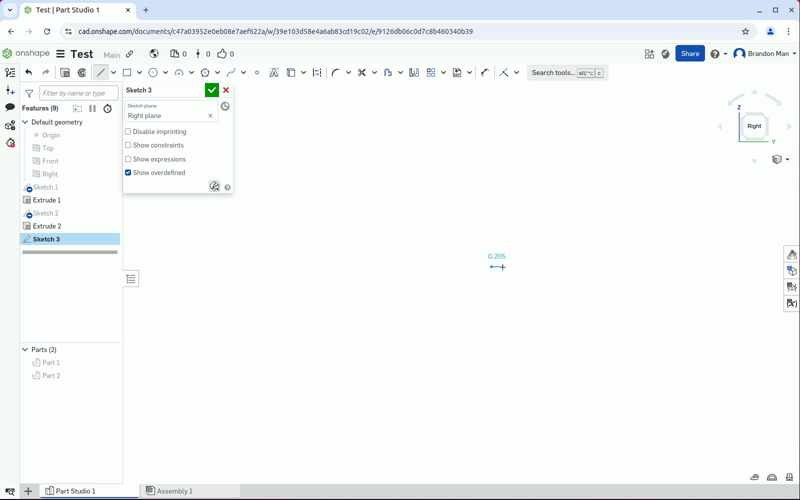
click(502, 266)
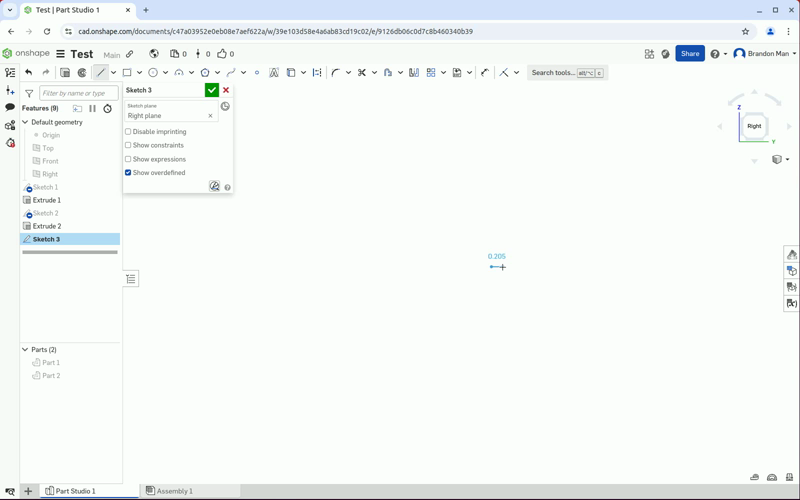
scroll(-6)
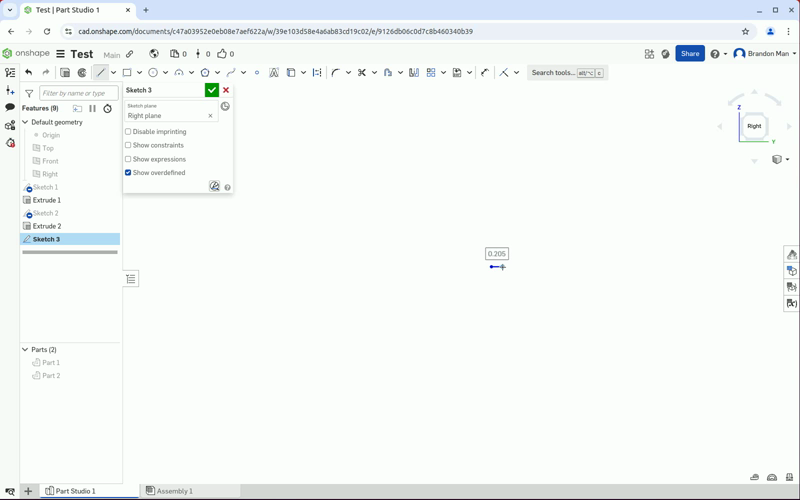
scroll(-6)
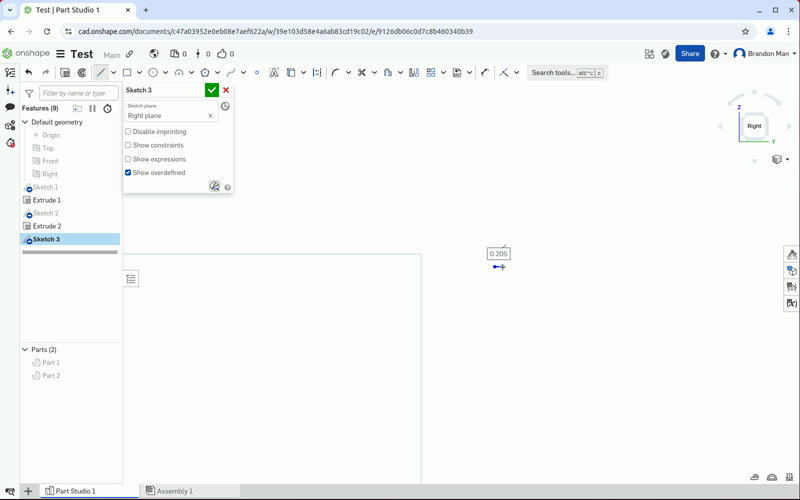
scroll(-6)
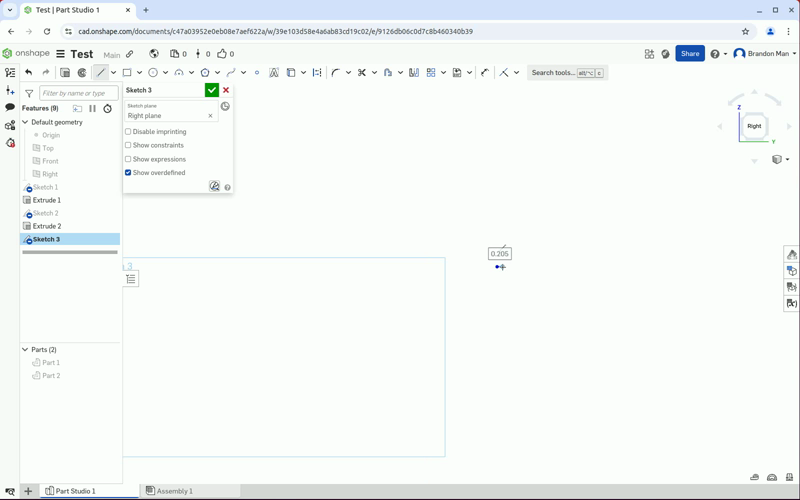
scroll(-6)
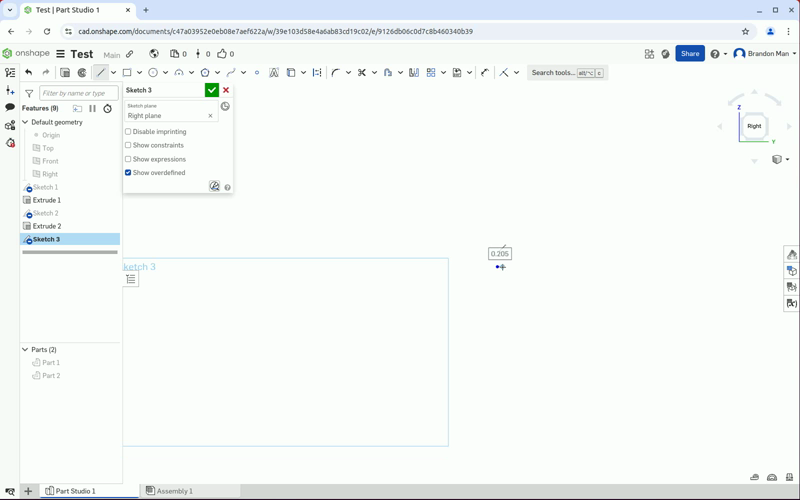
scroll(-6)
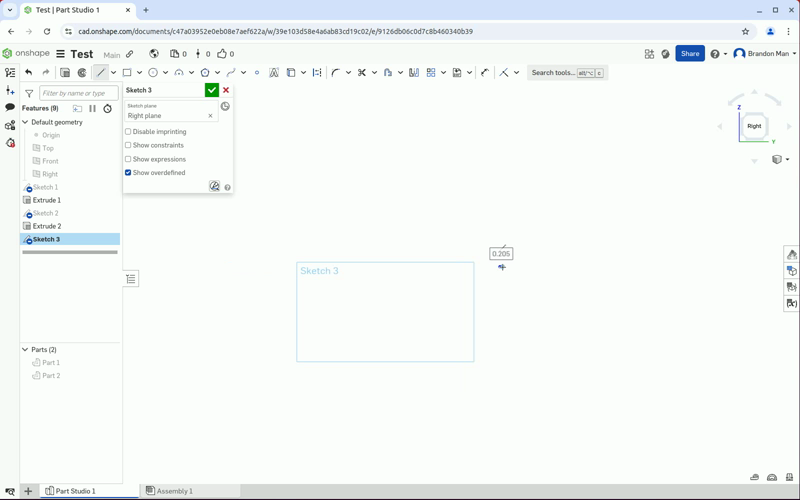
scroll(-6)
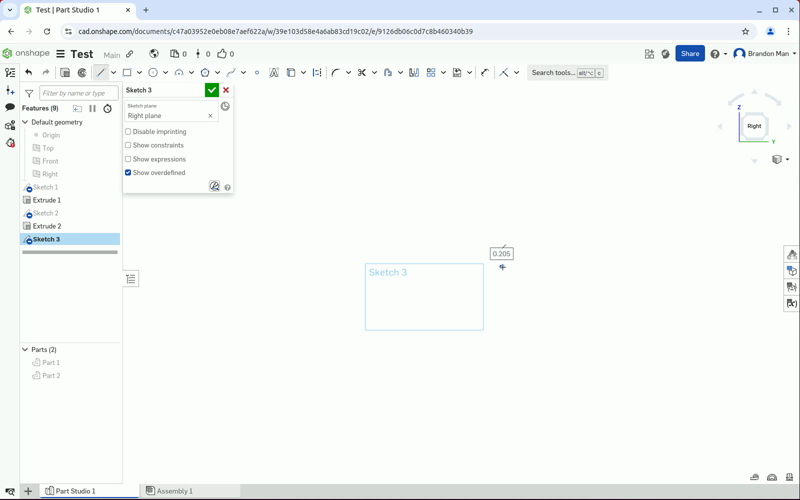
scroll(-6)
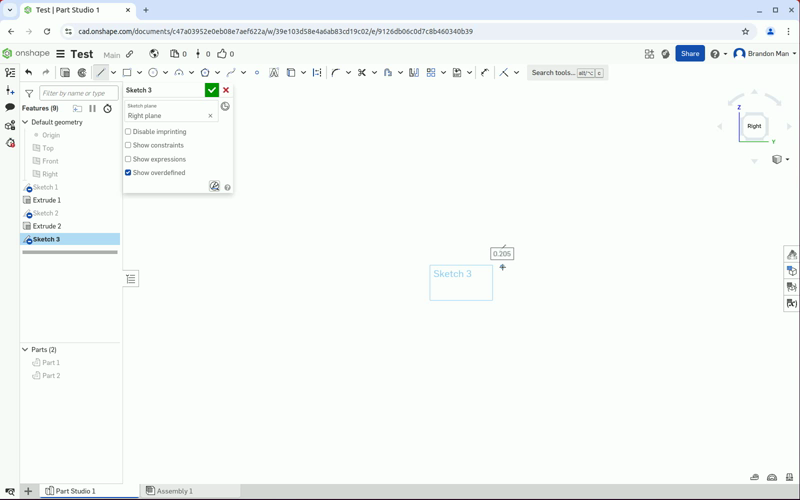
key_up(shift)
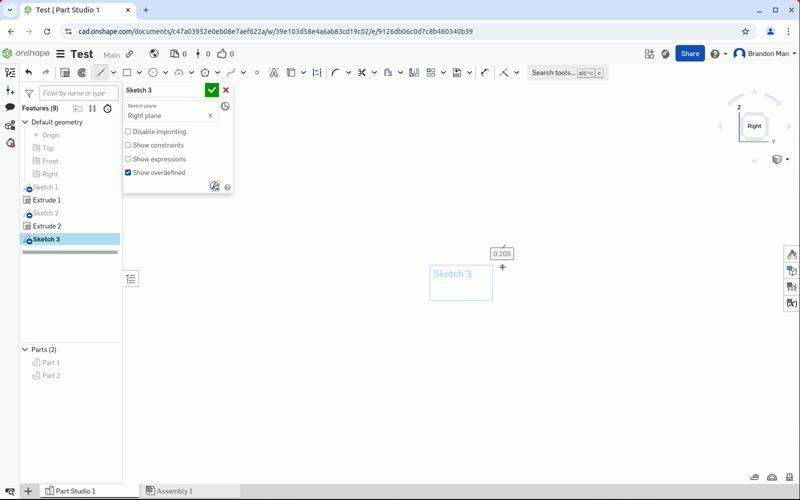
key_down(shift)
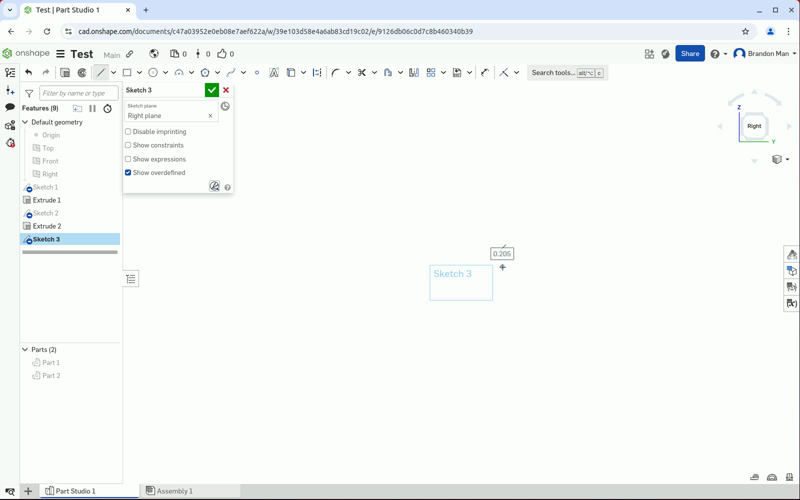
mouse_move(532, 266)
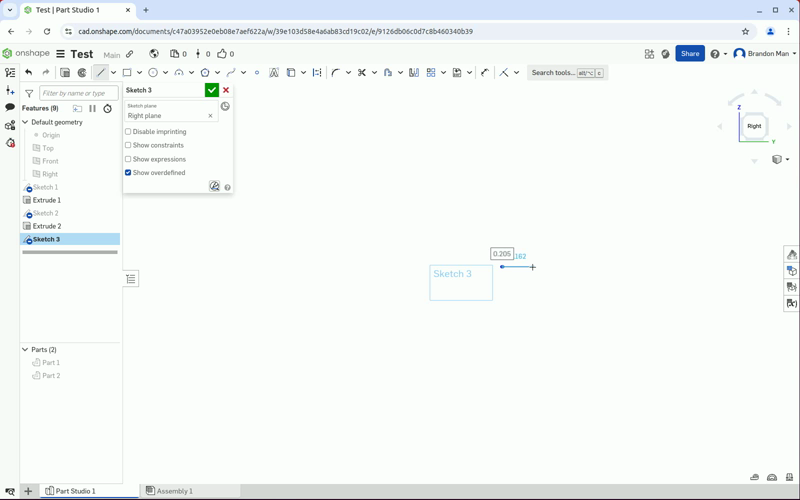
mouse_move(502, 260)
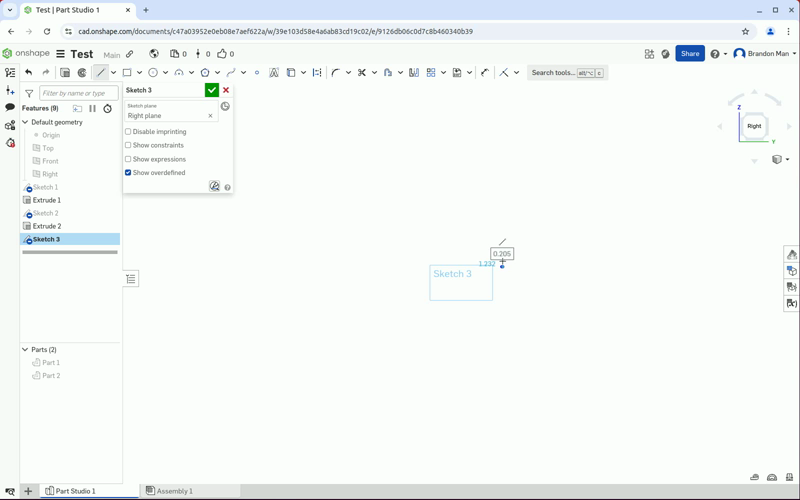
scroll(6)
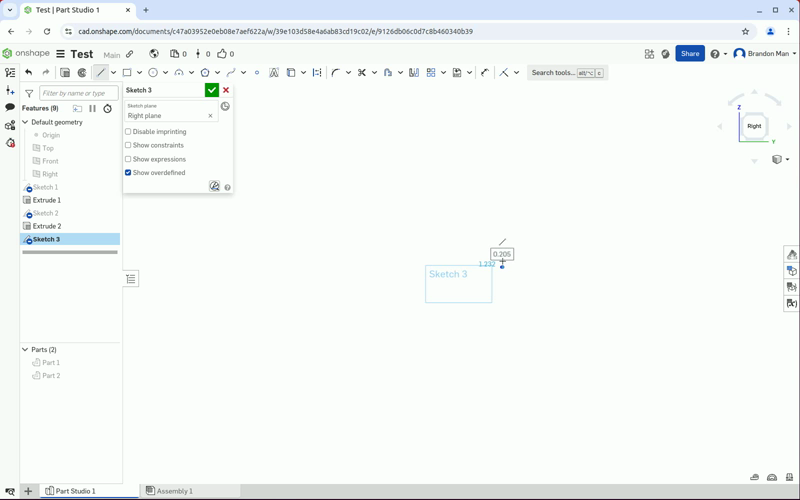
scroll(6)
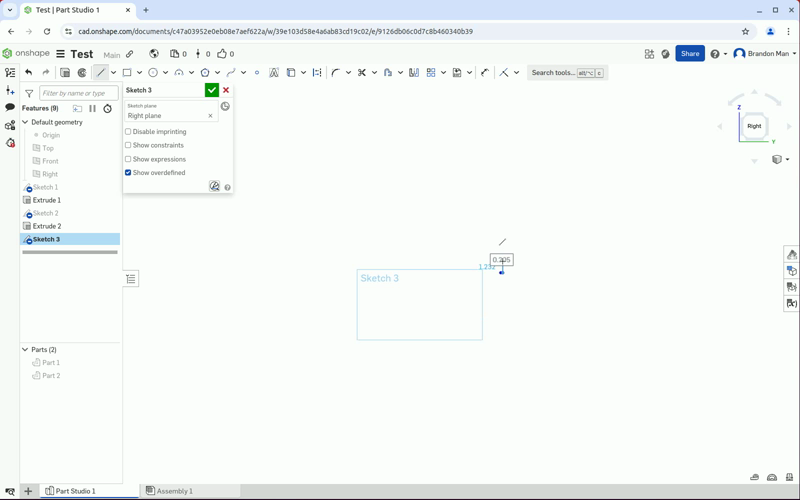
scroll(6)
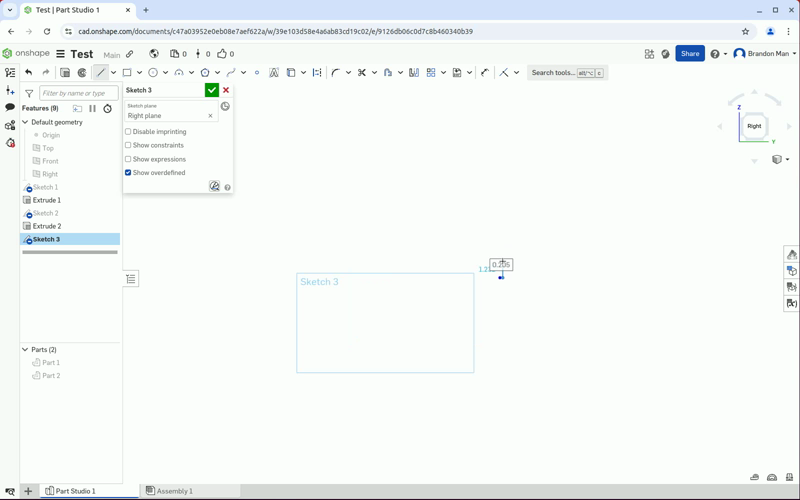
scroll(6)
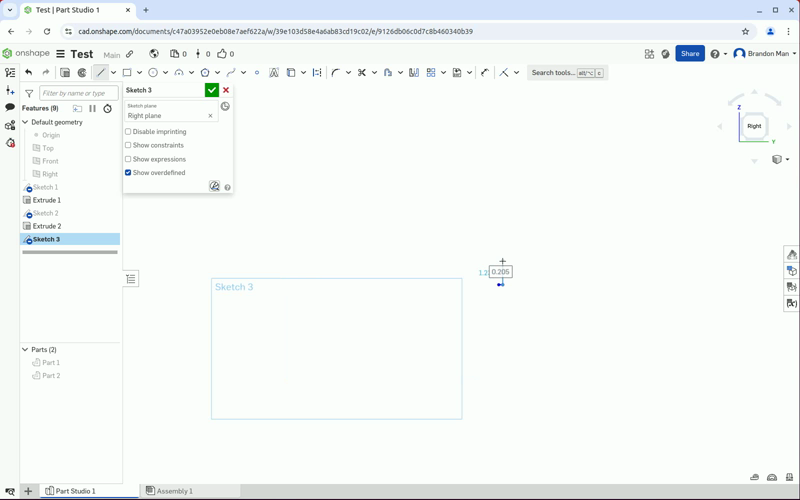
scroll(6)
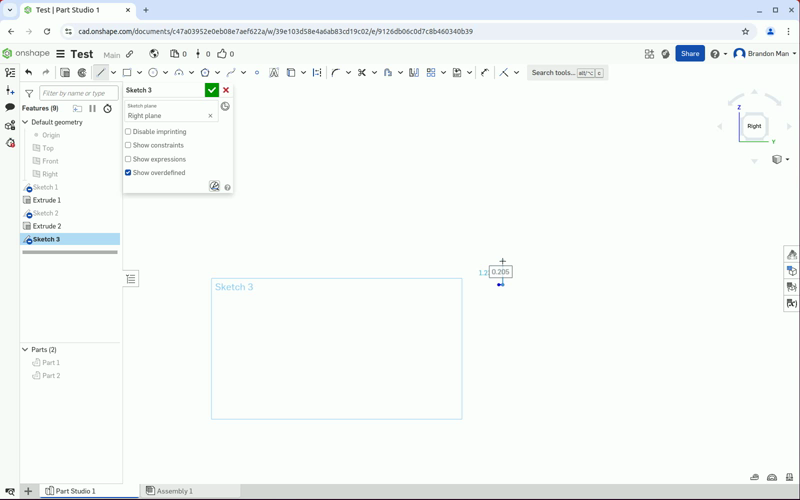
scroll(6)
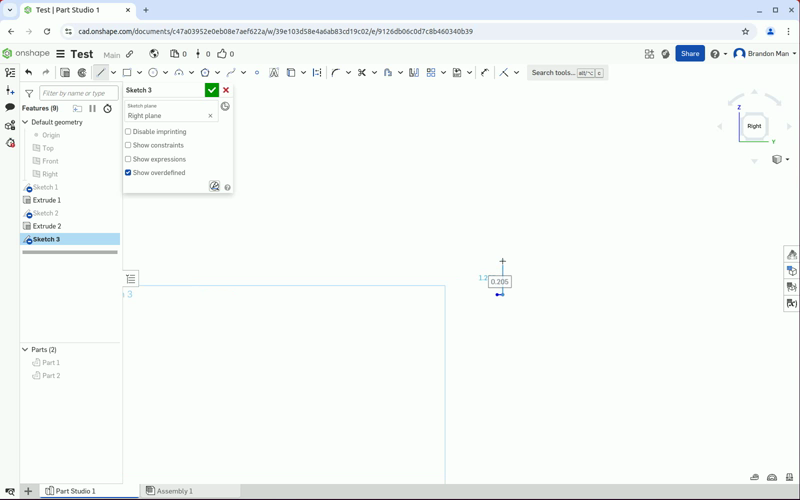
scroll(6)
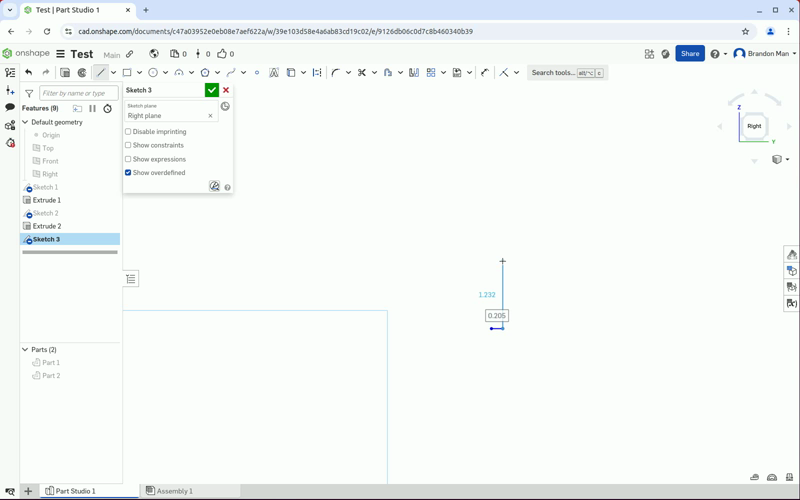
click(502, 260)
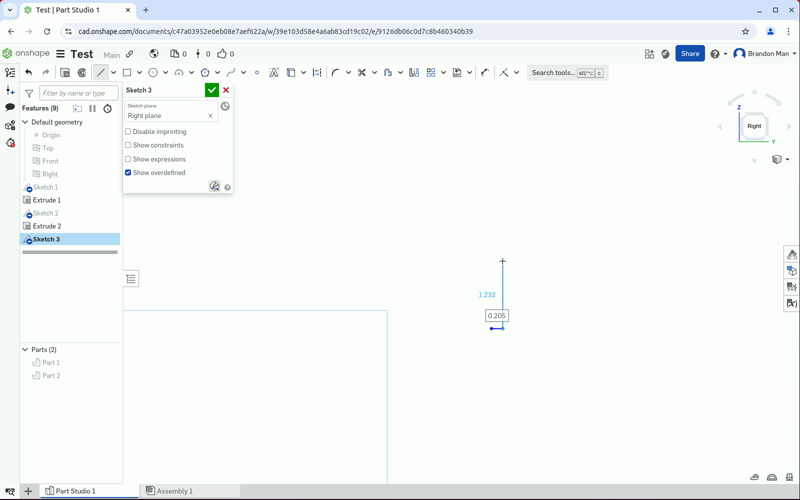
scroll(-6)
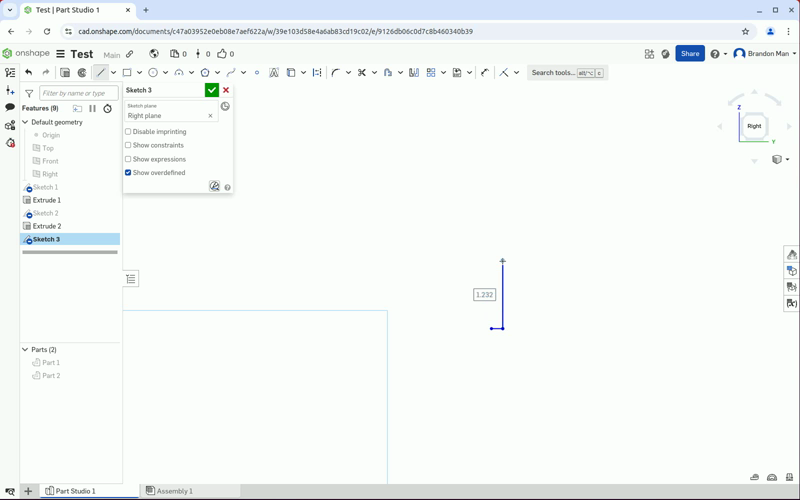
scroll(-6)
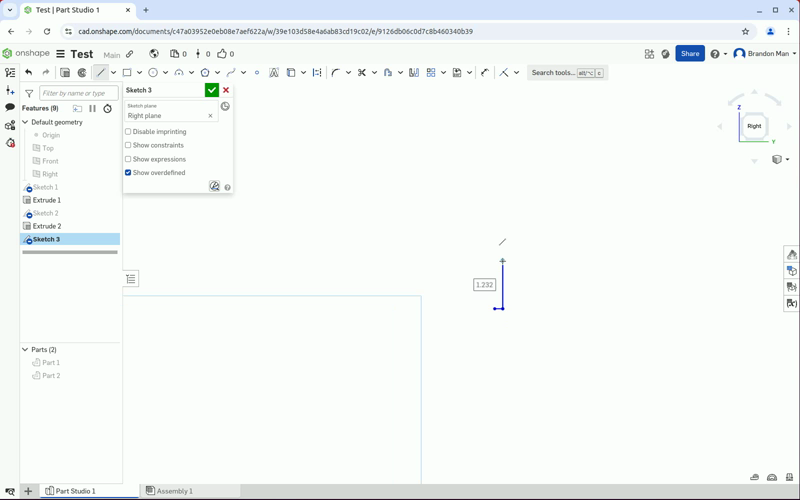
scroll(-6)
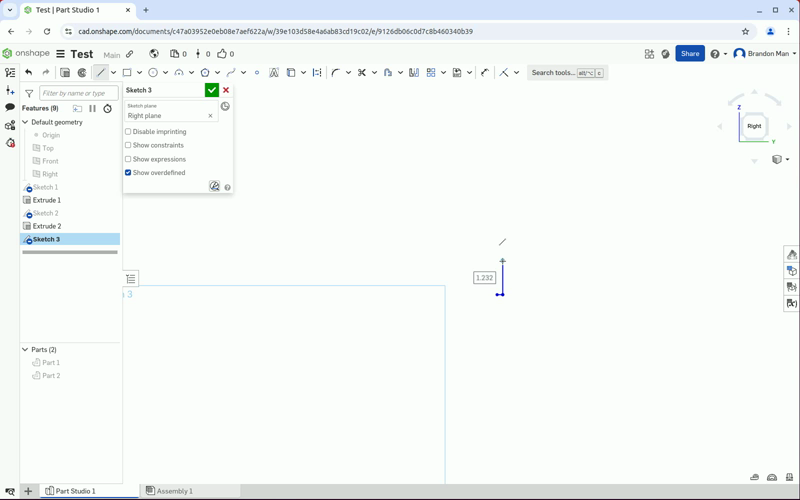
scroll(-6)
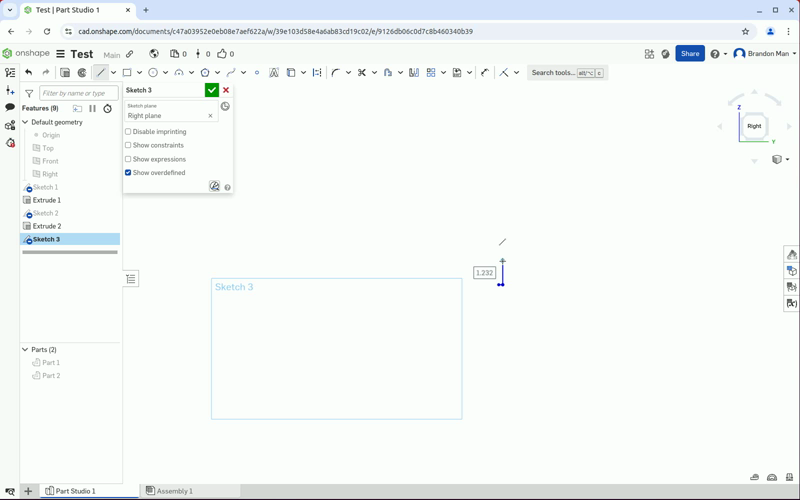
scroll(-6)
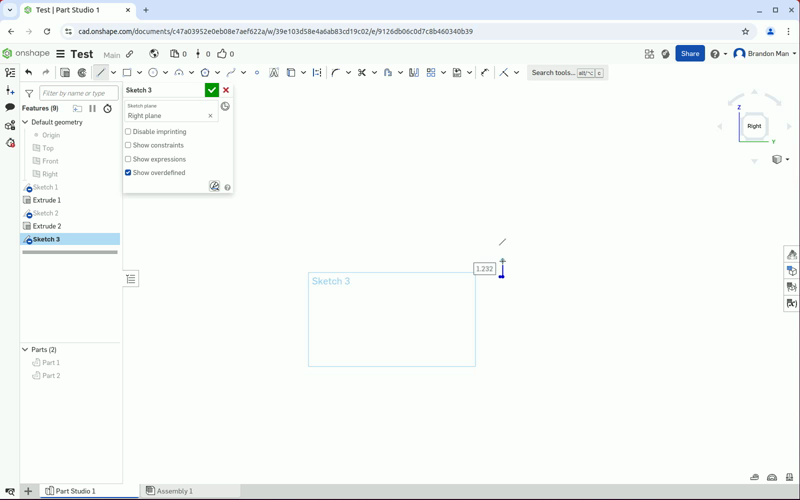
scroll(-6)
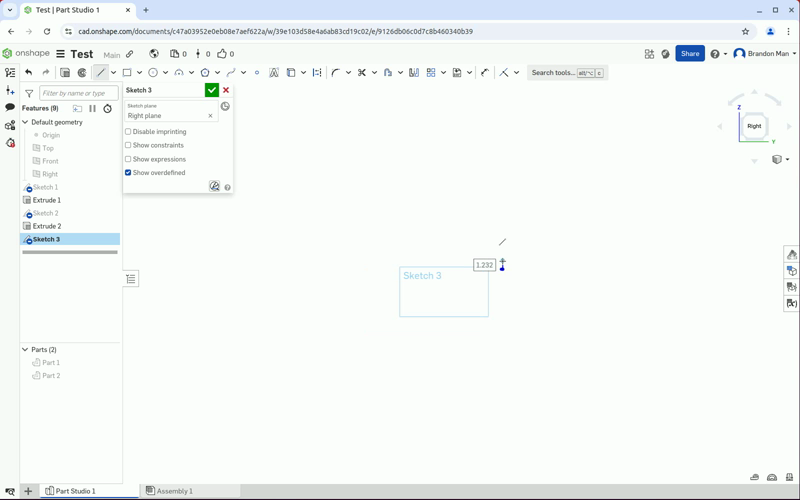
scroll(-6)
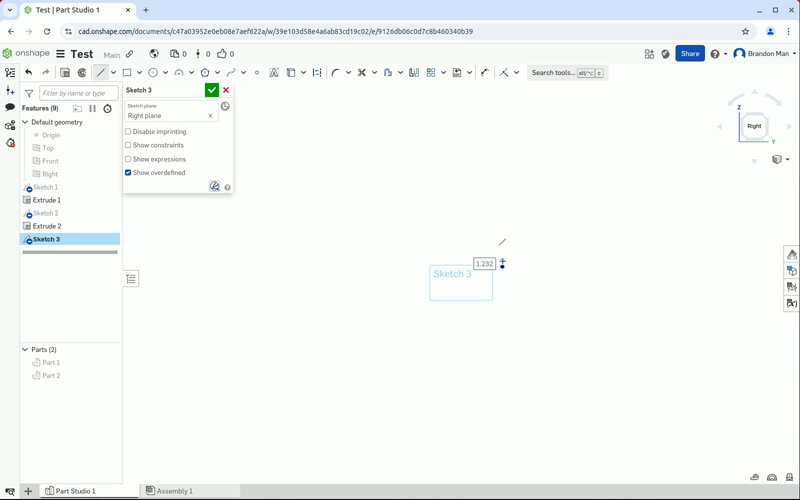
key_up(shift)
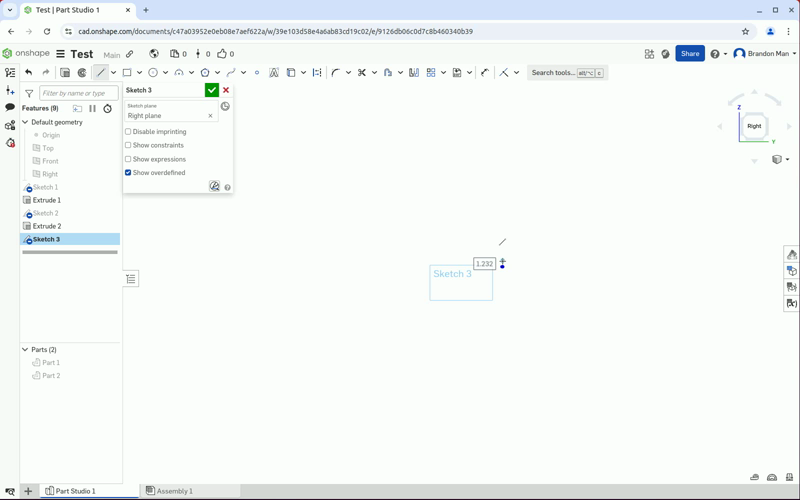
key_down(shift)
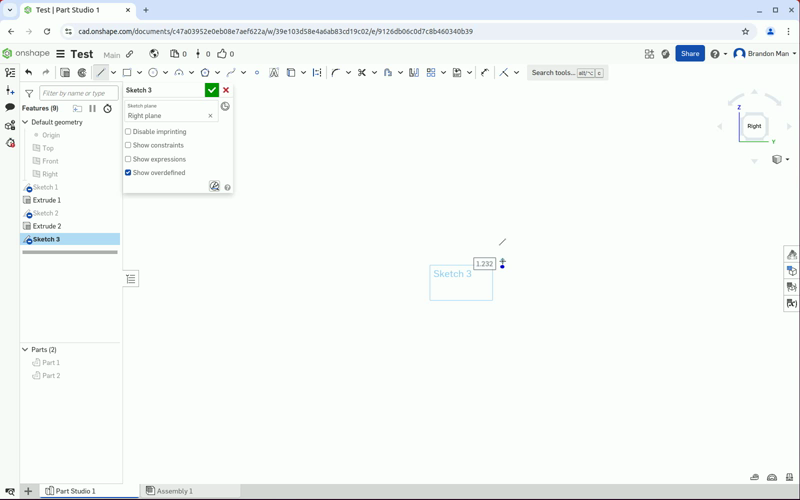
mouse_move(532, 260)
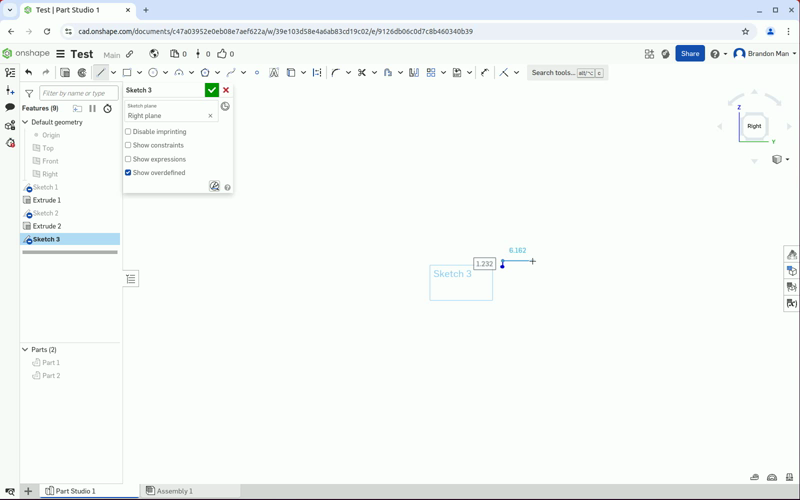
mouse_move(501, 260)
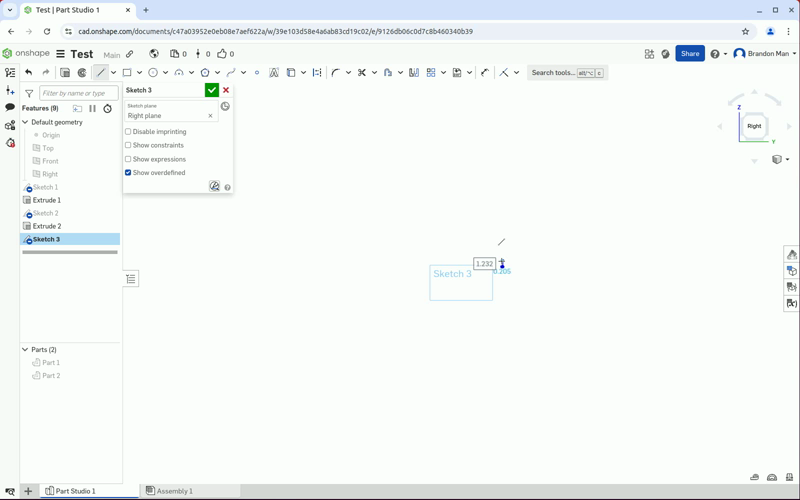
scroll(6)
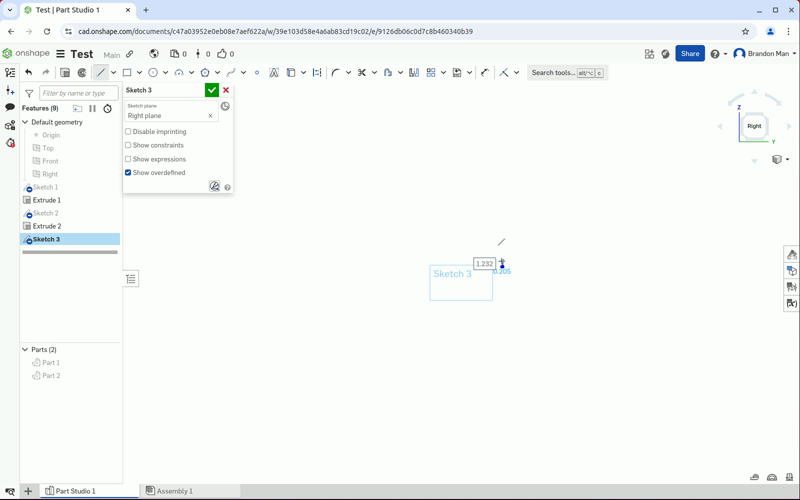
scroll(6)
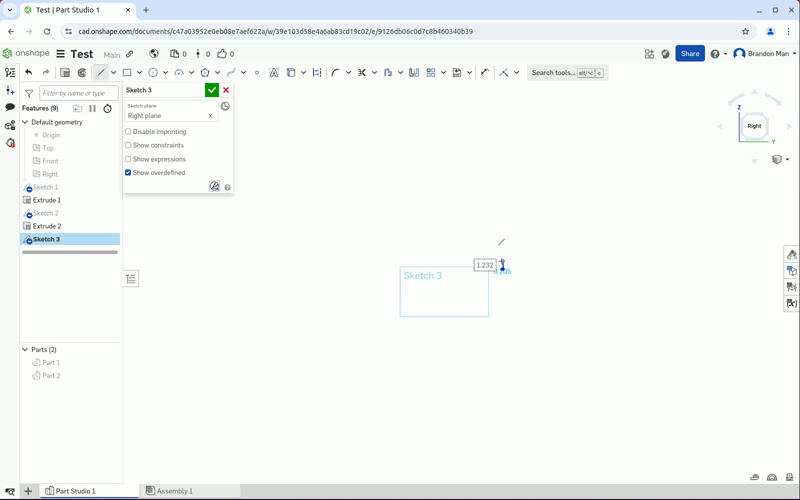
scroll(6)
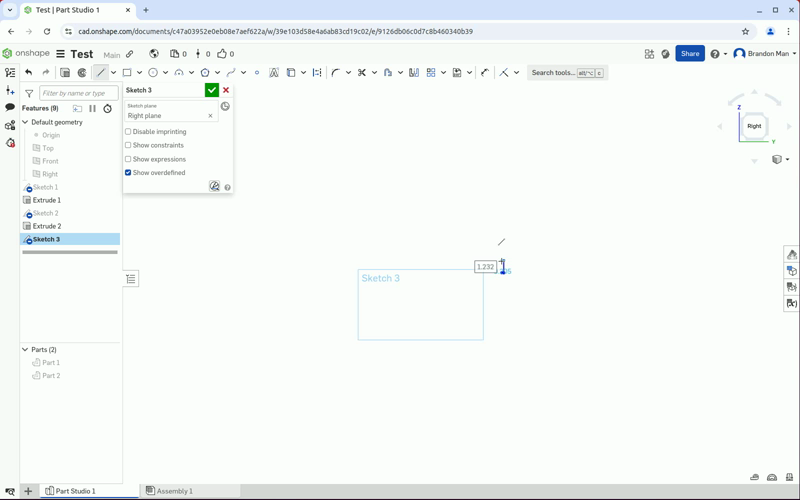
scroll(6)
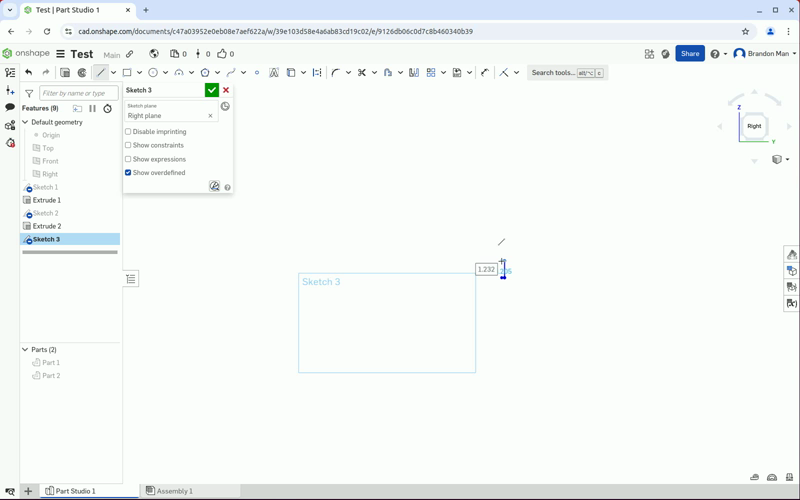
scroll(6)
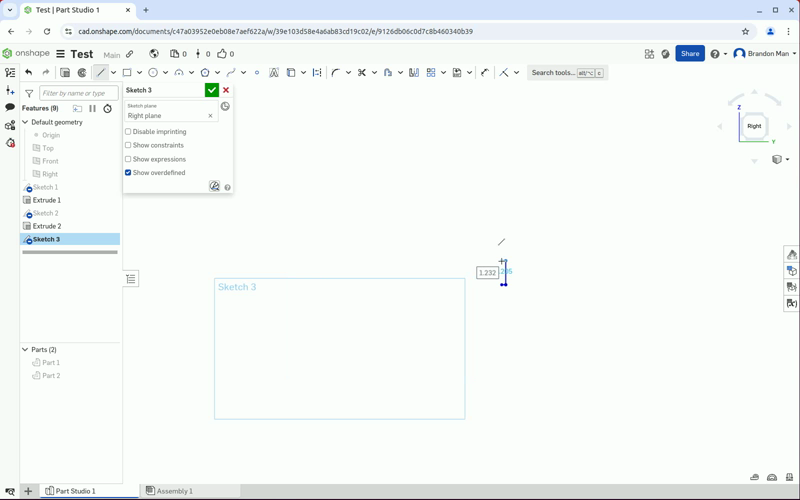
scroll(6)
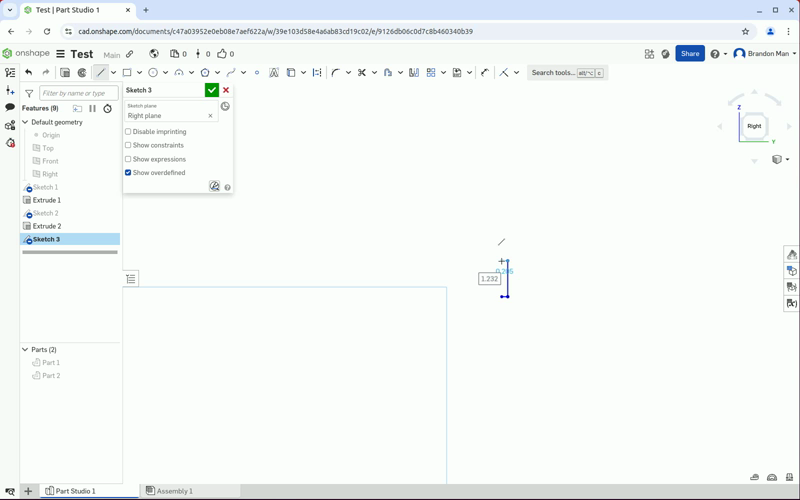
scroll(6)
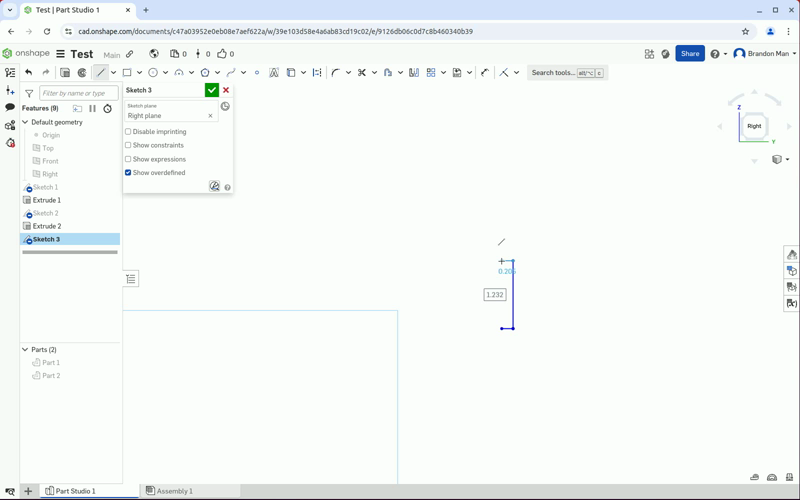
click(501, 260)
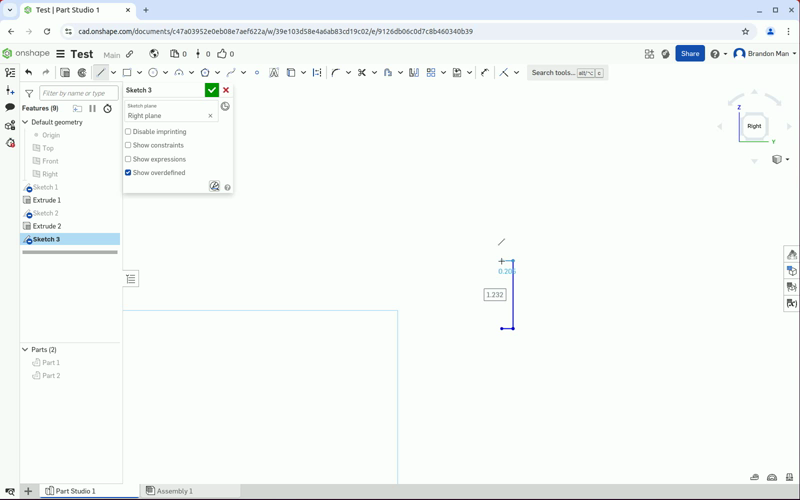
scroll(-6)
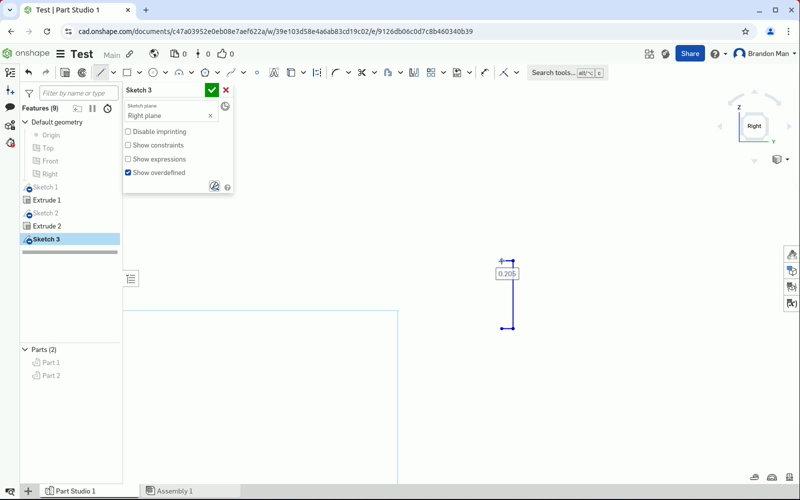
scroll(-6)
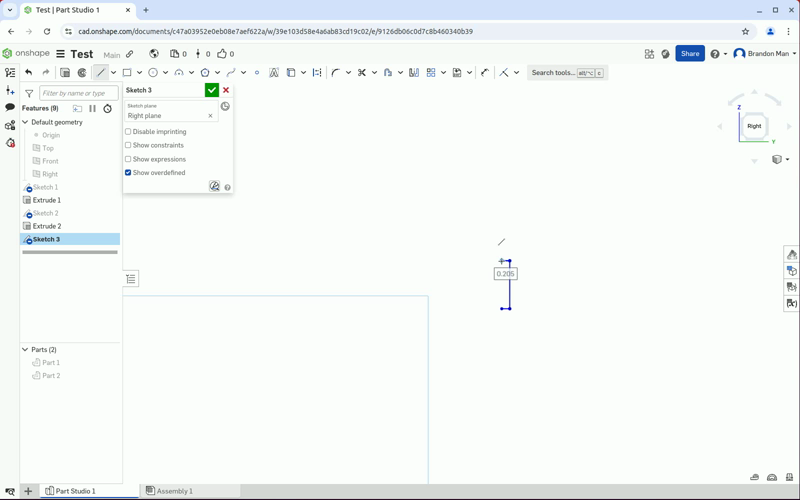
scroll(-6)
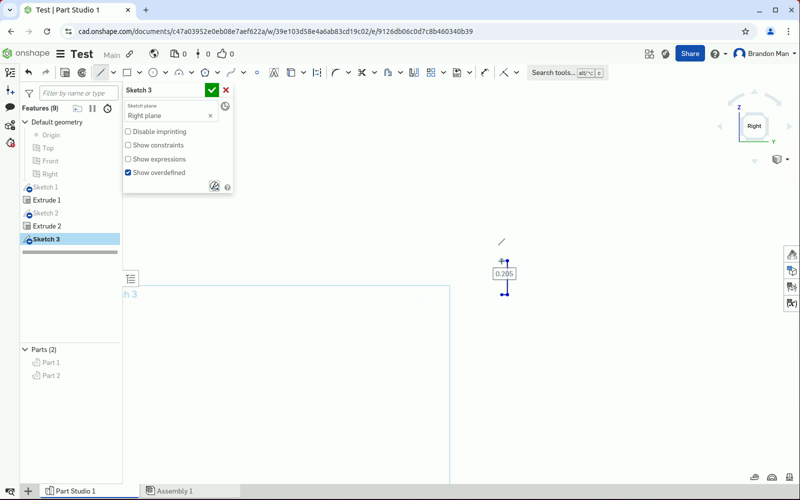
scroll(-6)
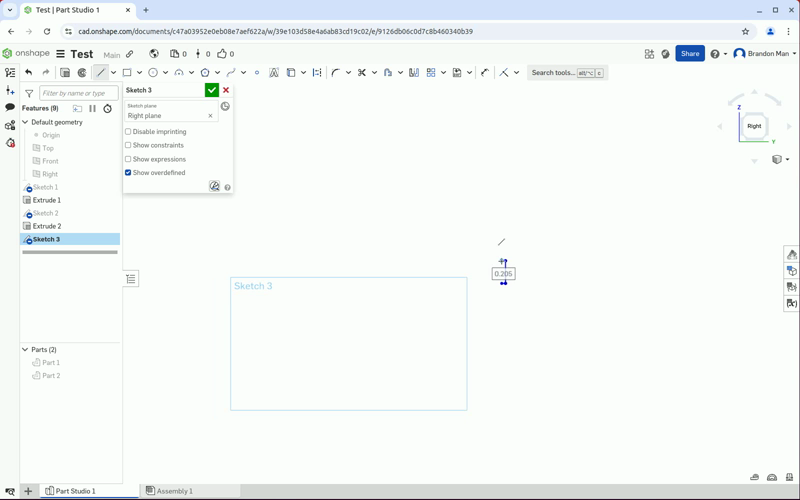
scroll(-6)
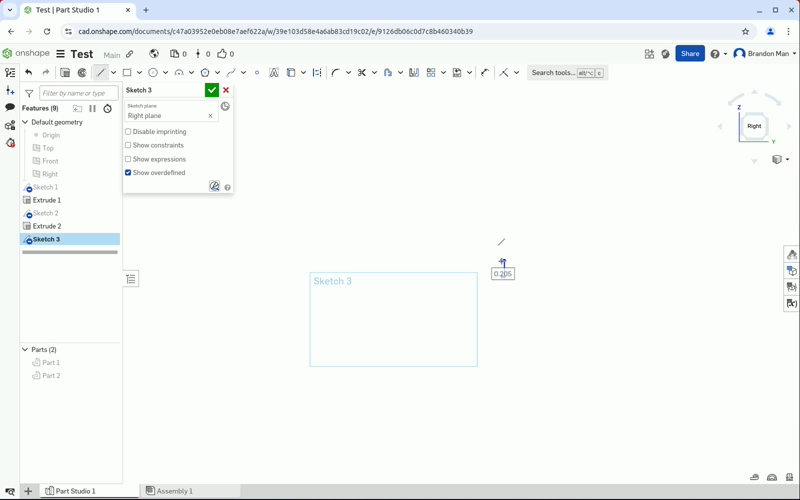
scroll(-6)
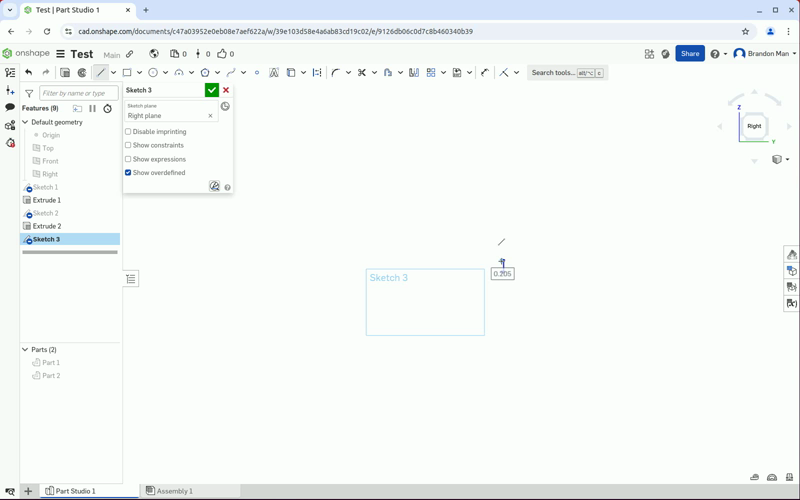
scroll(-6)
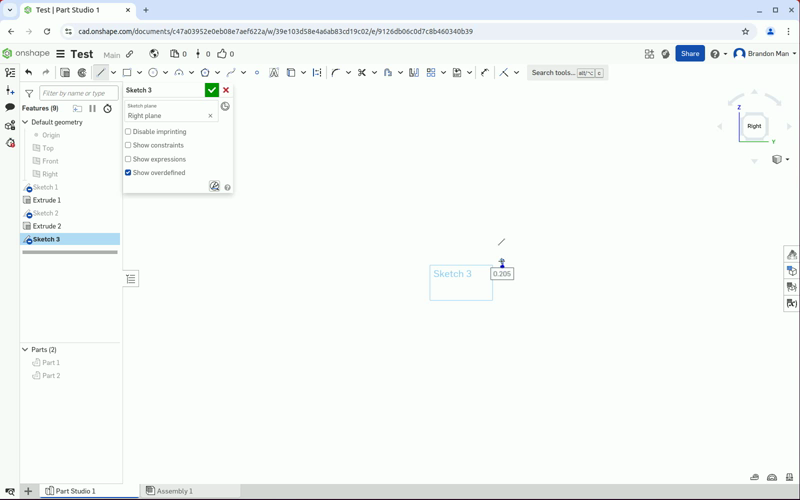
key_up(shift)
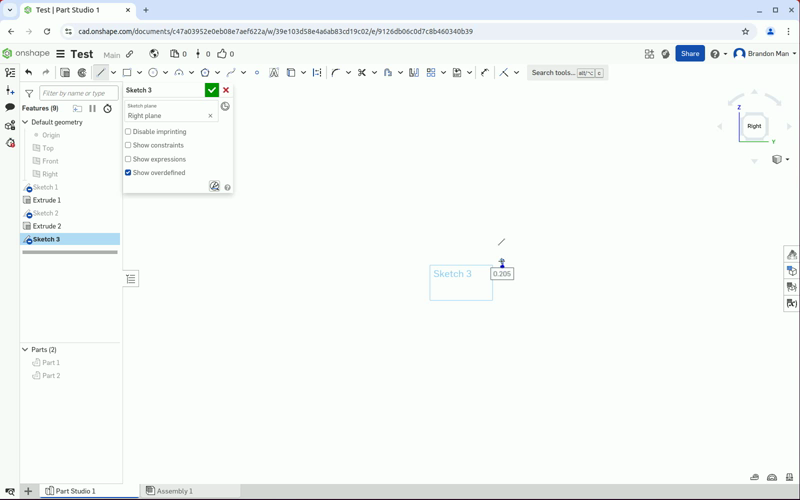
mouse_move(531, 260)
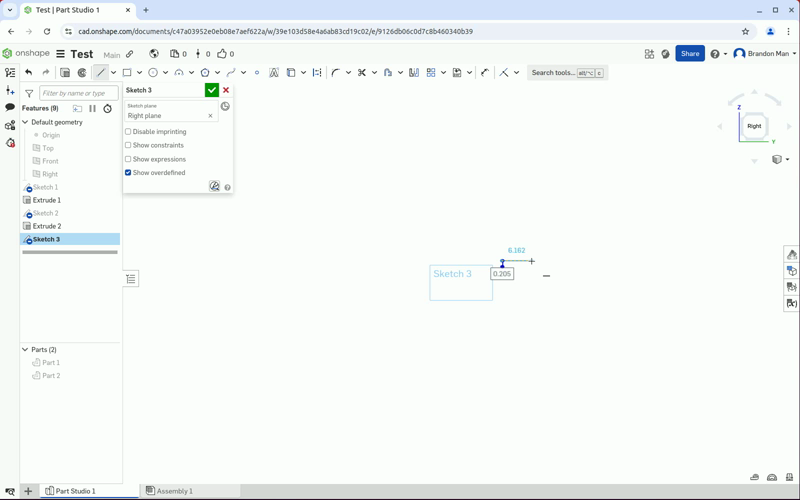
key_down(shift)
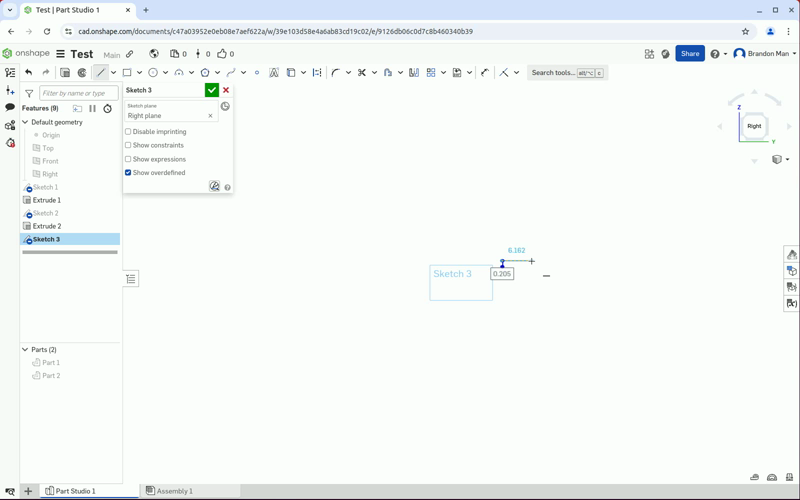
mouse_move(501, 266)
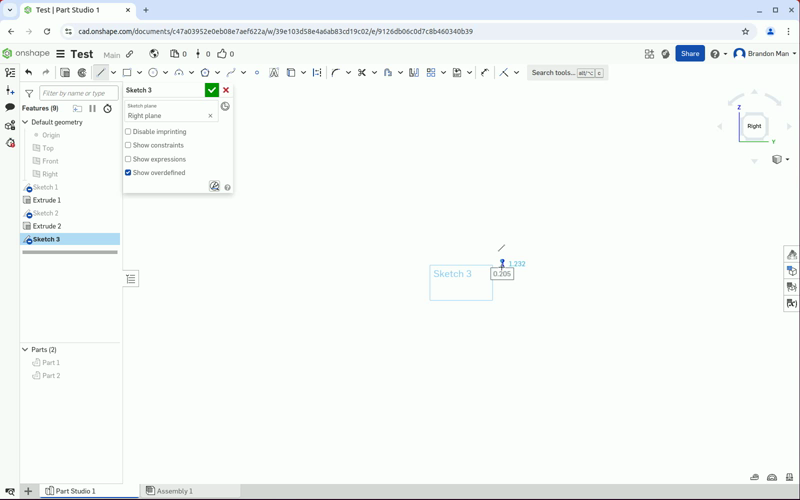
scroll(6)
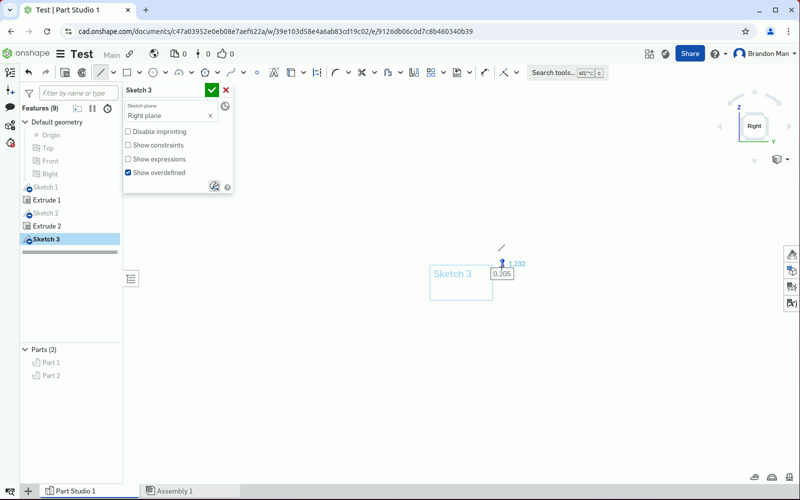
scroll(6)
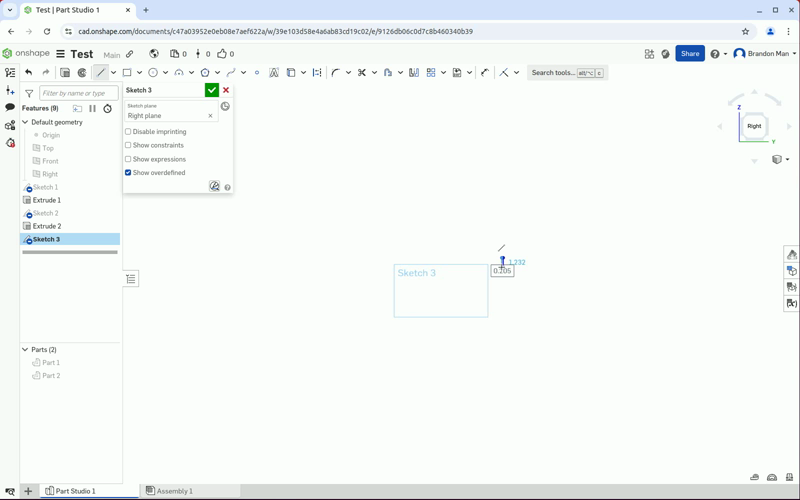
scroll(6)
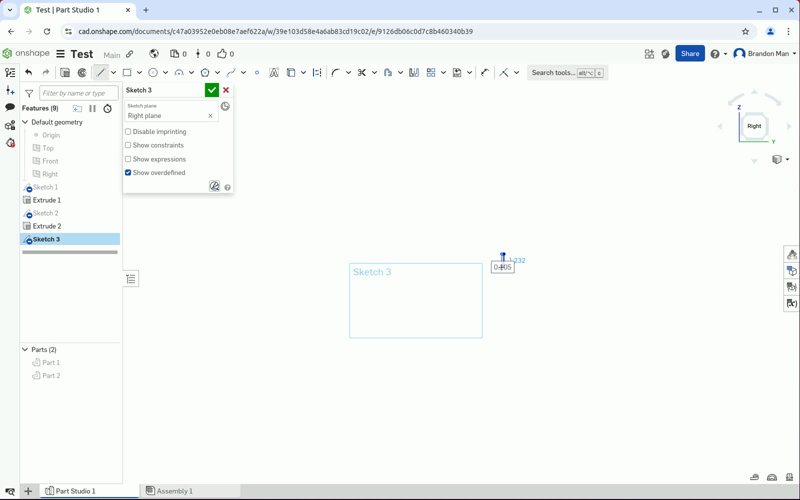
scroll(6)
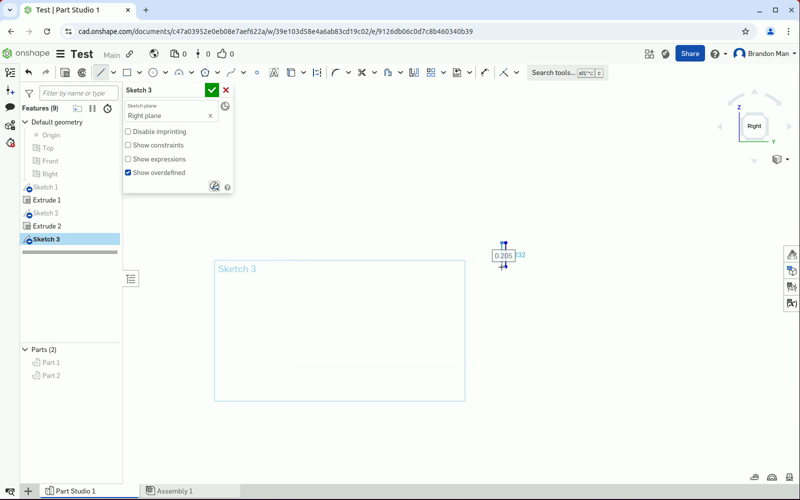
scroll(6)
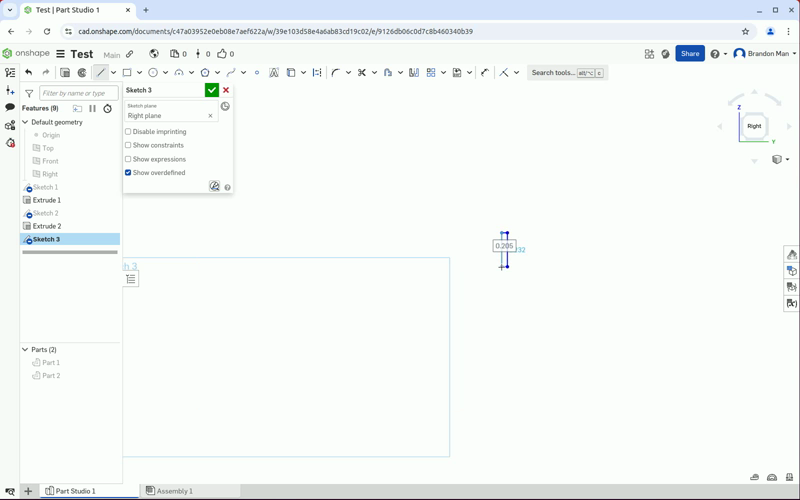
scroll(6)
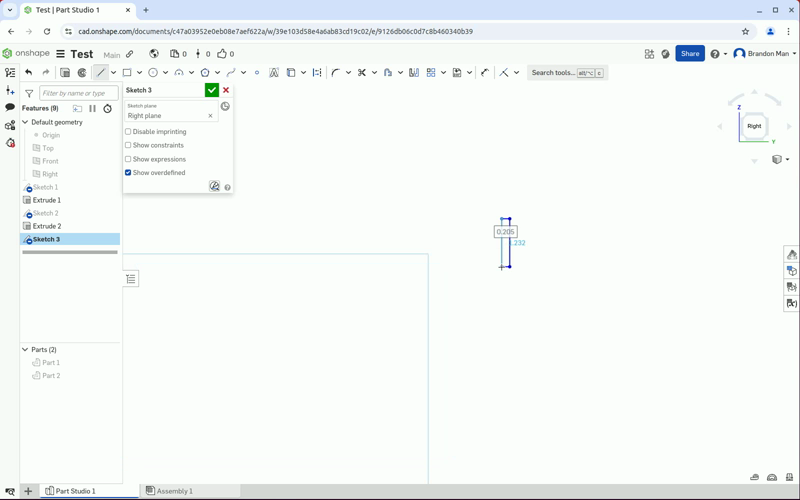
scroll(6)
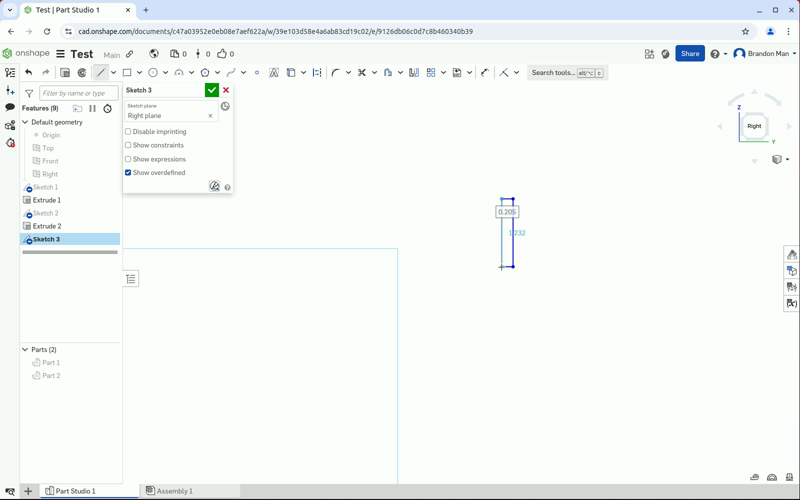
key_up(shift)
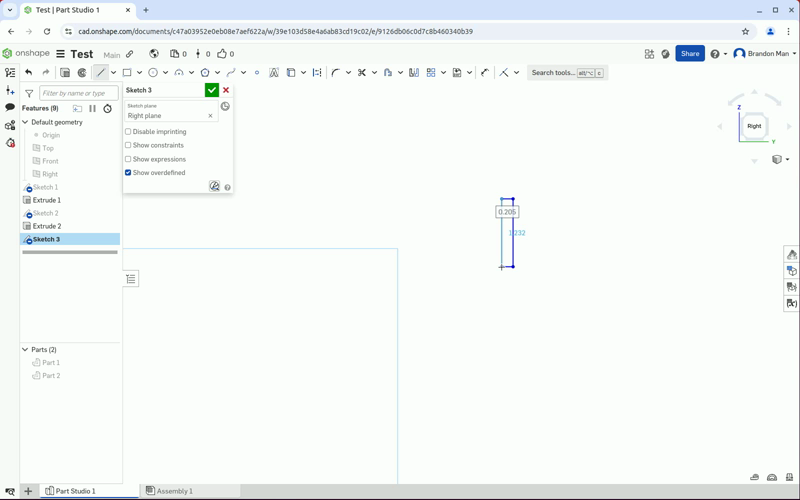
click(501, 266)
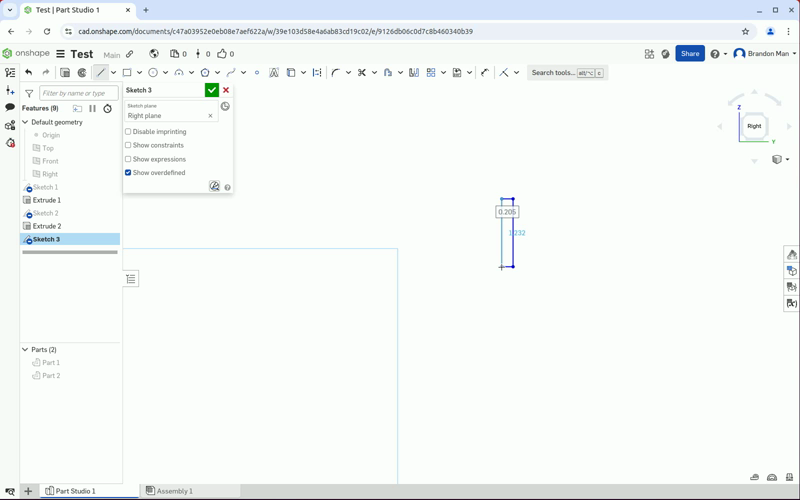
scroll(-6)
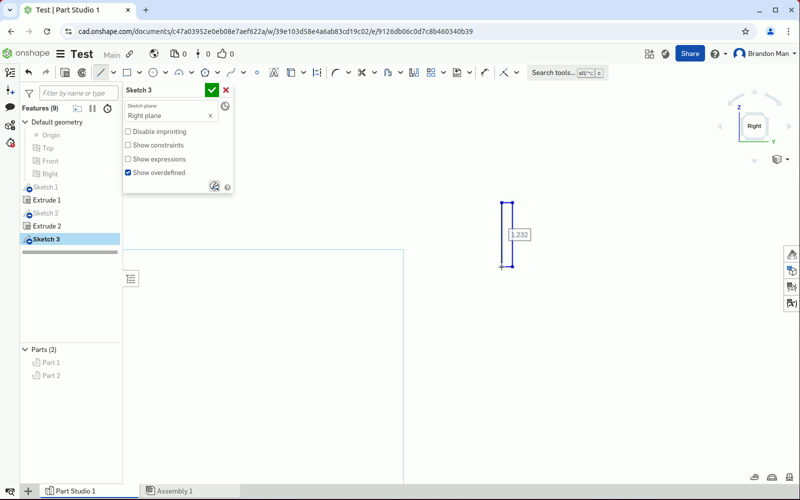
scroll(-6)
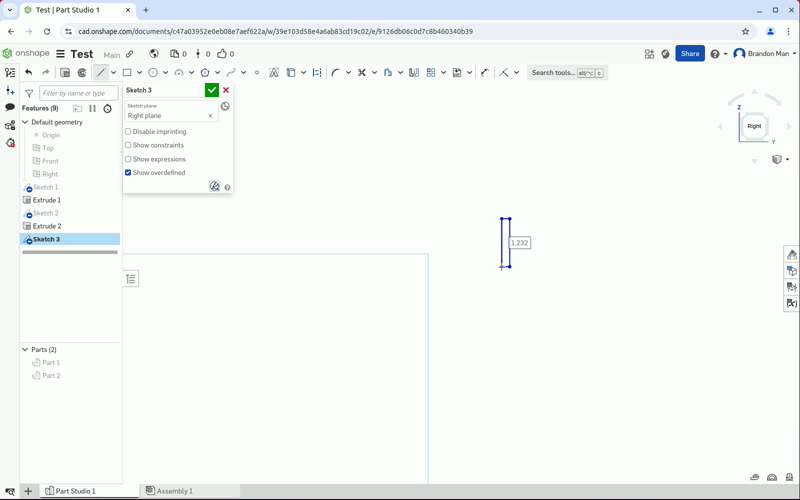
scroll(-6)
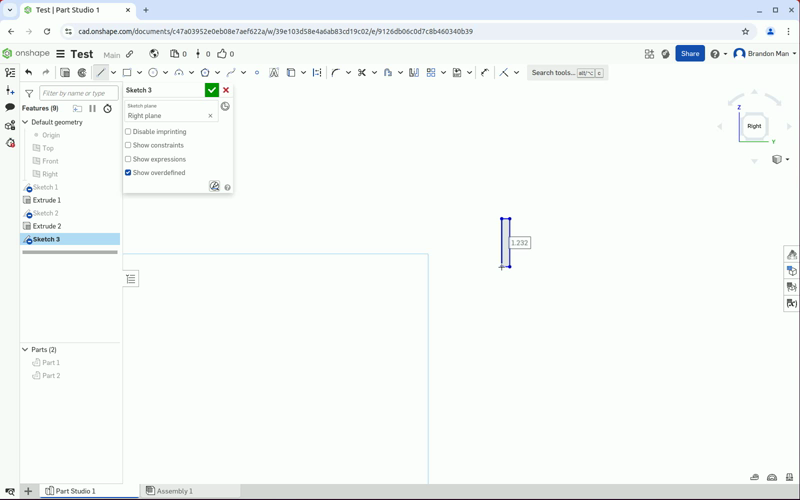
scroll(-6)
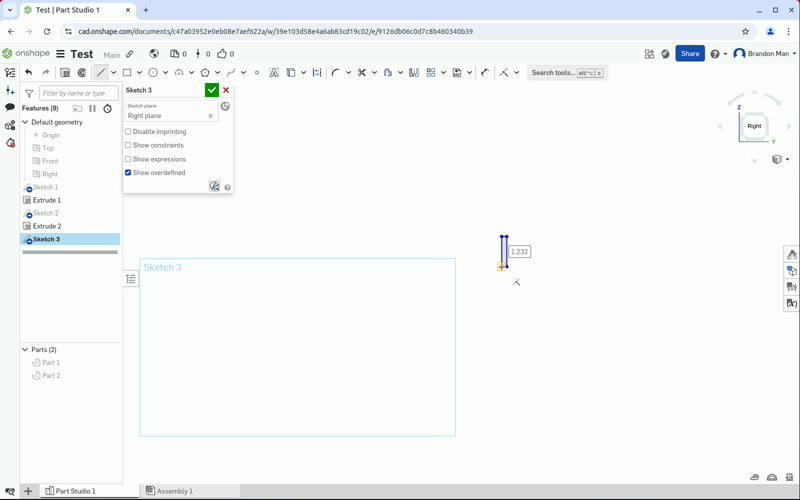
scroll(-6)
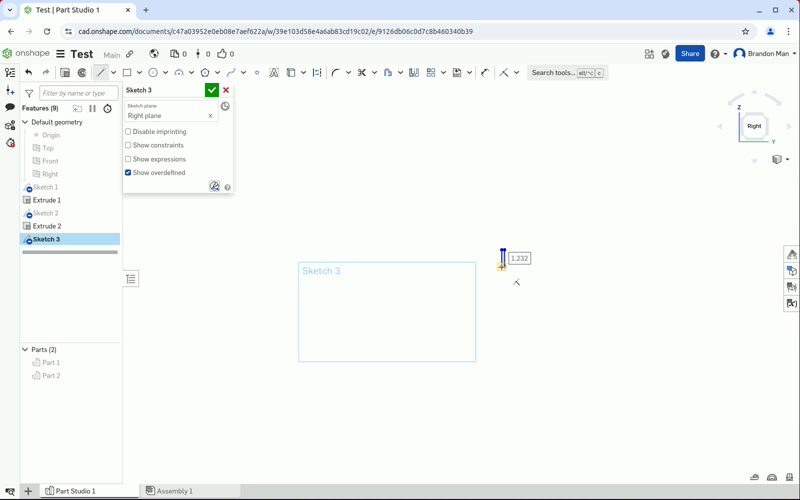
scroll(-6)
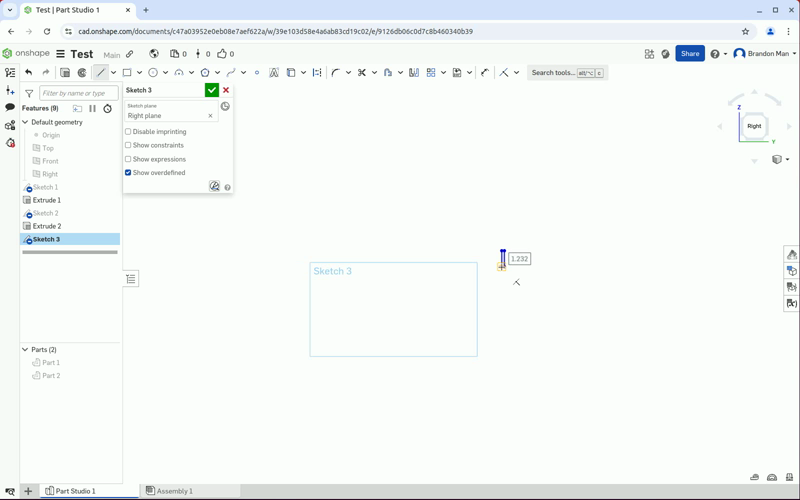
scroll(-6)
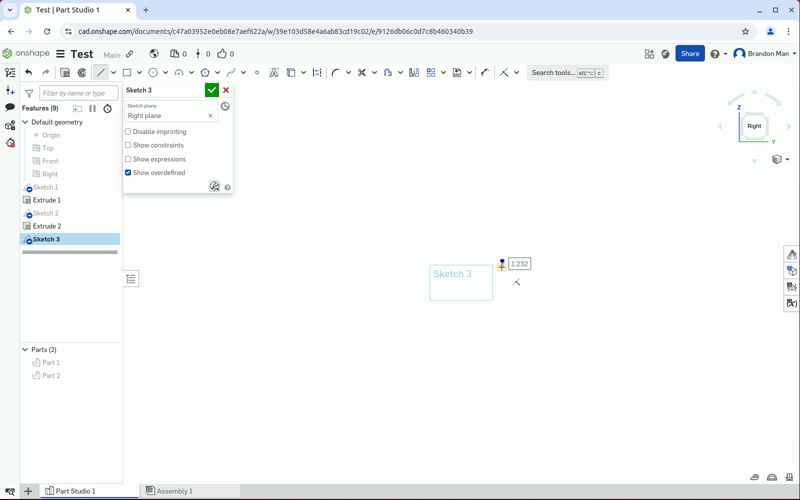
key(esc)
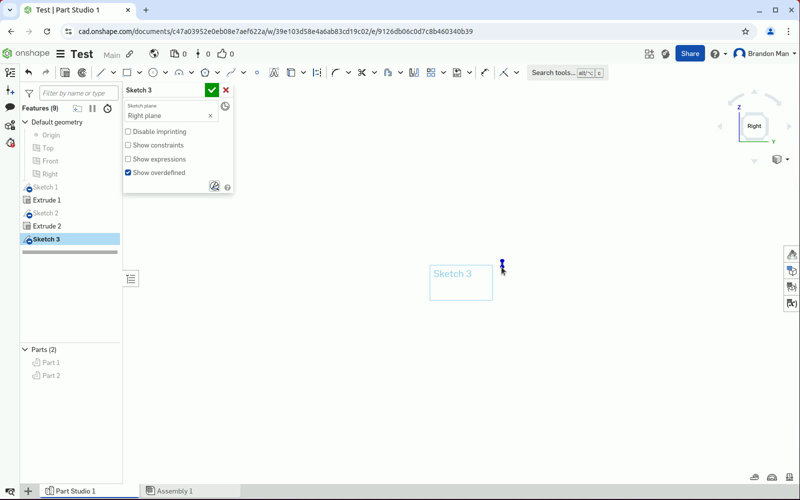
mouse_move(502, 264)
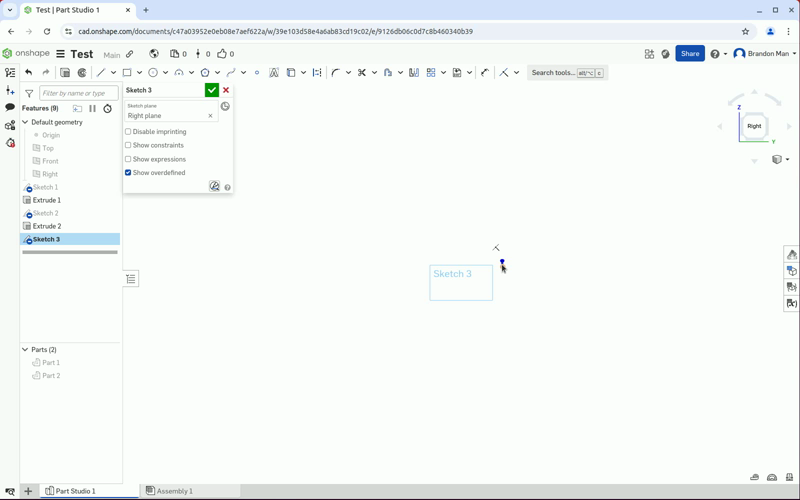
scroll(6)
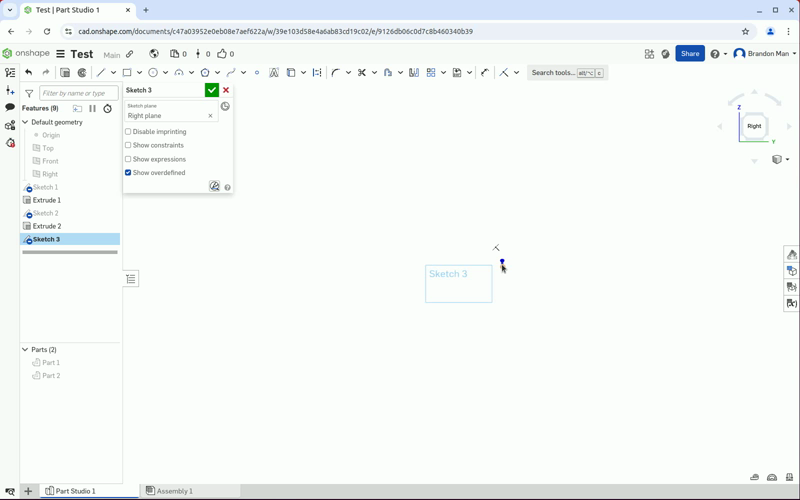
scroll(6)
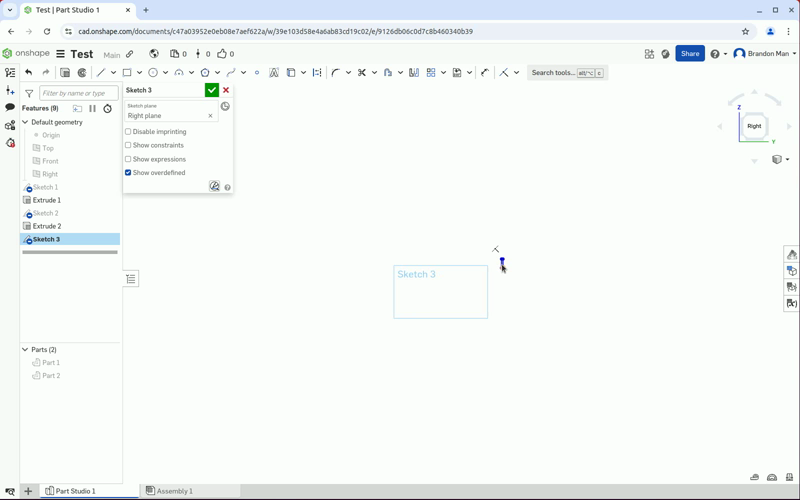
scroll(6)
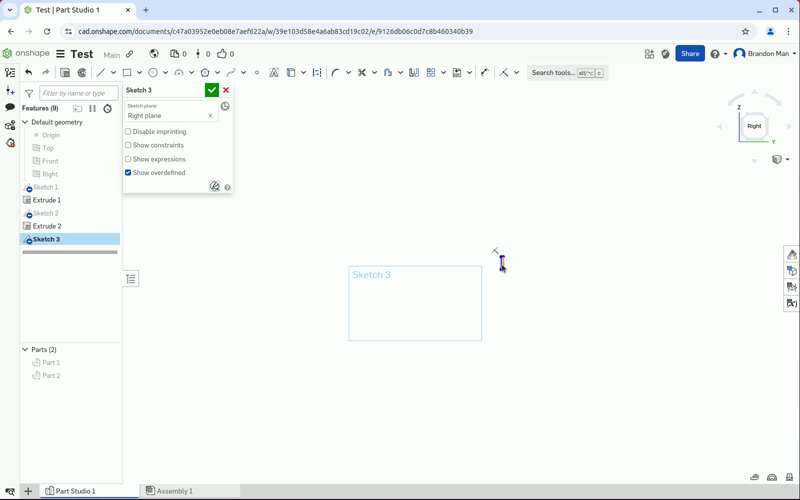
scroll(6)
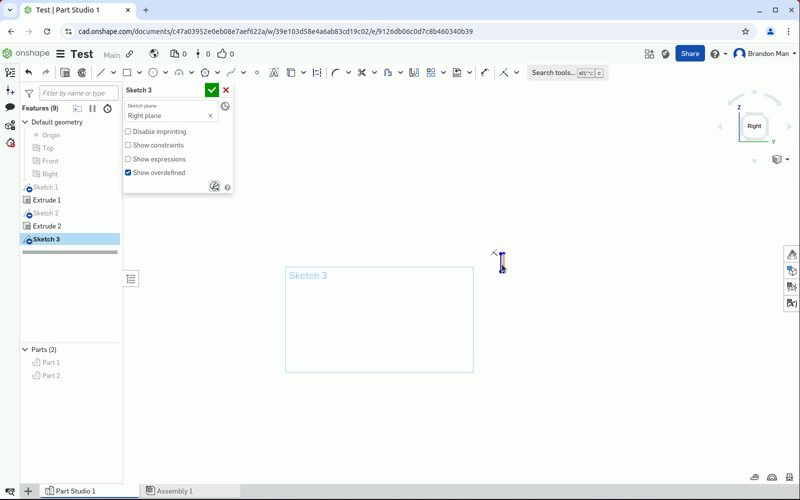
scroll(6)
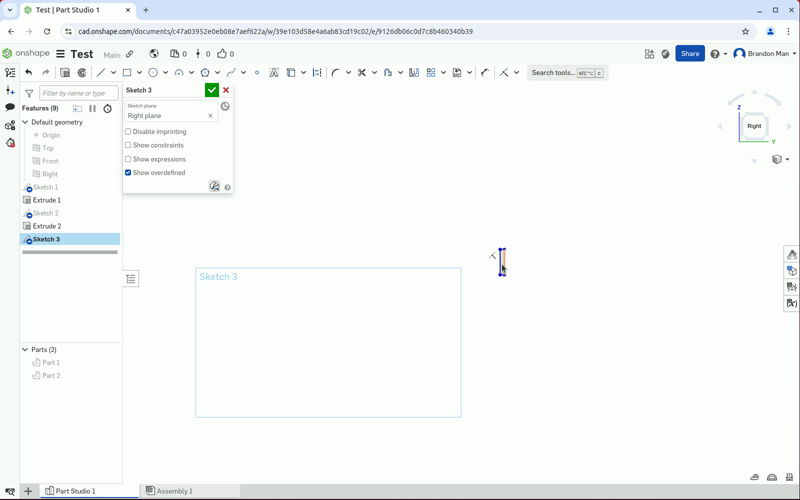
scroll(6)
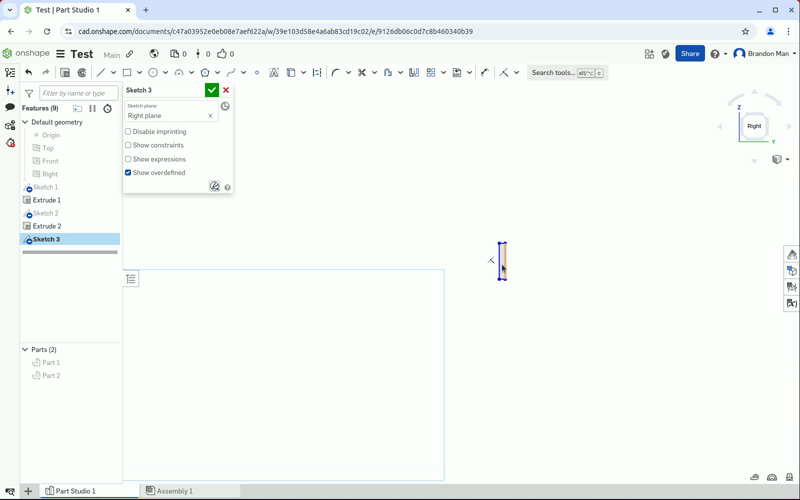
scroll(6)
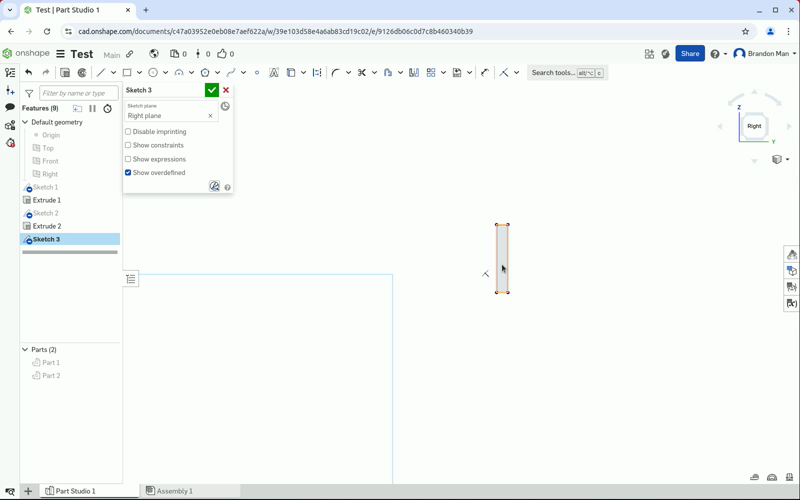
click(502, 264)
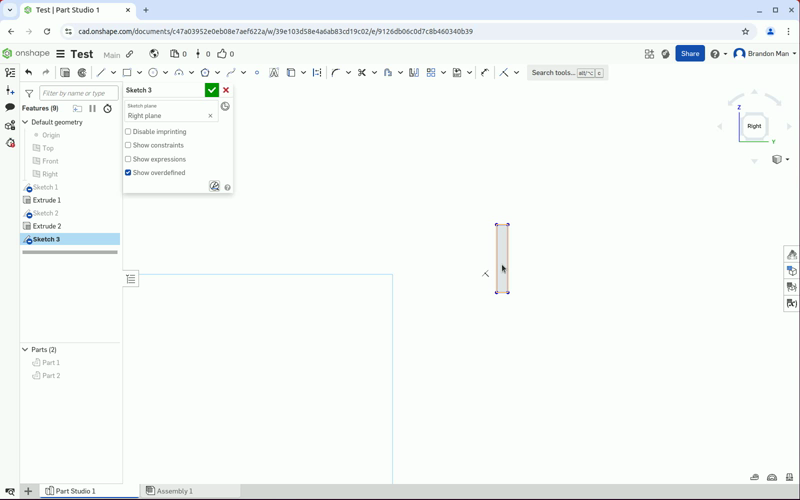
scroll(-6)
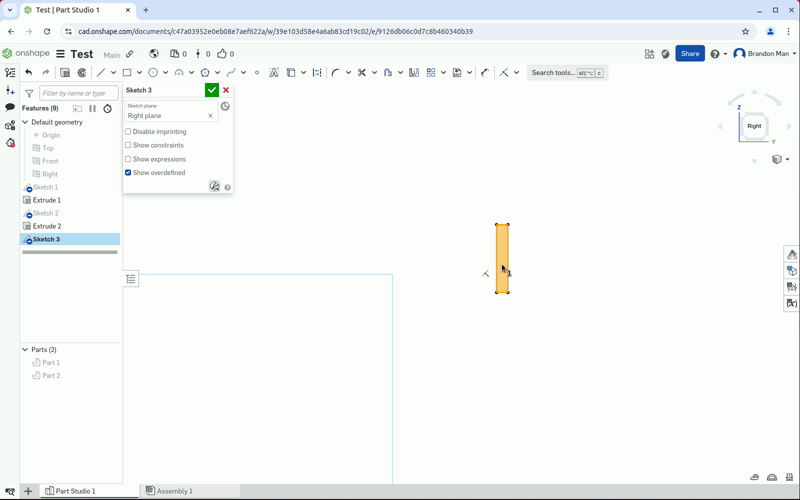
scroll(-6)
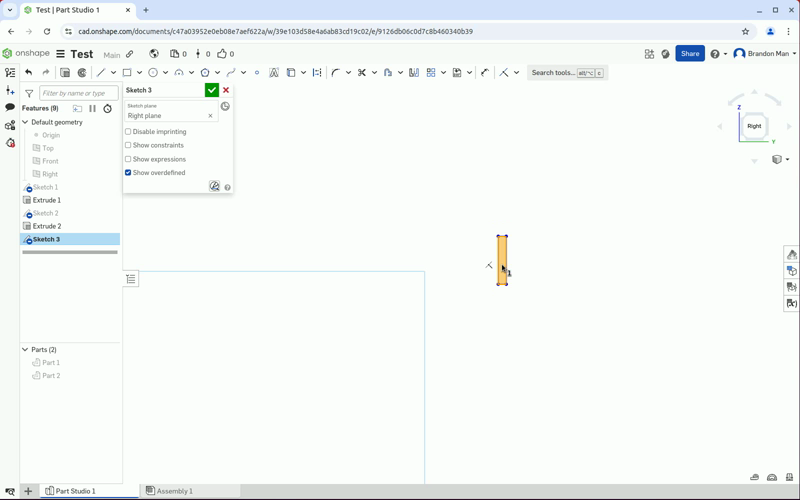
scroll(-6)
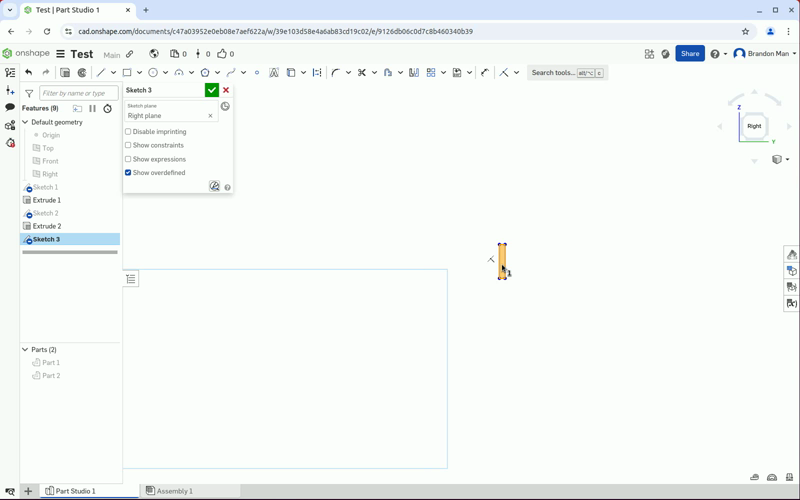
scroll(-6)
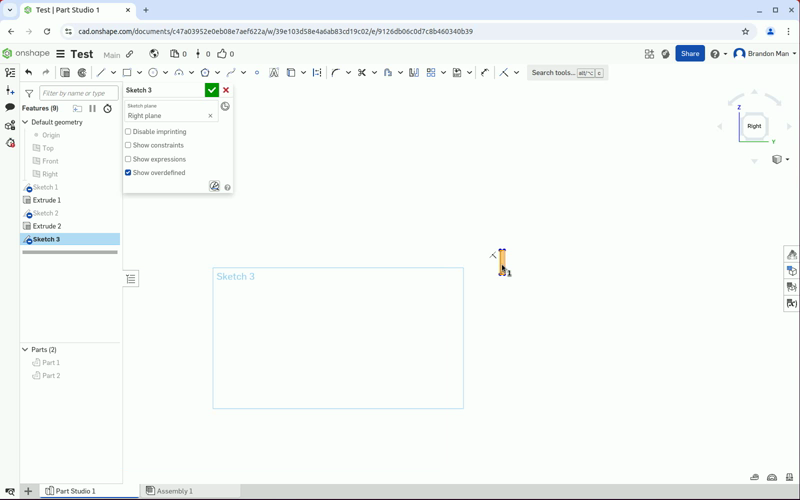
scroll(-6)
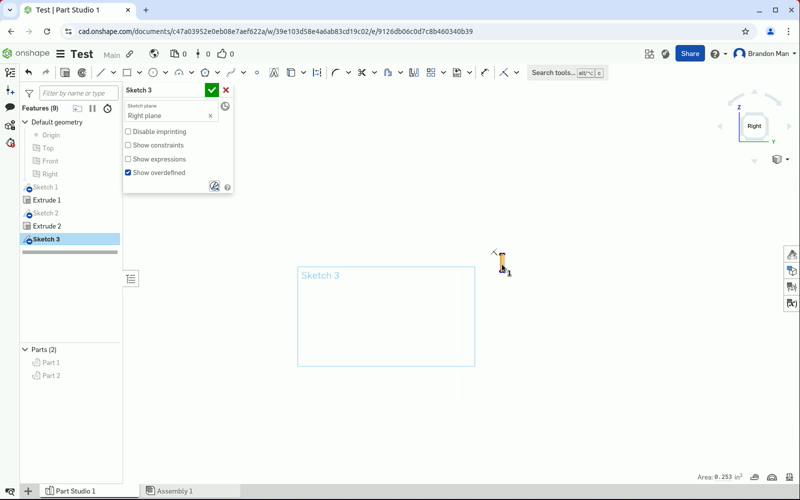
scroll(-6)
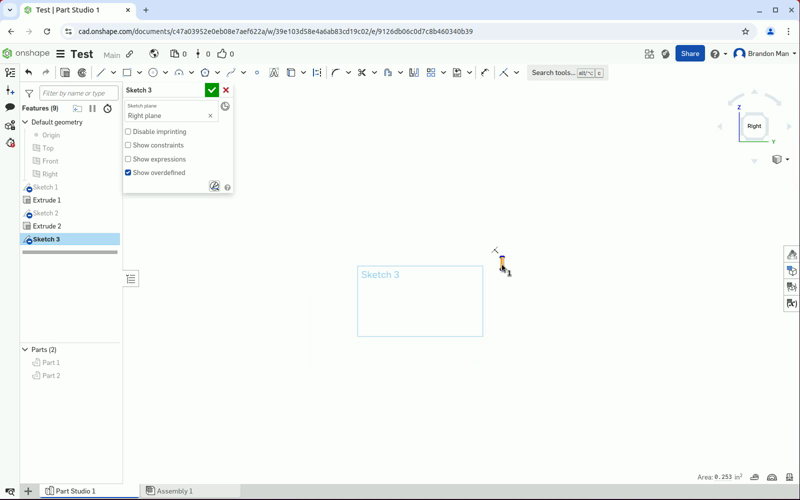
scroll(-6)
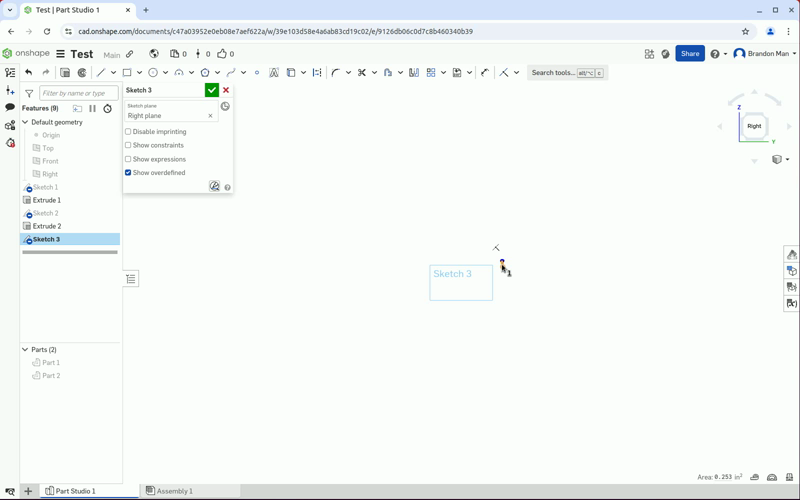
mouse_move(73, 352)
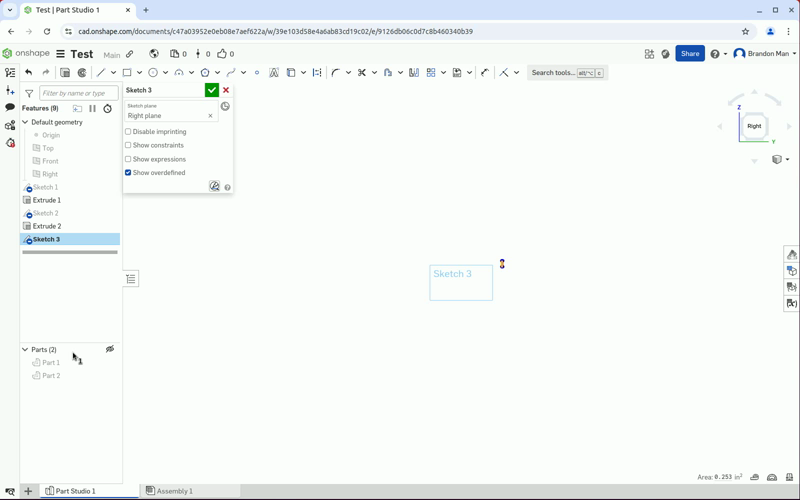
key(shift+y)
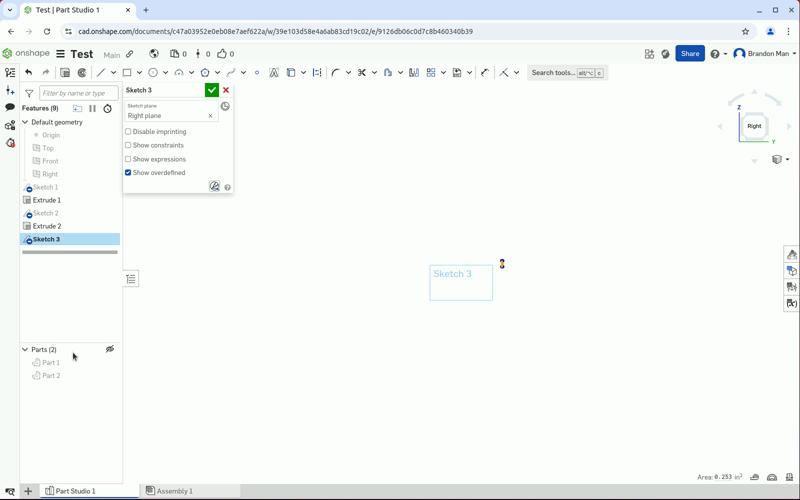
key(shift+e)
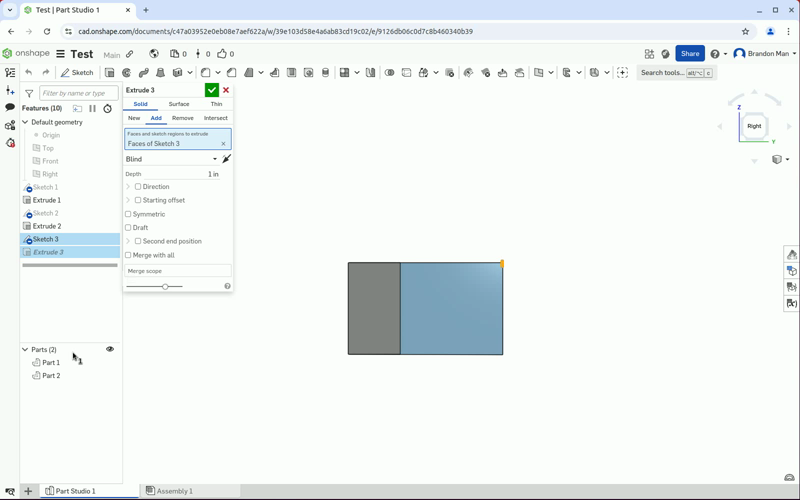
mouse_move(143, 106)
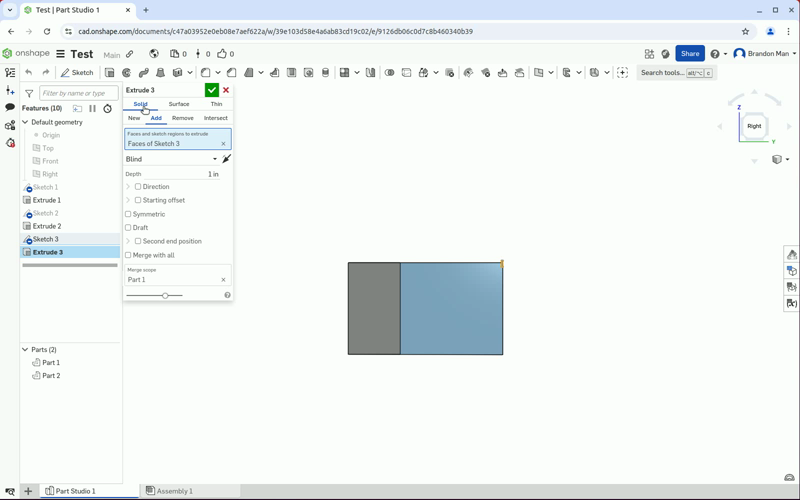
click(143, 106)
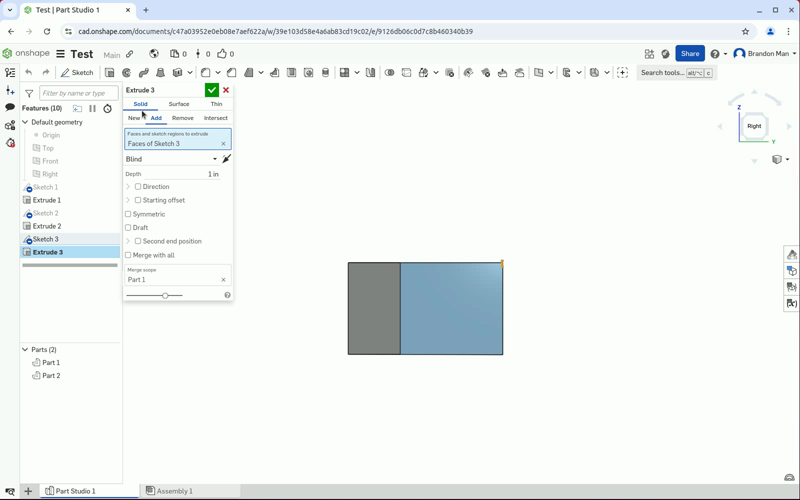
mouse_move(137, 120)
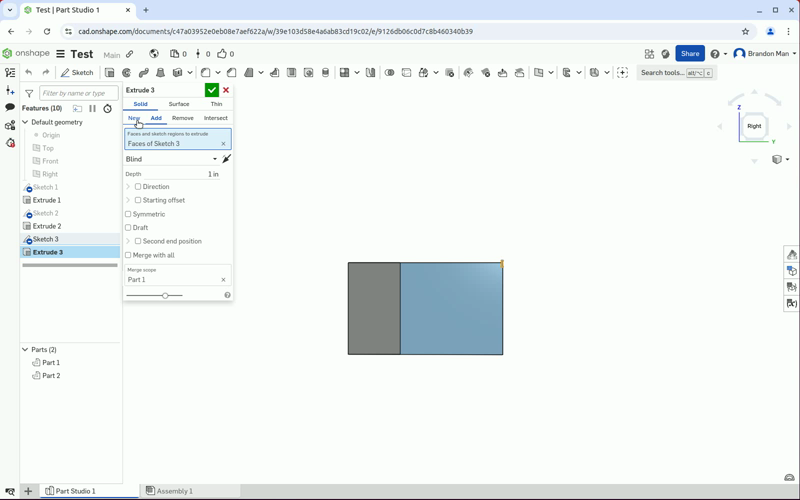
click(137, 120)
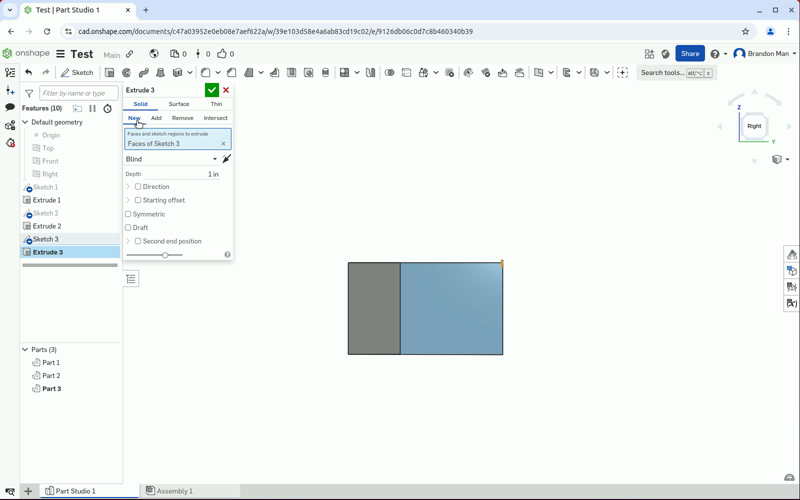
key(tab, 4)
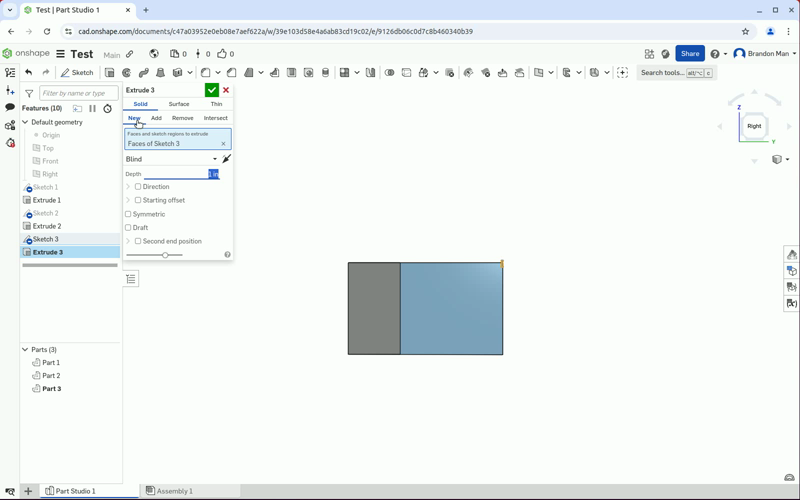
text(23.108)
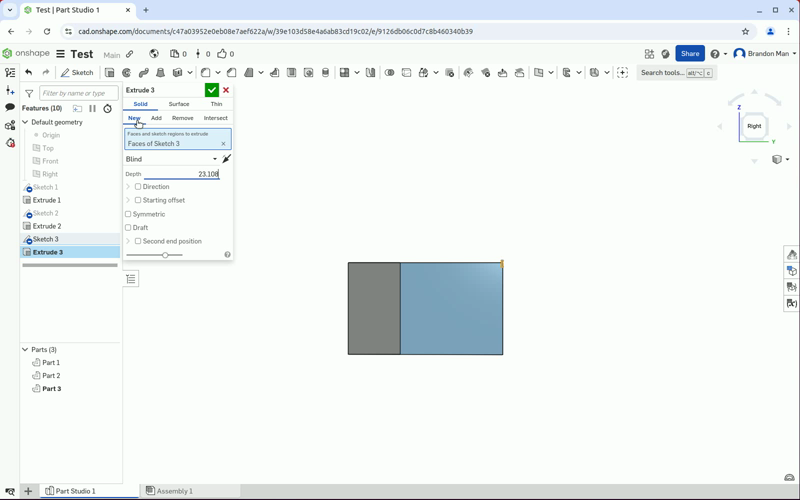
key(enter)
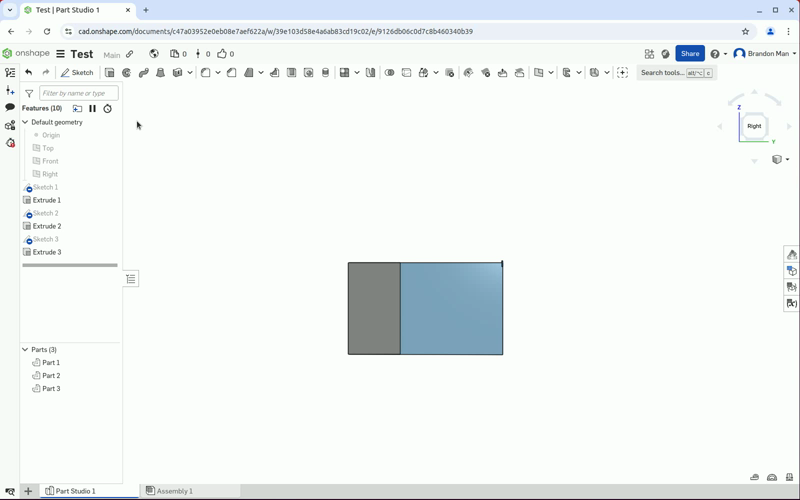
key(shift+h)
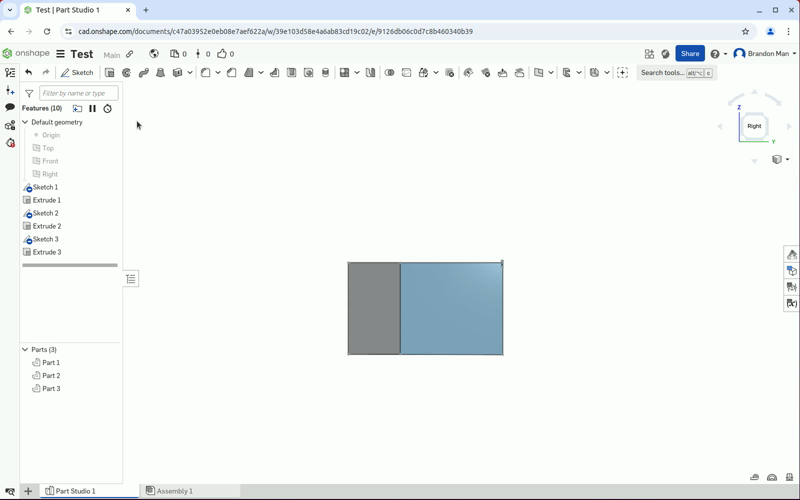
key(shift+h)
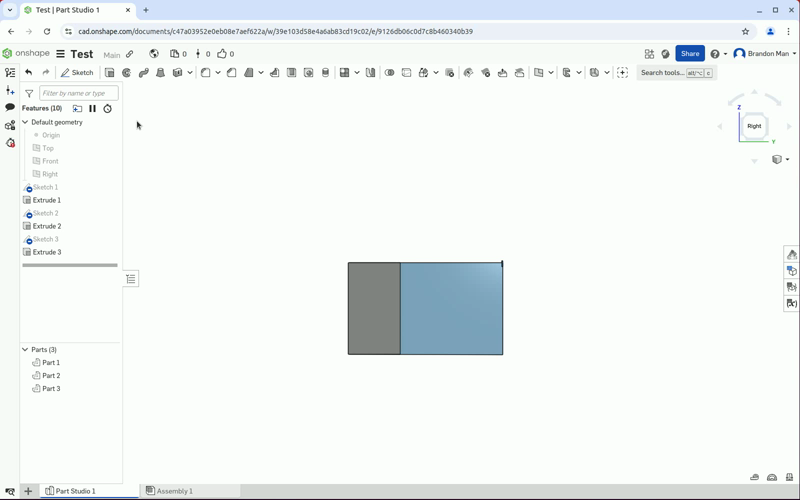
mouse_move(73, 189)
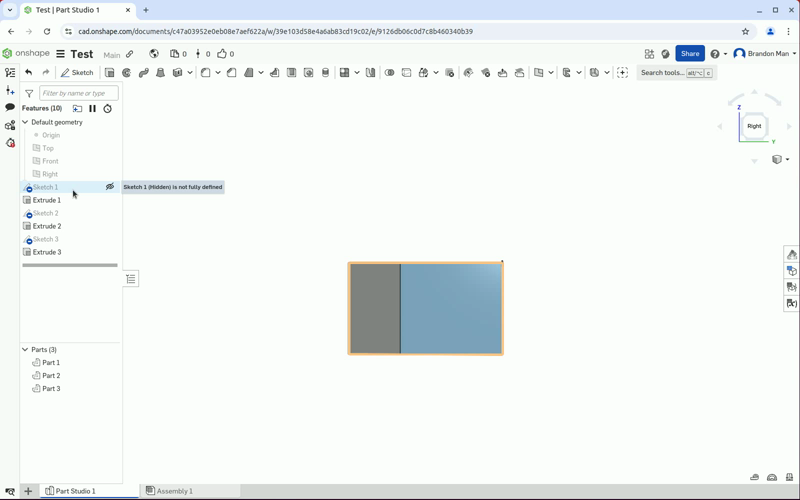
click(73, 189)
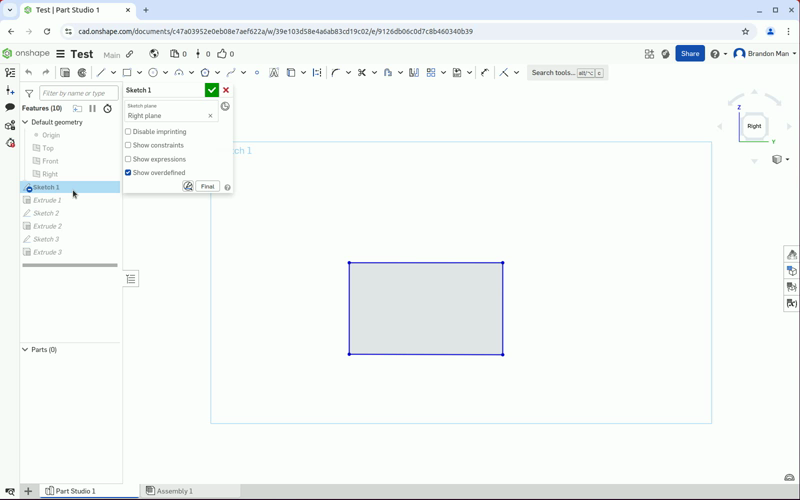
mouse_move(229, 92)
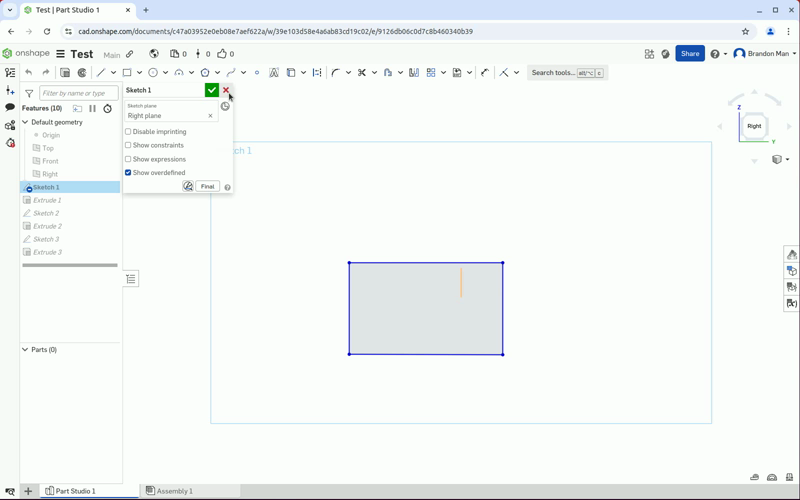
click(229, 92)
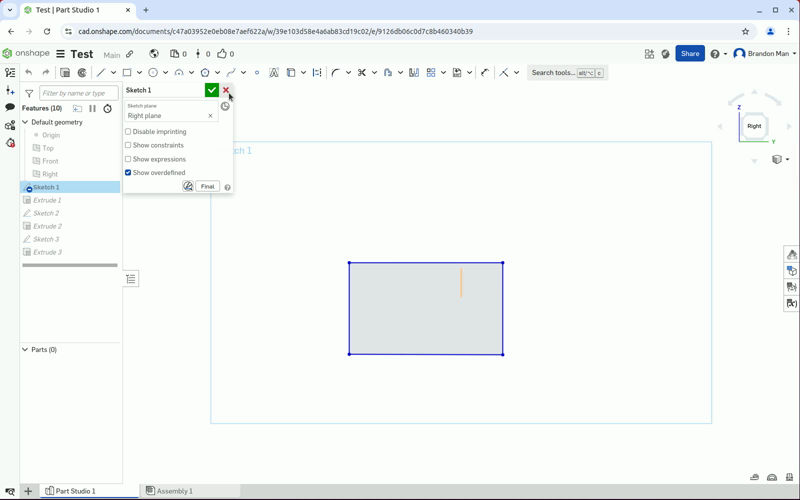
key(shift+s)
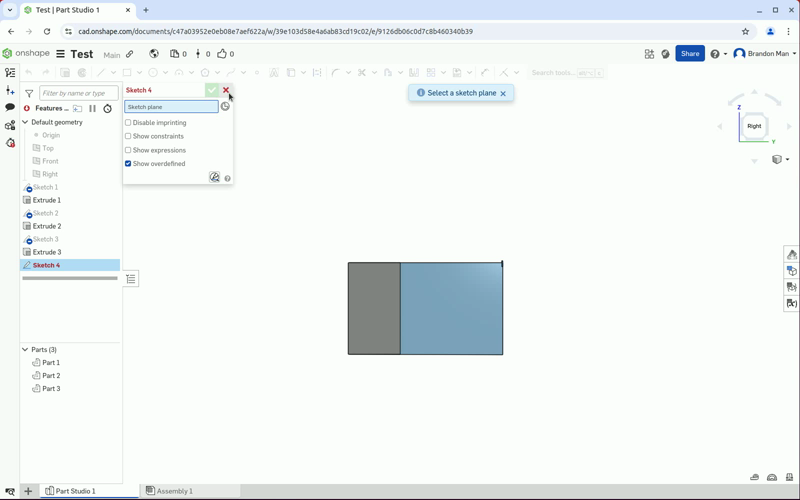
mouse_move(73, 176)
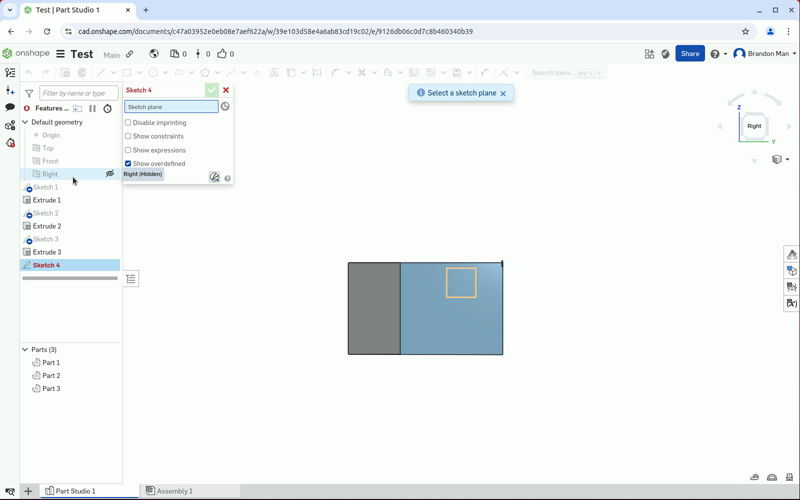
click(73, 176)
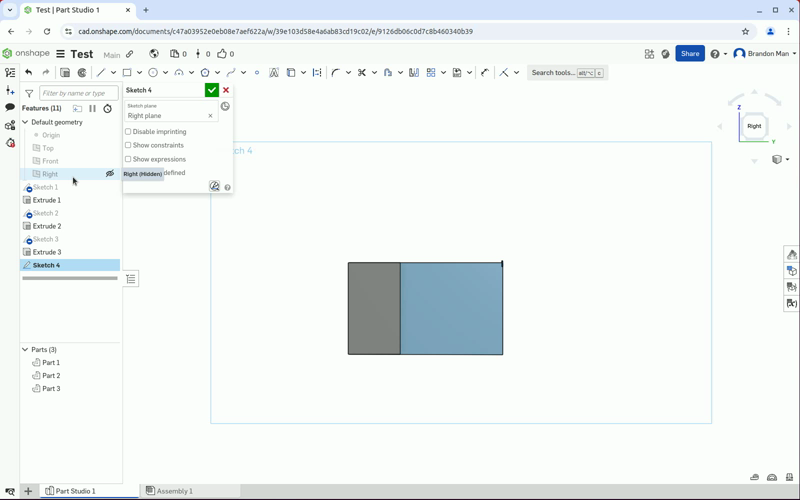
mouse_move(73, 352)
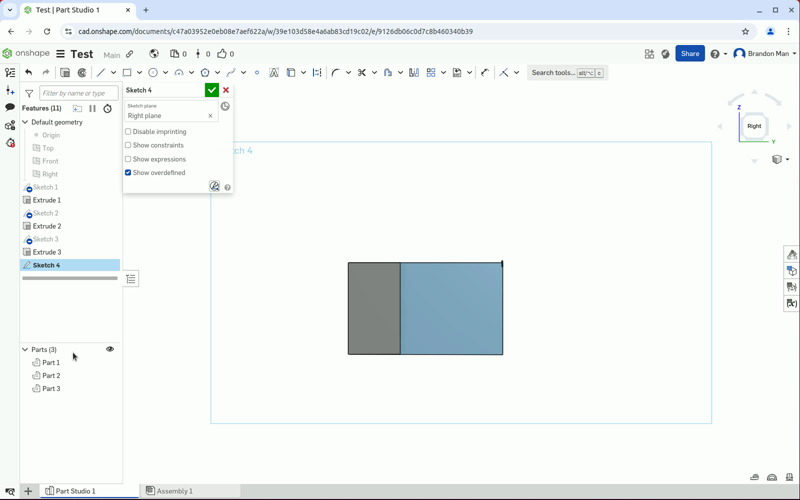
key(y)
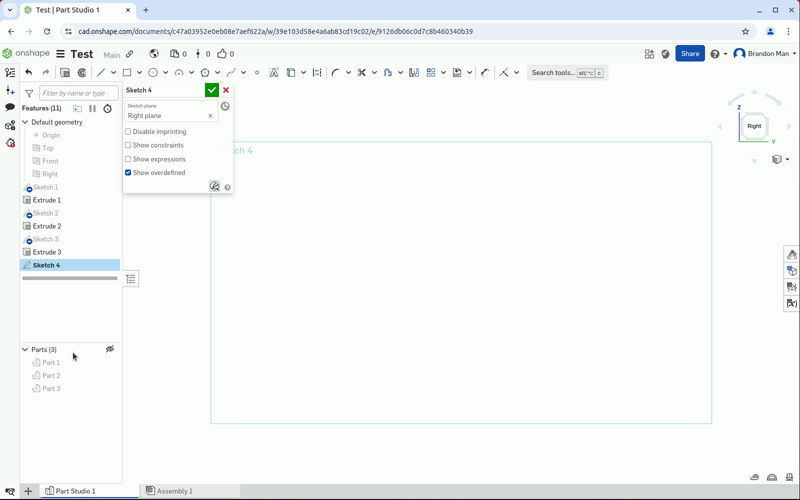
key(l)
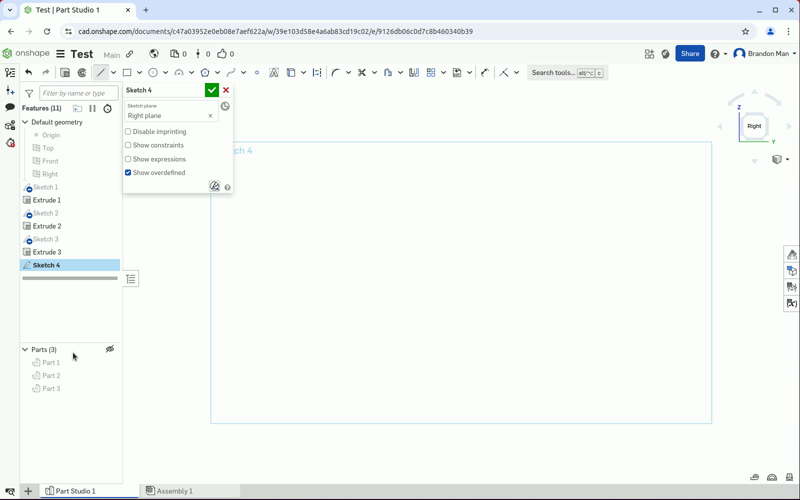
key_down(shift)
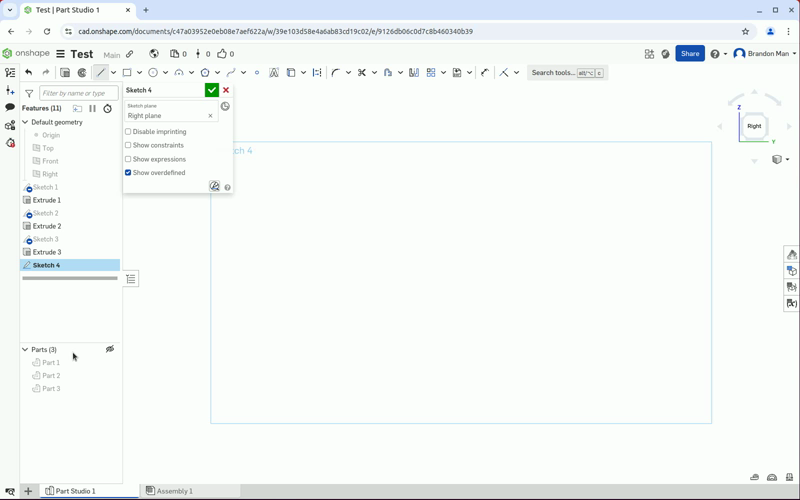
mouse_move(460, 354)
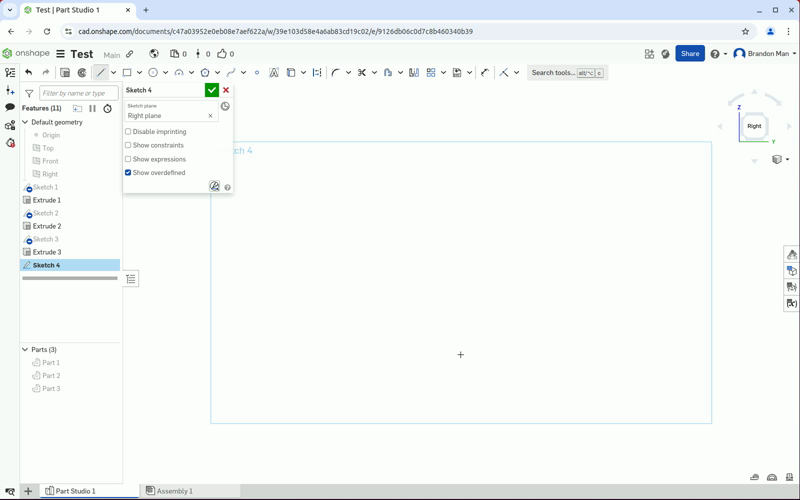
click(460, 354)
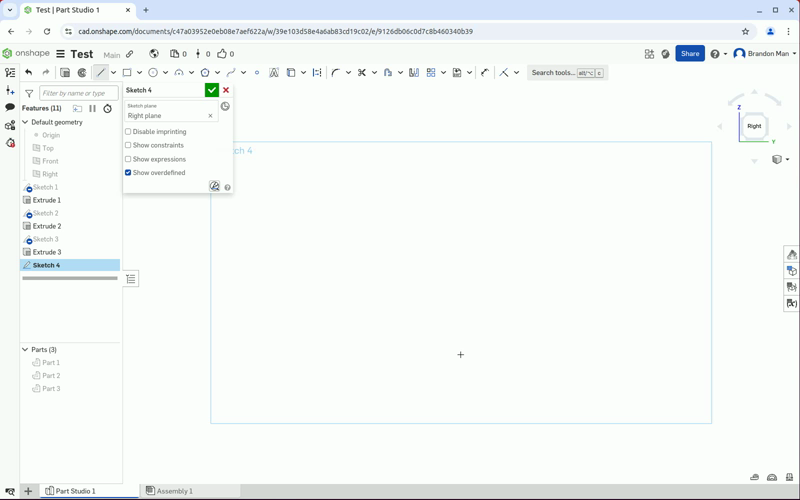
key_up(shift)
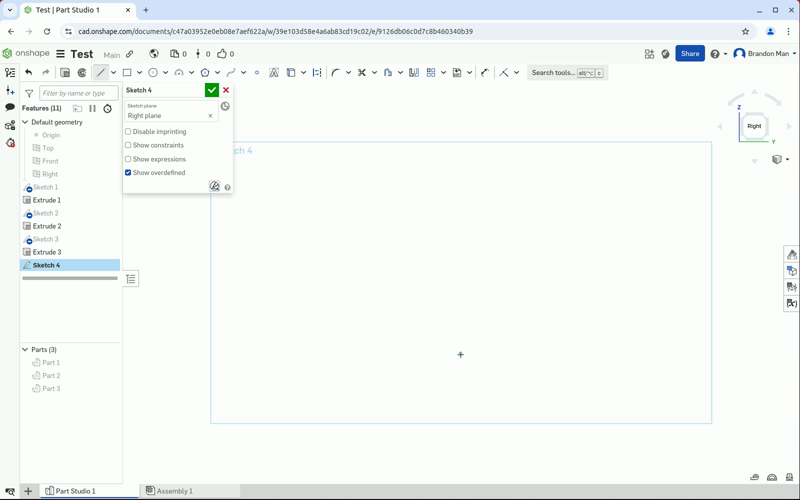
key_down(shift)
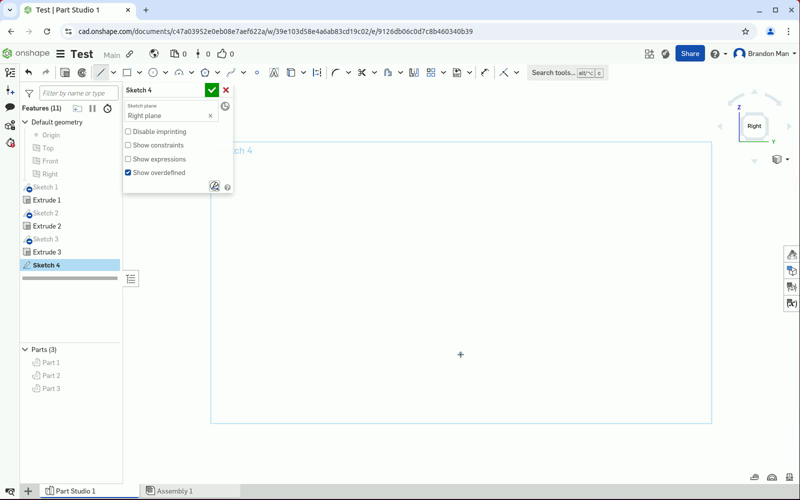
mouse_move(490, 354)
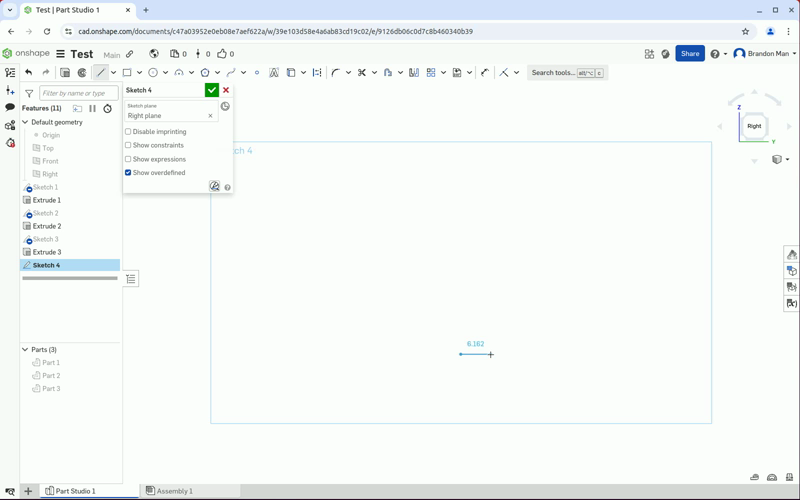
mouse_move(501, 354)
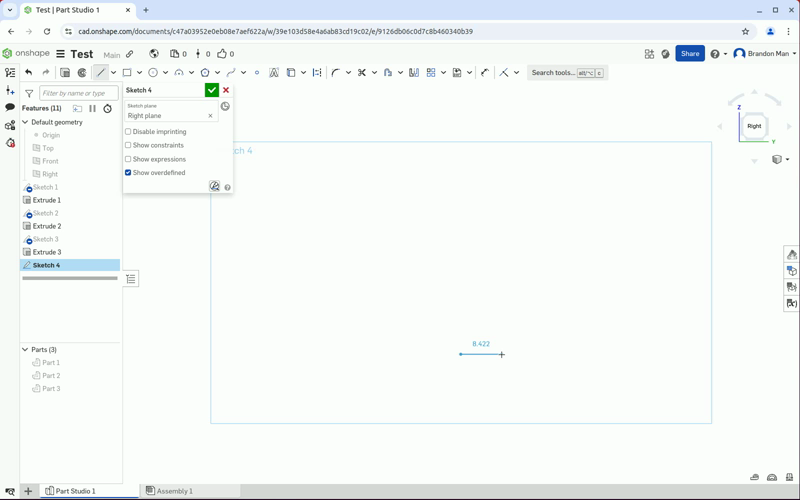
click(501, 354)
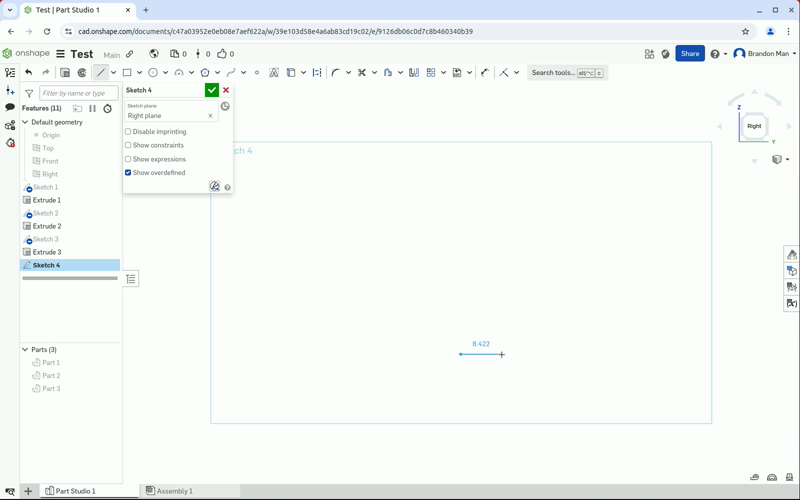
key_up(shift)
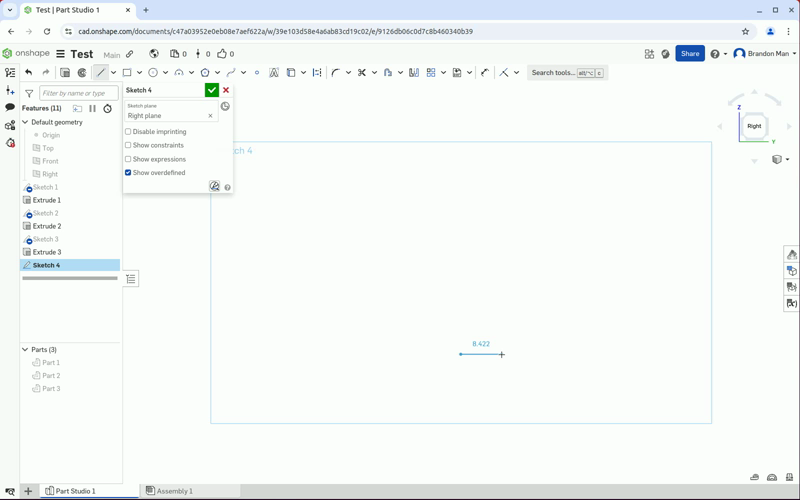
key_down(shift)
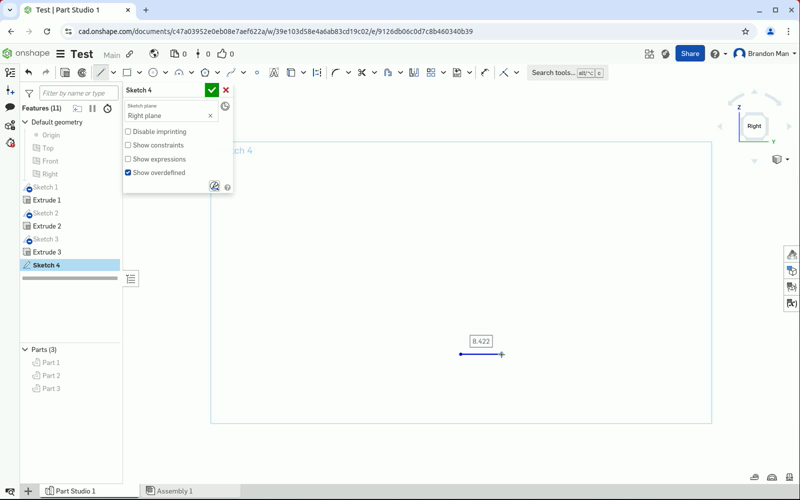
mouse_move(501, 266)
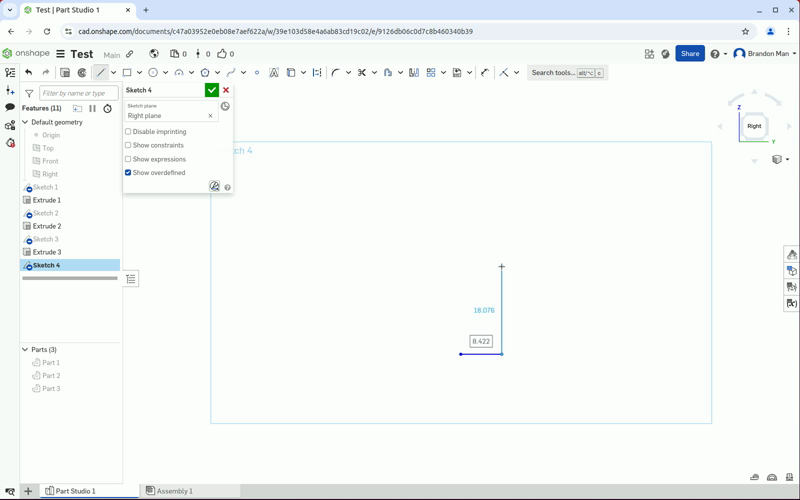
click(501, 266)
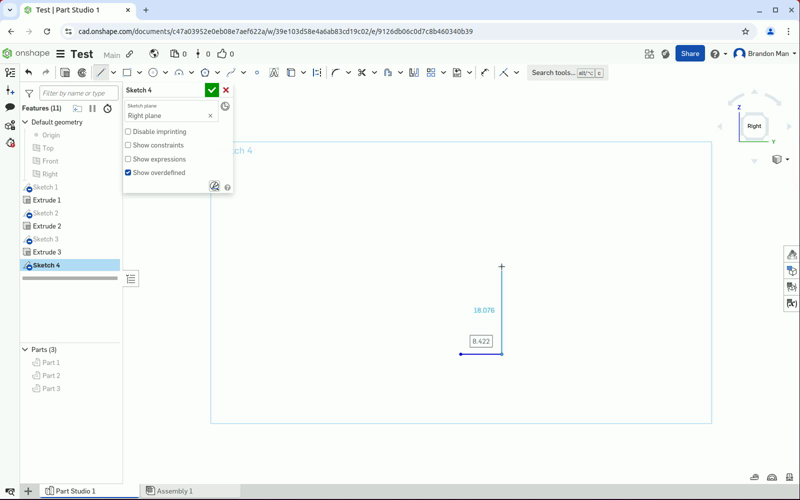
key_up(shift)
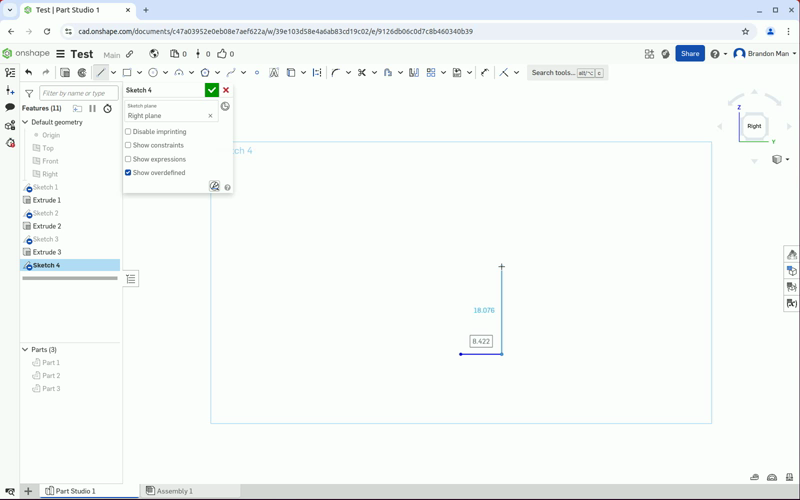
key_down(shift)
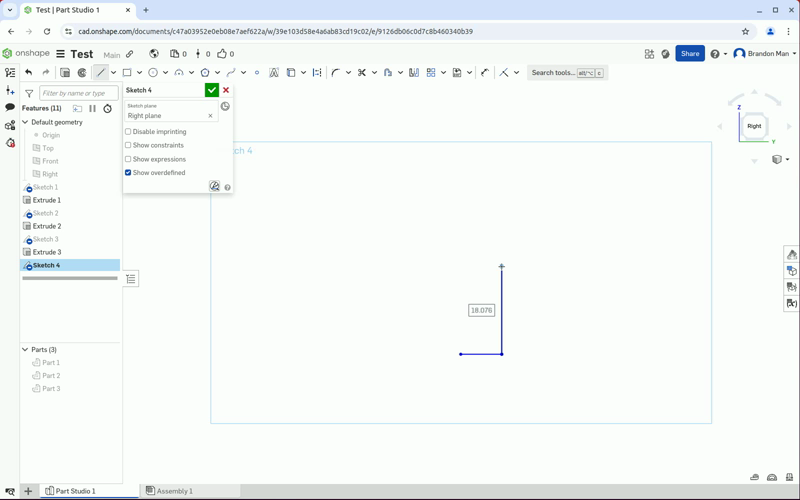
mouse_move(531, 266)
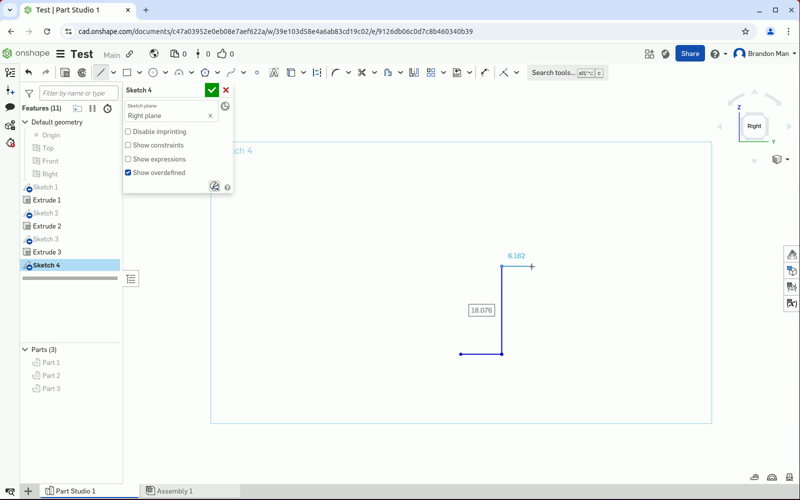
mouse_move(460, 266)
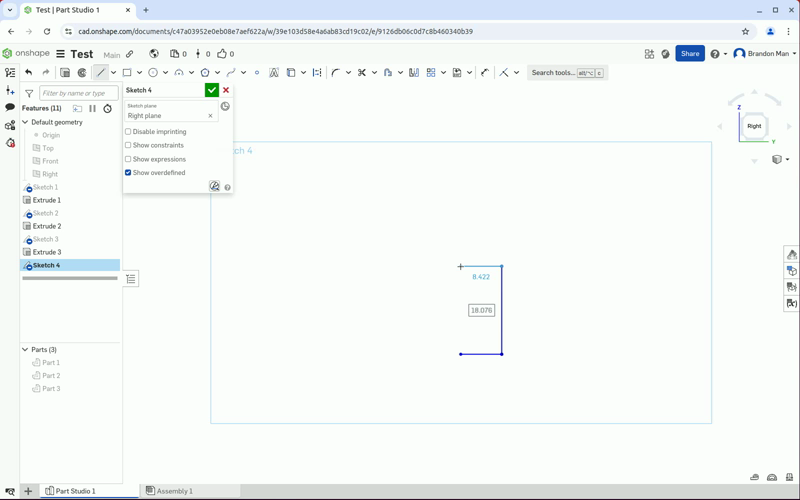
click(460, 266)
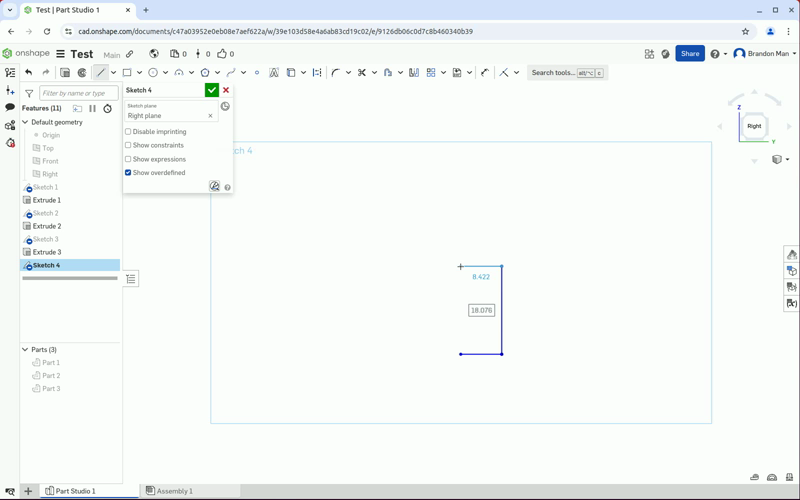
key_up(shift)
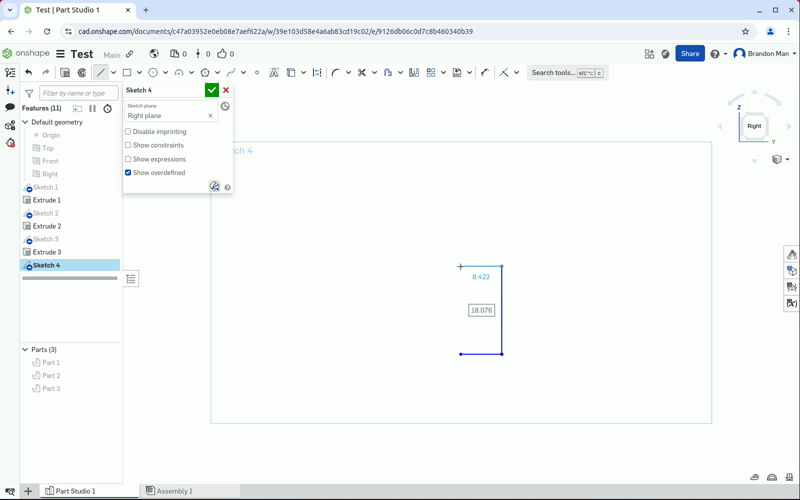
key_down(shift)
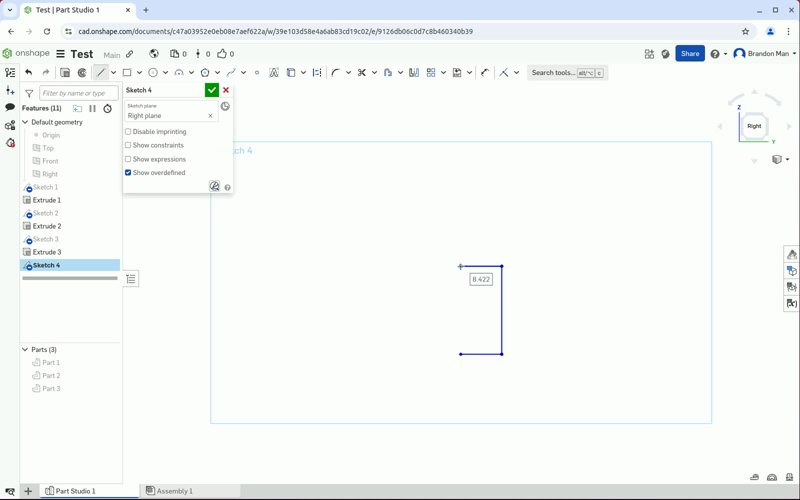
mouse_move(460, 354)
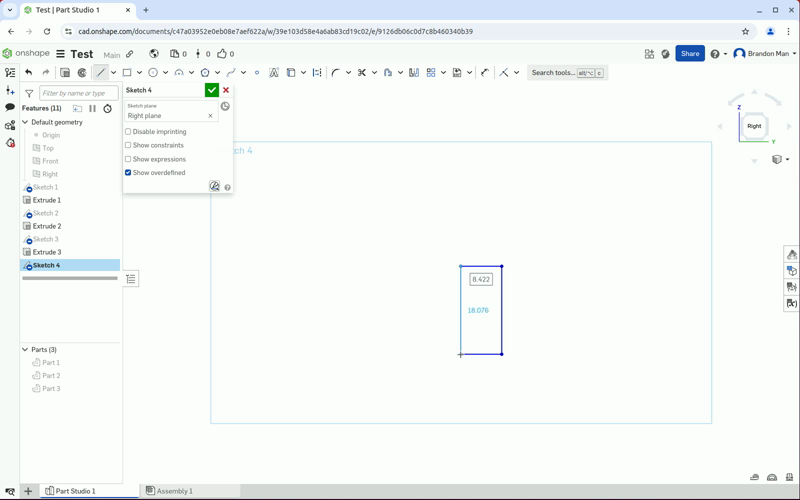
key_up(shift)
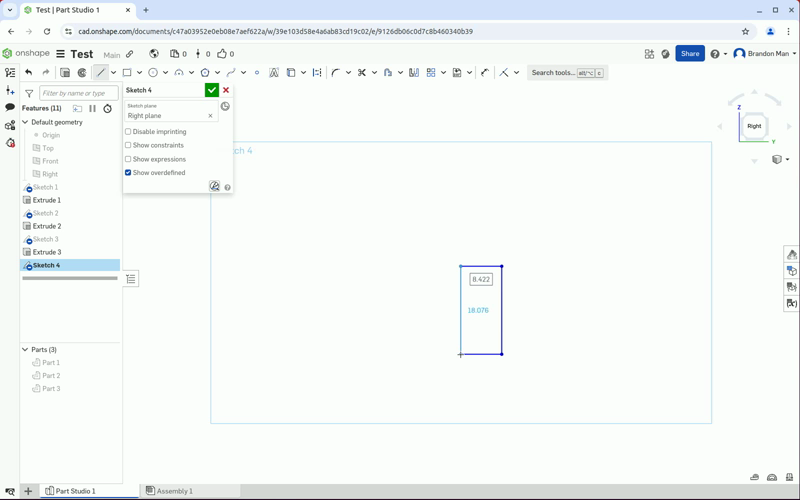
click(460, 354)
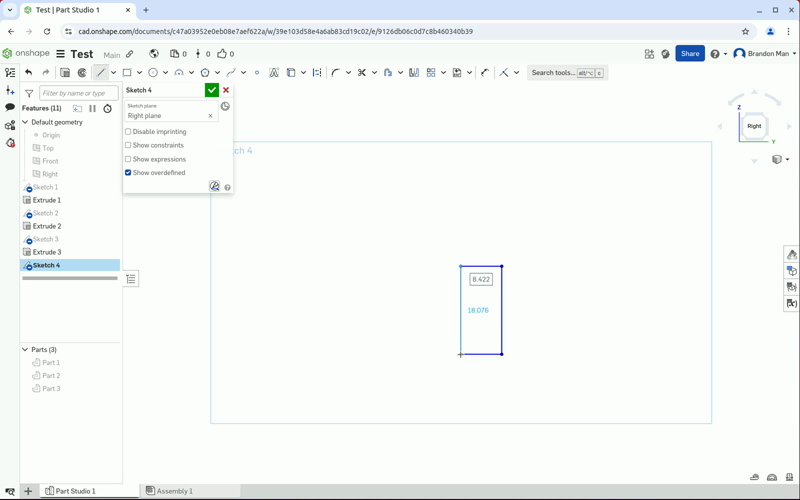
key(esc)
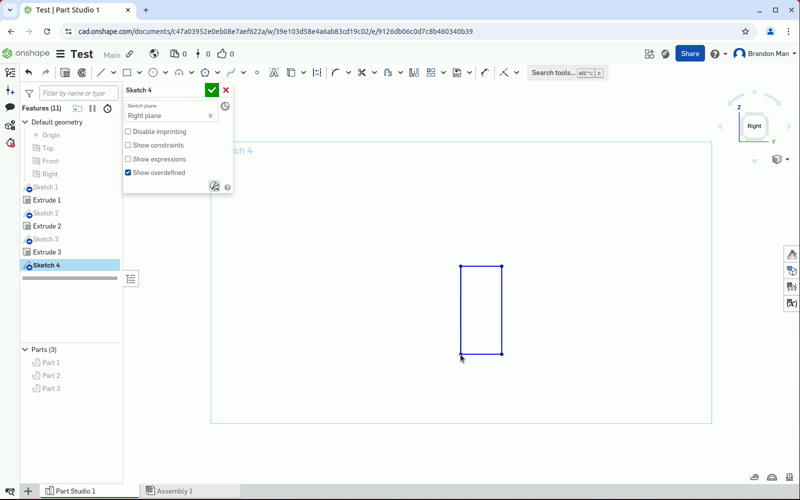
mouse_move(466, 286)
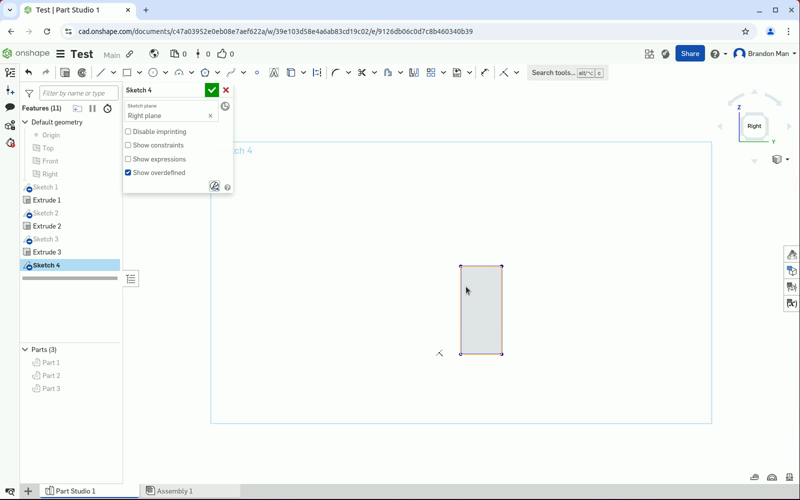
click(466, 286)
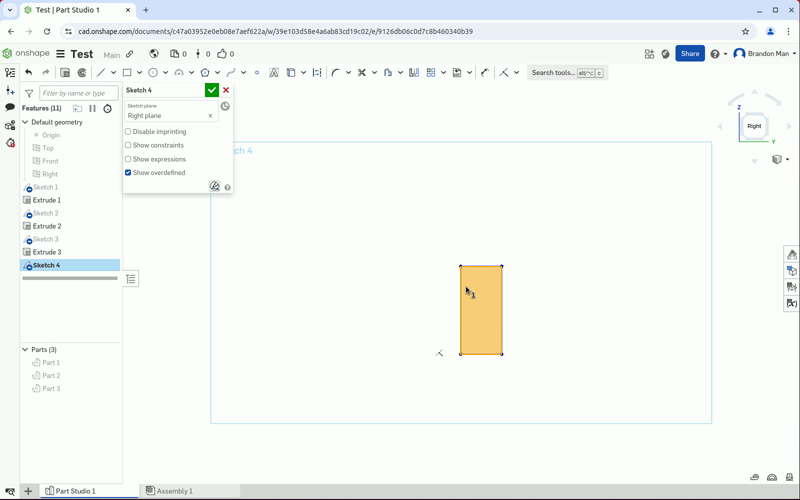
mouse_move(73, 352)
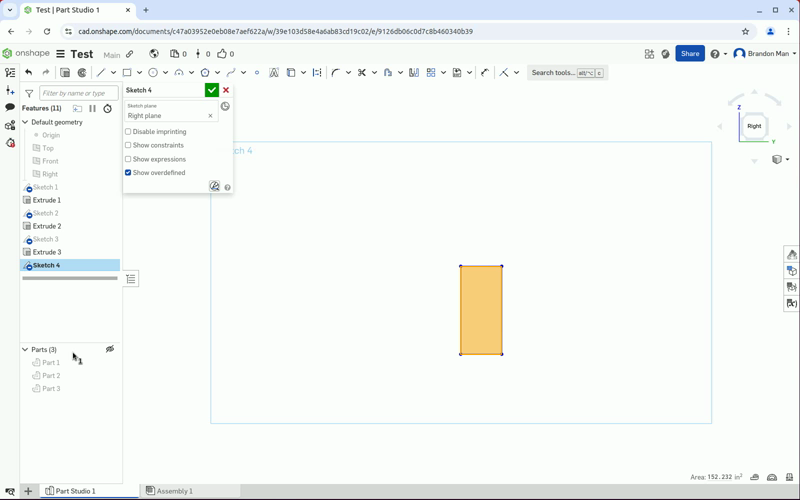
key(shift+y)
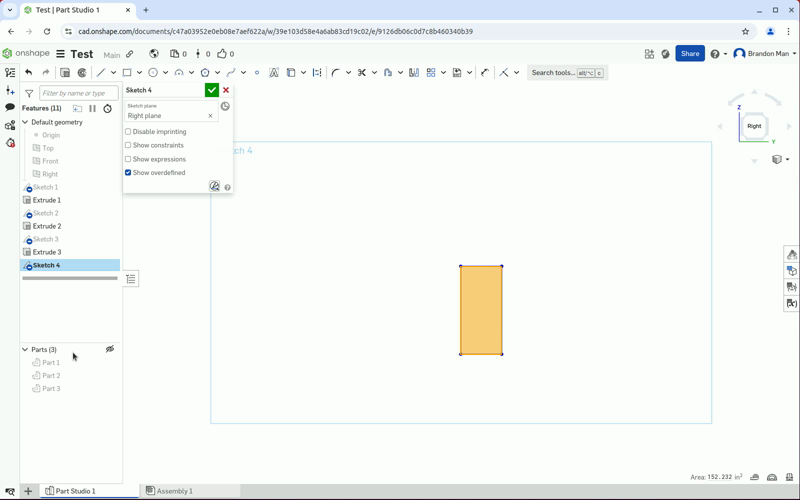
key(shift+e)
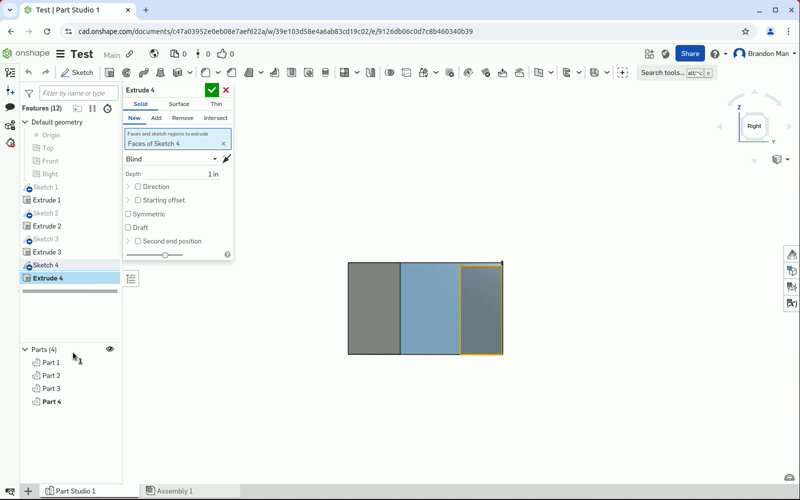
mouse_move(143, 106)
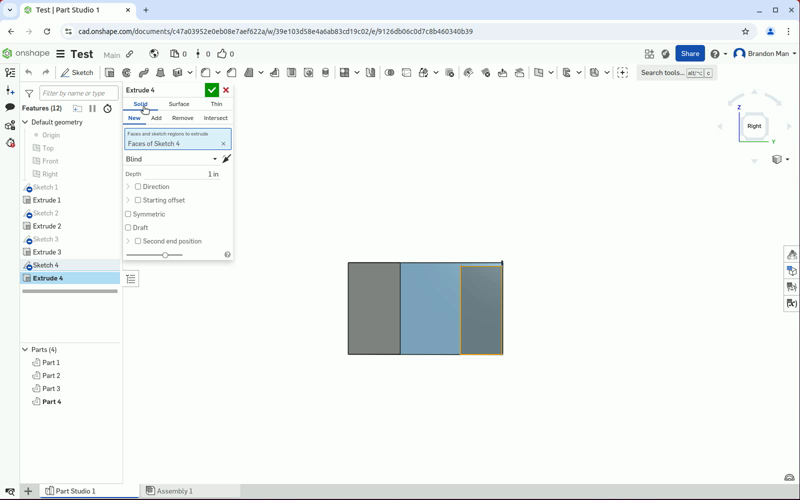
click(143, 106)
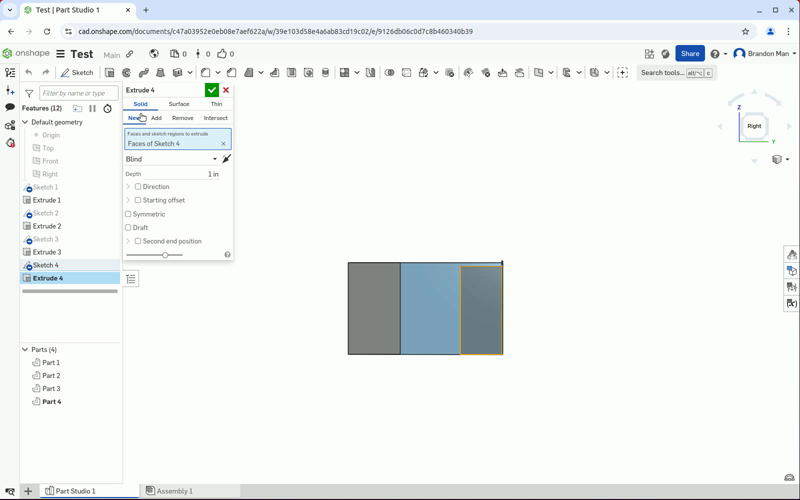
mouse_move(137, 120)
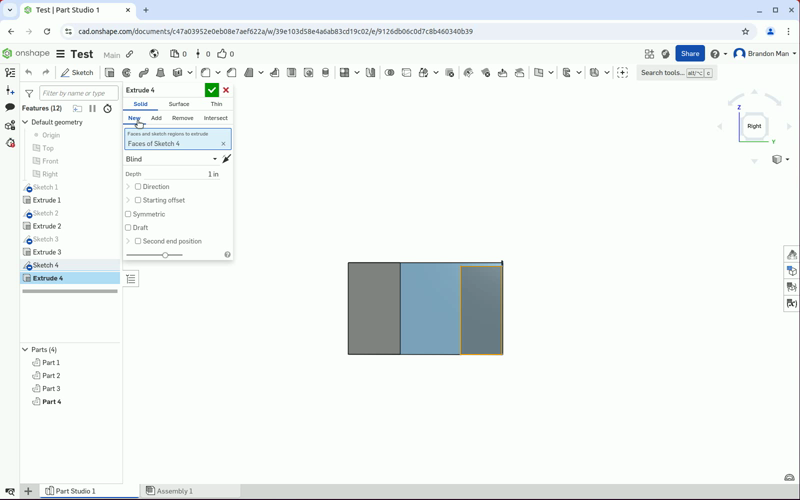
click(137, 120)
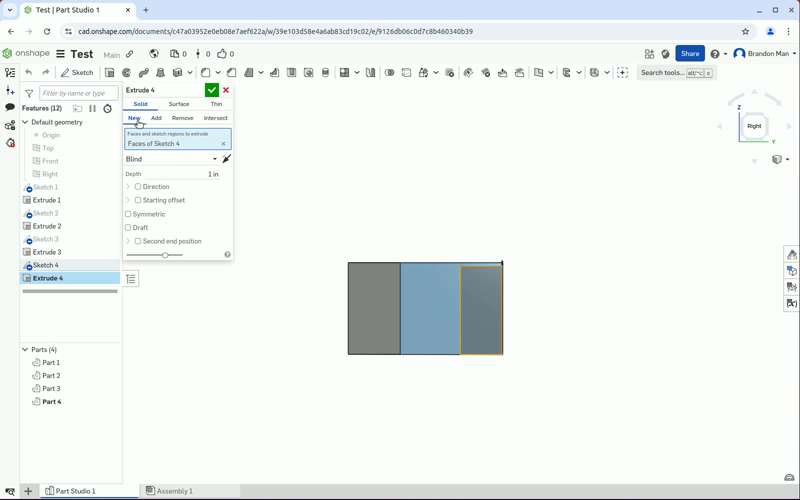
key(tab, 4)
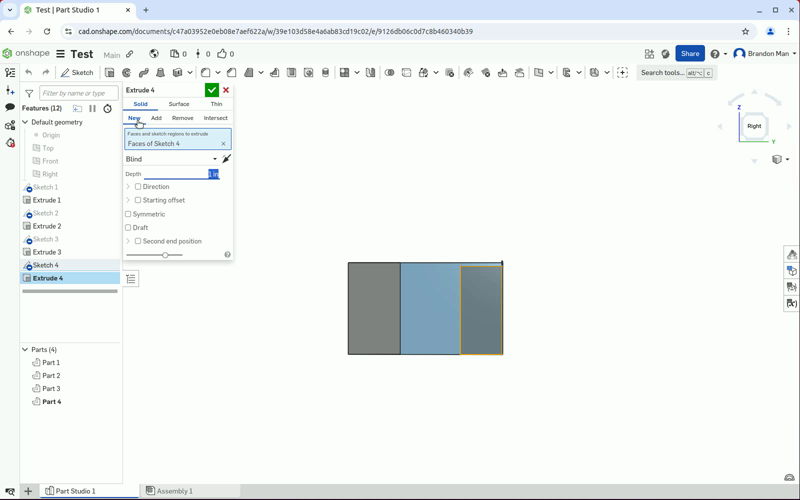
text(23.108)
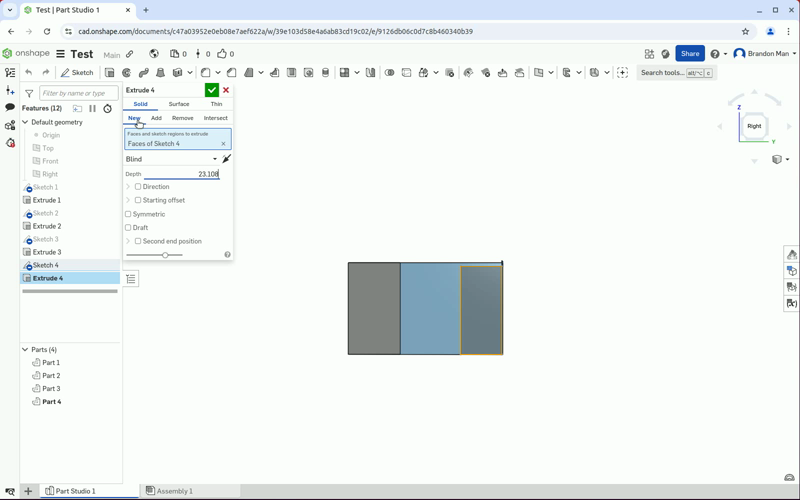
key(enter)
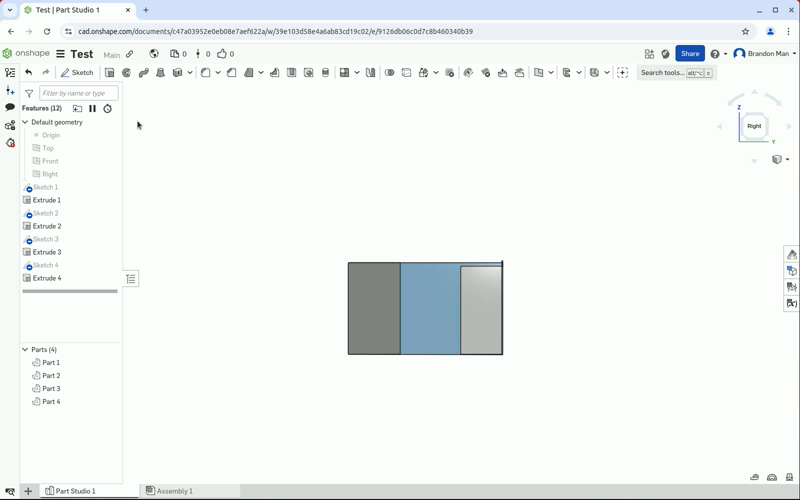
key(shift+h)
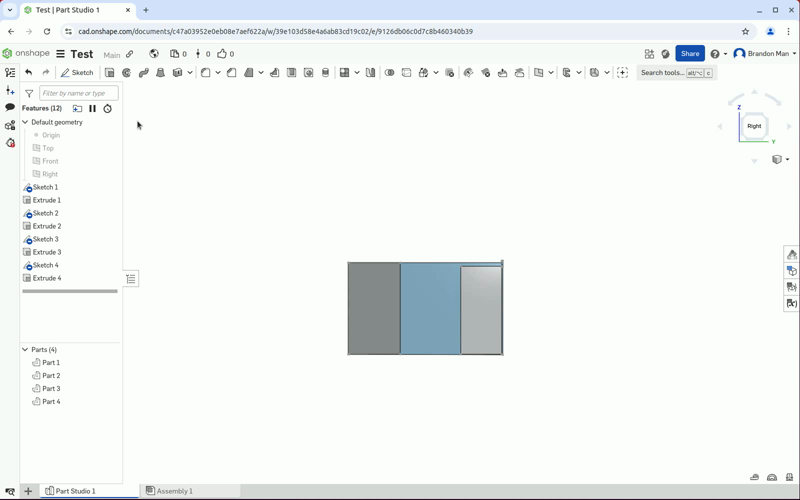
key(shift+h)
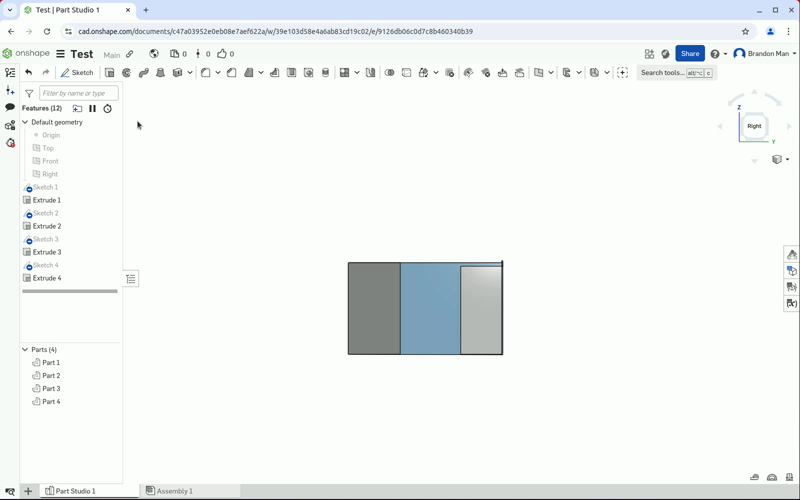
mouse_move(73, 189)
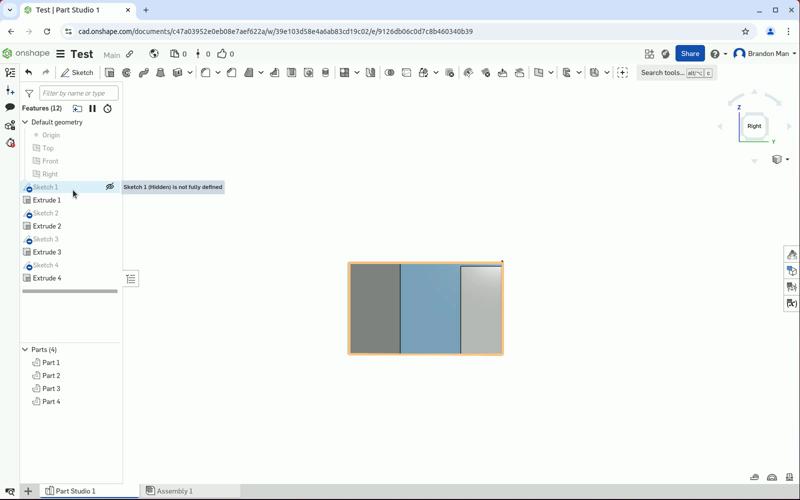
click(73, 189)
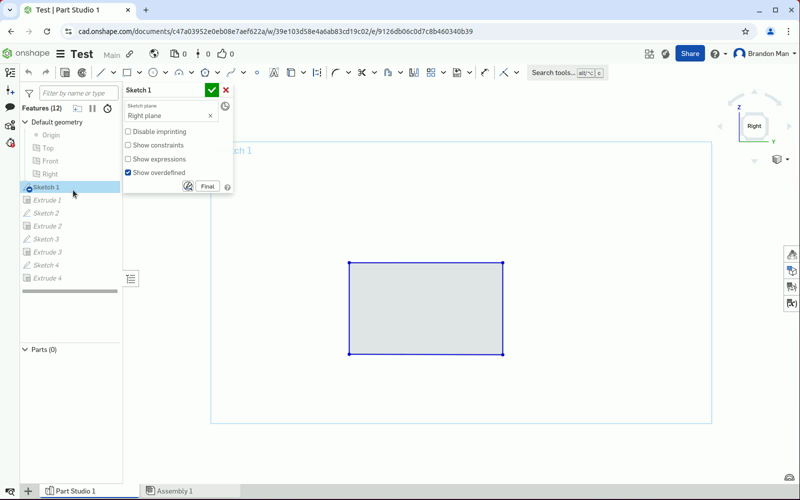
mouse_move(229, 92)
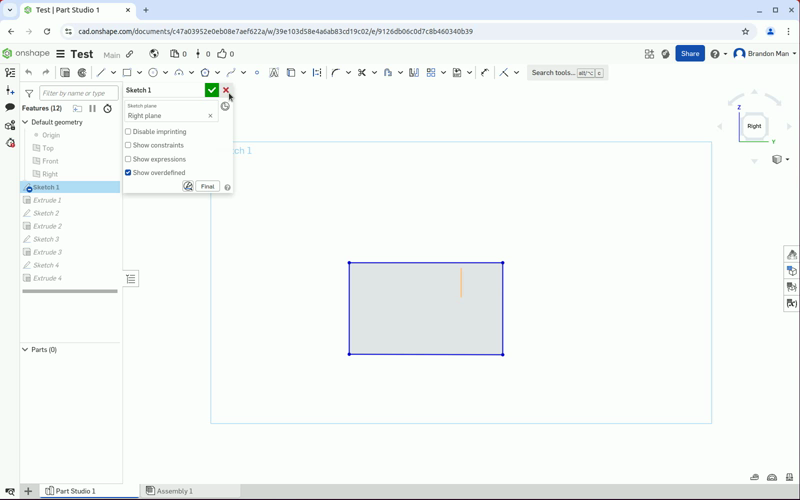
click(229, 92)
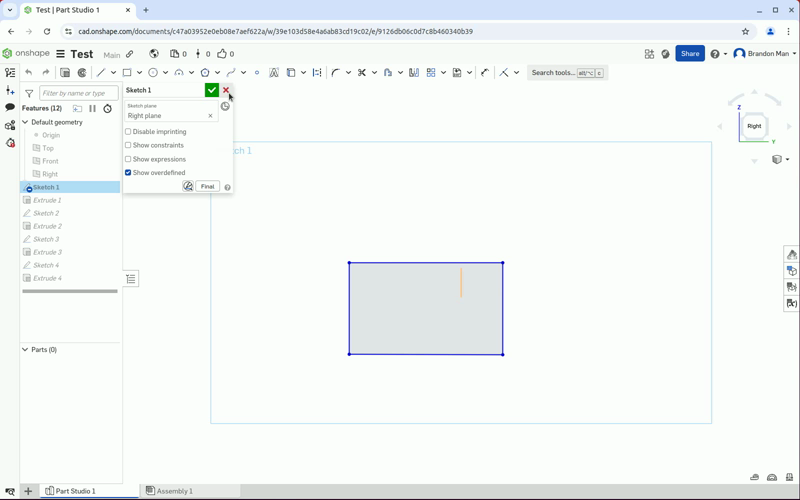
key(shift+s)
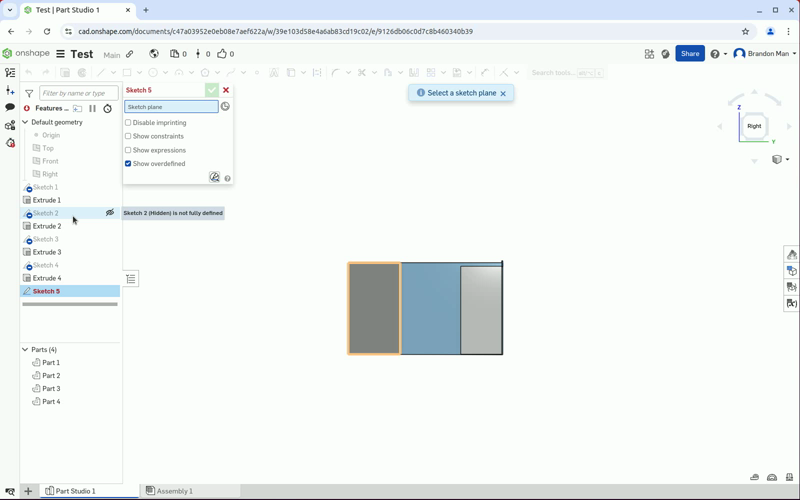
scroll(3)
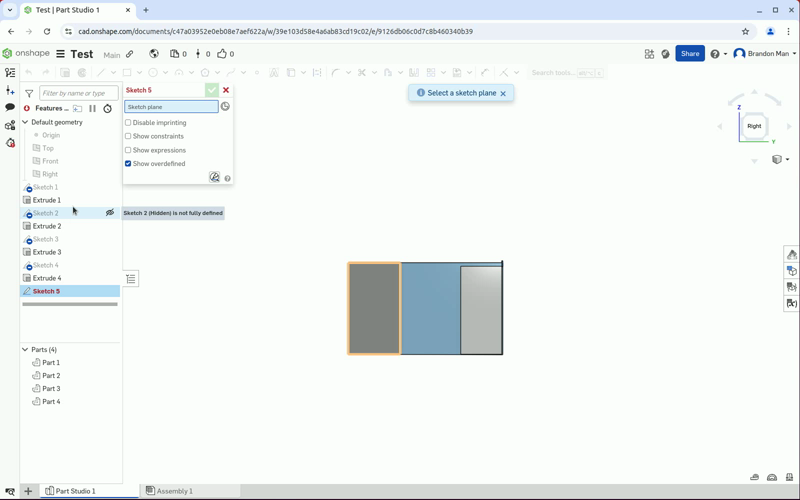
mouse_move(73, 176)
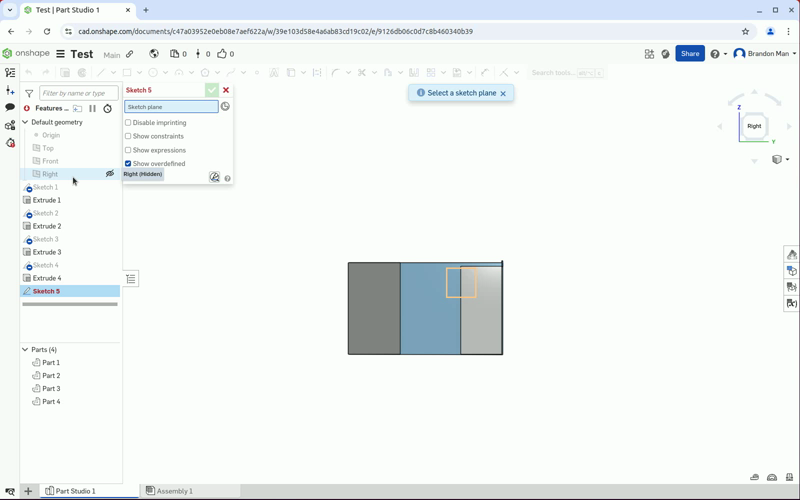
click(73, 176)
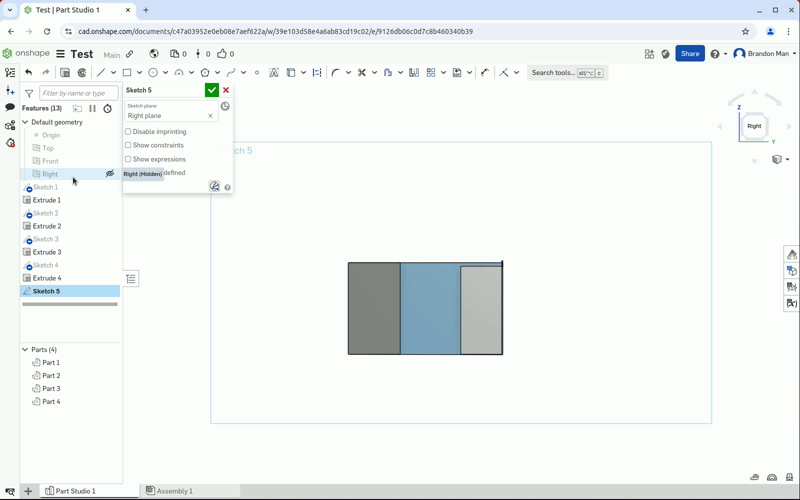
mouse_move(73, 352)
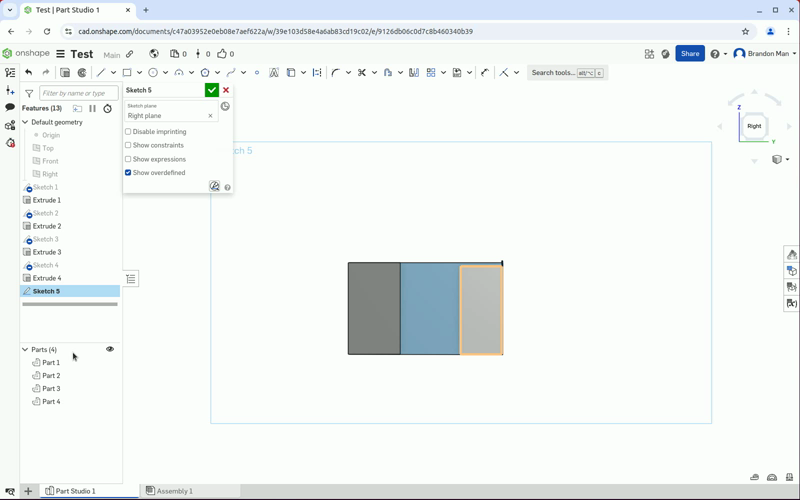
key(y)
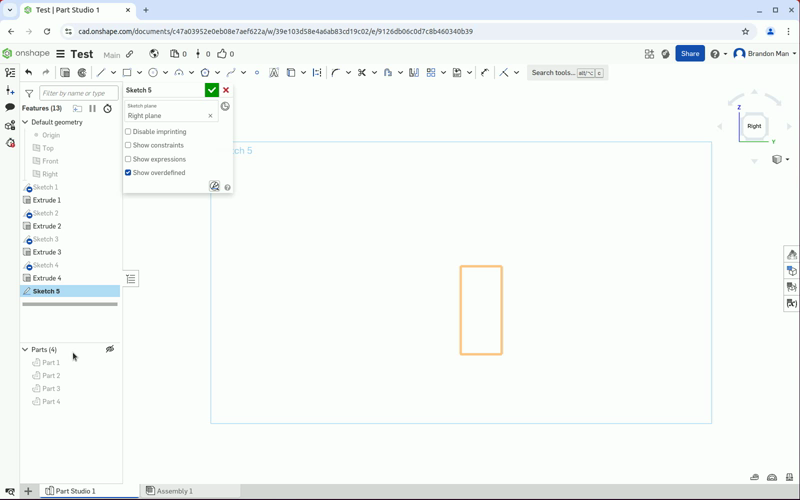
key(l)
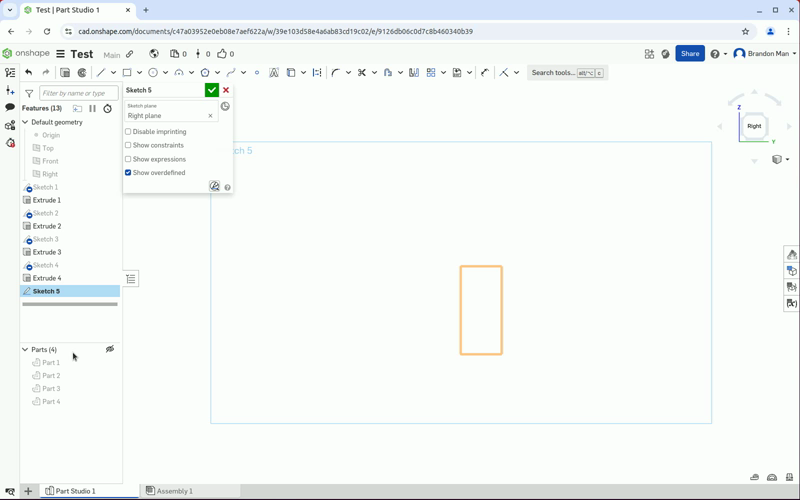
key_down(shift)
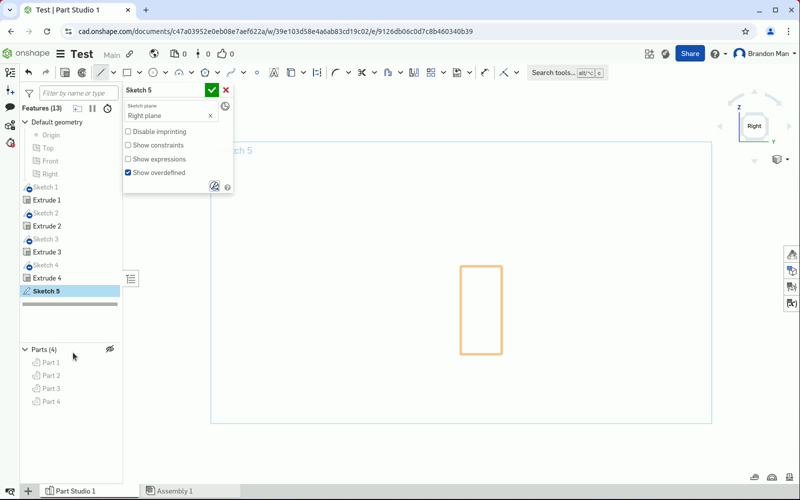
mouse_move(460, 266)
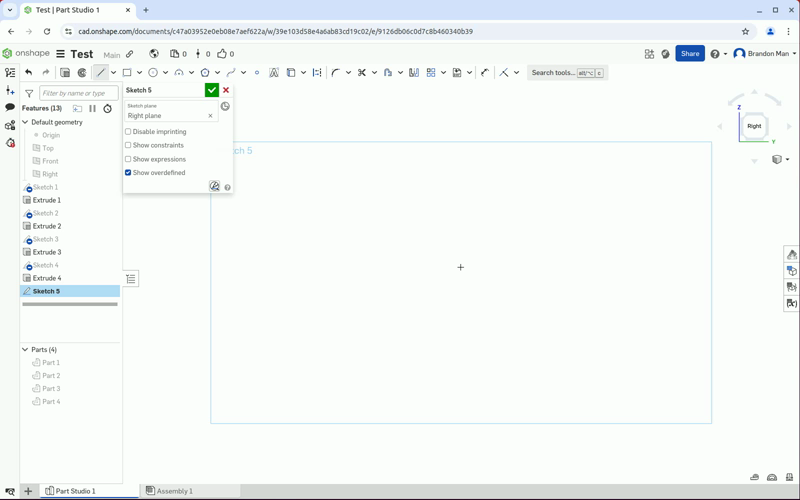
click(460, 266)
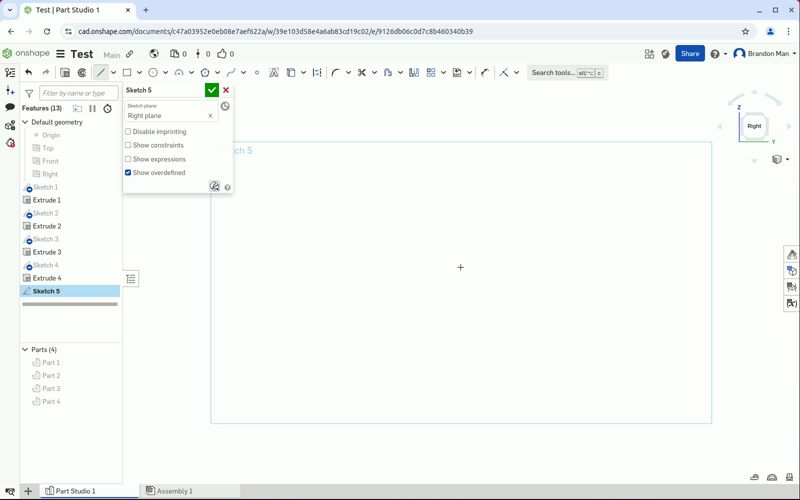
key_up(shift)
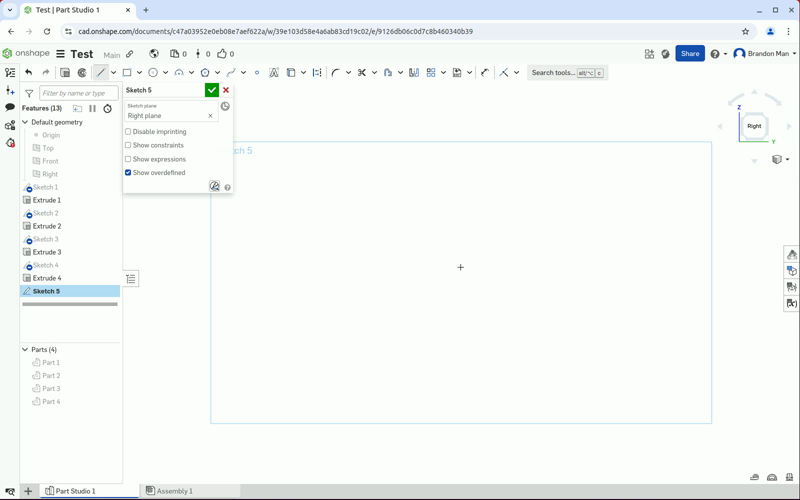
key_down(shift)
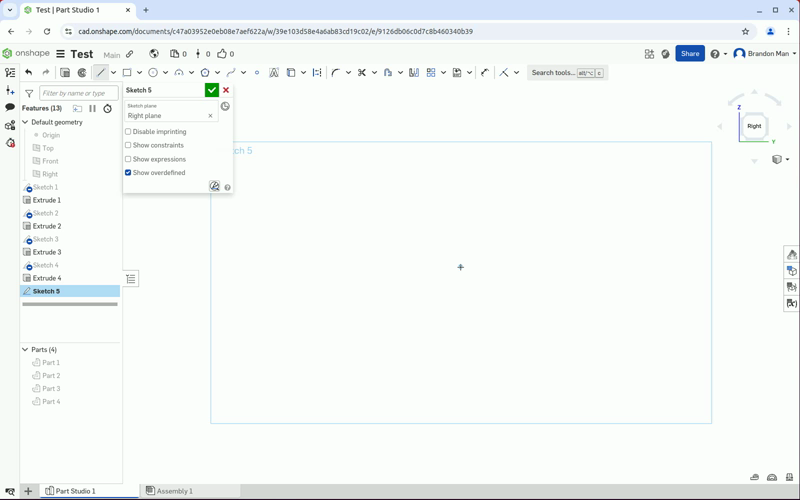
mouse_move(490, 266)
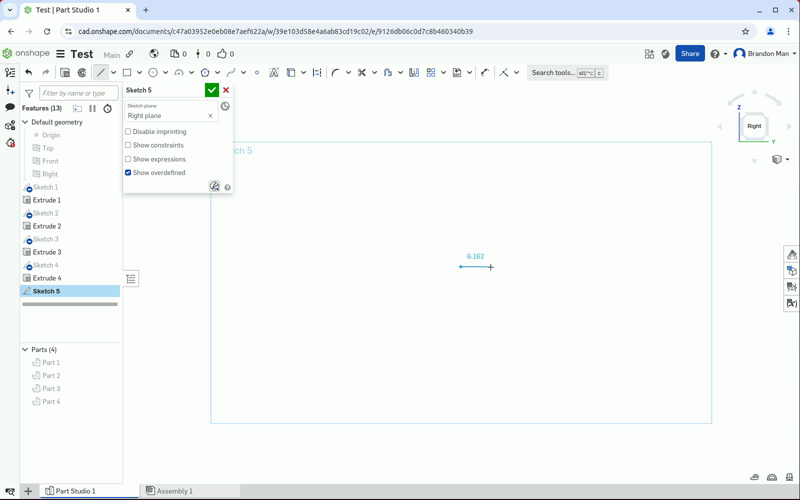
mouse_move(502, 266)
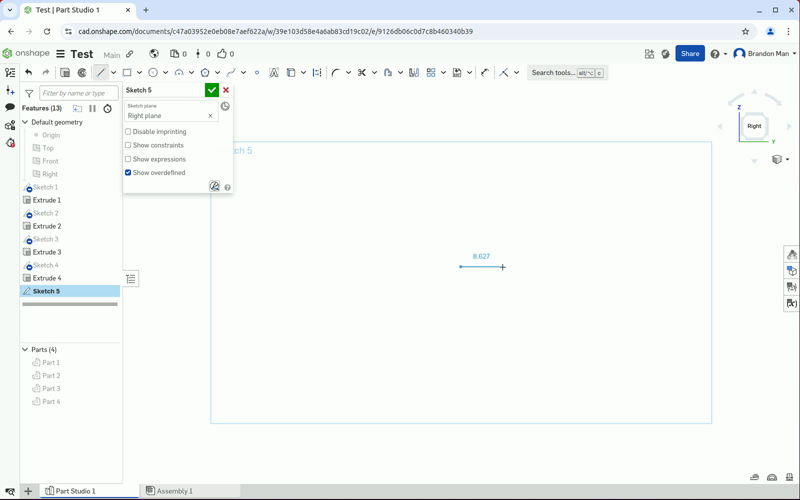
click(502, 266)
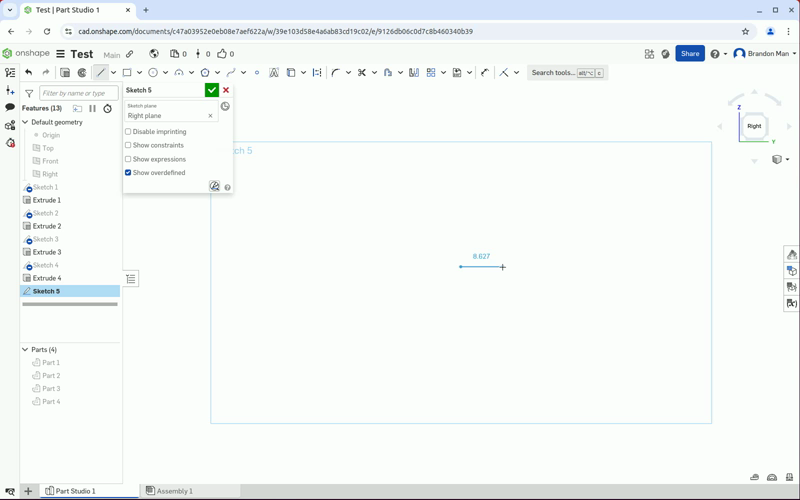
key_up(shift)
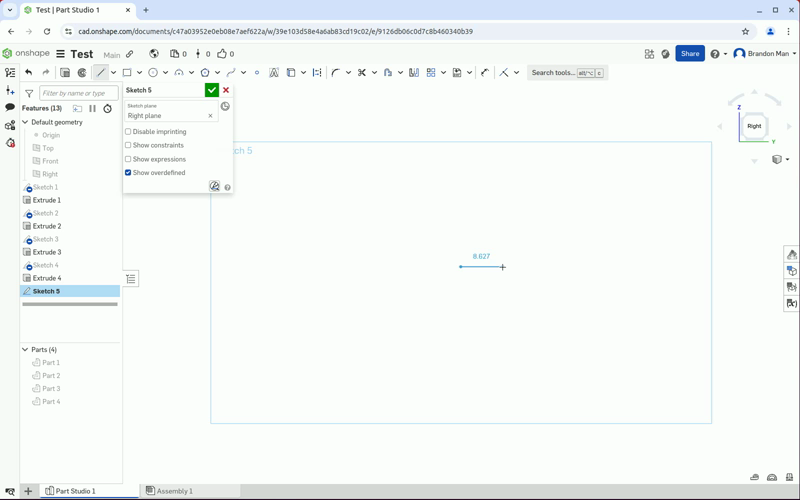
key_down(shift)
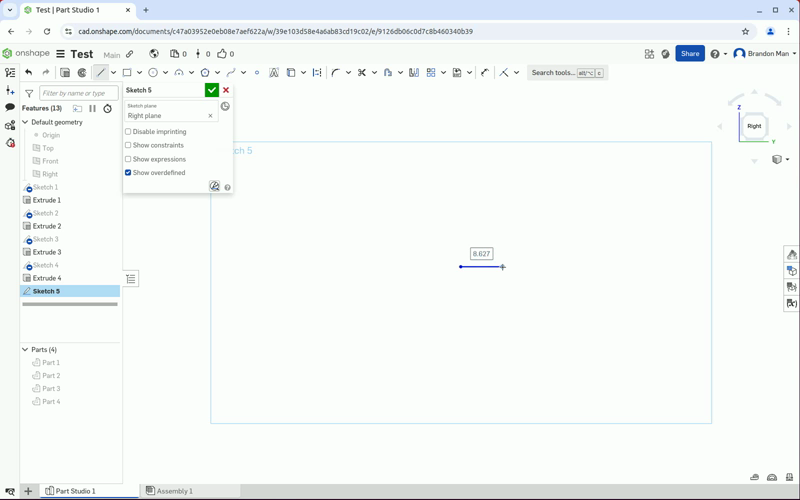
mouse_move(532, 266)
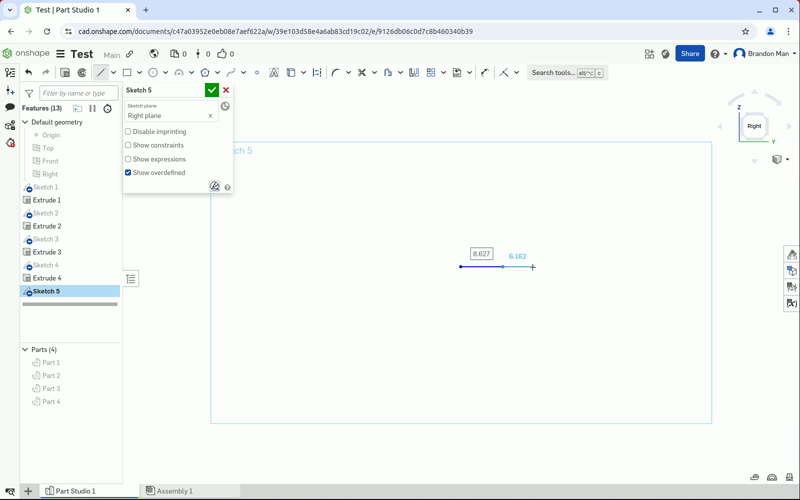
mouse_move(502, 261)
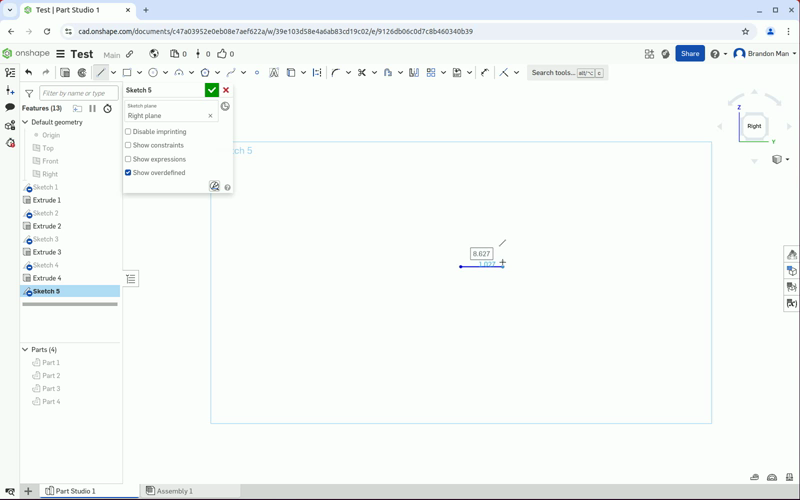
scroll(6)
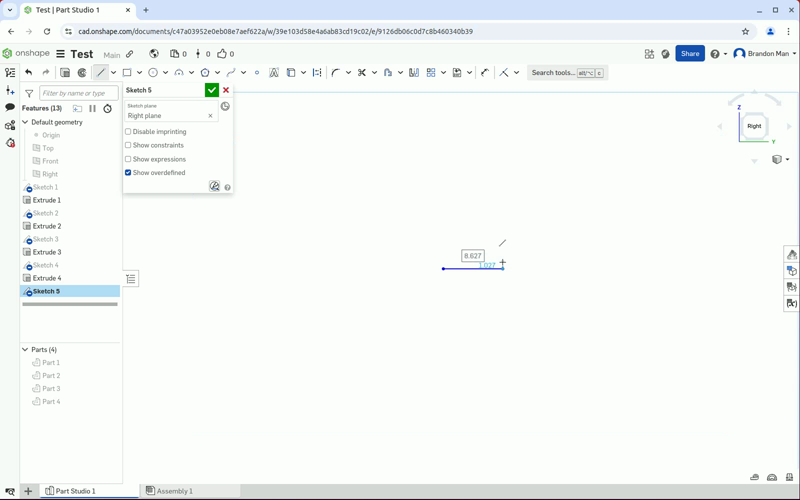
scroll(6)
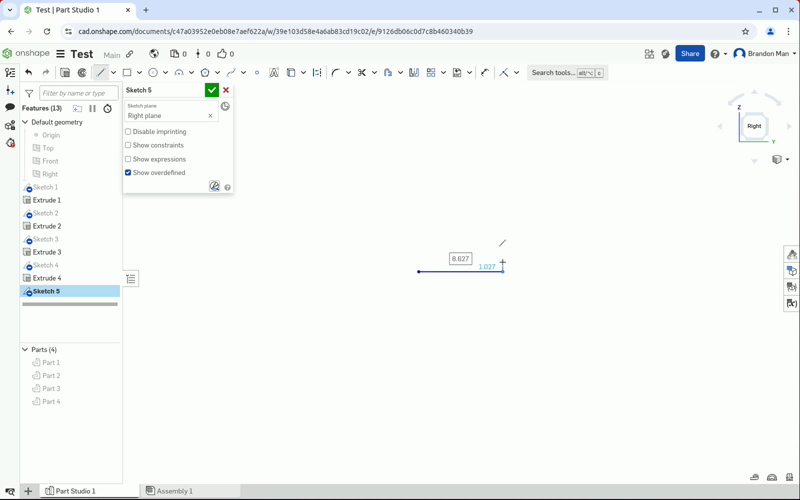
scroll(6)
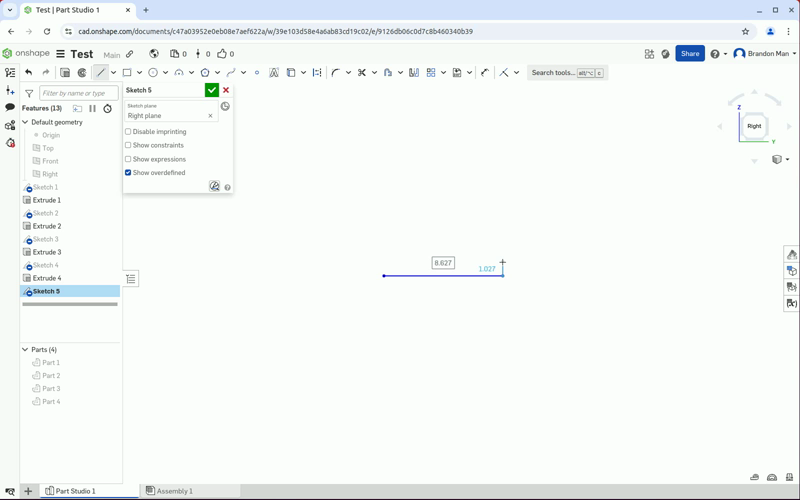
scroll(6)
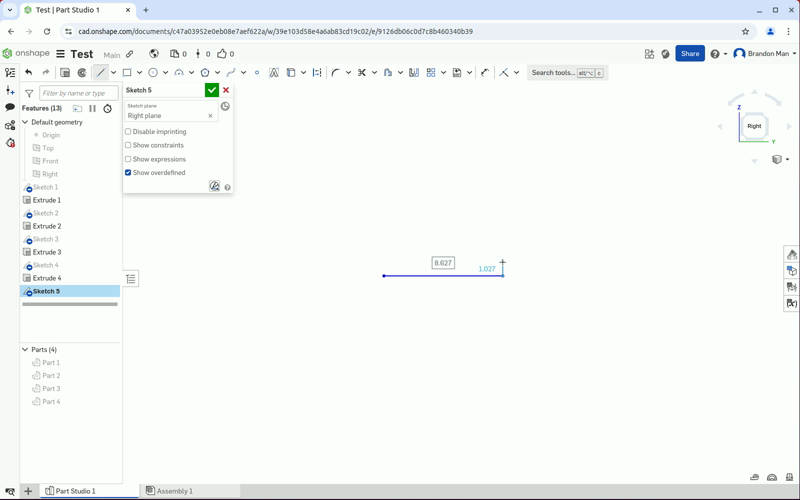
scroll(6)
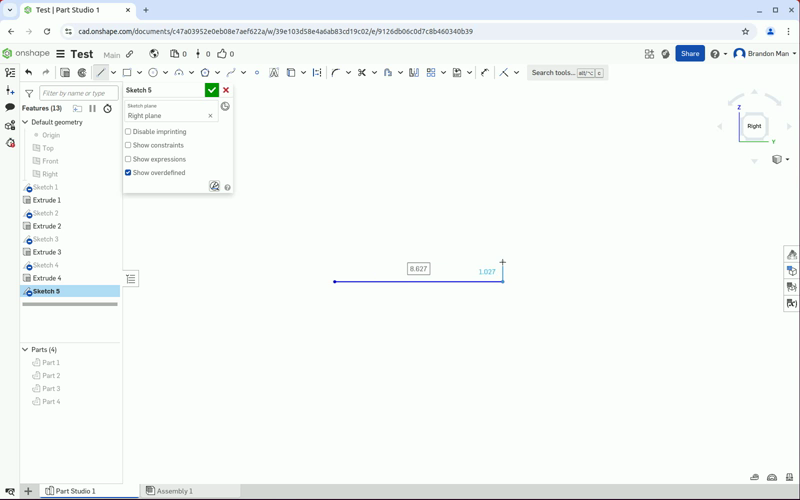
scroll(6)
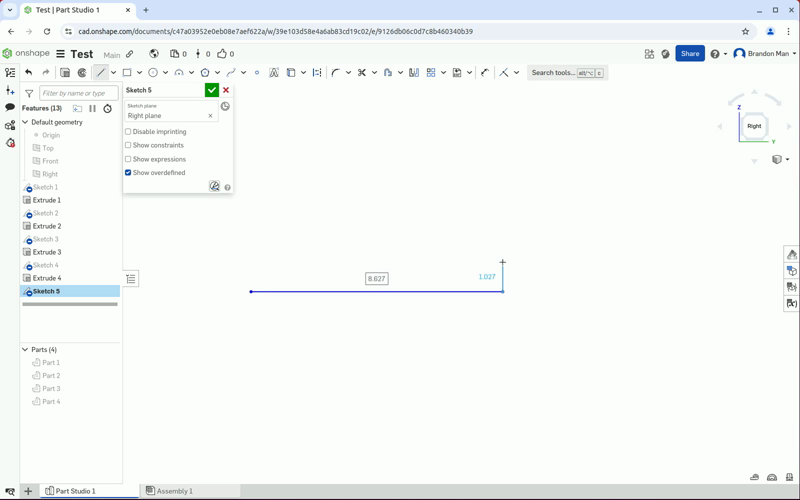
scroll(6)
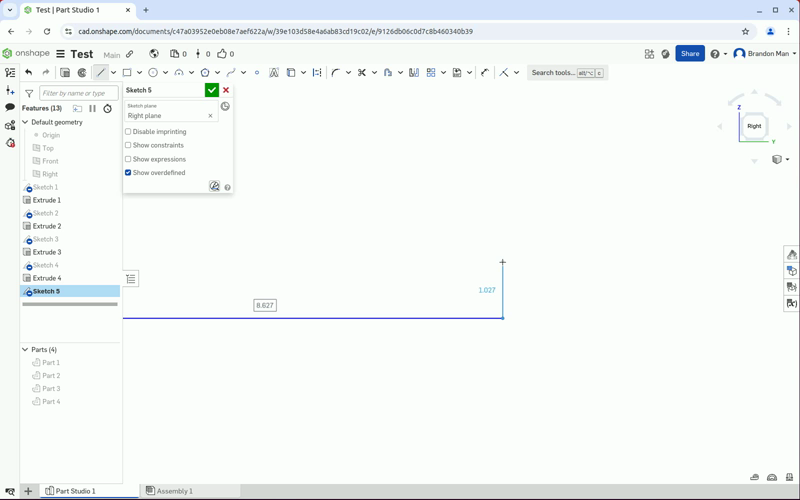
click(502, 261)
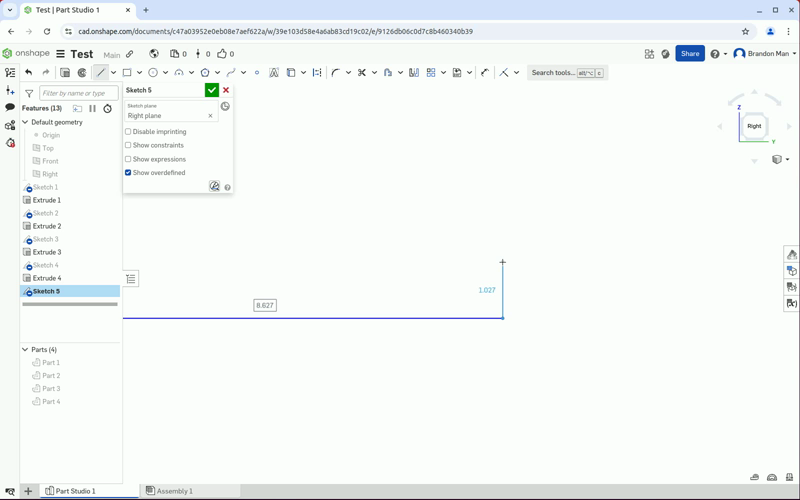
scroll(-6)
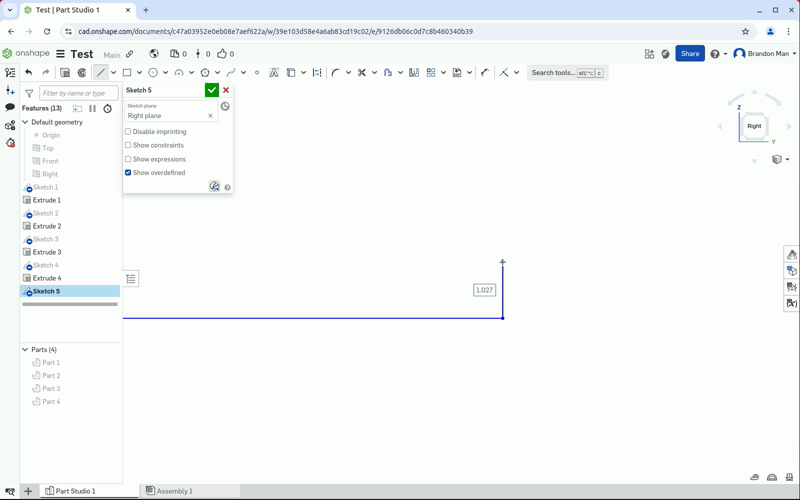
scroll(-6)
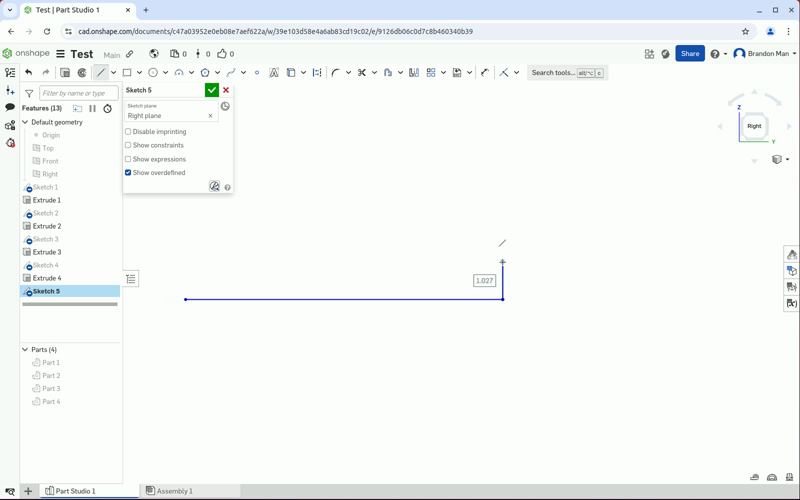
scroll(-6)
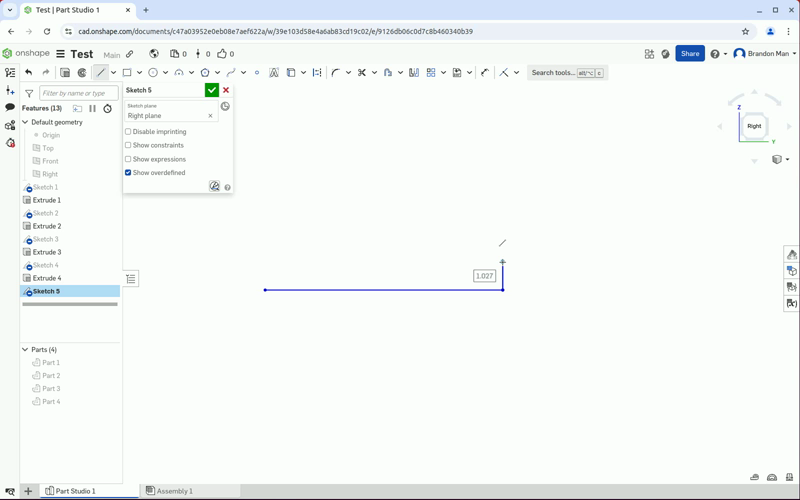
scroll(-6)
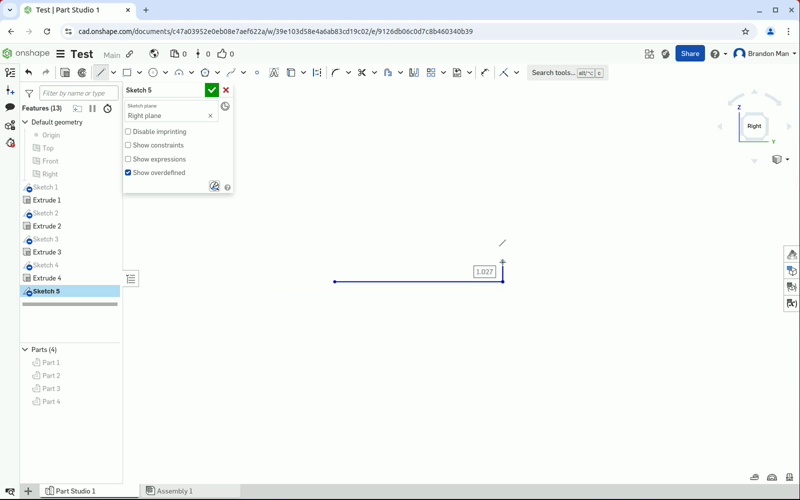
scroll(-6)
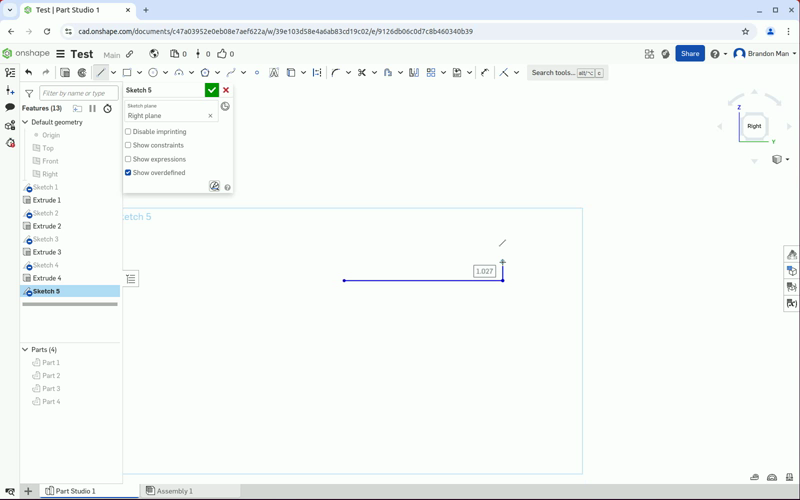
scroll(-6)
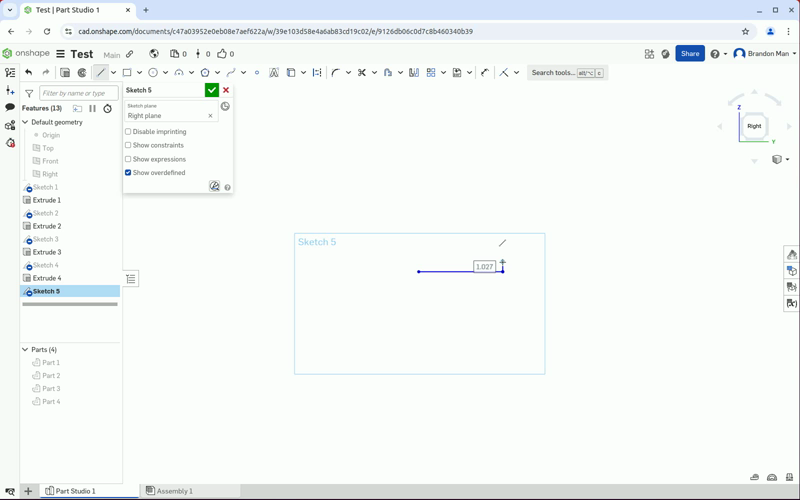
scroll(-6)
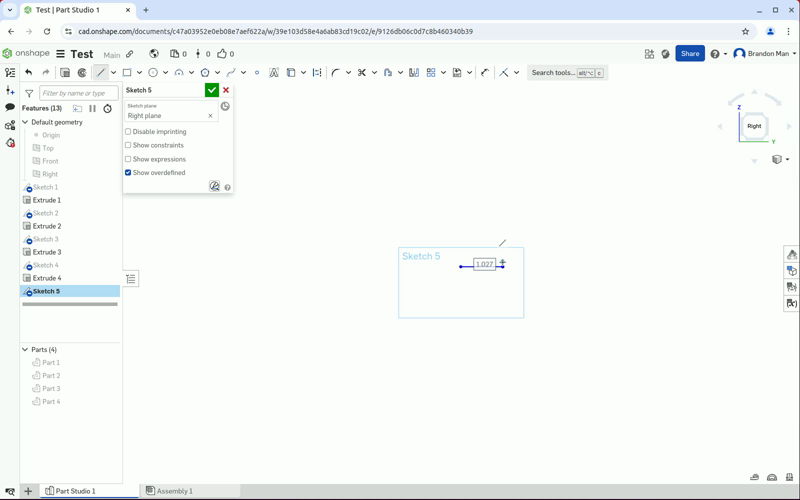
key_up(shift)
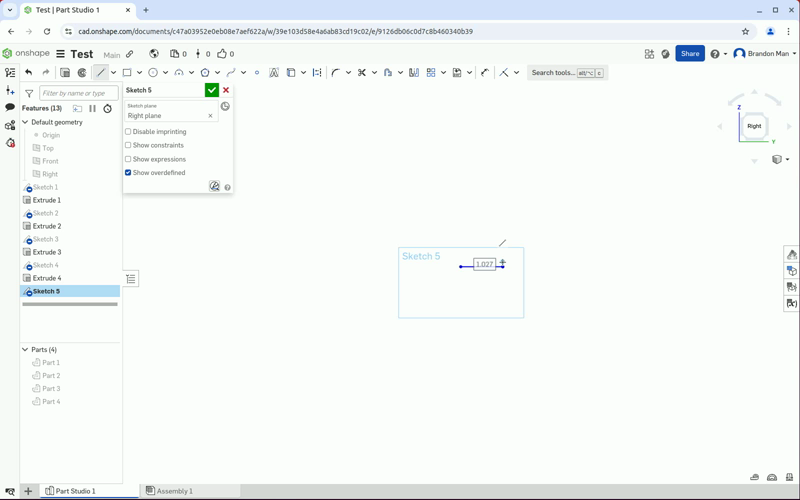
key_down(shift)
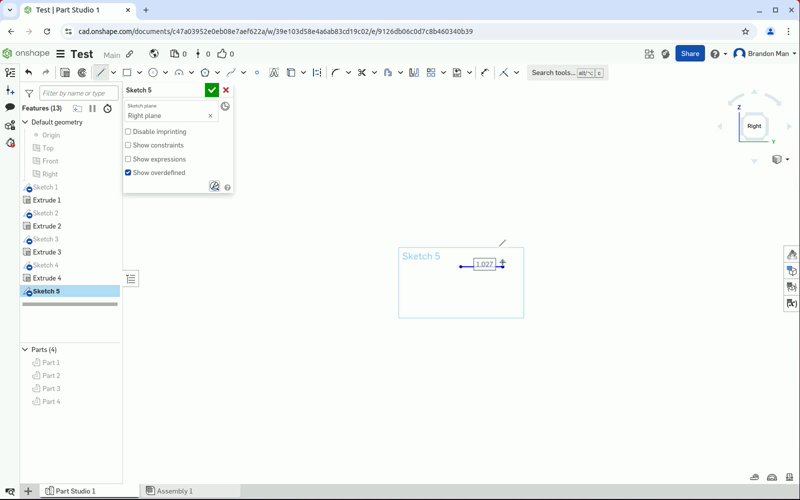
mouse_move(532, 261)
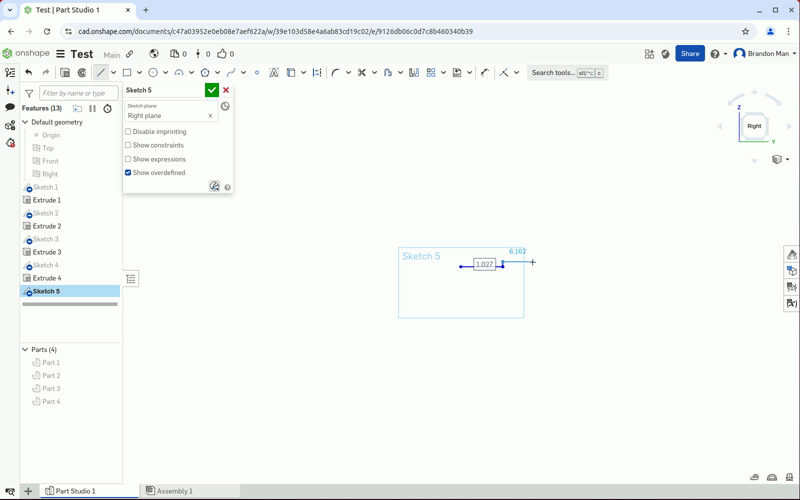
mouse_move(460, 261)
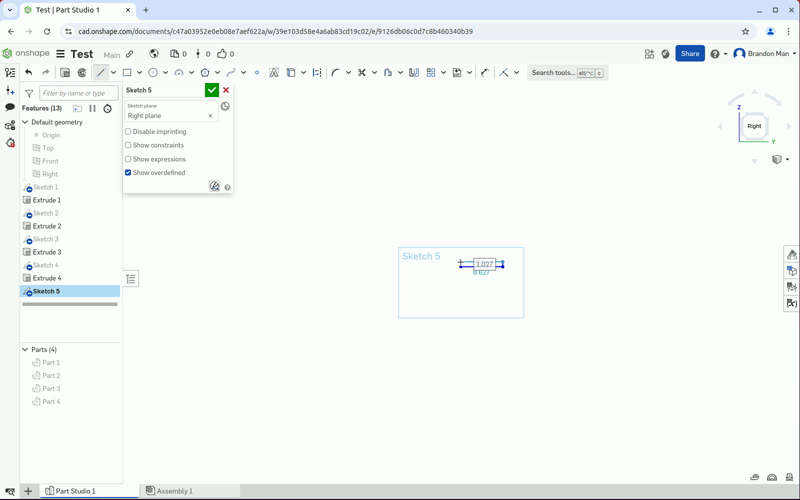
click(460, 261)
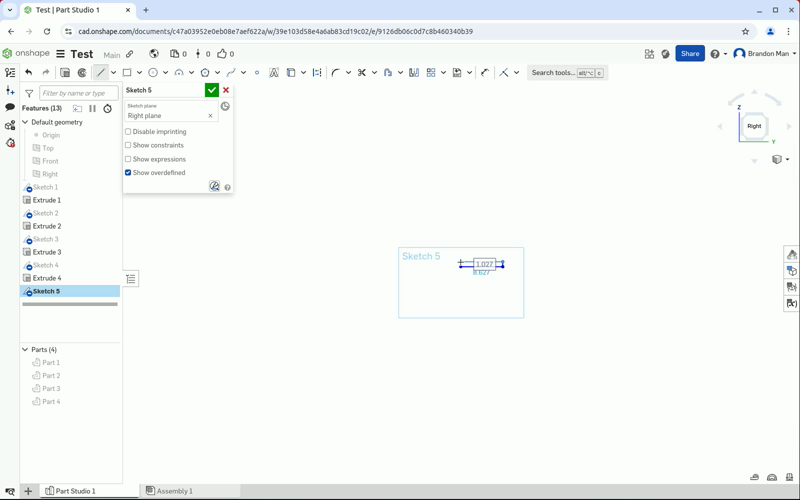
key_up(shift)
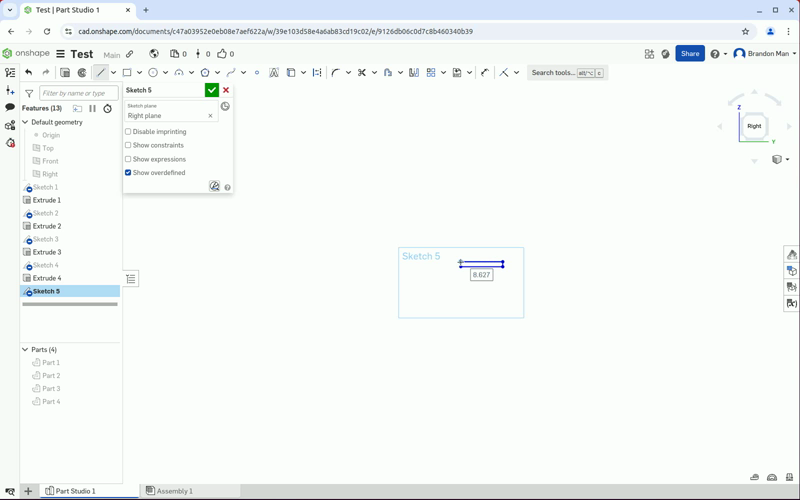
mouse_move(490, 261)
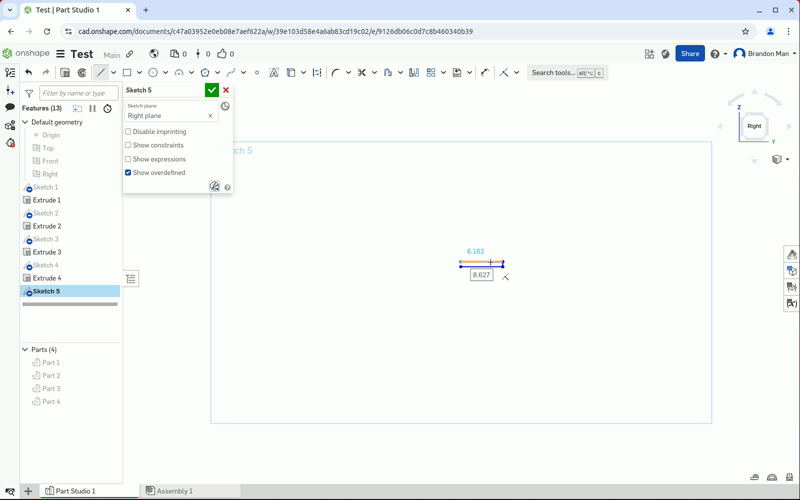
key_down(shift)
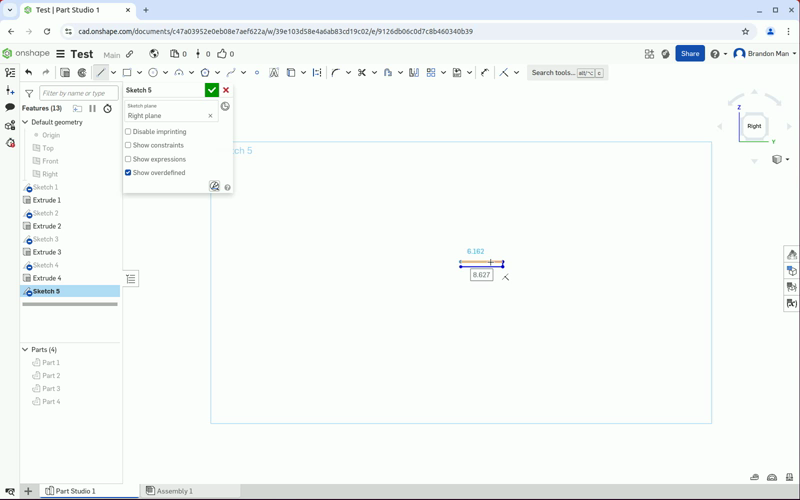
mouse_move(460, 266)
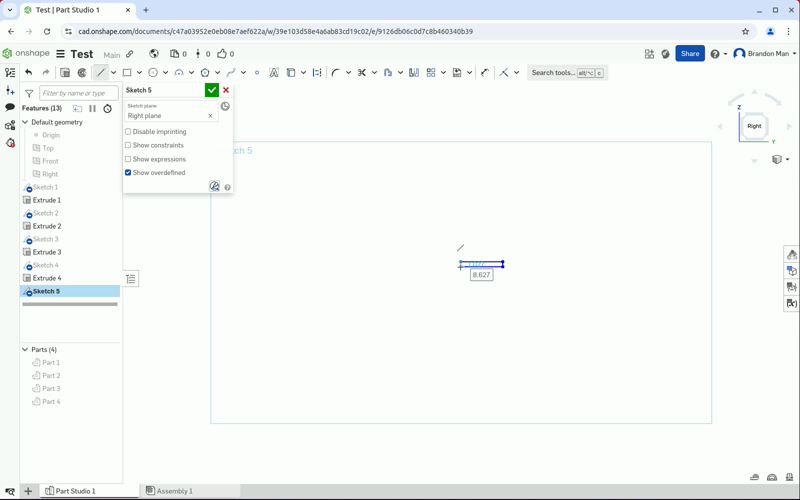
scroll(6)
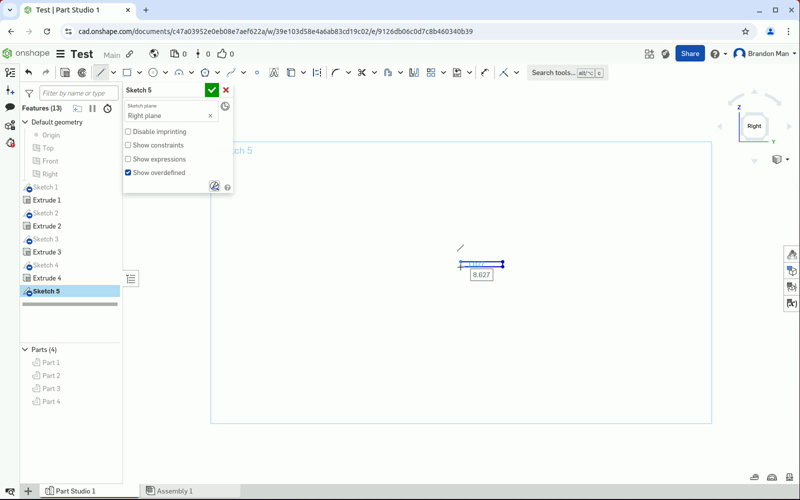
scroll(6)
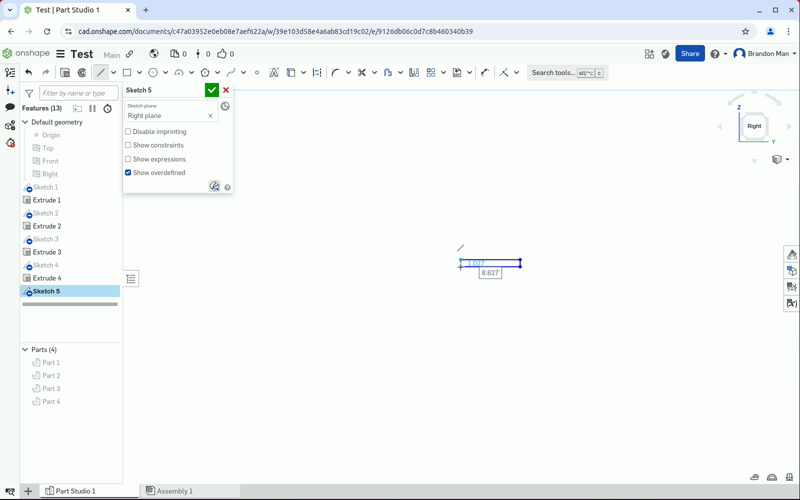
scroll(6)
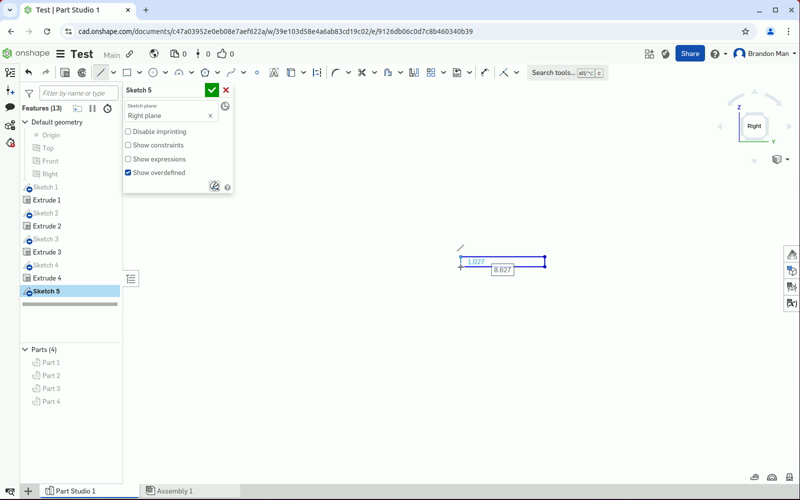
scroll(6)
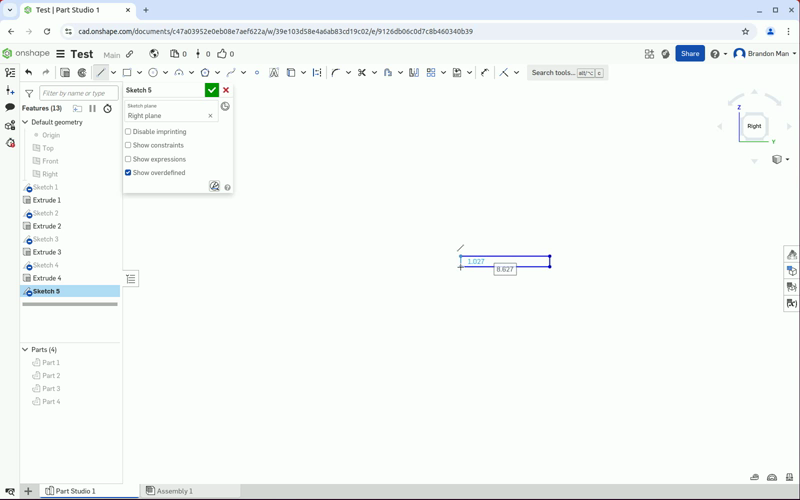
scroll(6)
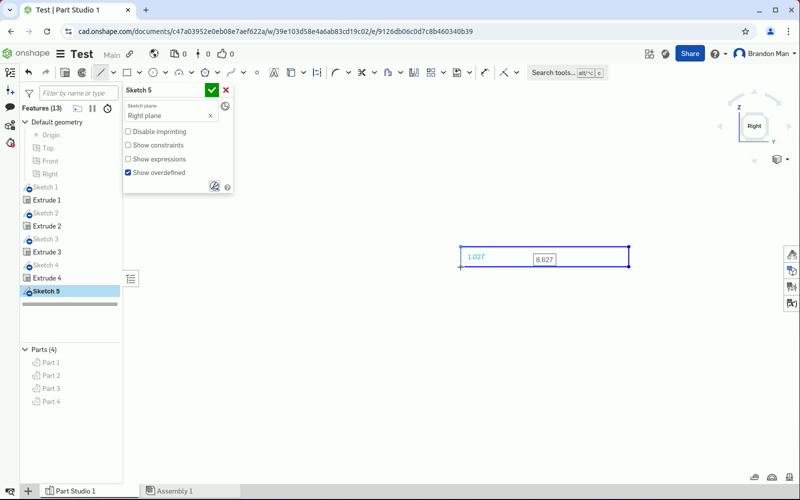
scroll(6)
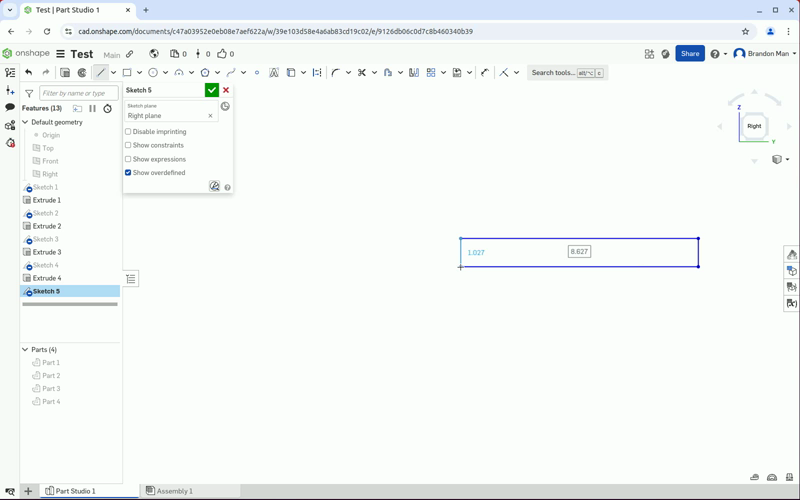
scroll(6)
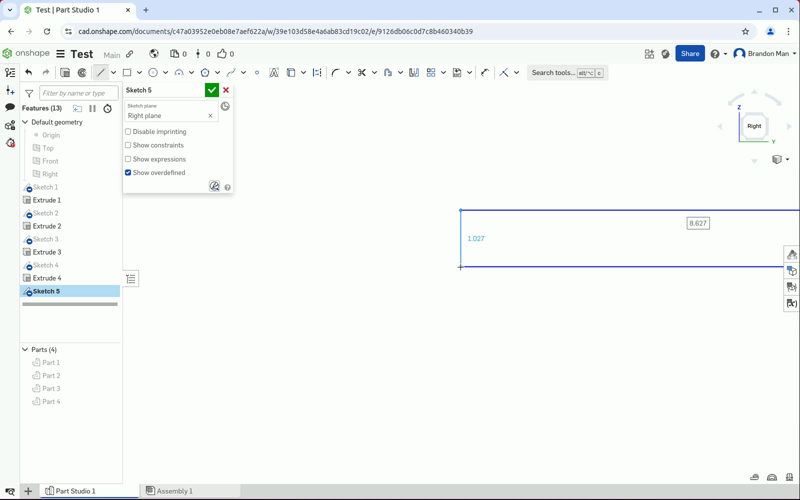
key_up(shift)
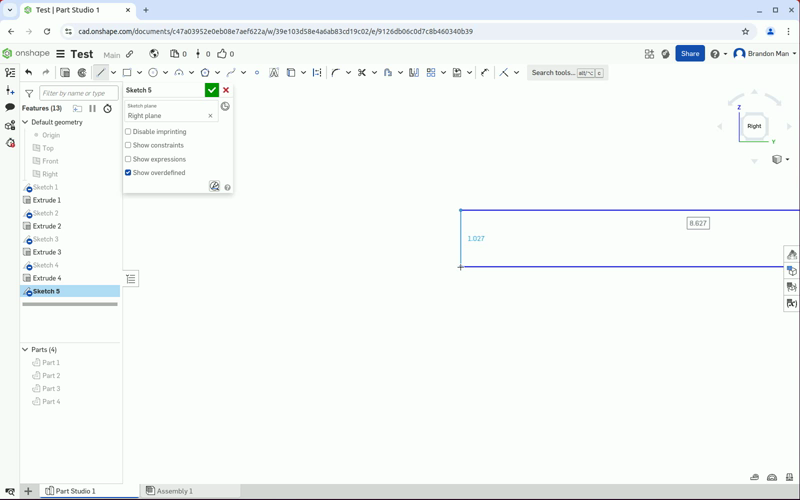
click(460, 266)
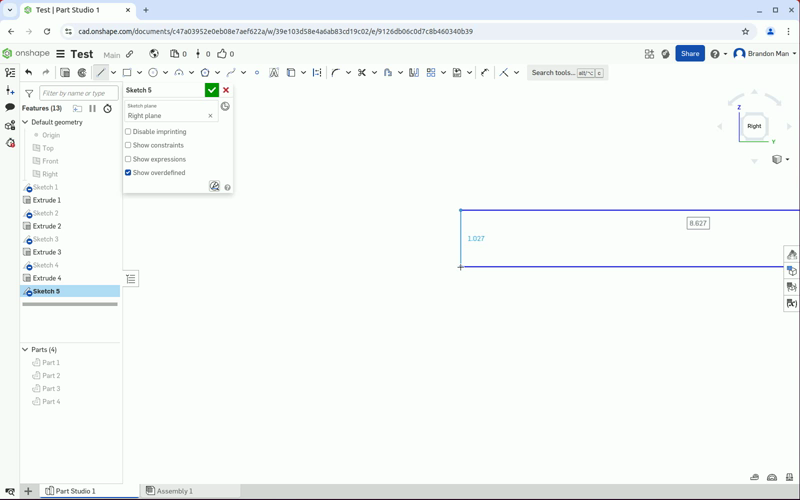
scroll(-6)
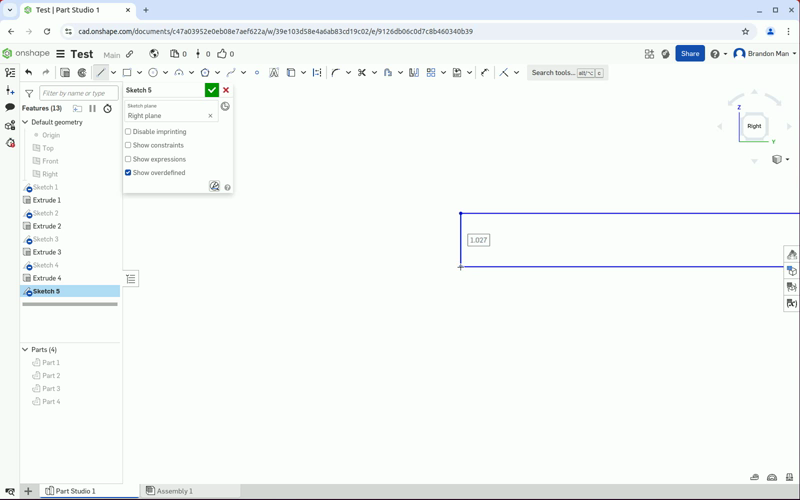
scroll(-6)
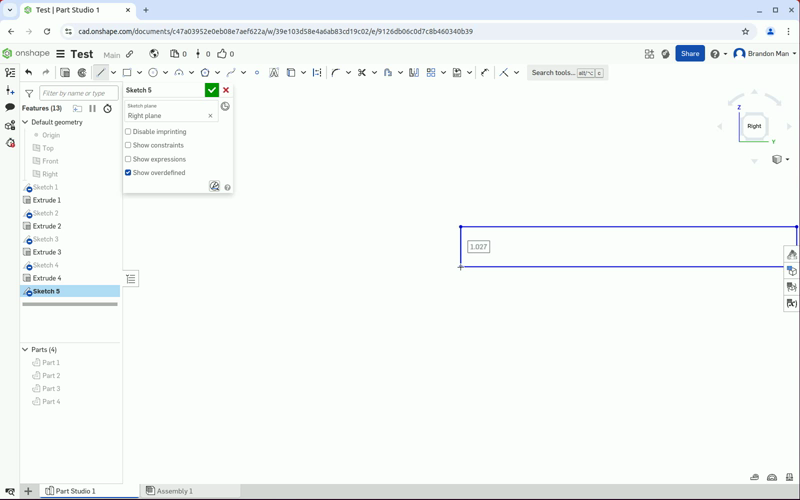
scroll(-6)
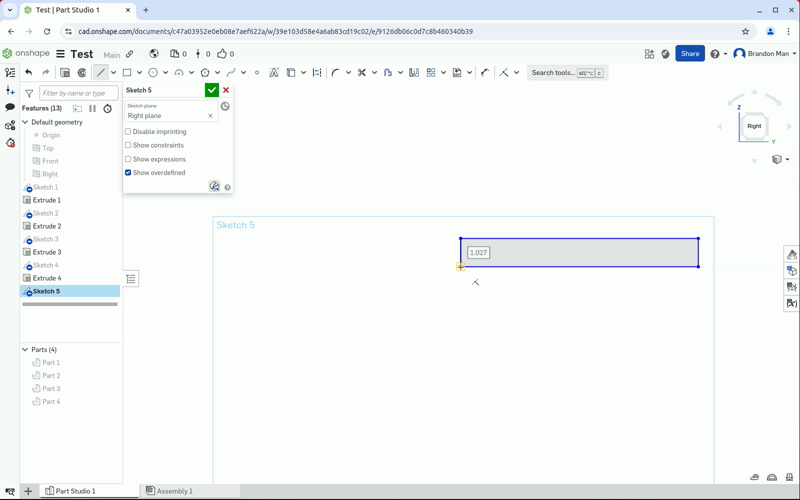
scroll(-6)
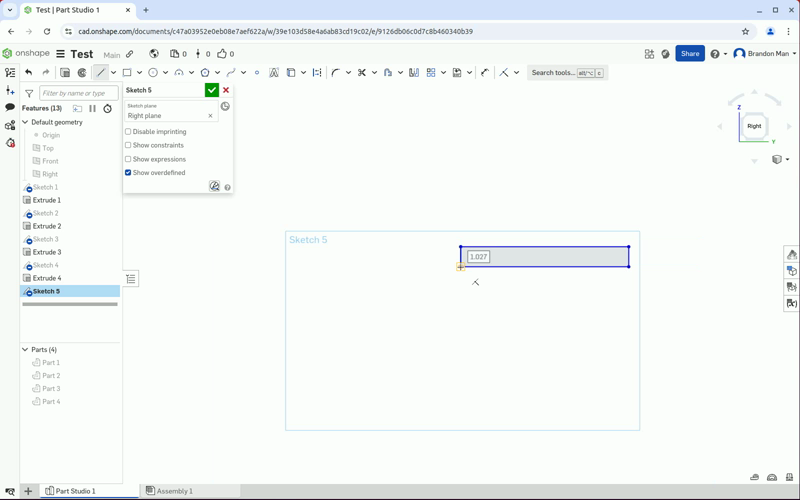
scroll(-6)
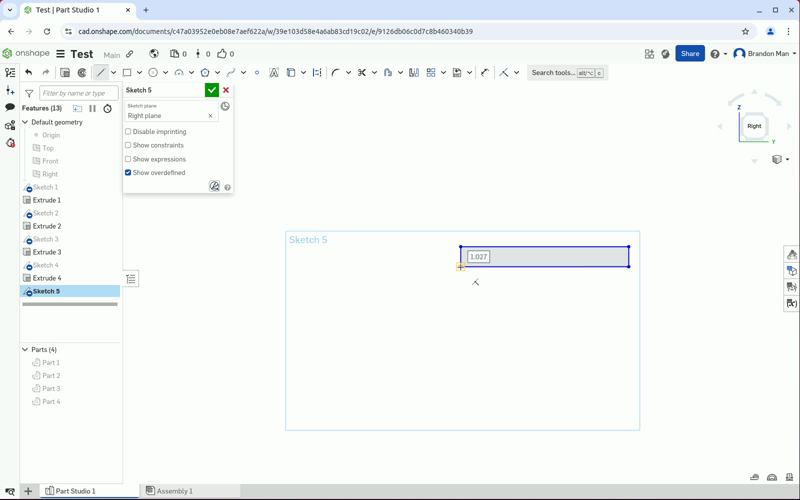
scroll(-6)
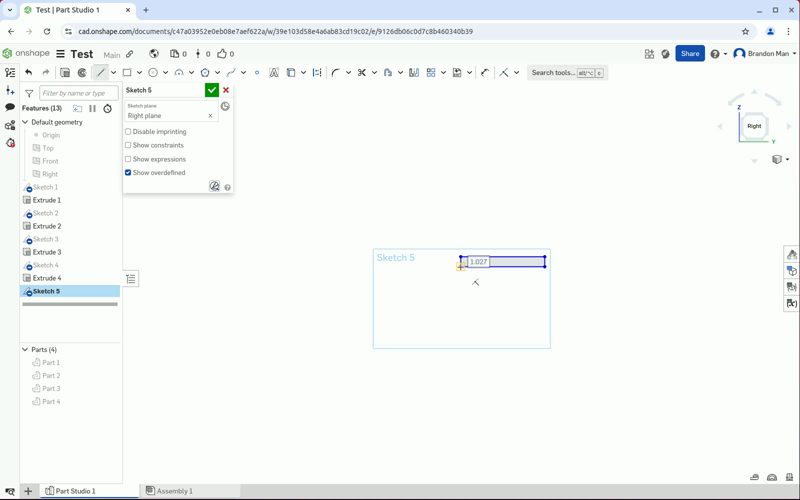
scroll(-6)
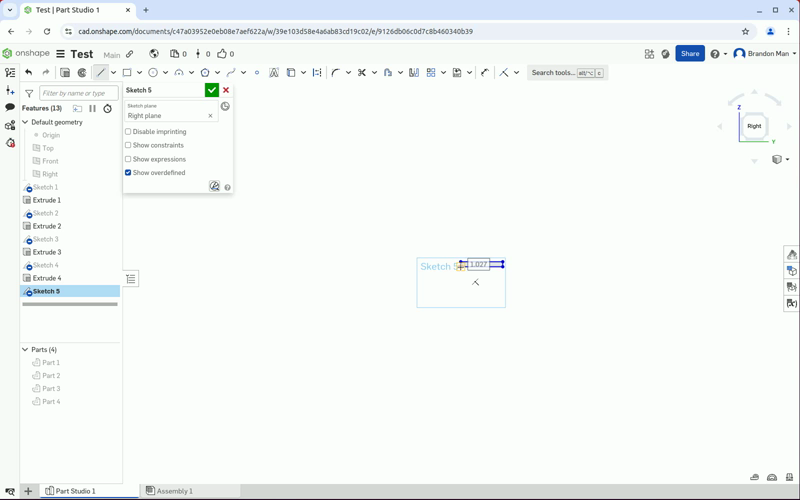
key(esc)
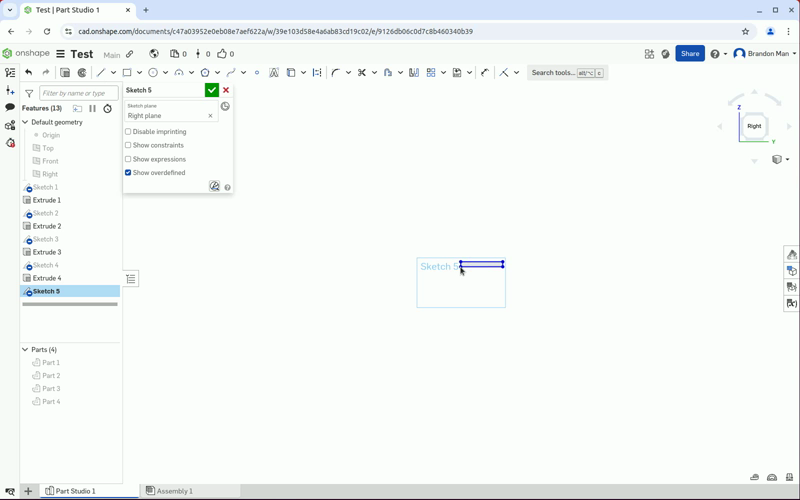
mouse_move(488, 262)
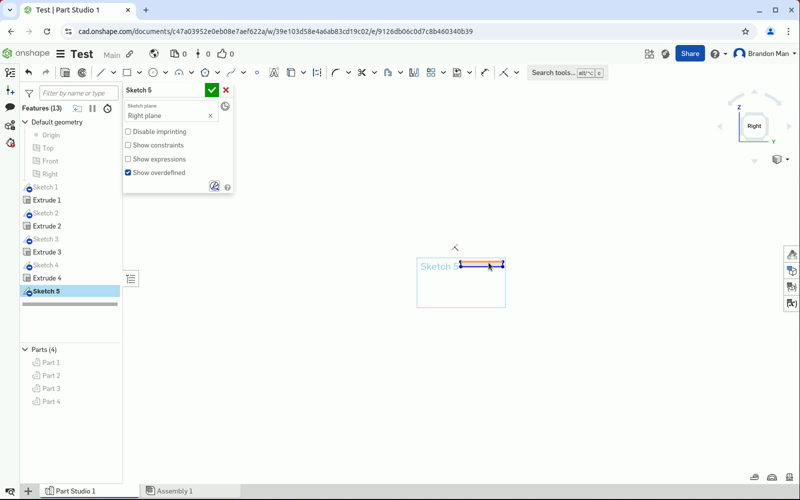
scroll(6)
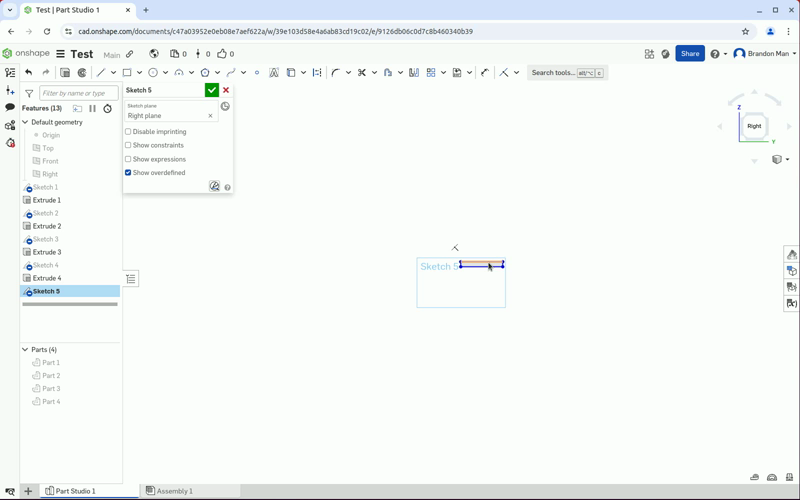
scroll(6)
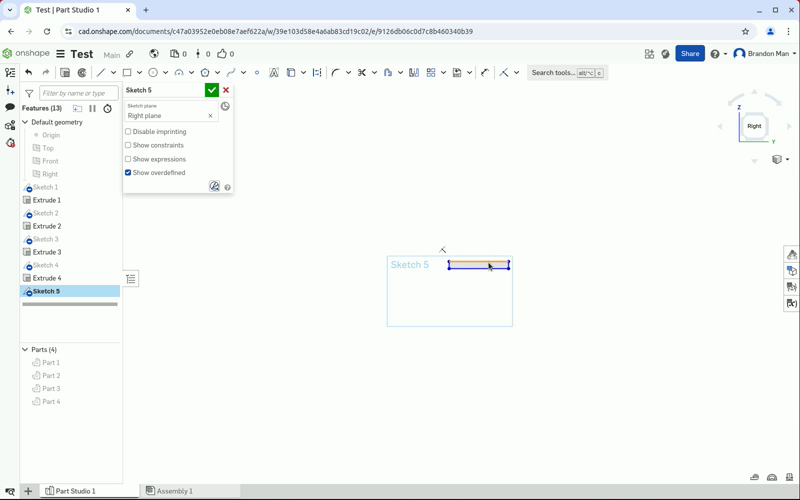
scroll(6)
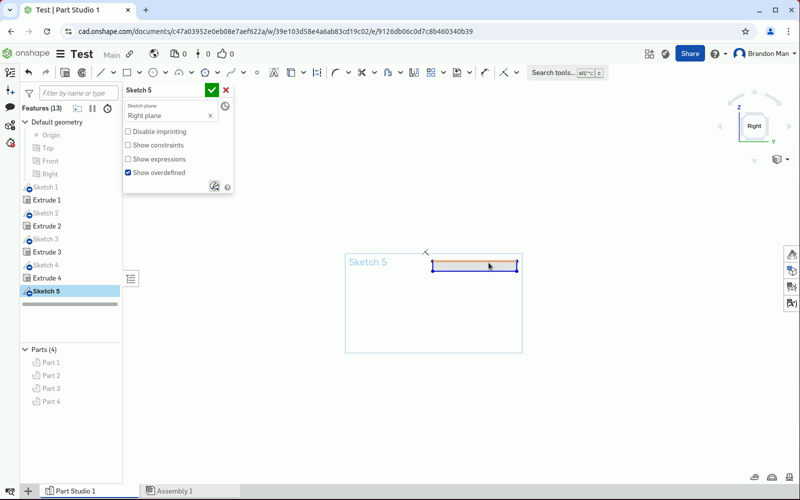
scroll(6)
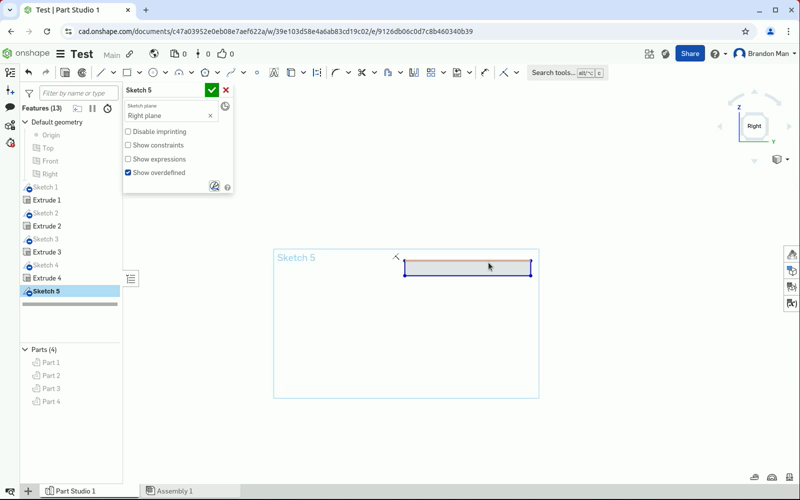
scroll(6)
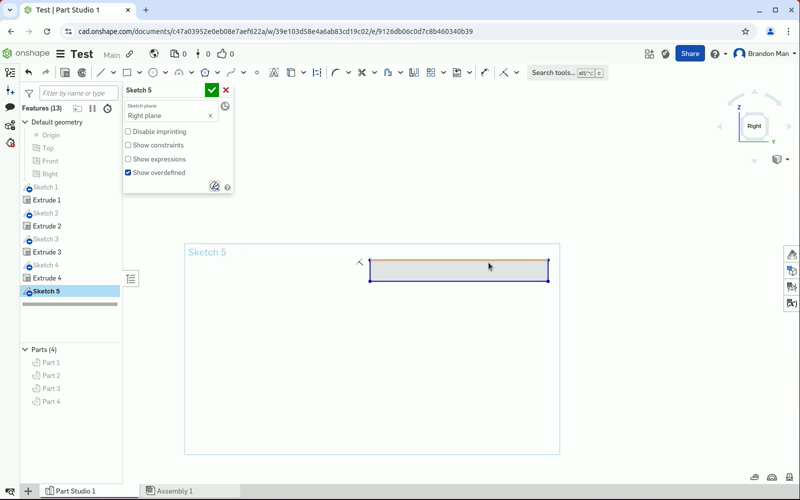
scroll(6)
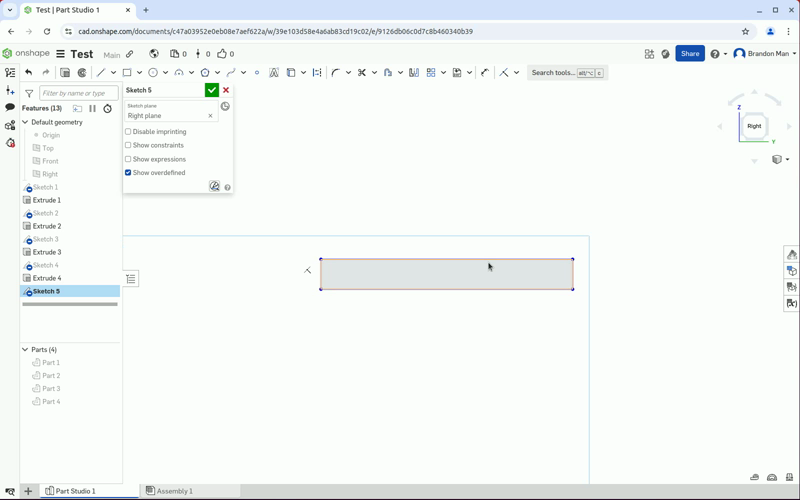
scroll(6)
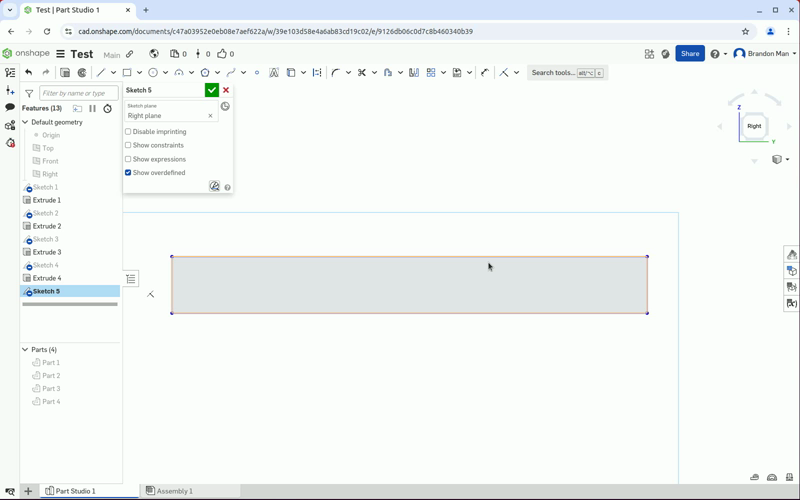
click(488, 262)
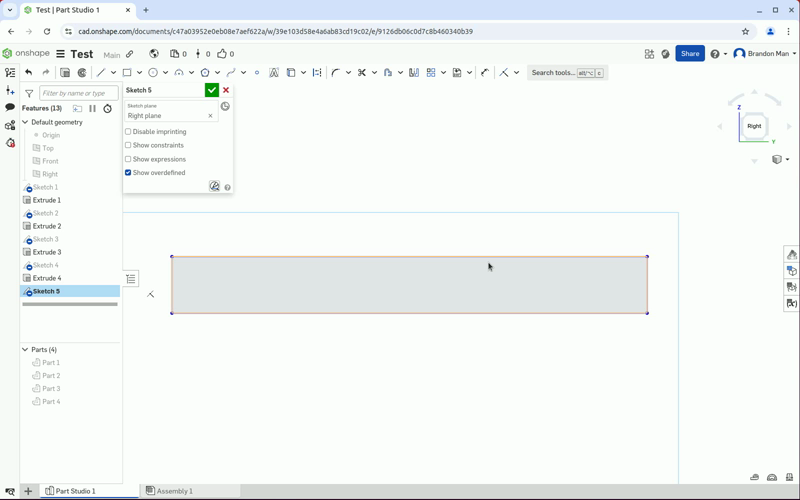
scroll(-6)
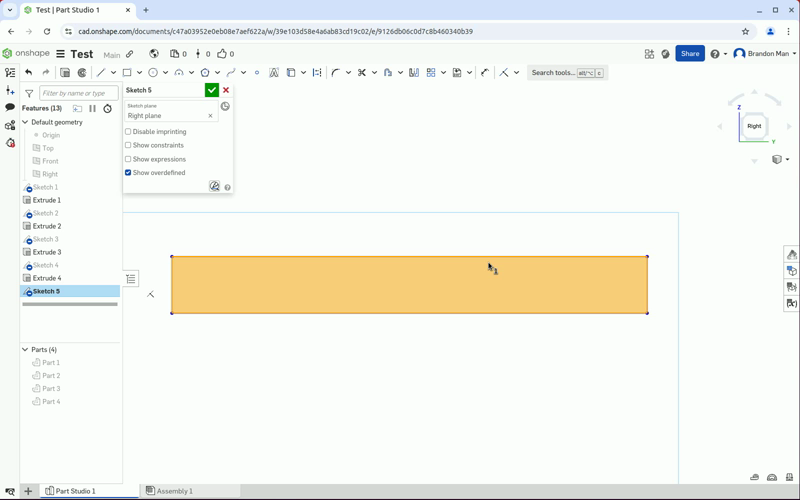
scroll(-6)
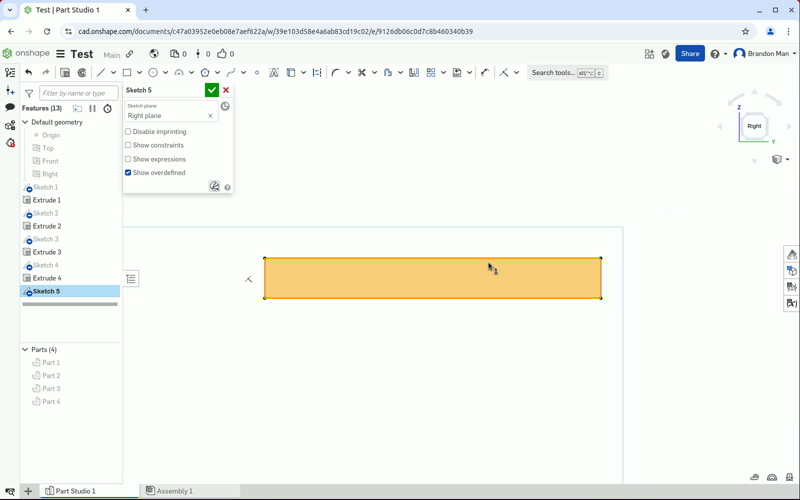
scroll(-6)
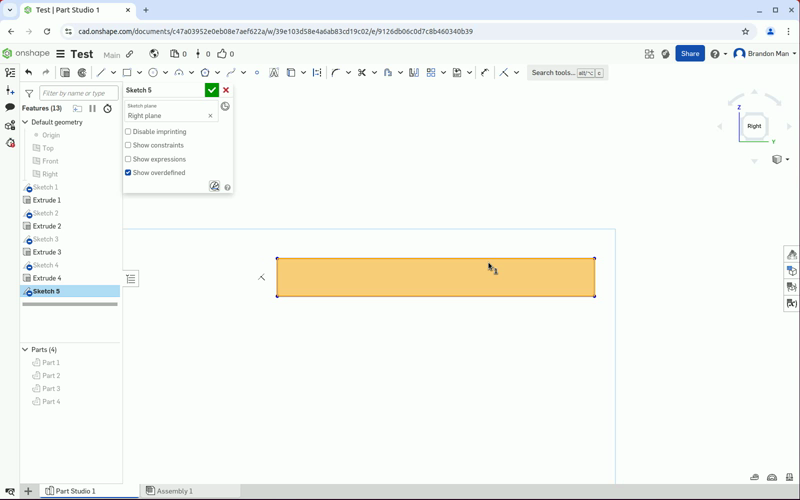
scroll(-6)
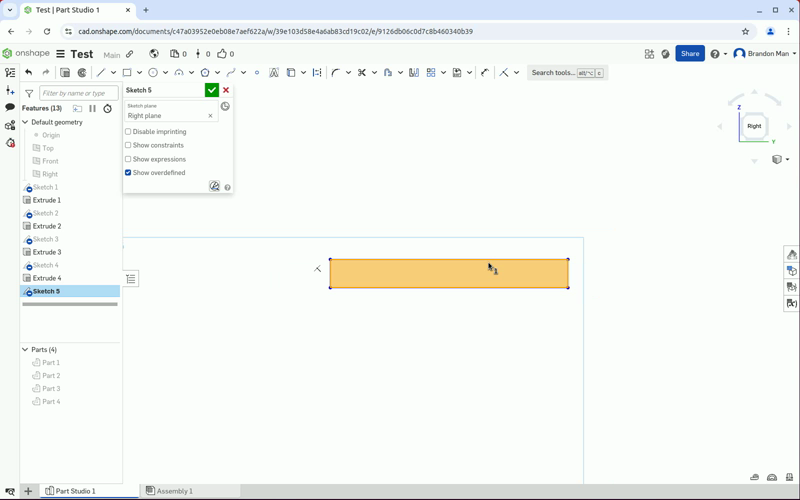
scroll(-6)
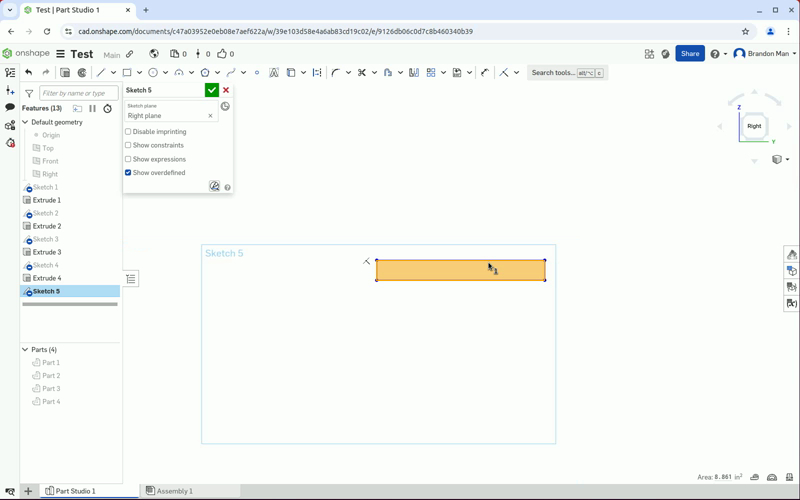
scroll(-6)
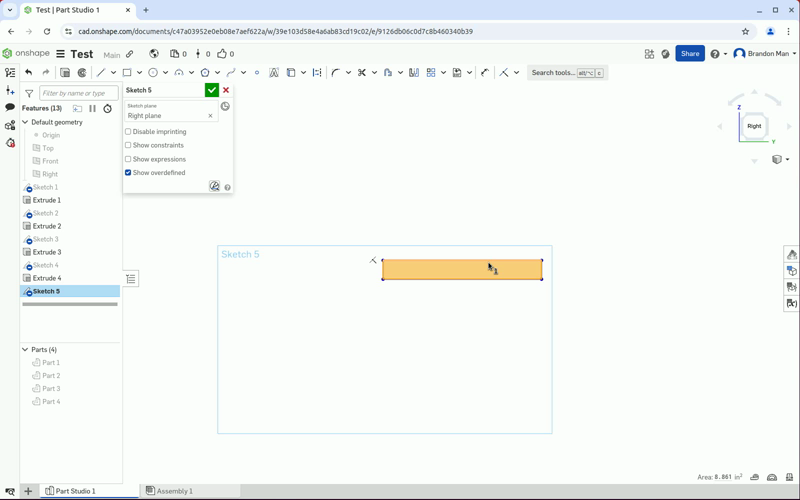
scroll(-6)
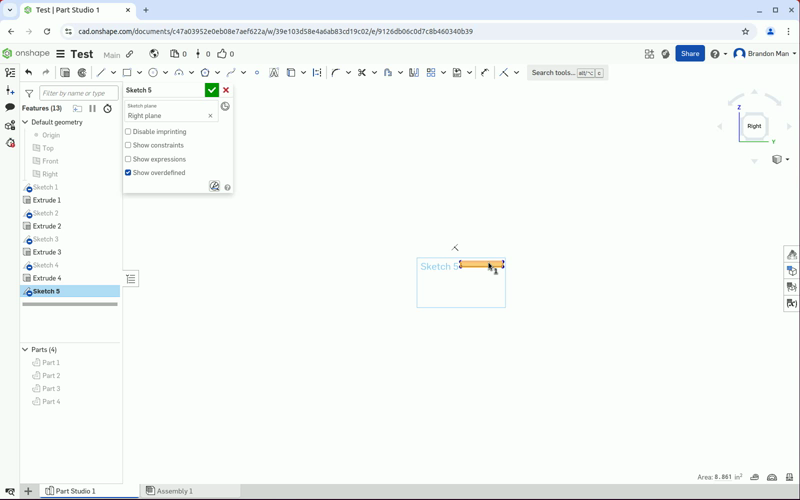
mouse_move(73, 352)
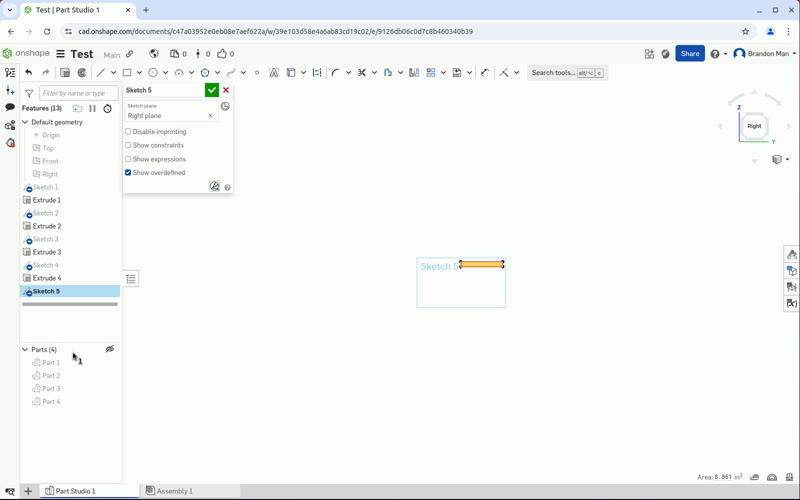
key(shift+y)
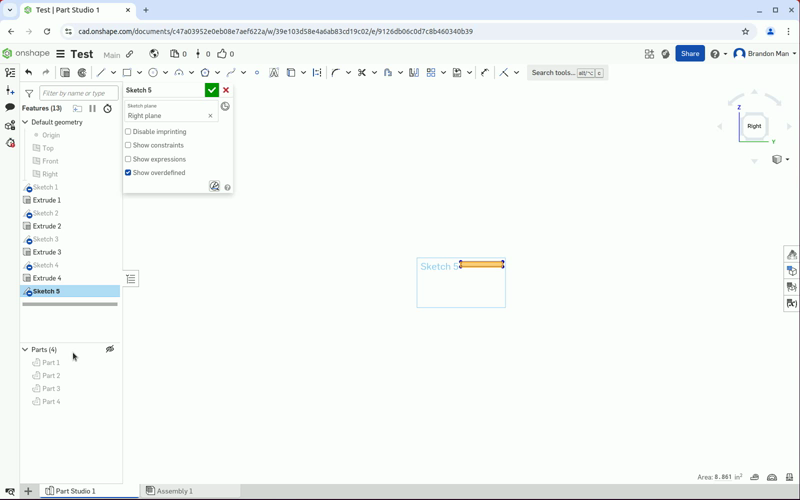
key(shift+e)
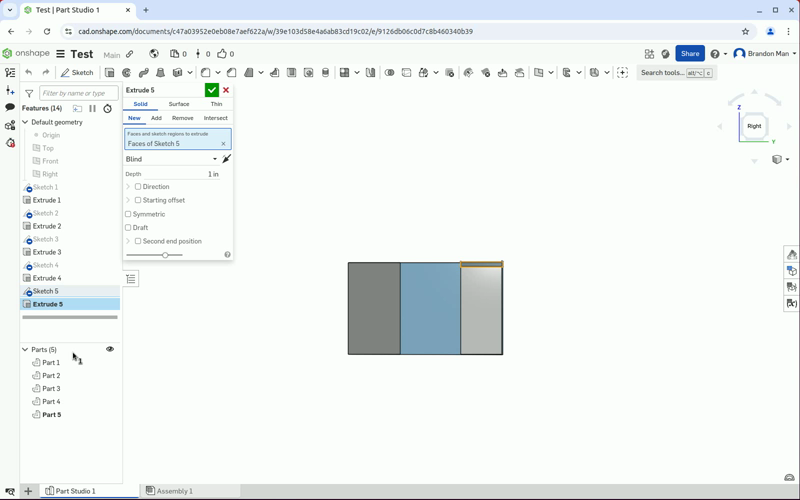
mouse_move(143, 106)
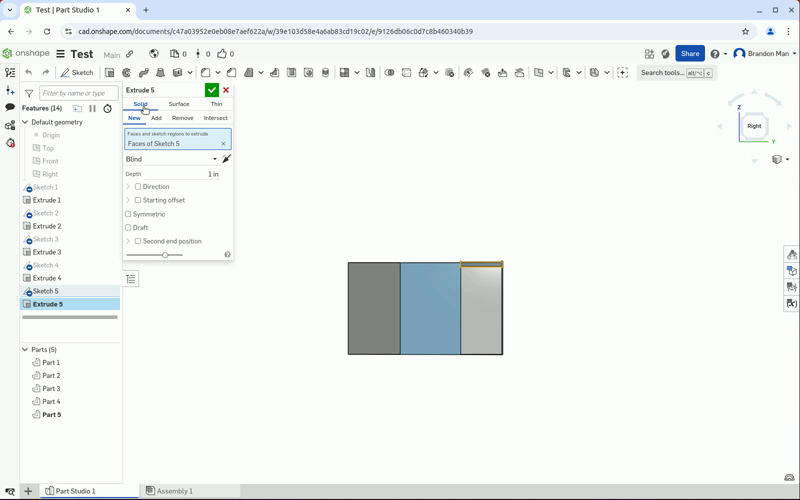
click(143, 106)
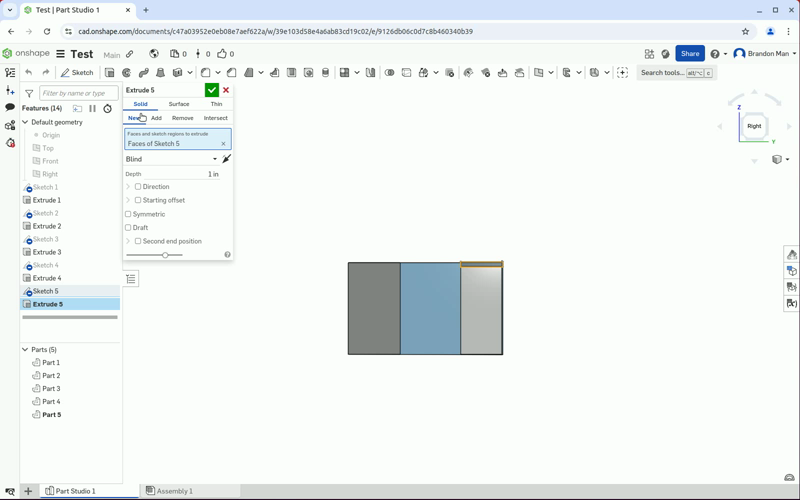
mouse_move(137, 120)
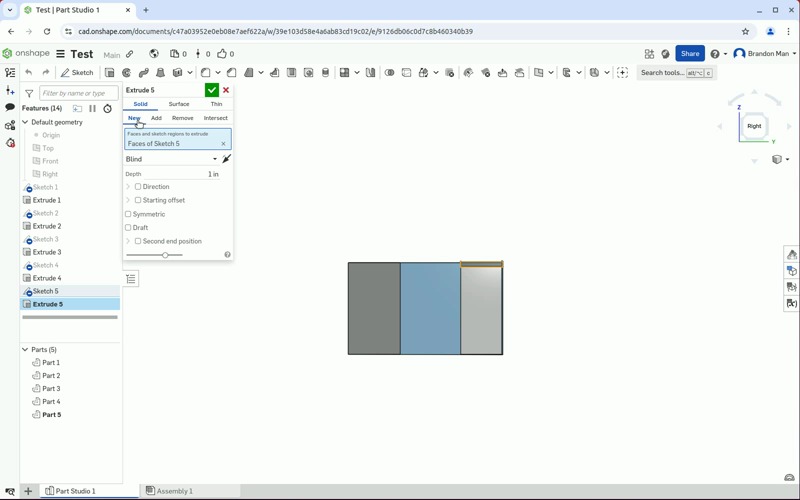
click(137, 120)
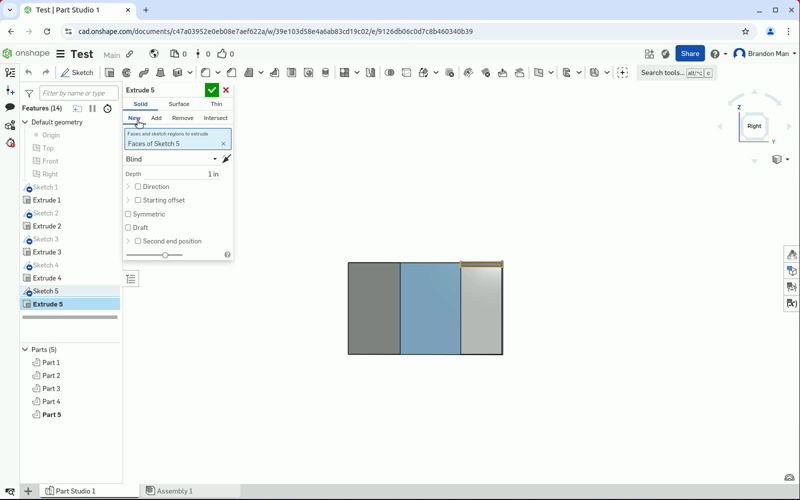
key(tab, 4)
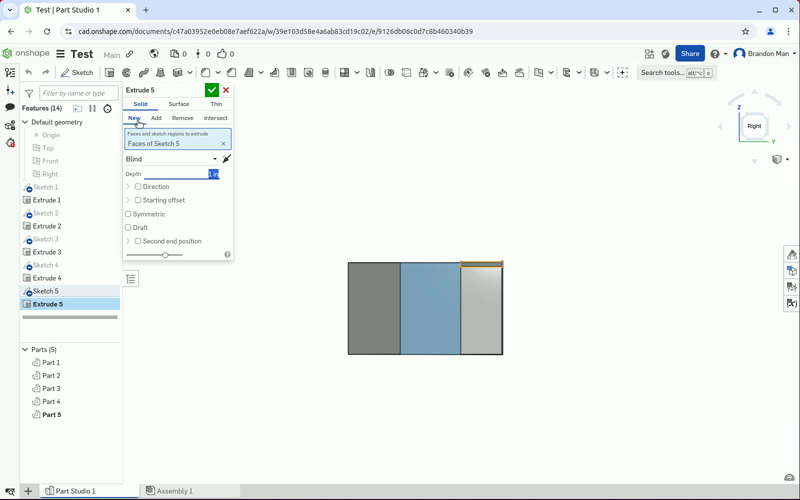
text(23.108)
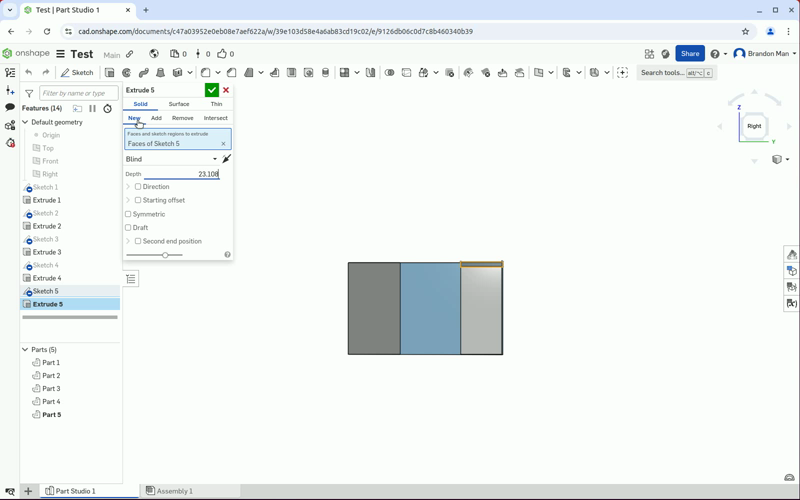
key(enter)
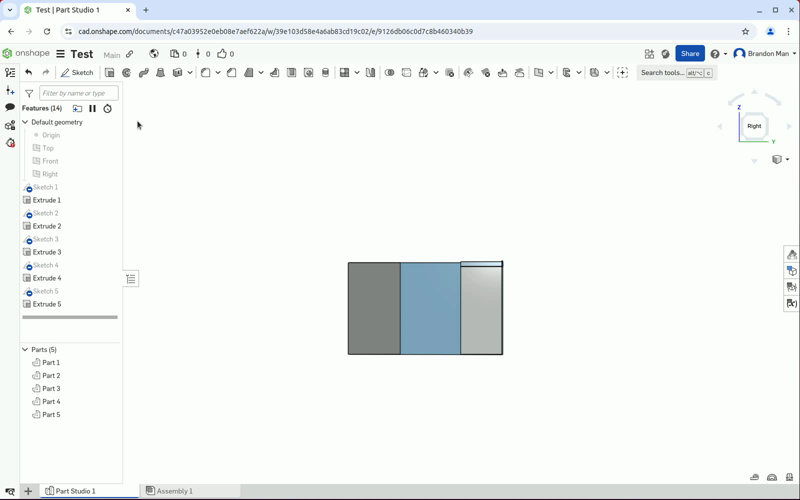
key(shift+h)
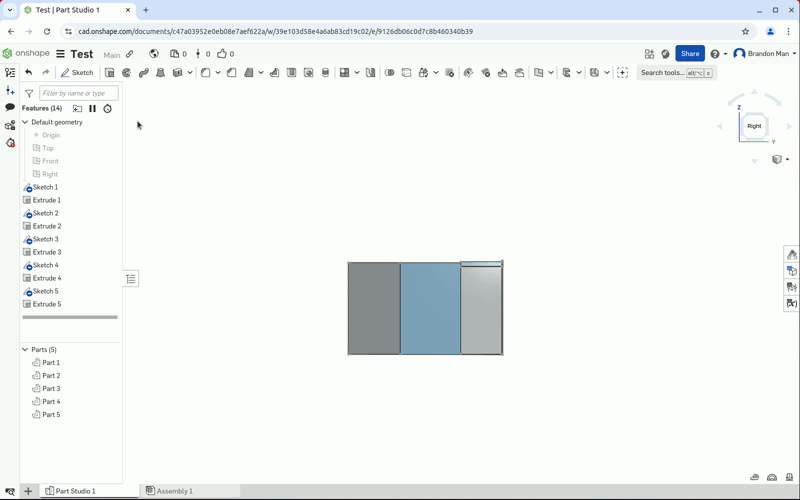
key(shift+h)
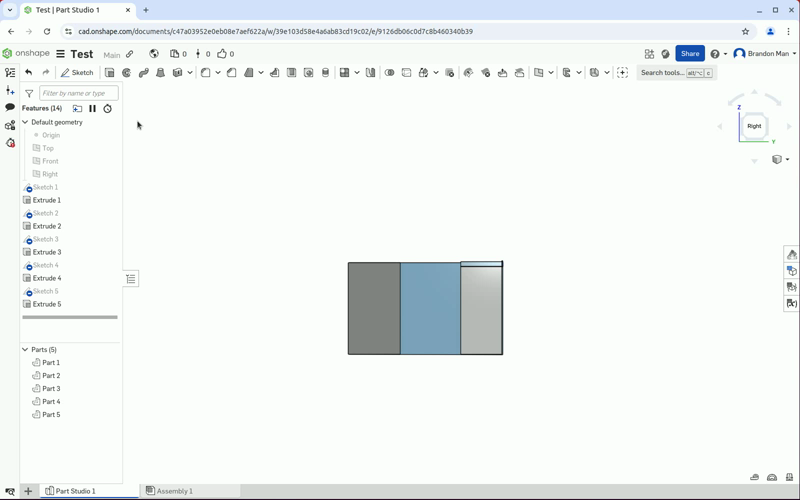
mouse_move(73, 189)
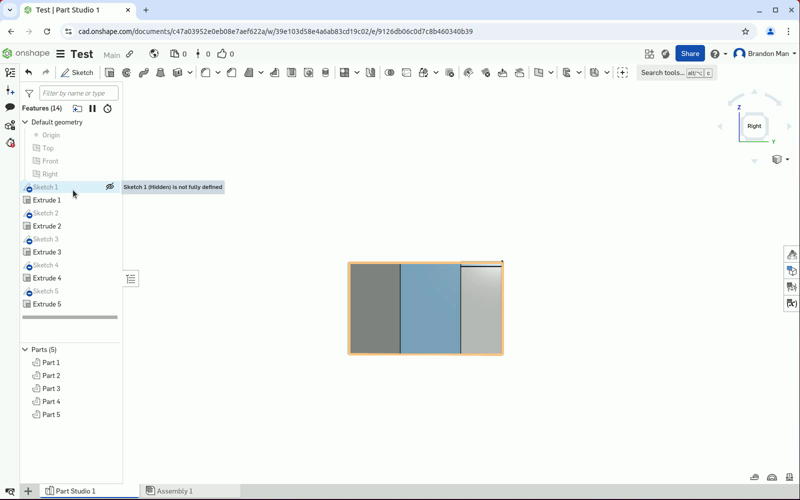
click(73, 189)
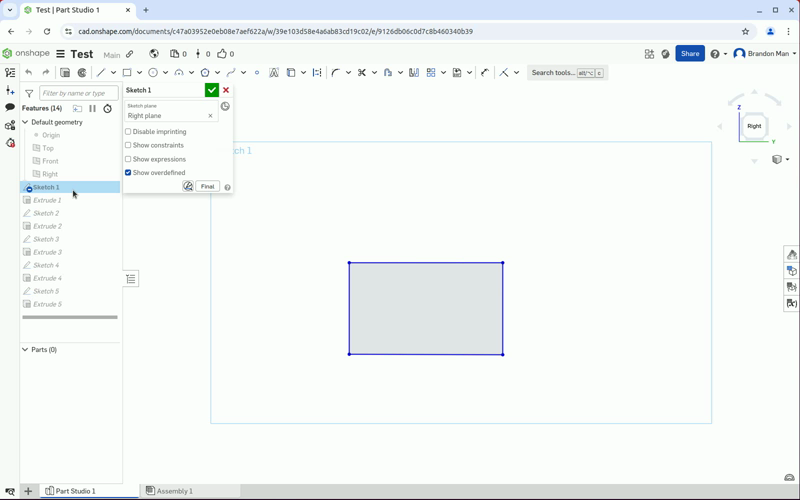
mouse_move(229, 92)
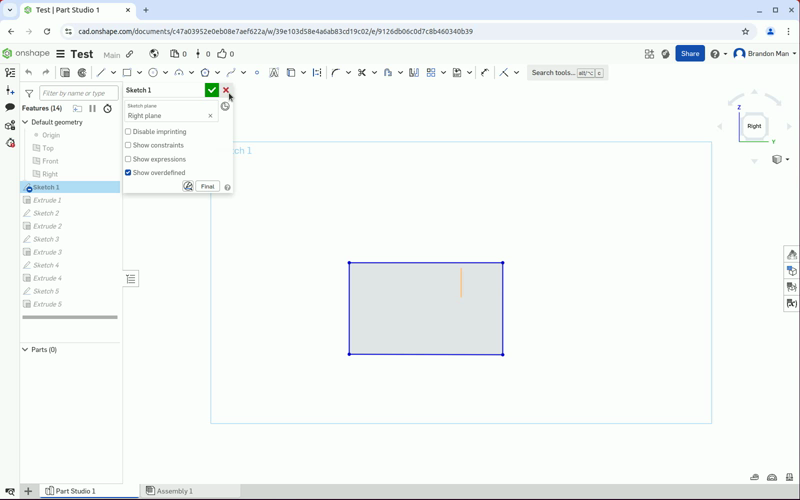
click(229, 92)
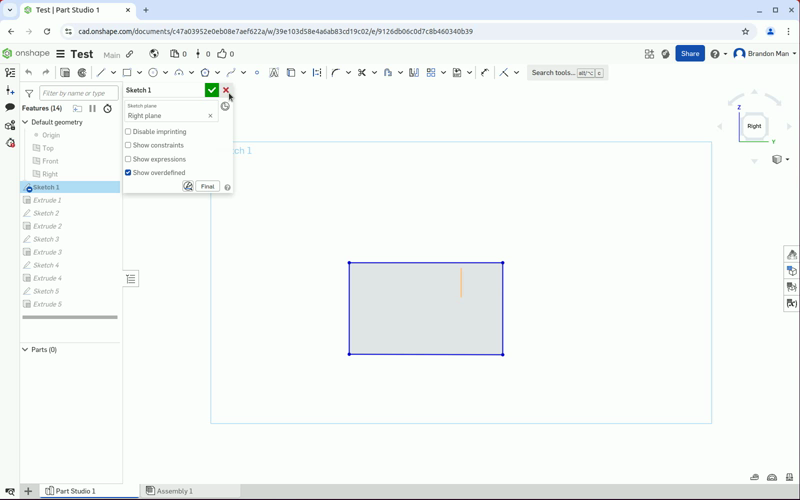
key(shift+s)
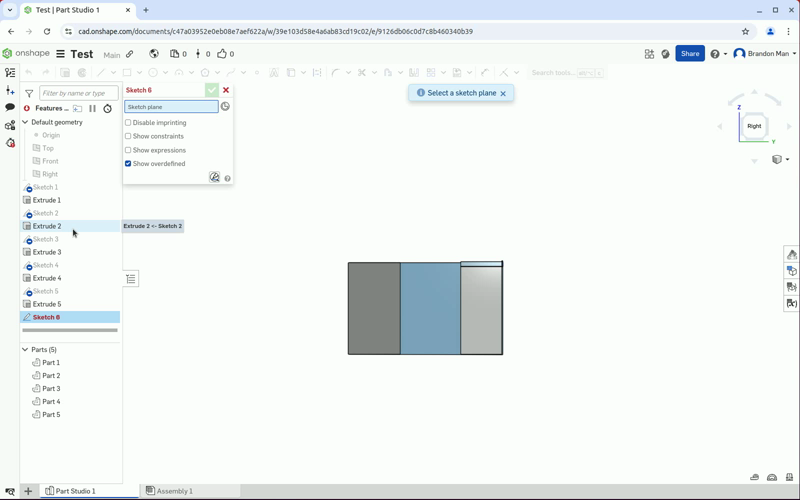
scroll(3)
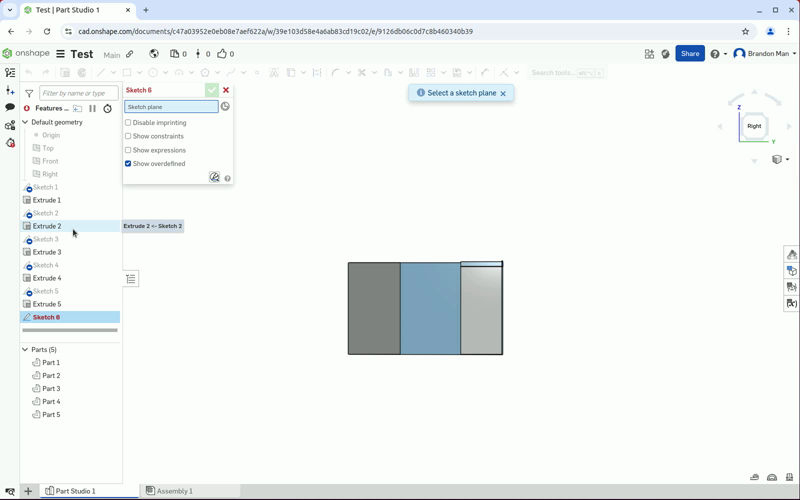
mouse_move(73, 176)
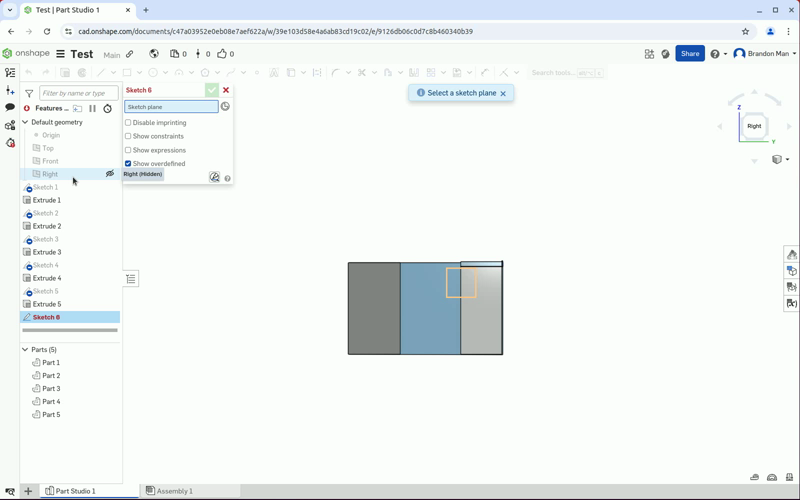
click(73, 176)
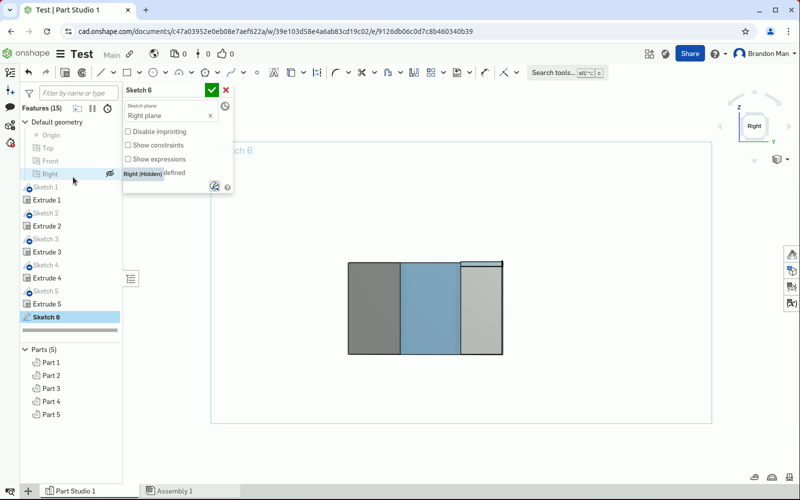
mouse_move(73, 352)
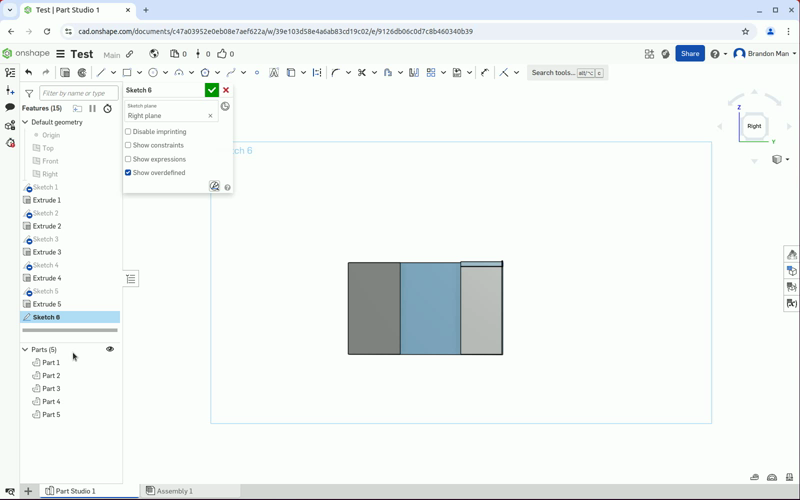
key(y)
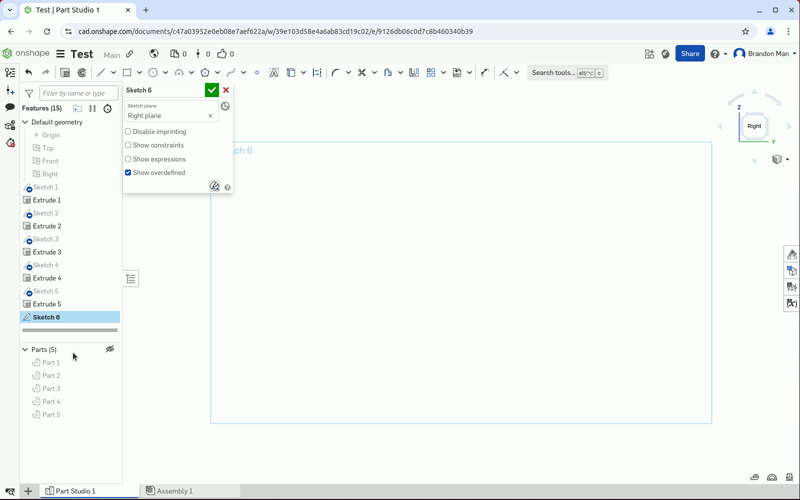
key(l)
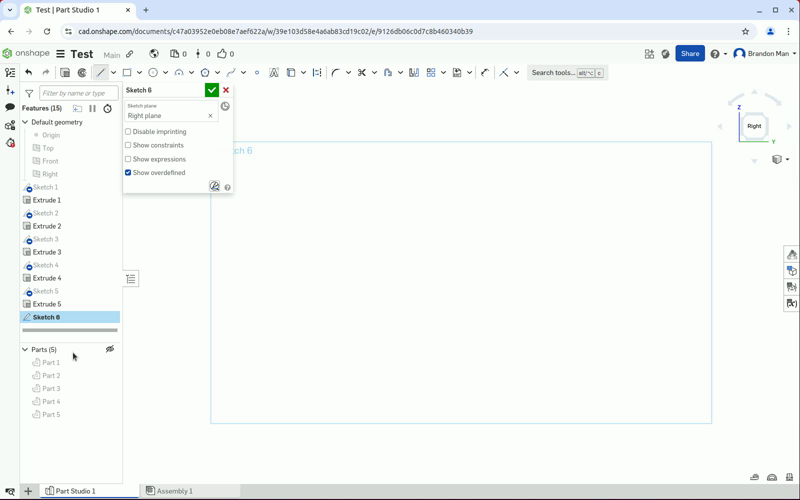
key_down(shift)
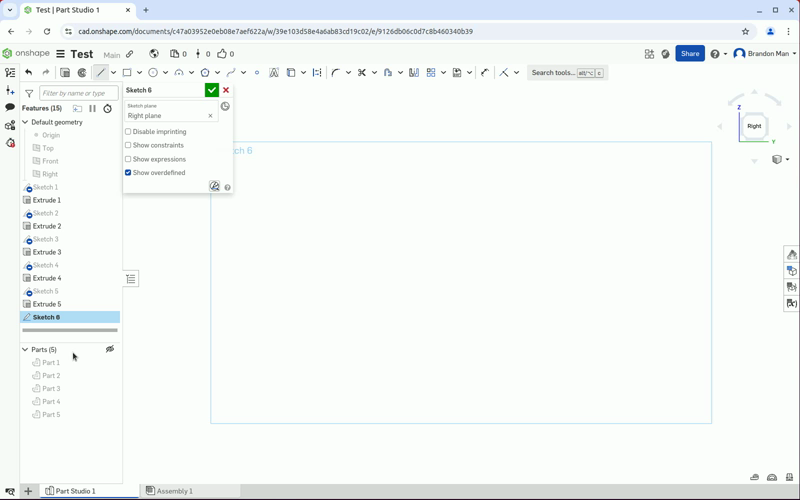
mouse_move(460, 320)
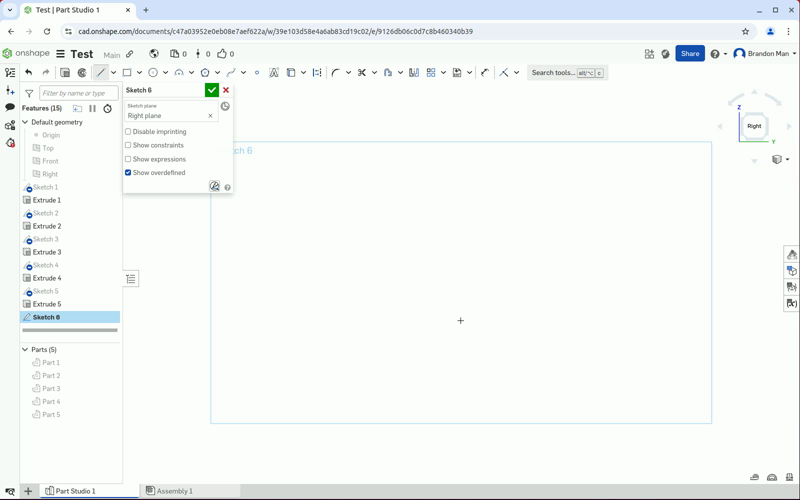
click(460, 320)
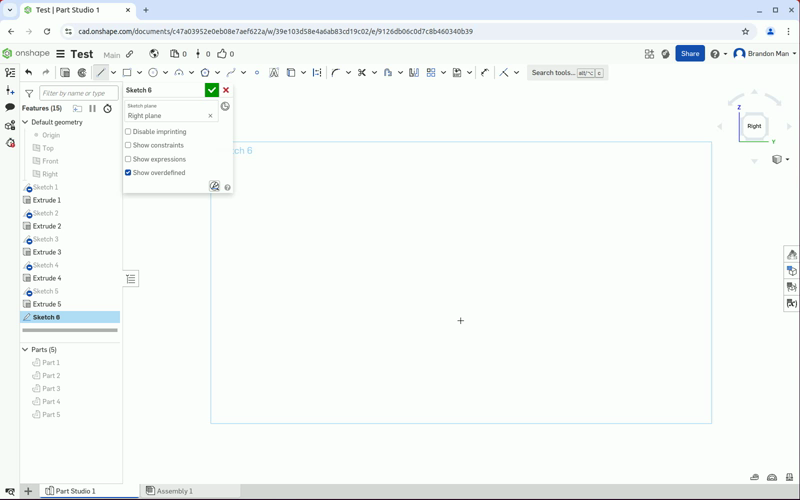
key_up(shift)
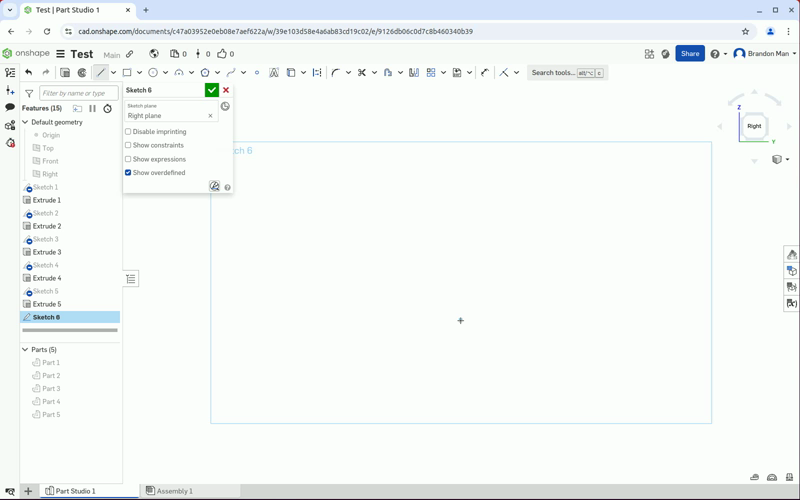
key_down(shift)
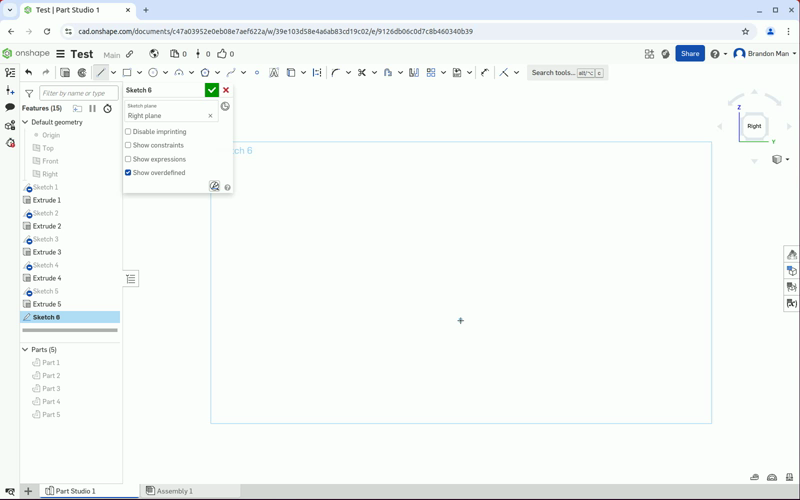
mouse_move(490, 320)
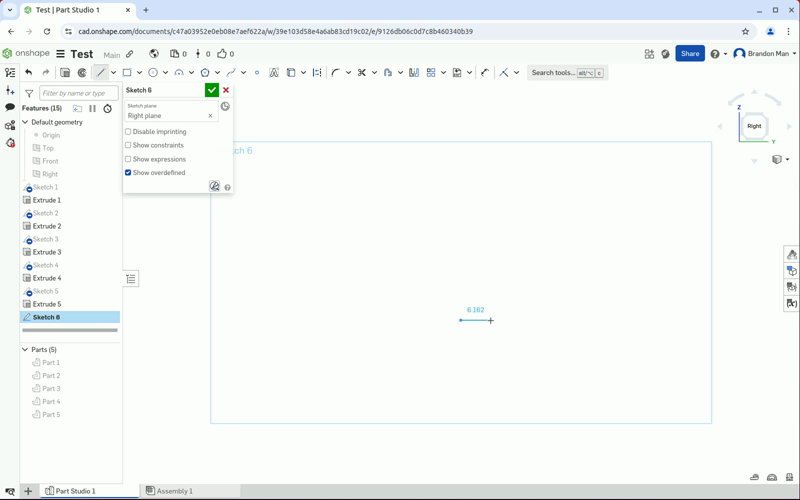
mouse_move(502, 320)
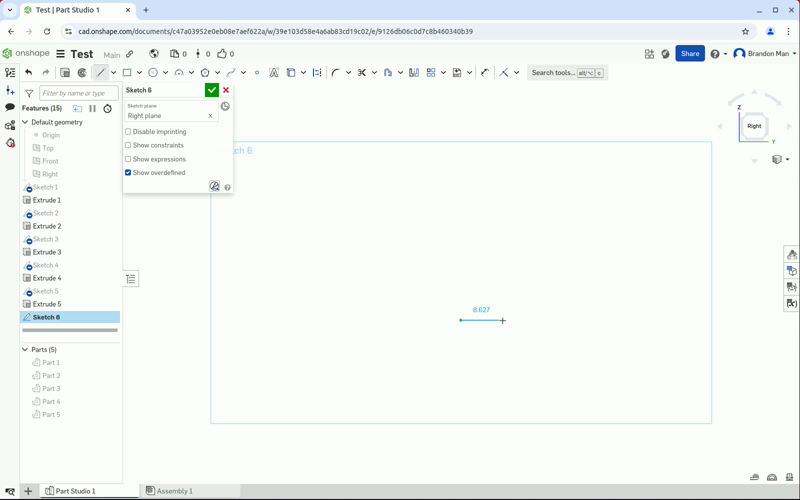
click(502, 320)
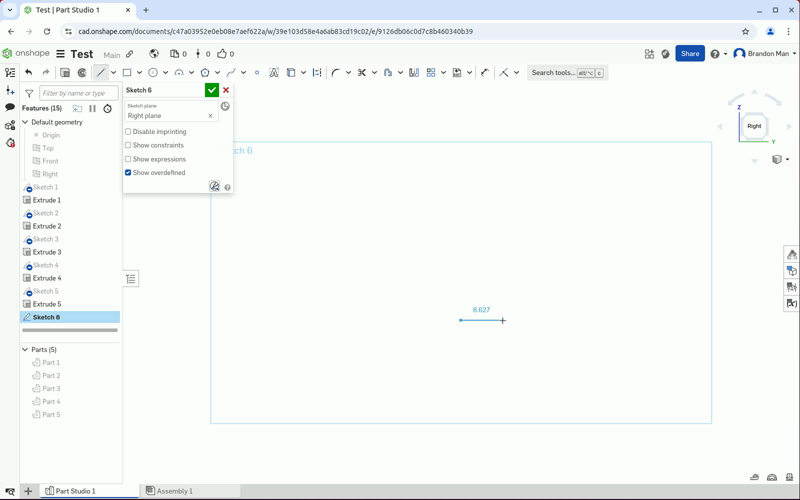
key_up(shift)
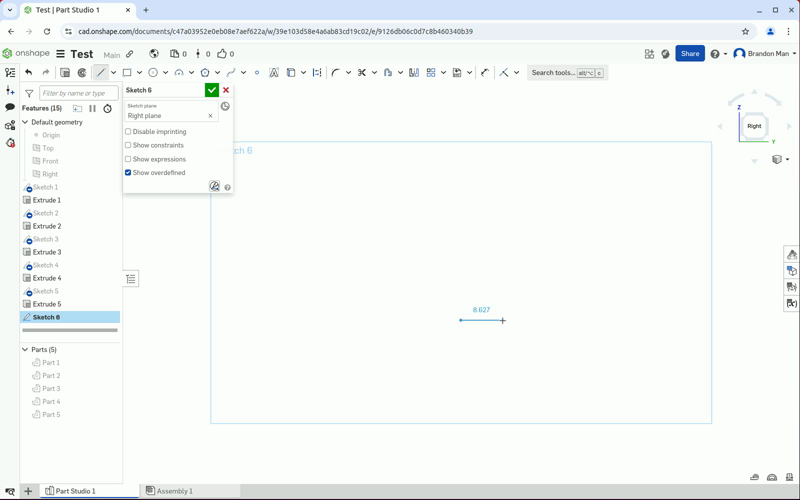
key_down(shift)
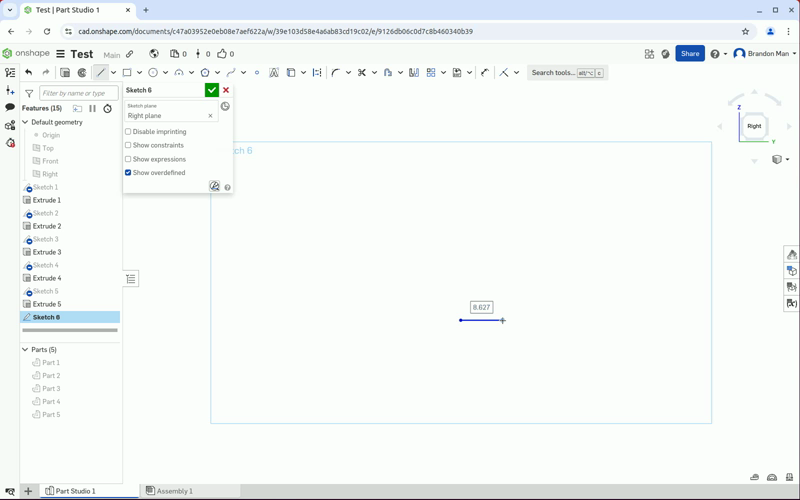
mouse_move(532, 320)
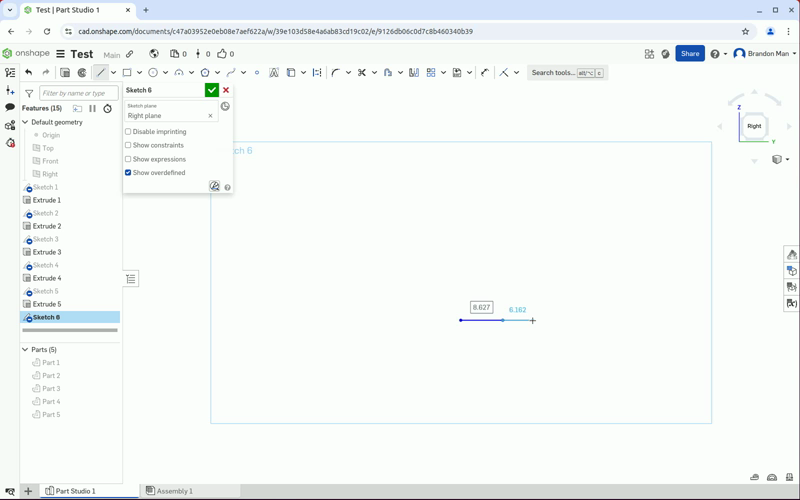
mouse_move(502, 294)
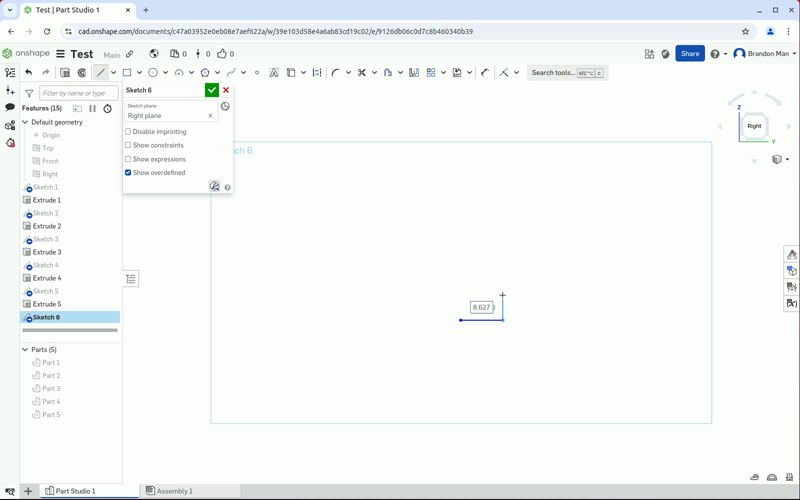
click(502, 294)
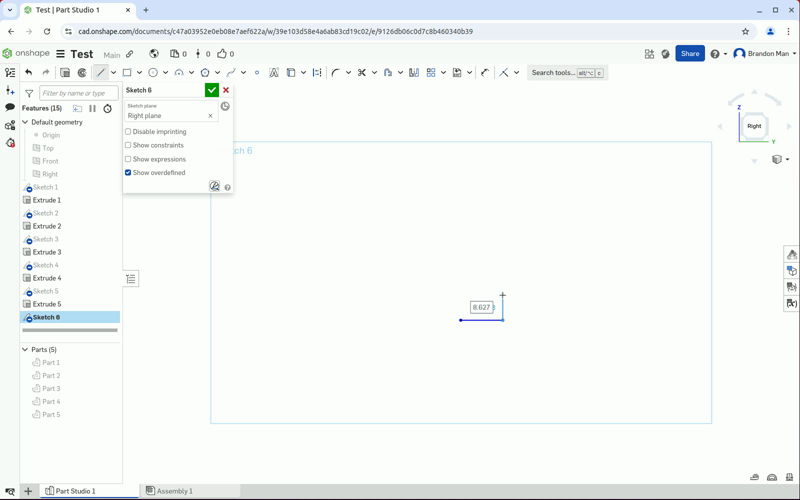
key_up(shift)
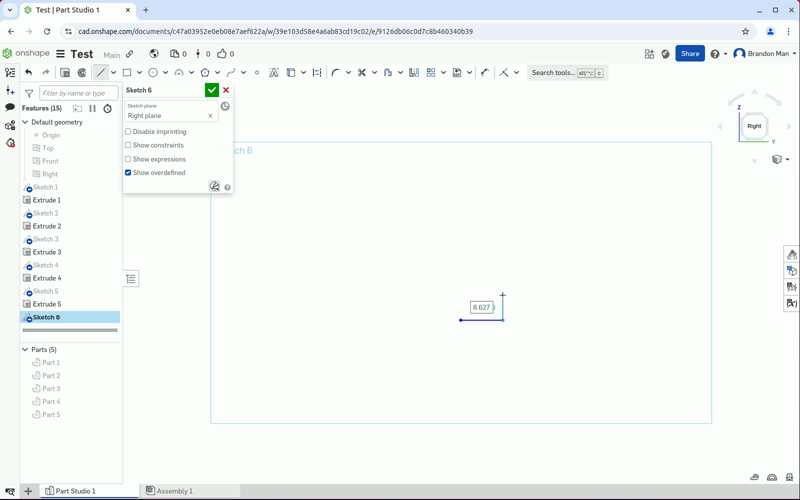
key_down(shift)
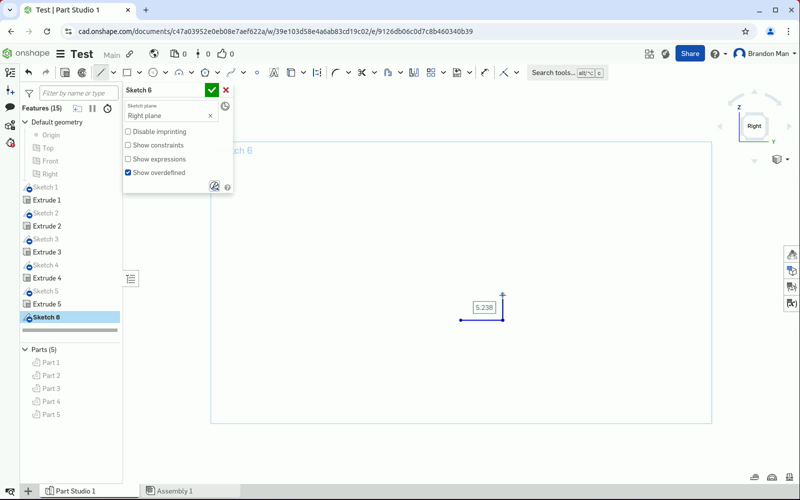
mouse_move(532, 294)
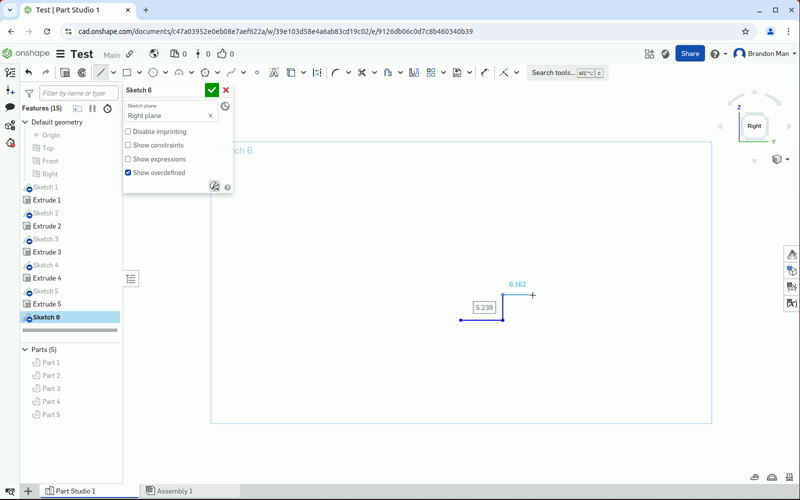
mouse_move(460, 294)
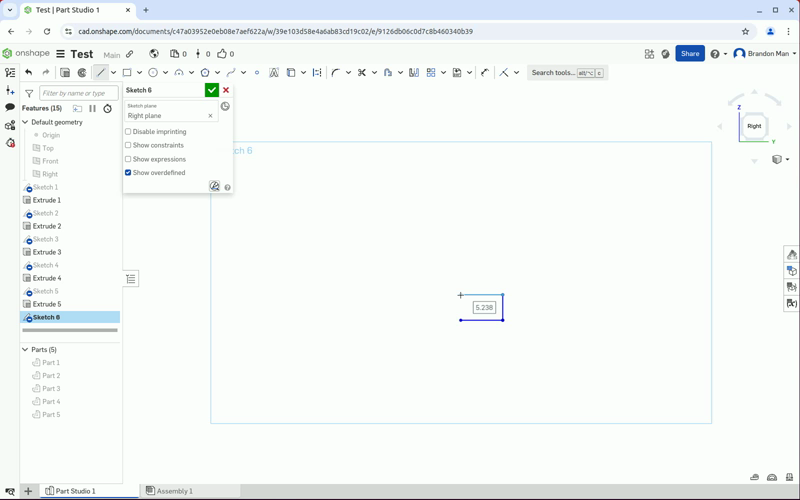
click(460, 294)
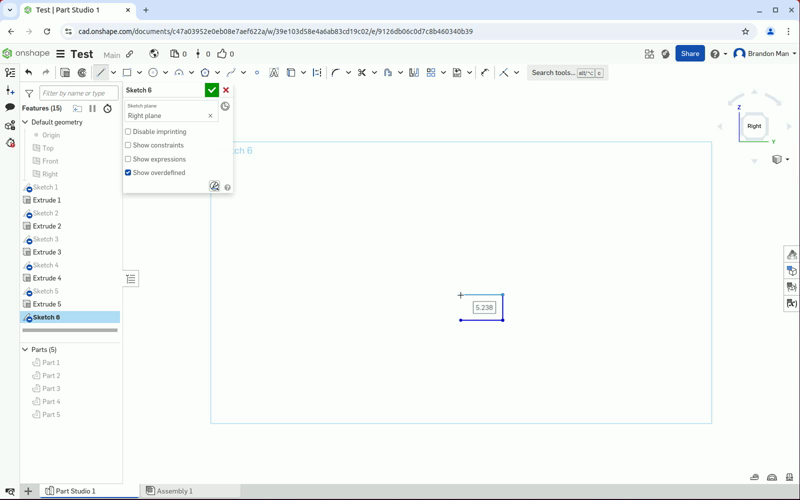
key_up(shift)
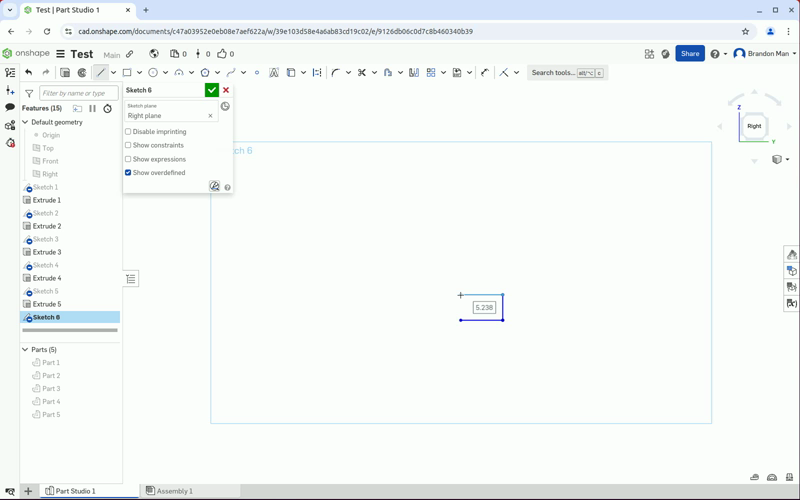
mouse_move(490, 294)
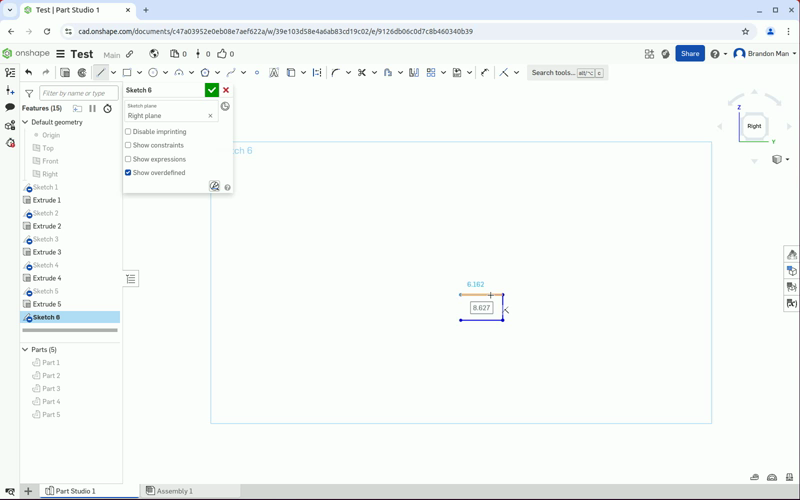
key_down(shift)
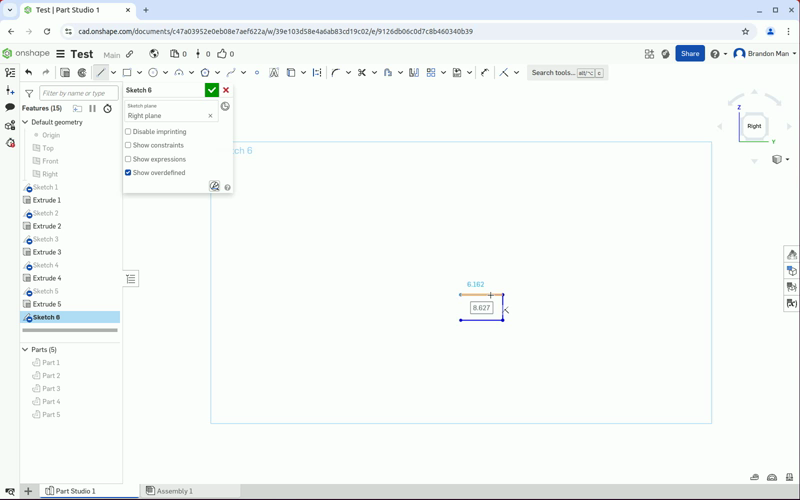
mouse_move(460, 320)
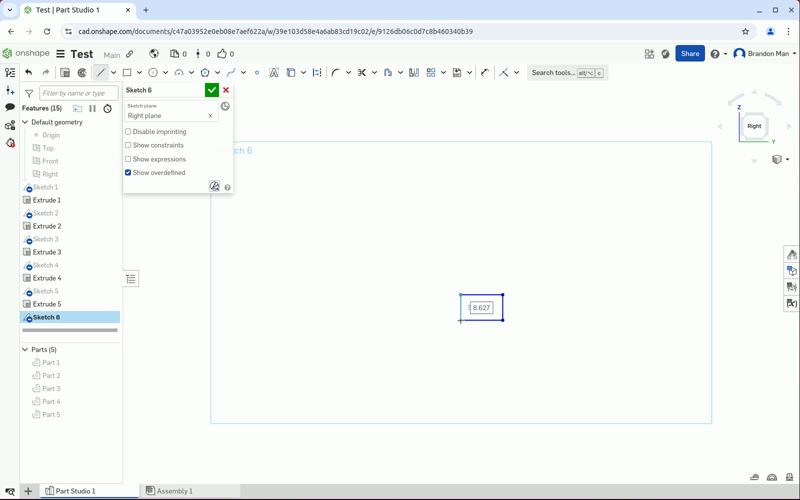
key_up(shift)
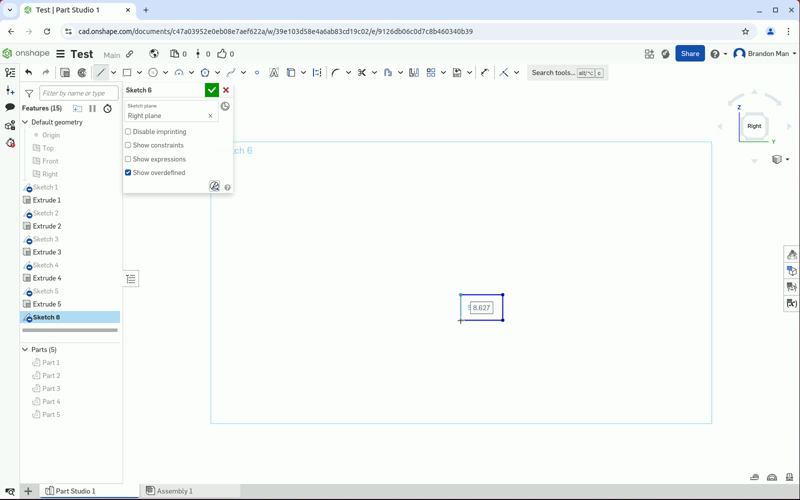
click(460, 320)
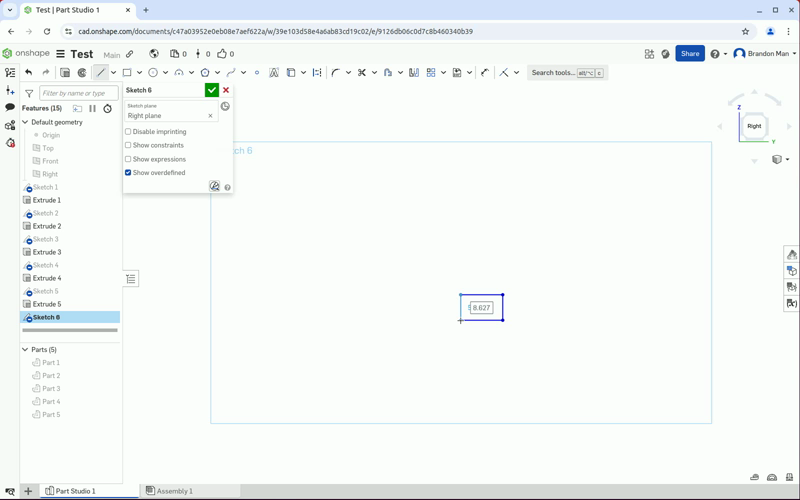
key(esc)
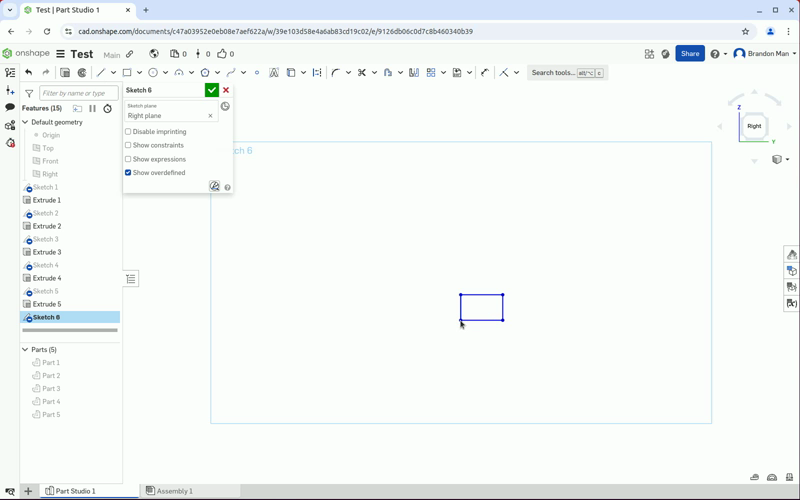
mouse_move(470, 300)
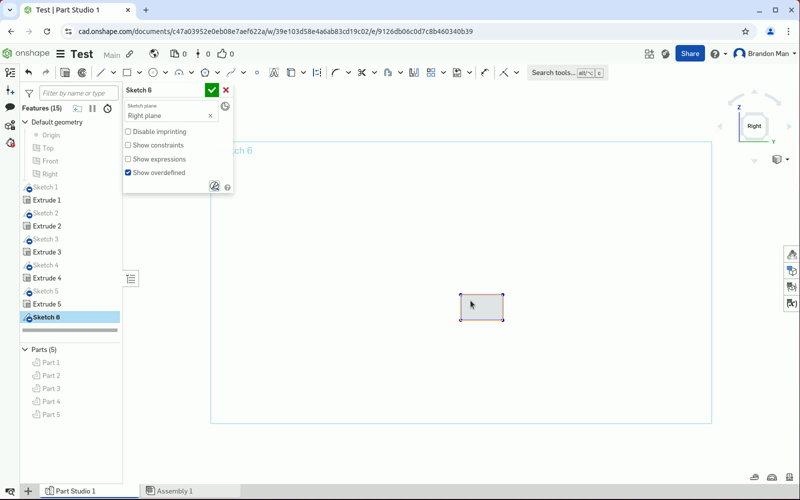
scroll(6)
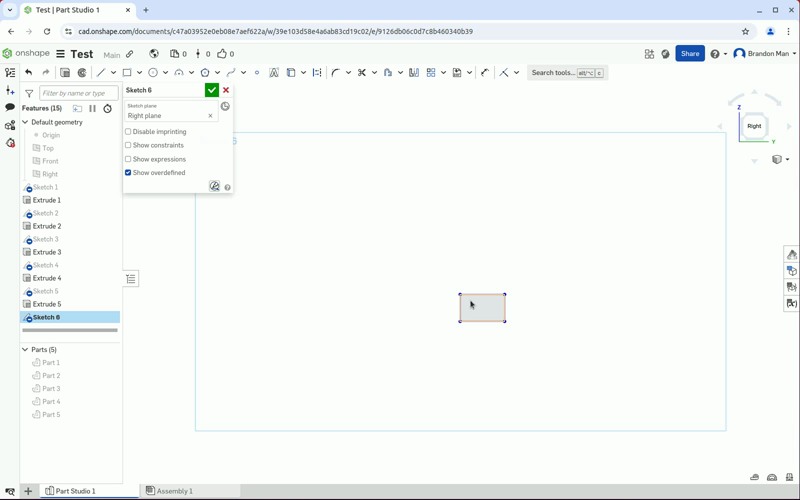
scroll(6)
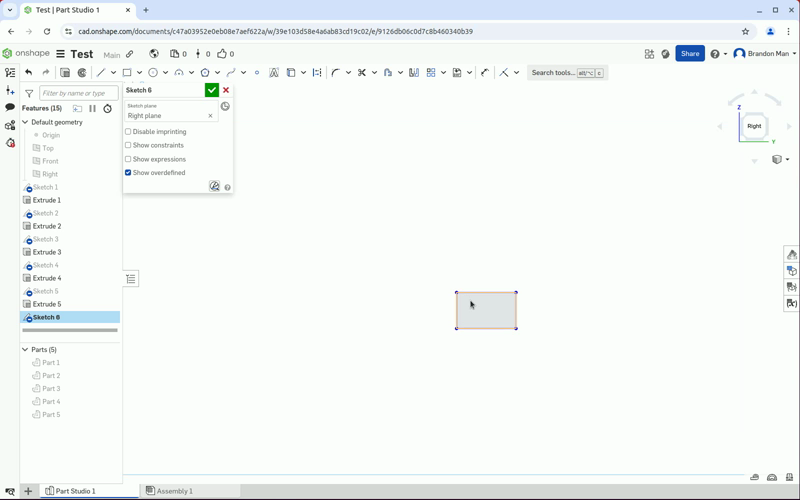
scroll(6)
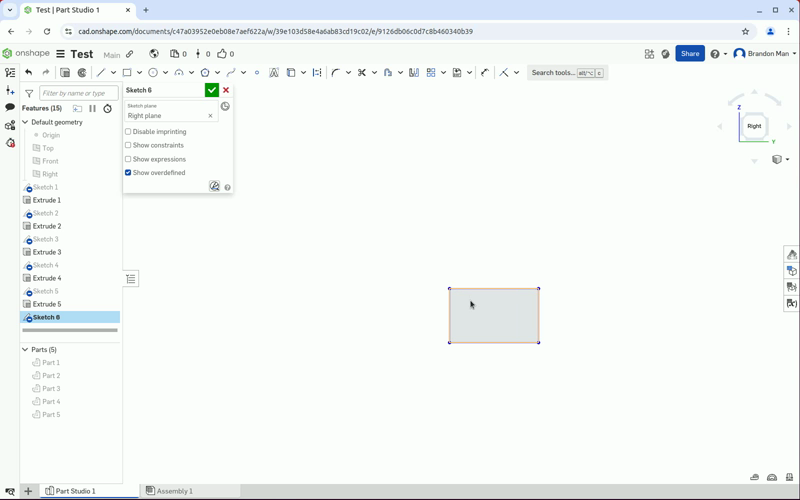
scroll(6)
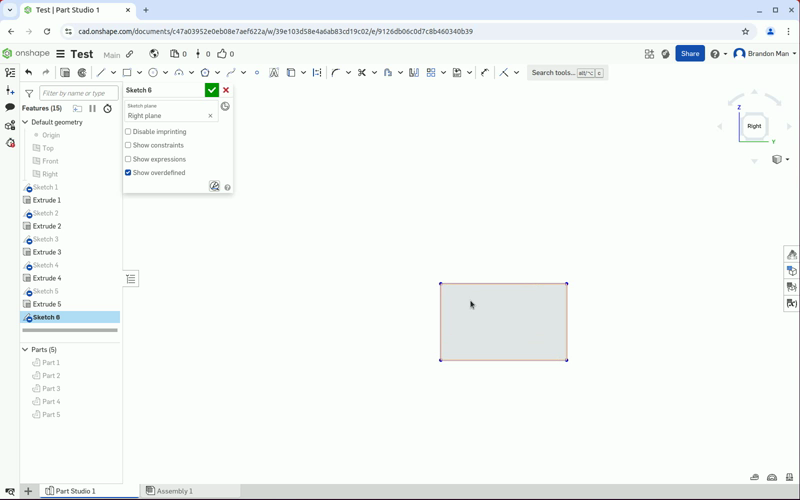
scroll(6)
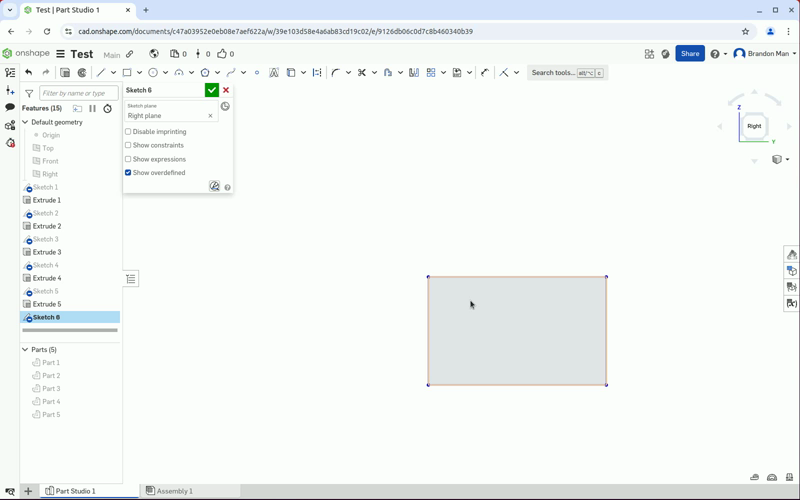
scroll(6)
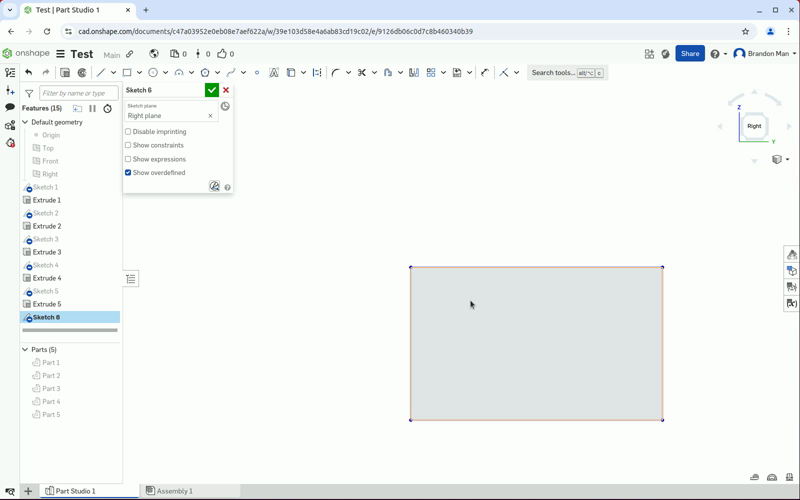
scroll(6)
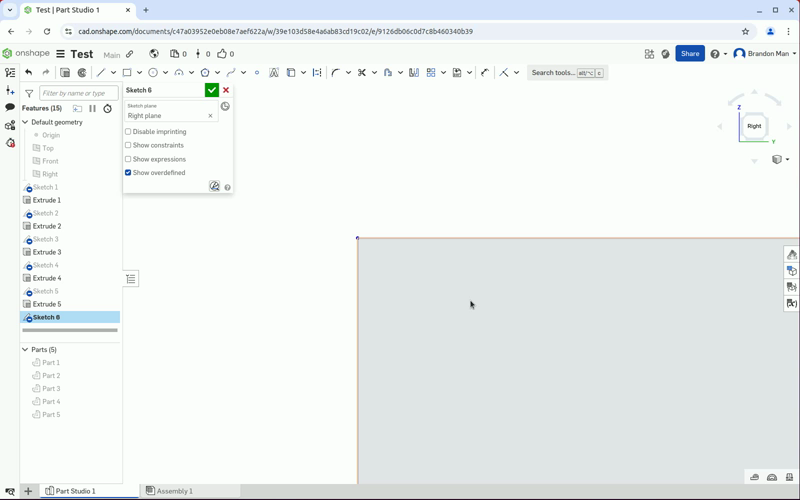
click(470, 300)
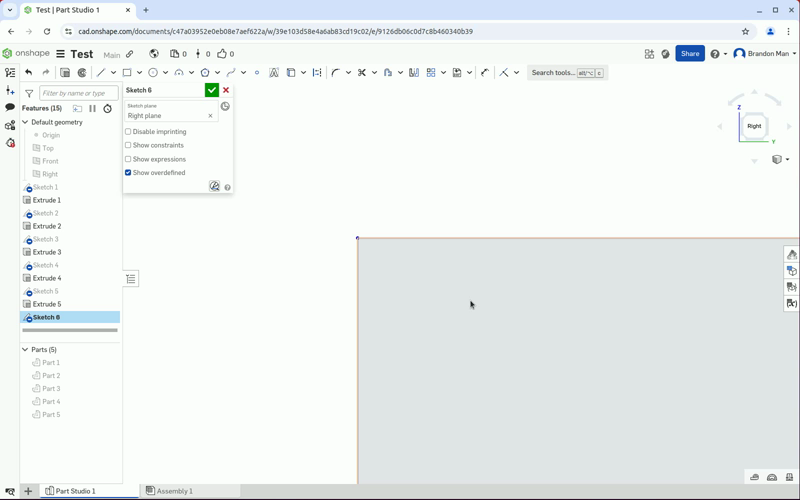
scroll(-6)
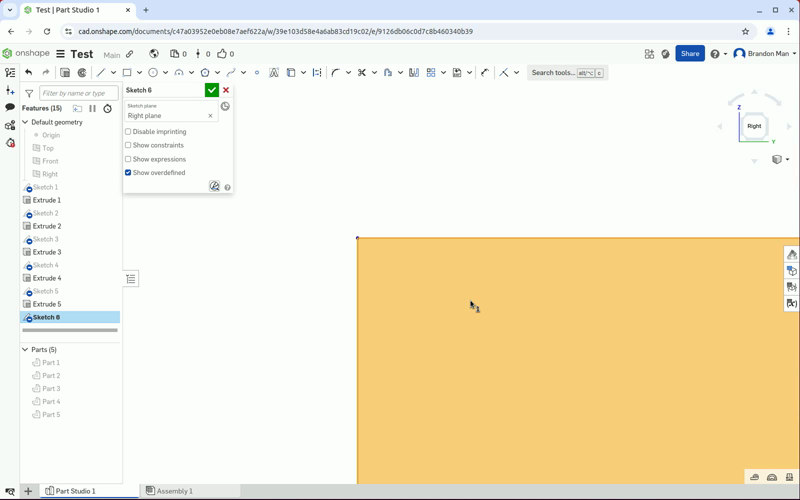
scroll(-6)
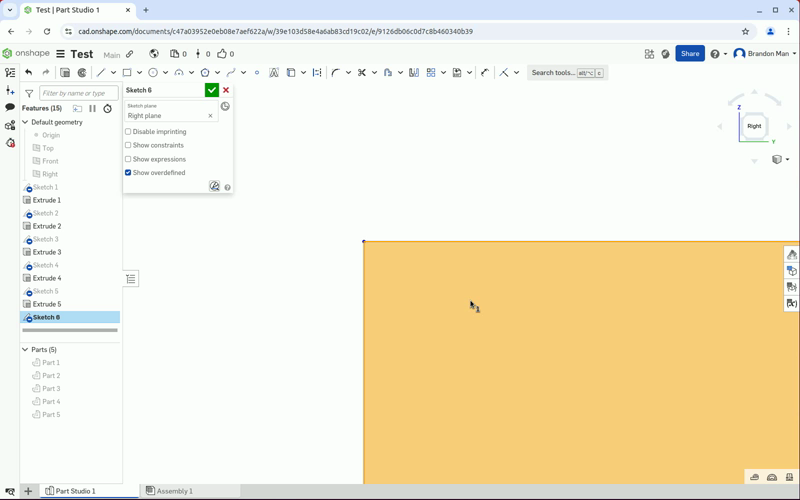
scroll(-6)
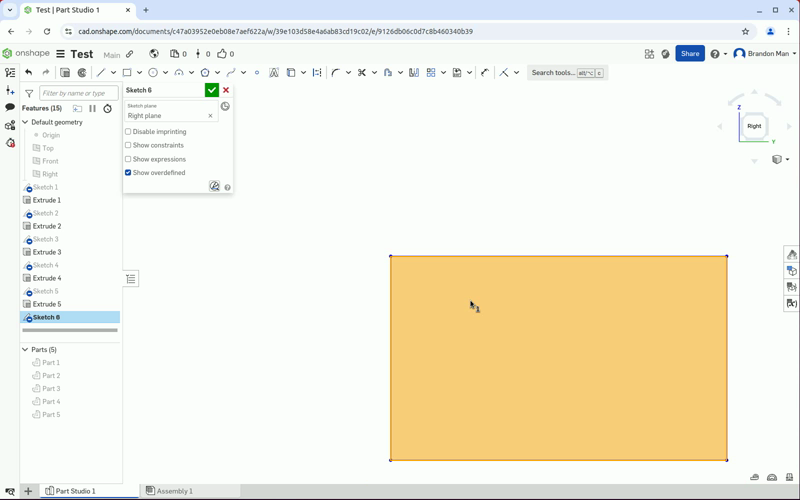
scroll(-6)
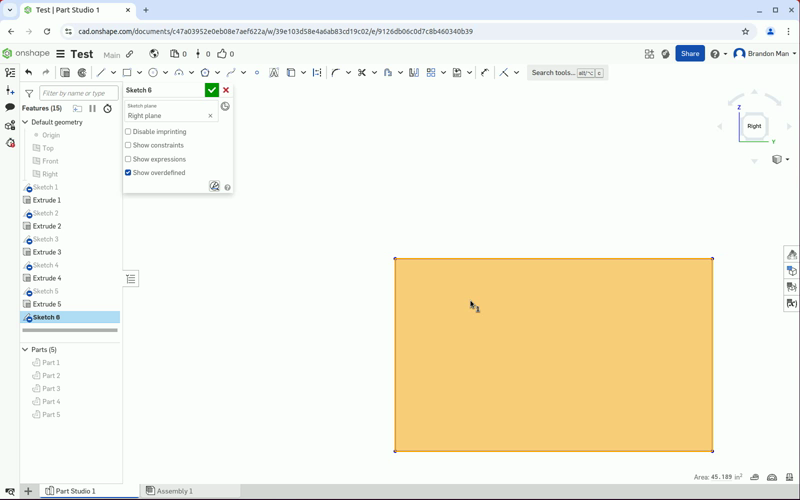
scroll(-6)
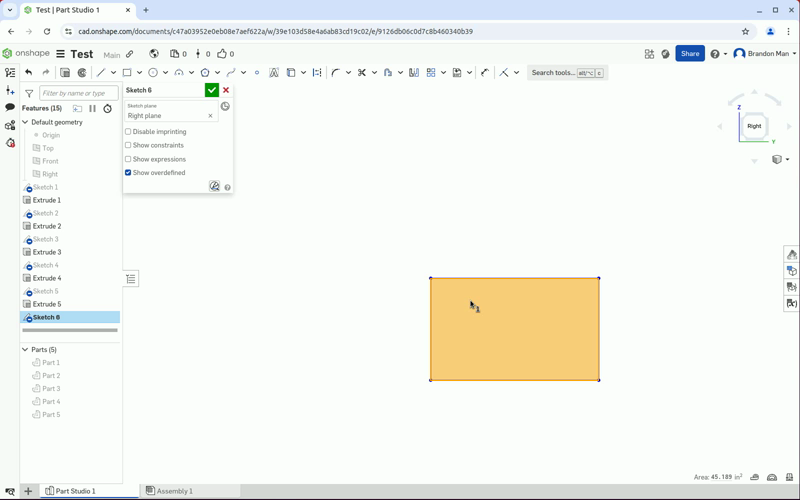
scroll(-6)
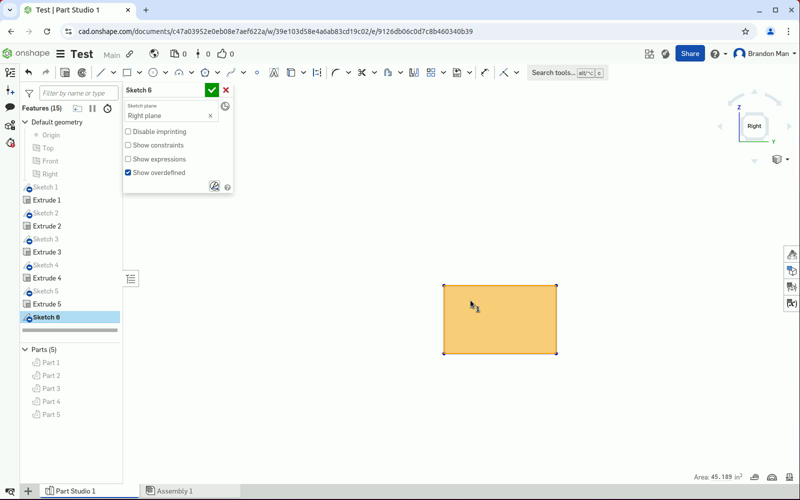
scroll(-6)
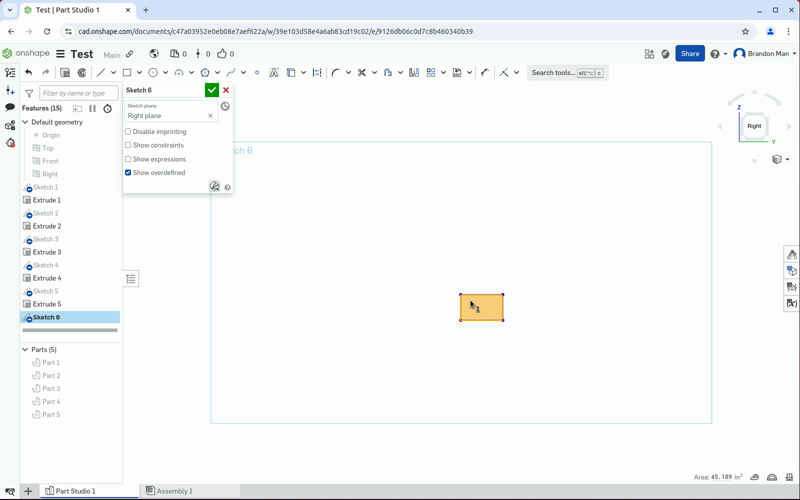
mouse_move(73, 352)
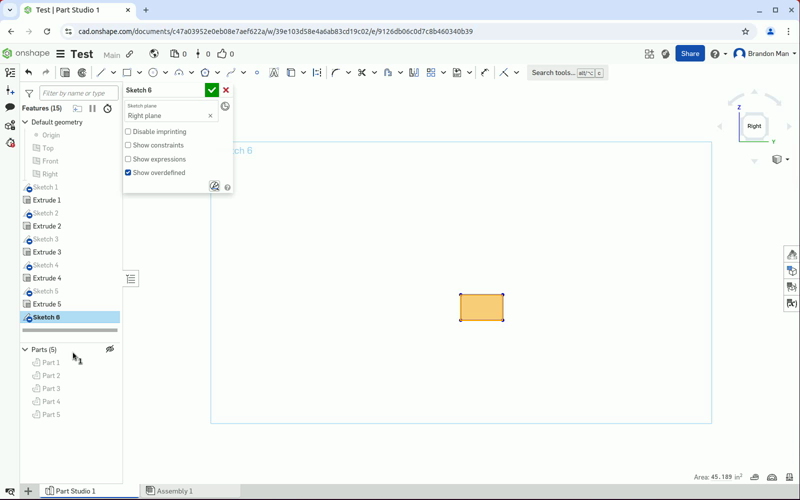
key(shift+y)
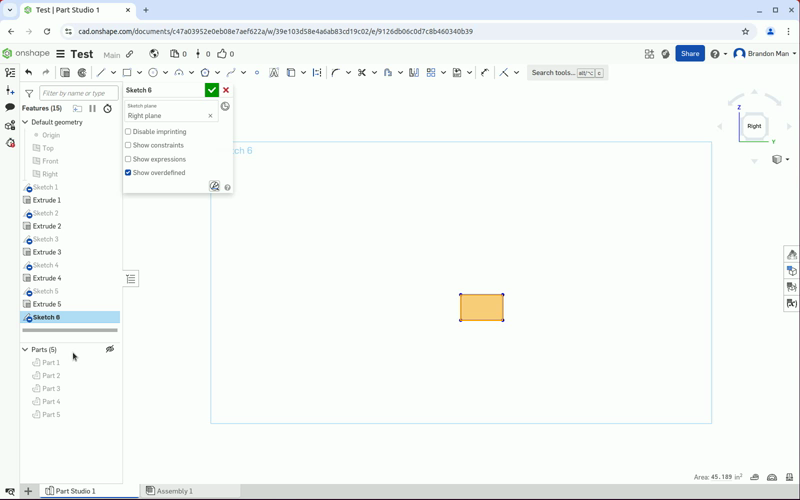
key(shift+e)
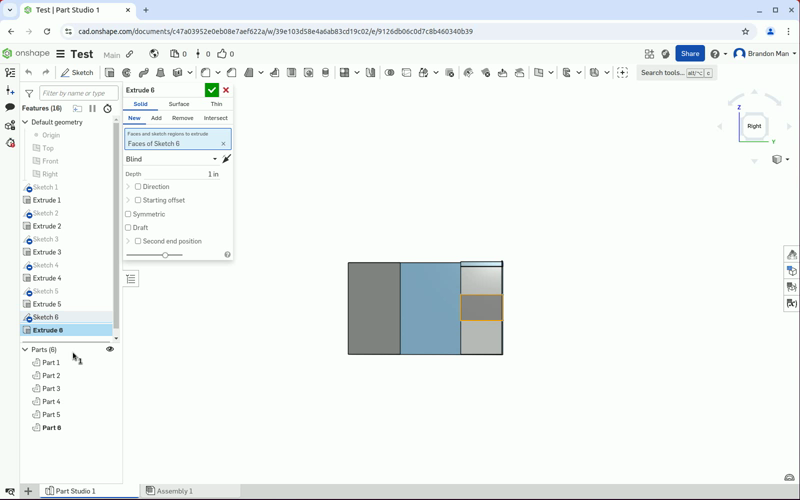
mouse_move(143, 106)
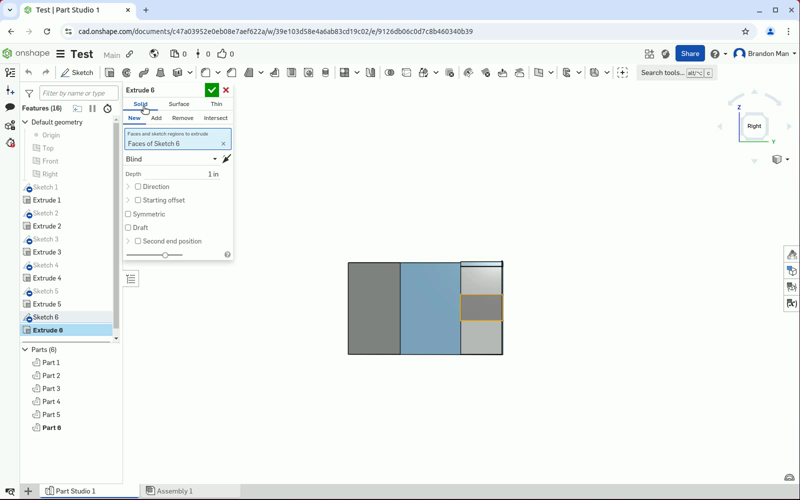
click(143, 106)
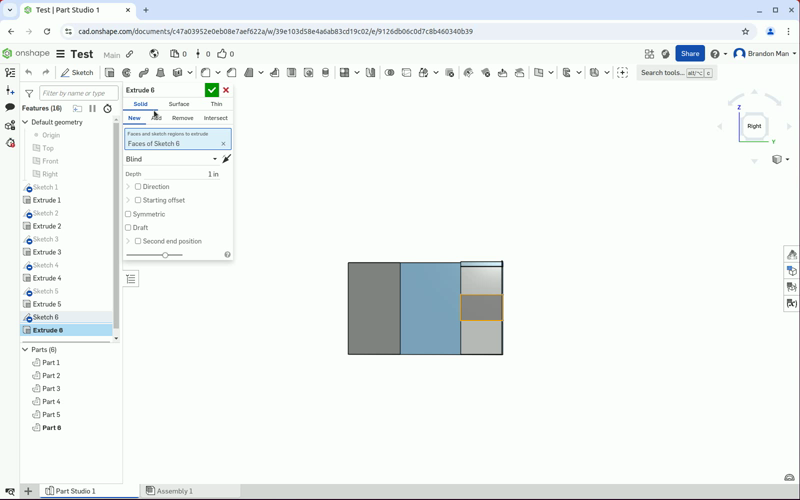
mouse_move(186, 120)
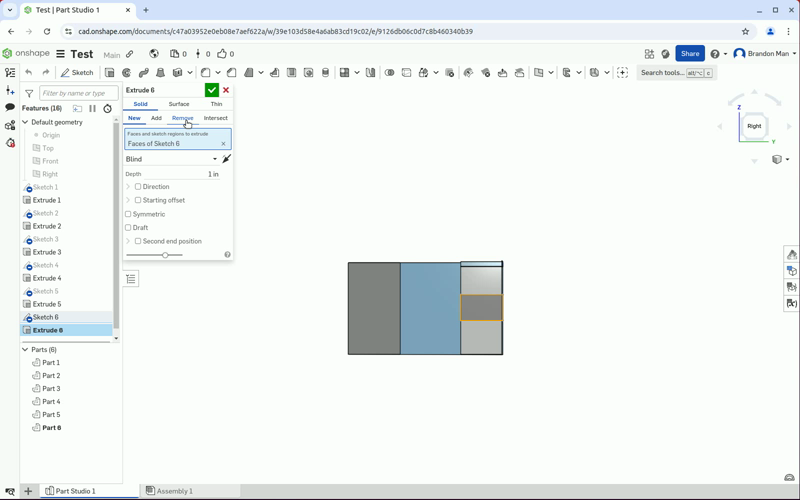
click(186, 120)
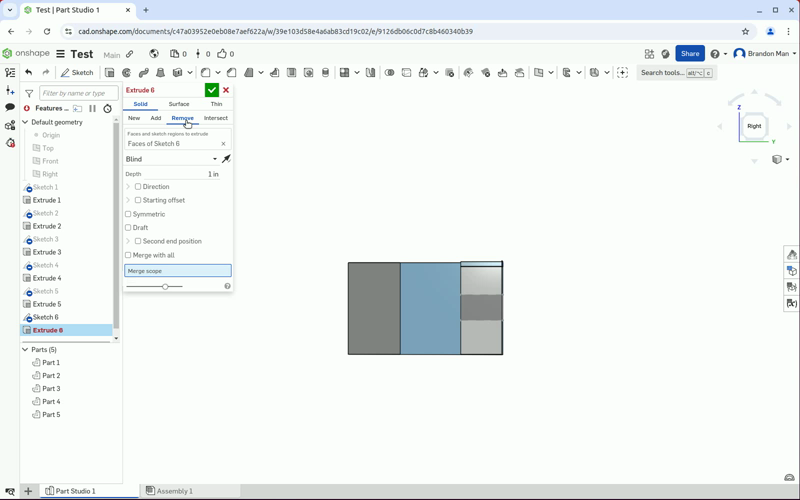
key(tab, 4)
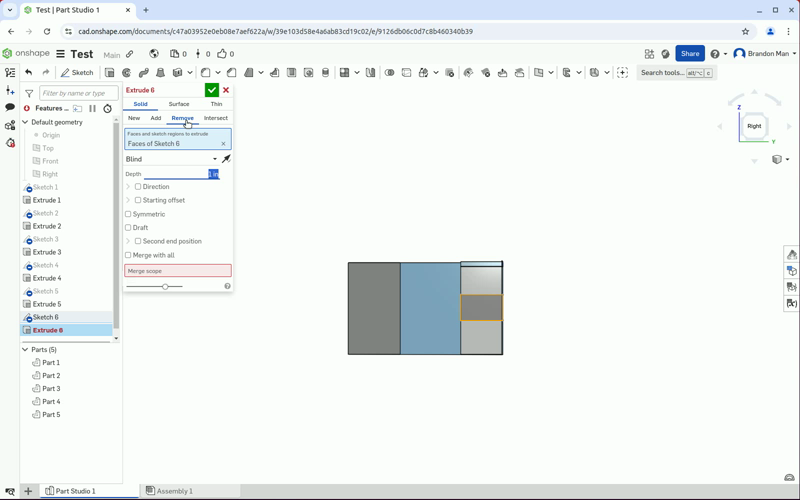
text(-24.553)
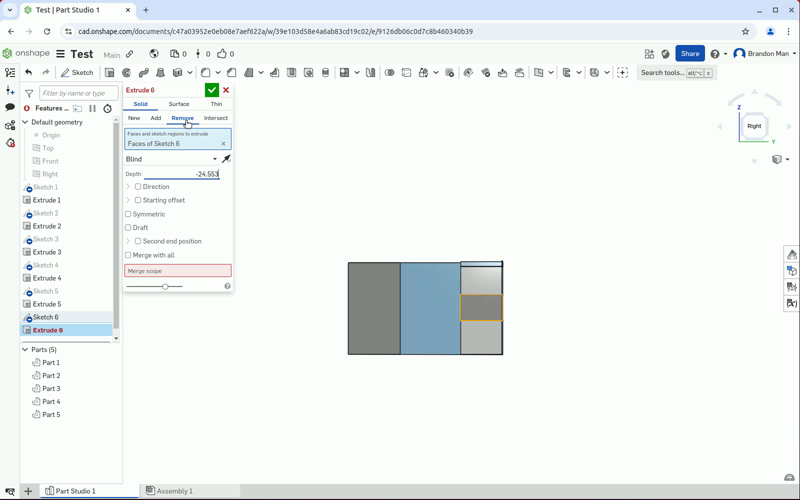
key(tab, 6)
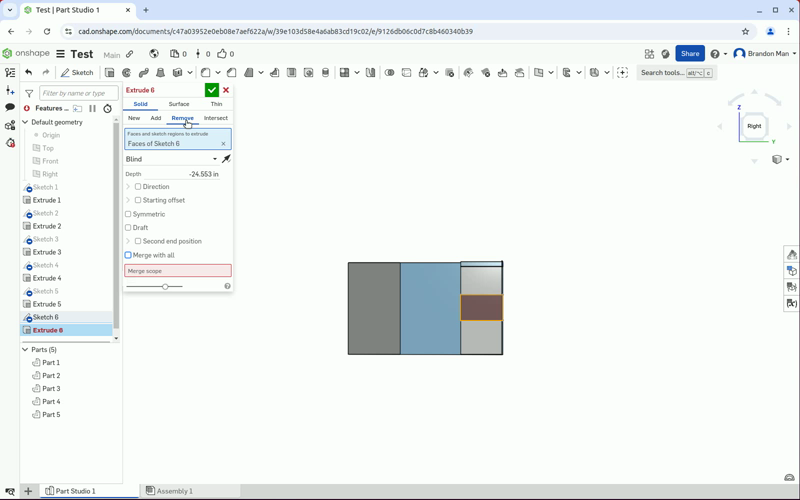
key(space)
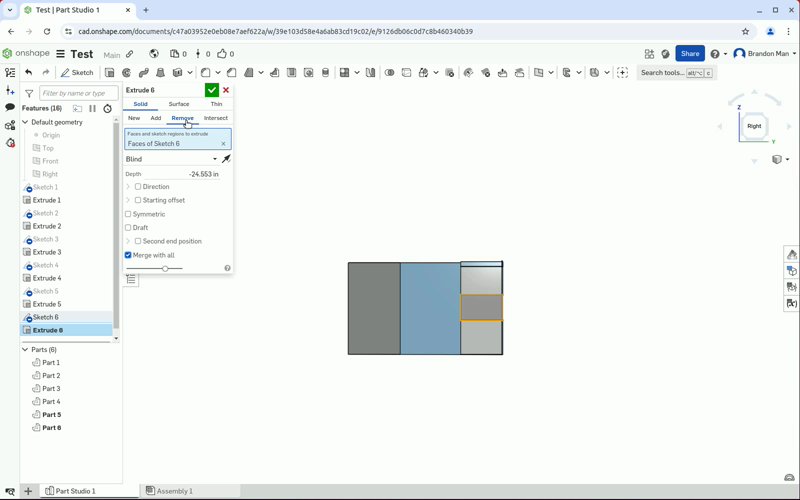
key(enter)
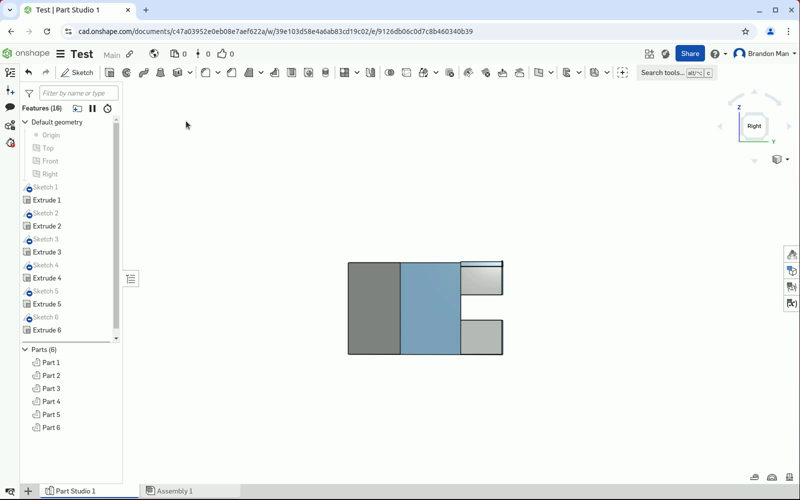
key(shift+h)
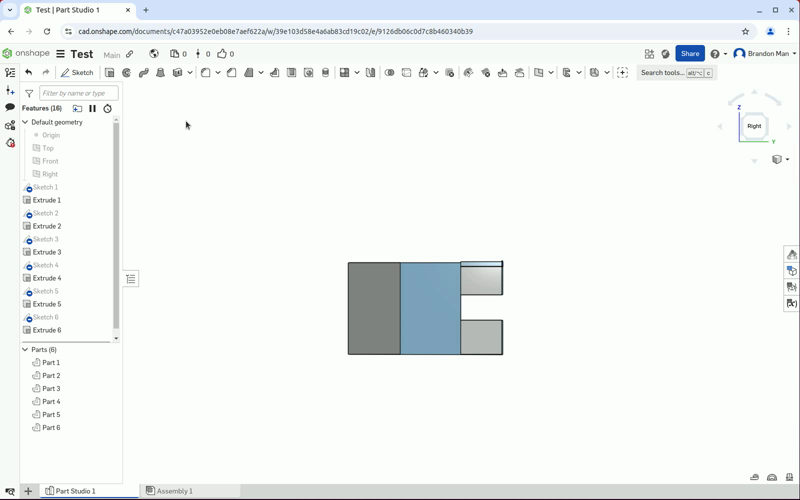
key(shift+h)
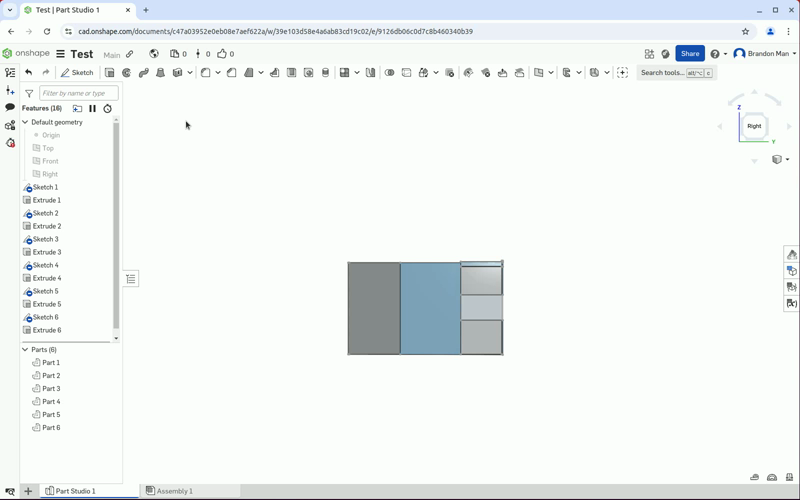
key(shift+7)
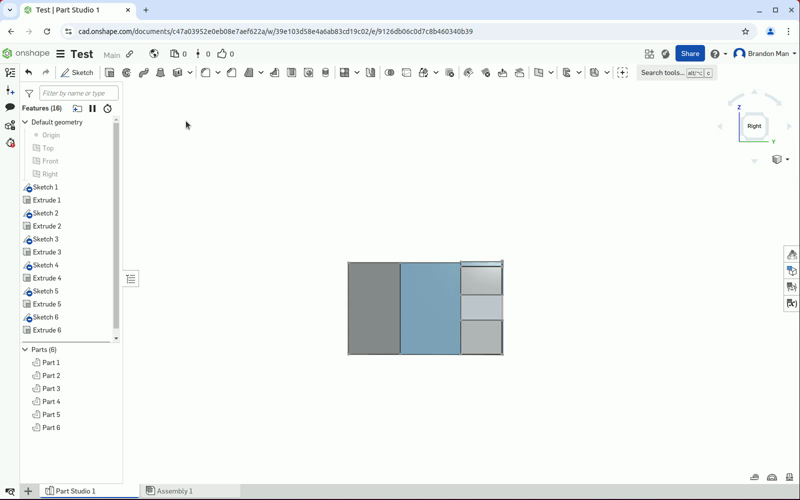
key(right, 2)
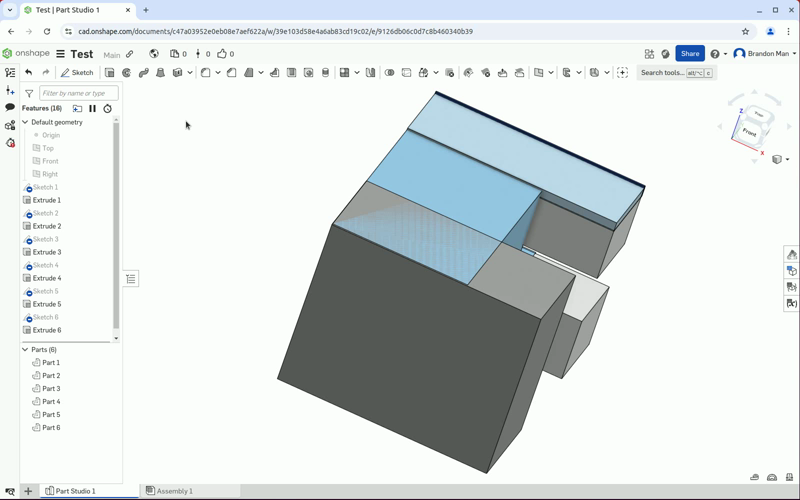
key(down, 2)
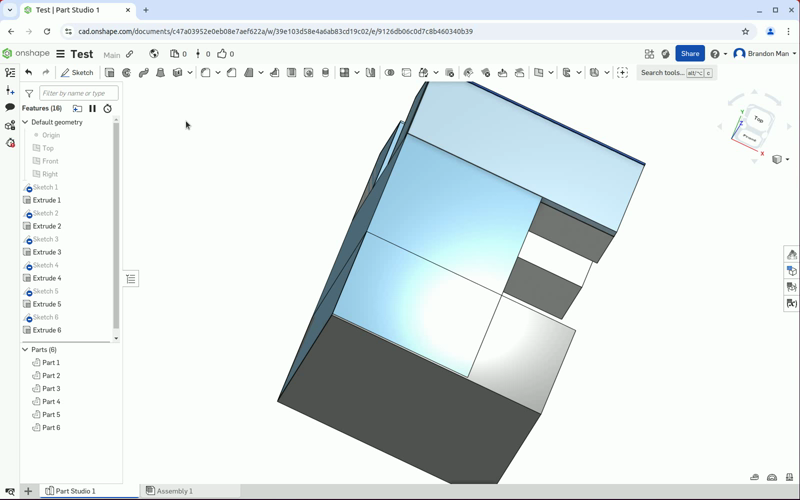
key(up, 2)
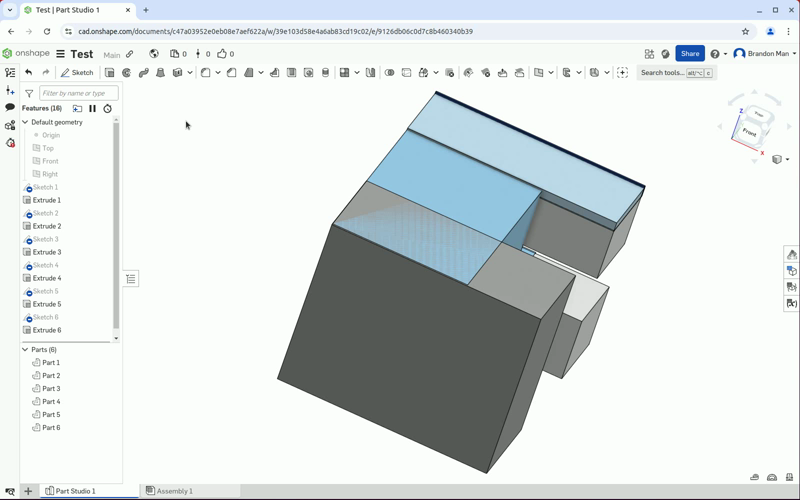
key(left, 2)
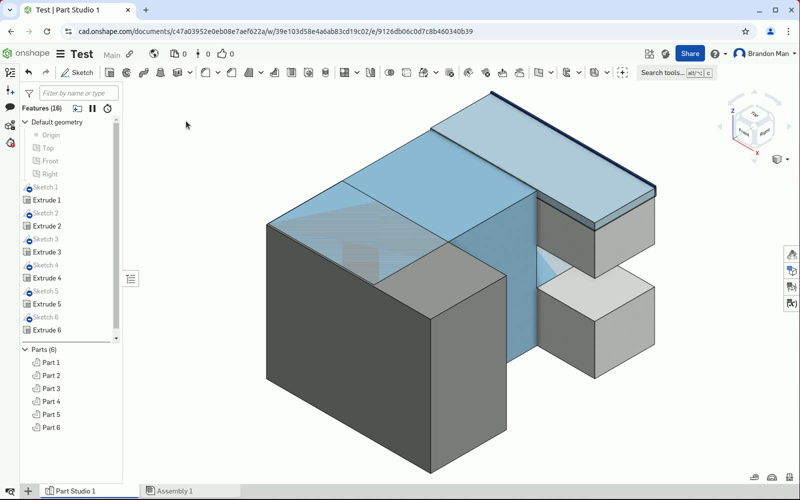
mouse_move(69, 189)
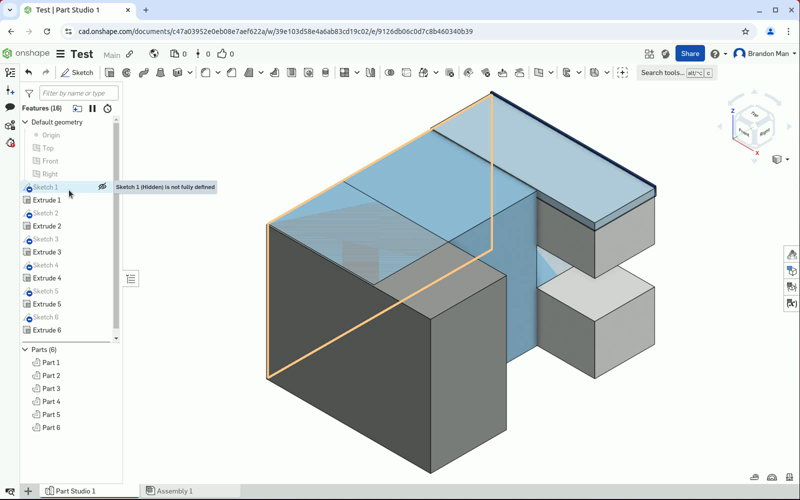
click(69, 189)